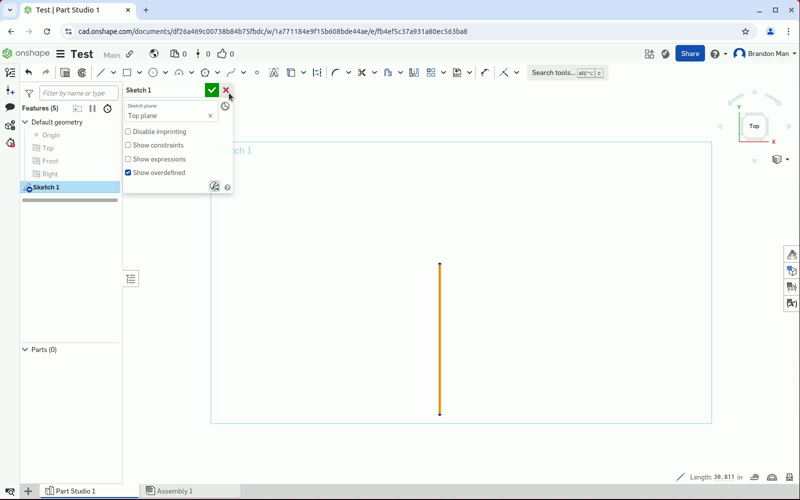
key(shift+h)
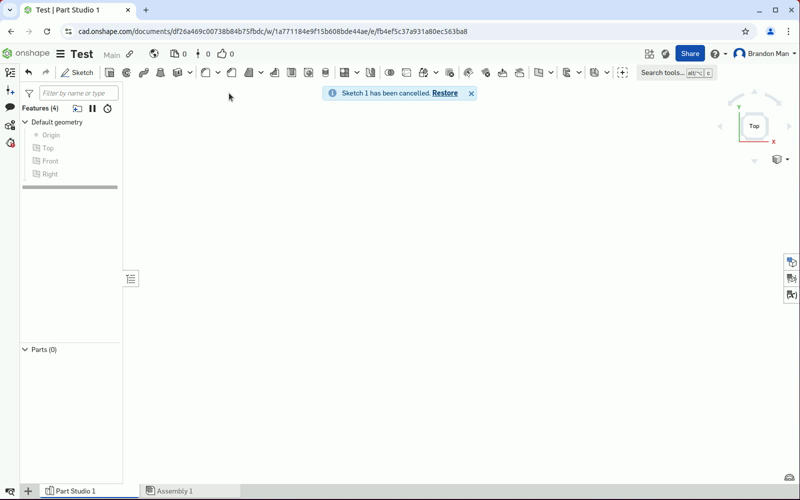
mouse_move(73, 352)
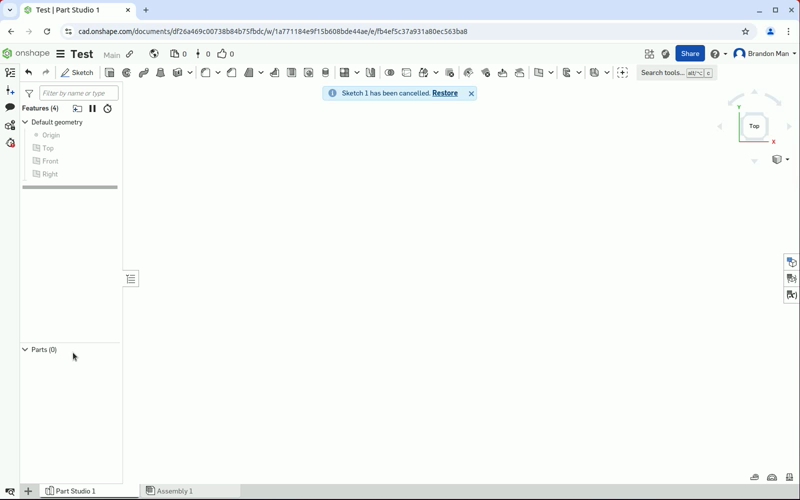
key(y)
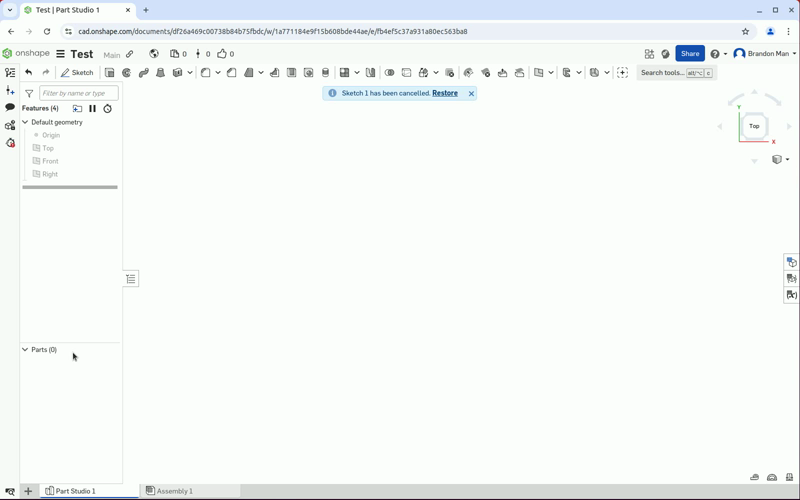
key(shift+p)
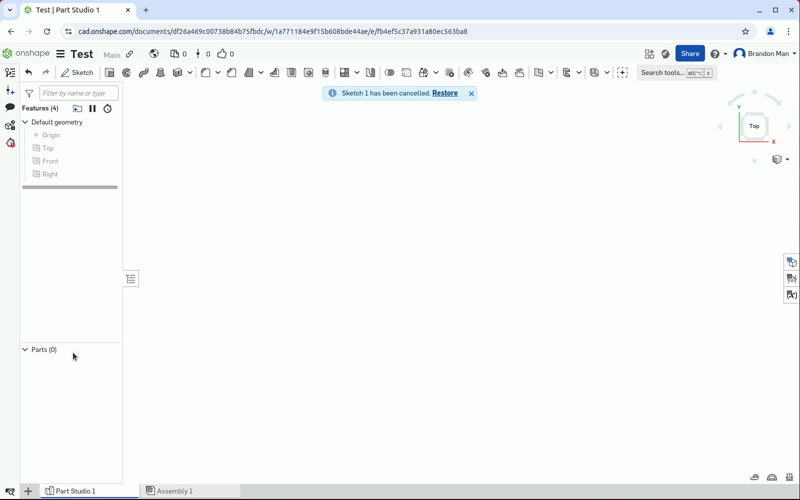
key(space)
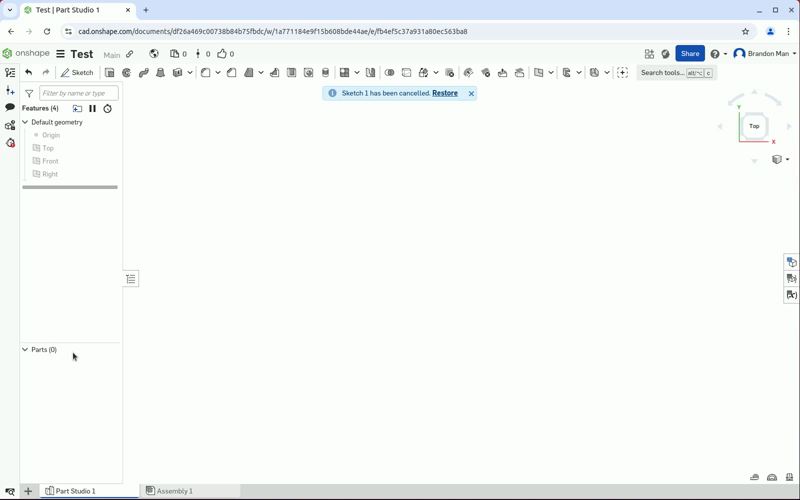
key_down(shift)
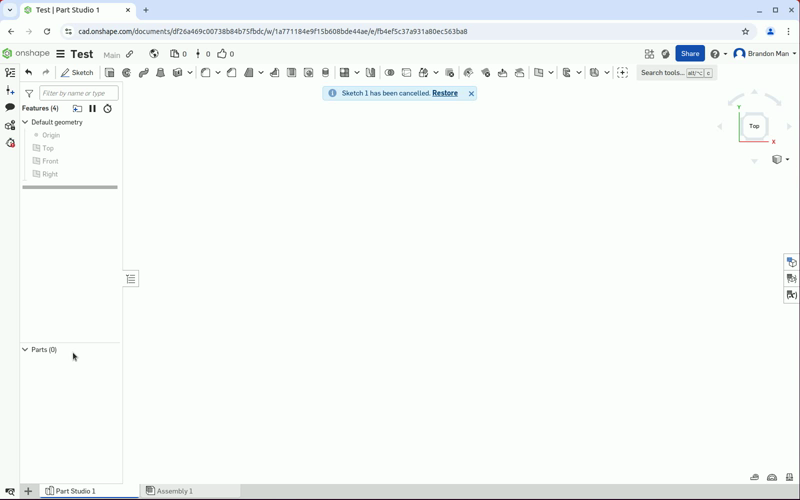
key(up)
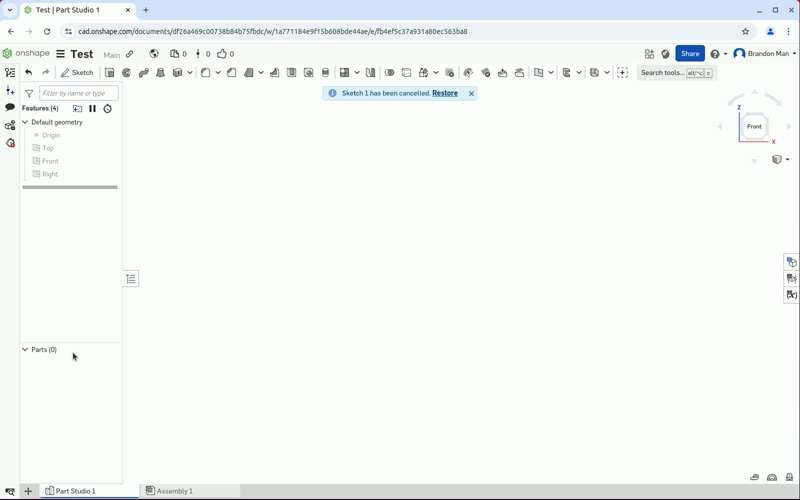
key_up(shift)
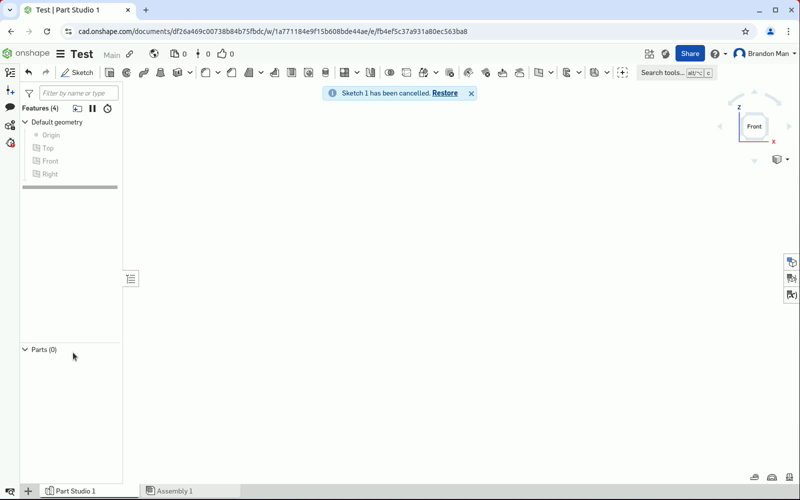
mouse_move(73, 352)
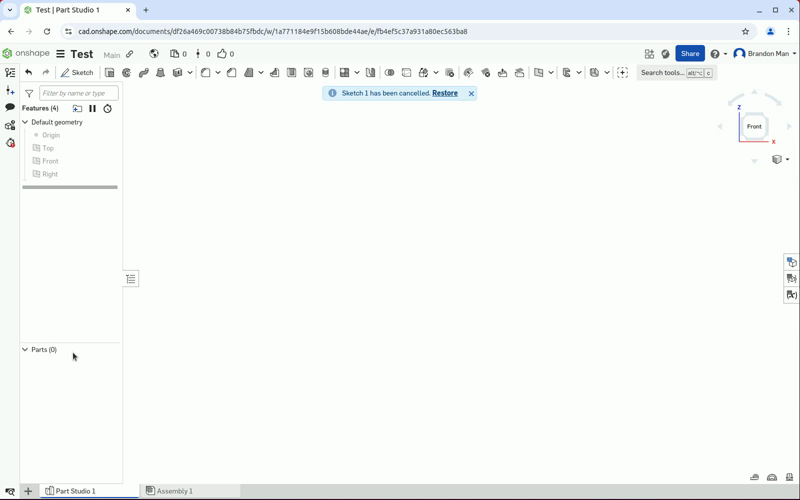
key(shift+y)
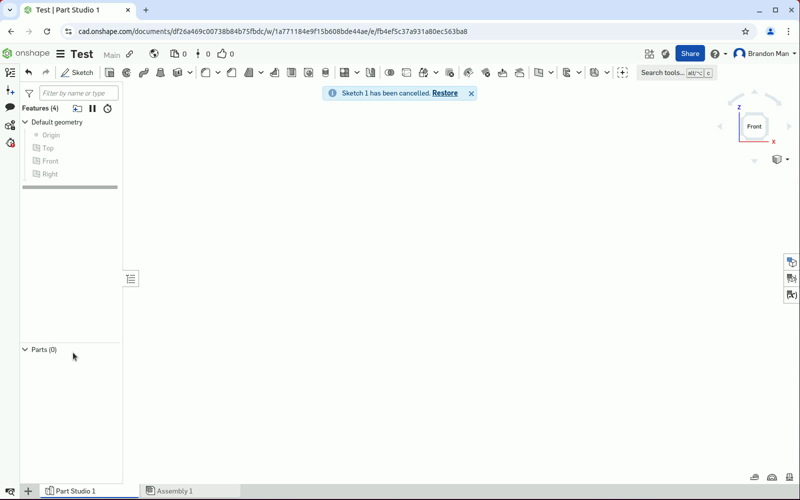
key(shift+s)
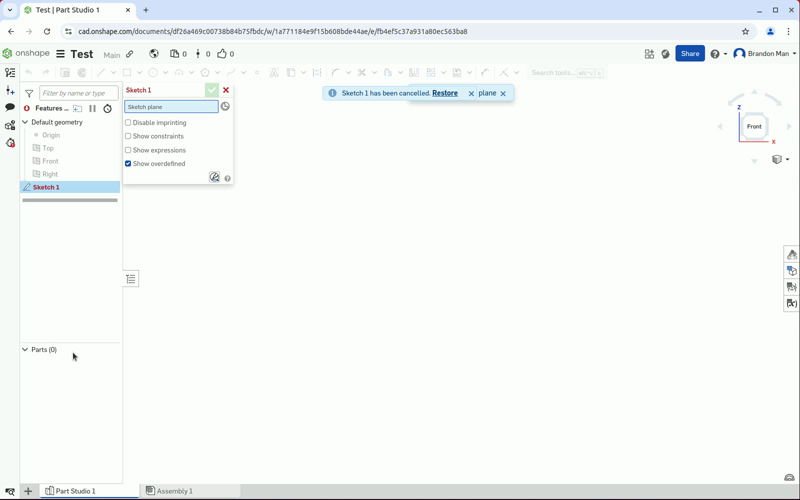
mouse_move(73, 163)
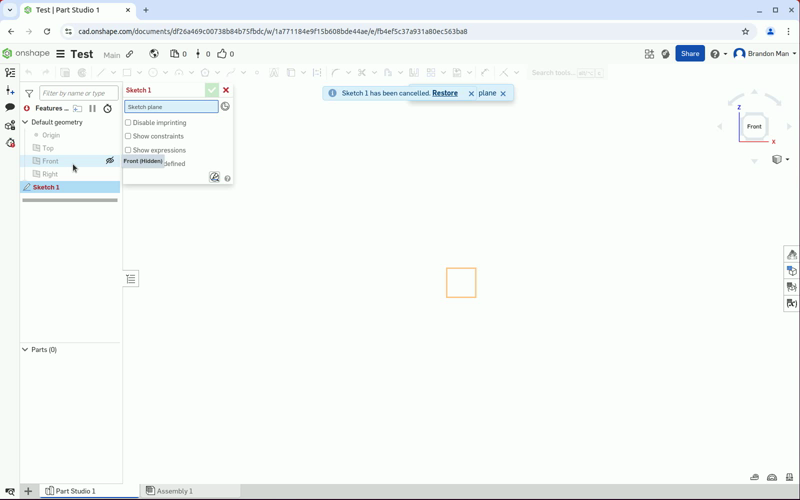
click(73, 163)
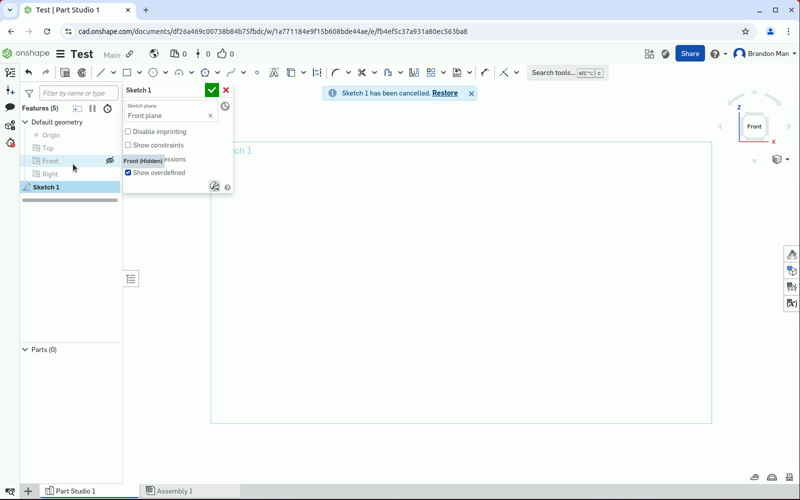
mouse_move(73, 352)
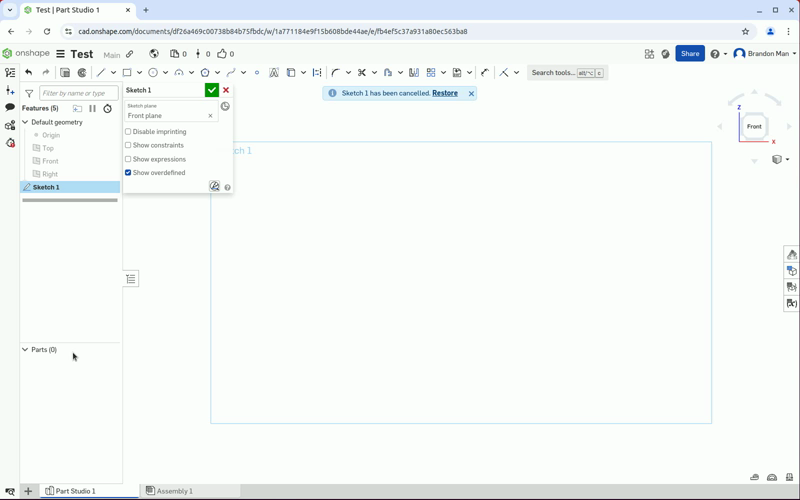
key(y)
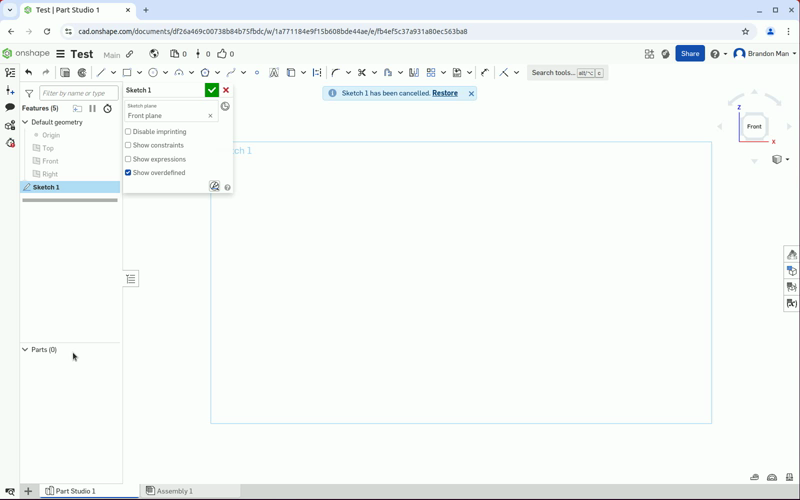
key(l)
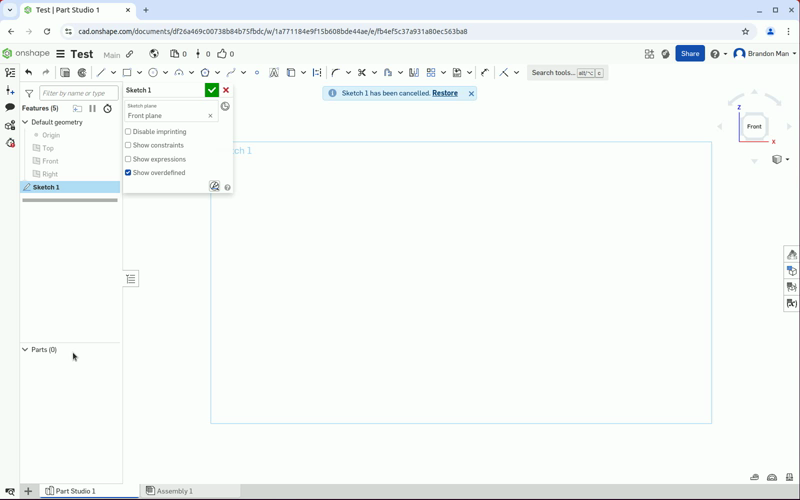
key_down(shift)
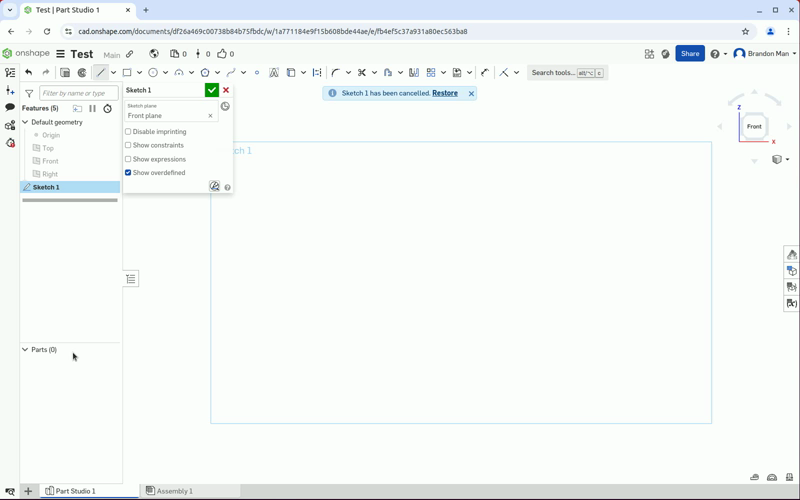
mouse_move(413, 301)
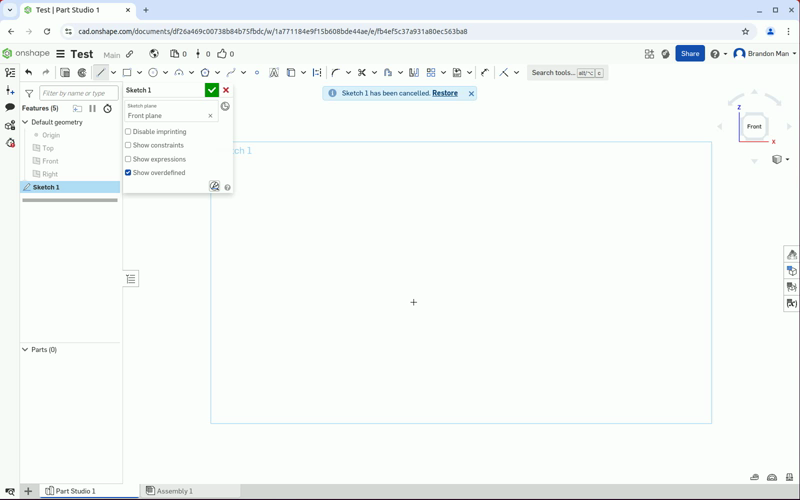
click(413, 301)
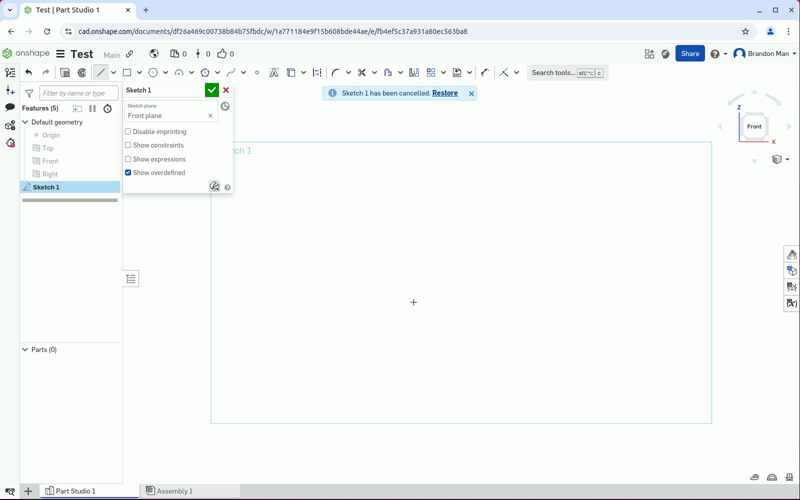
key_up(shift)
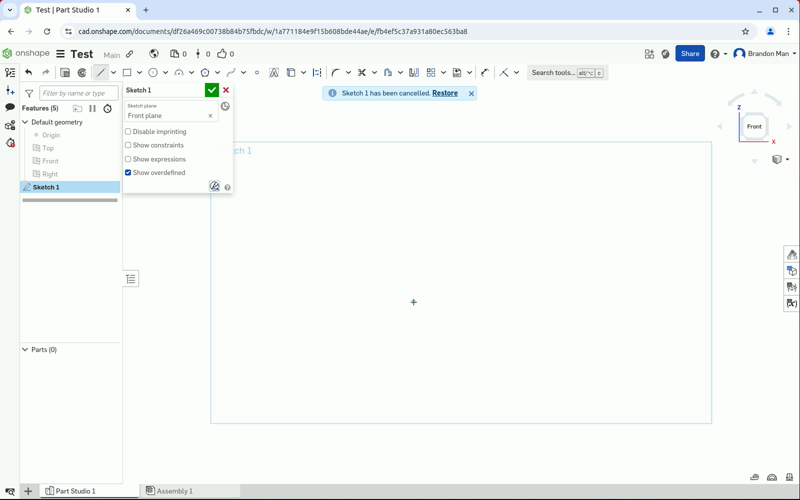
key_down(shift)
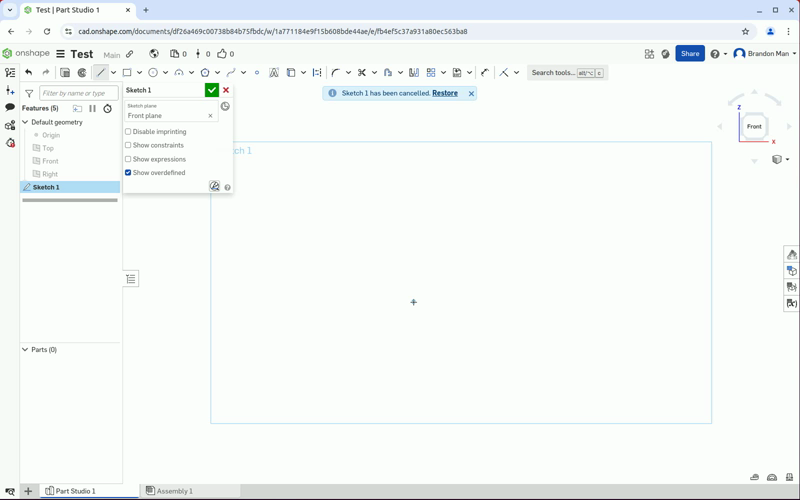
mouse_move(506, 301)
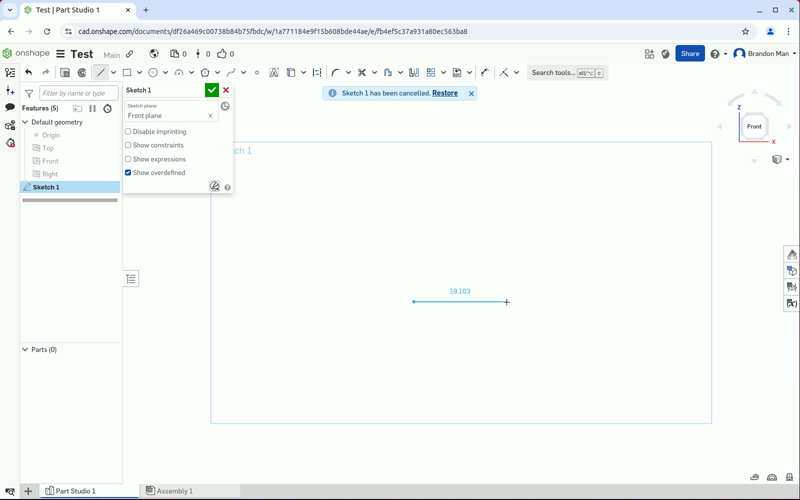
click(506, 301)
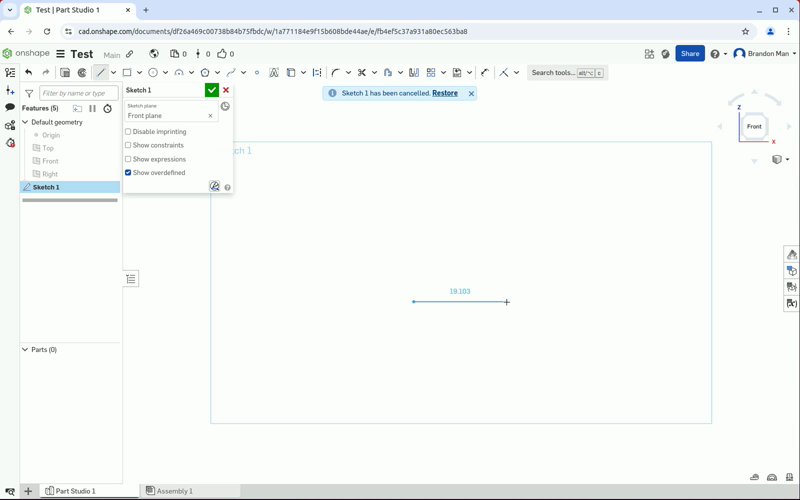
key_up(shift)
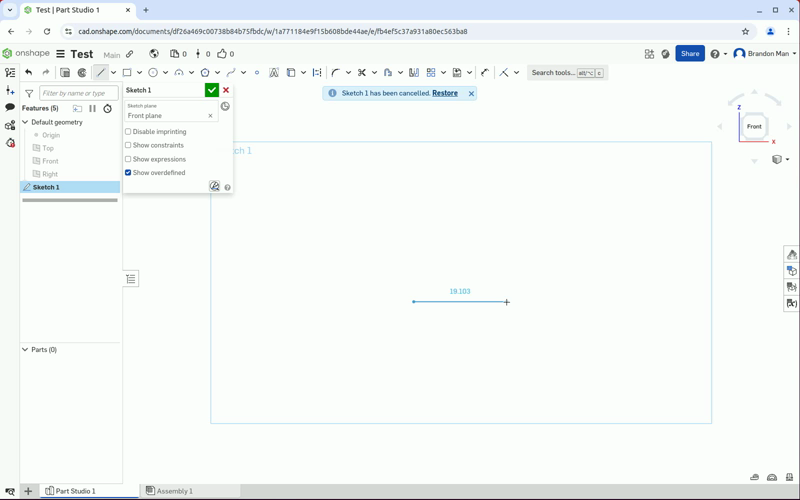
key_down(shift)
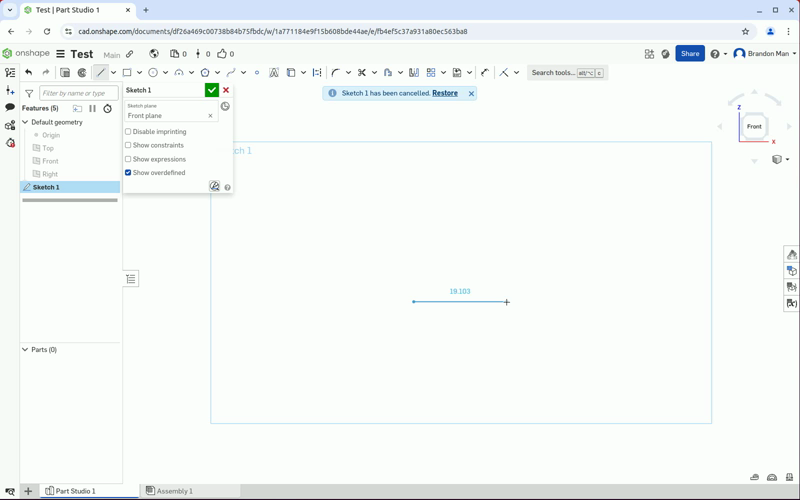
mouse_move(536, 301)
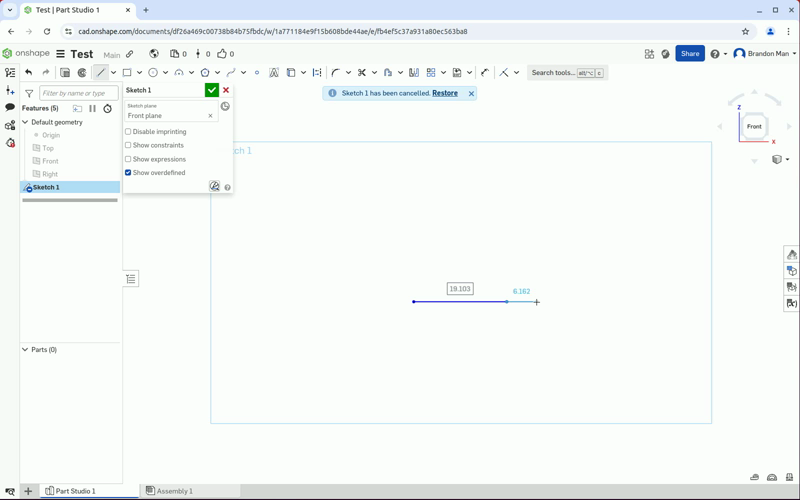
mouse_move(506, 267)
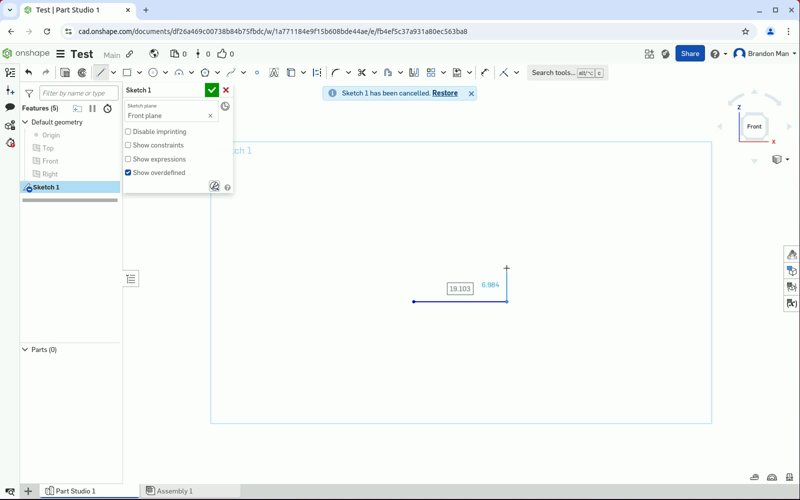
click(506, 267)
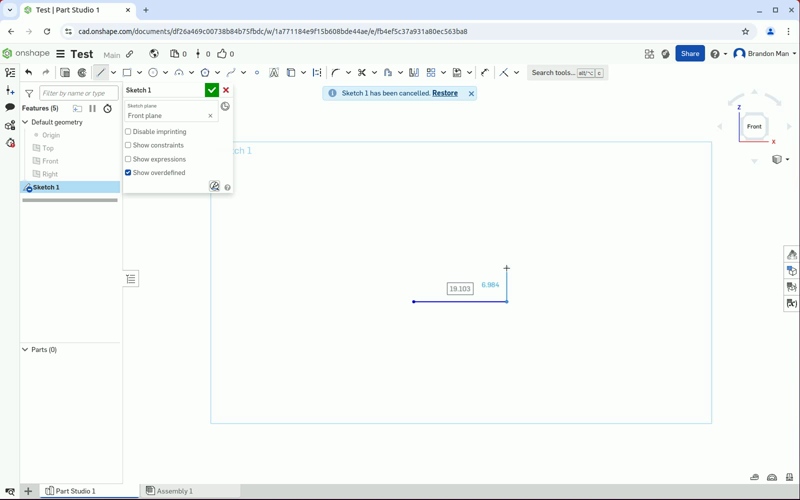
key_up(shift)
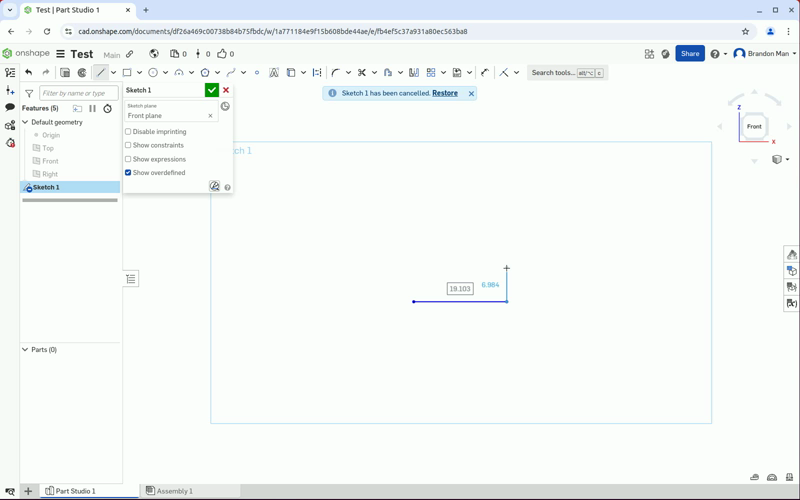
key_down(shift)
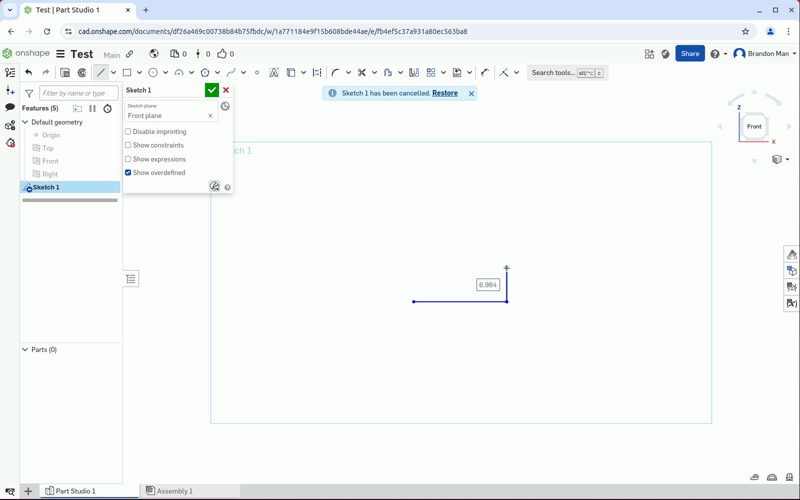
mouse_move(413, 267)
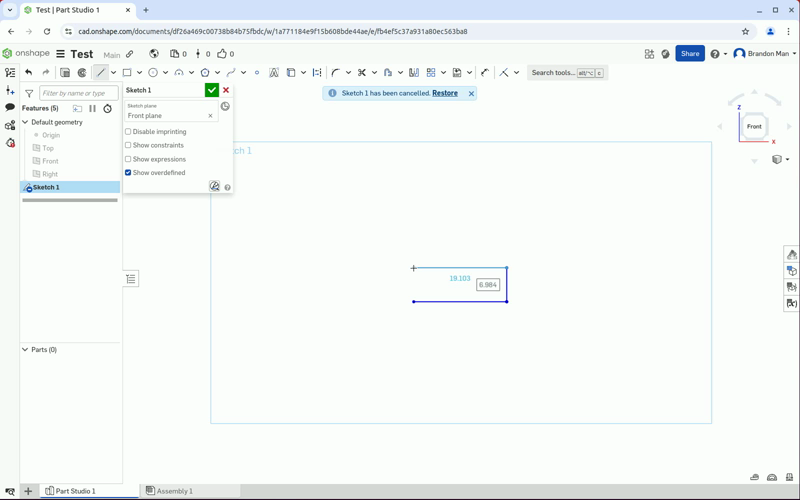
click(413, 267)
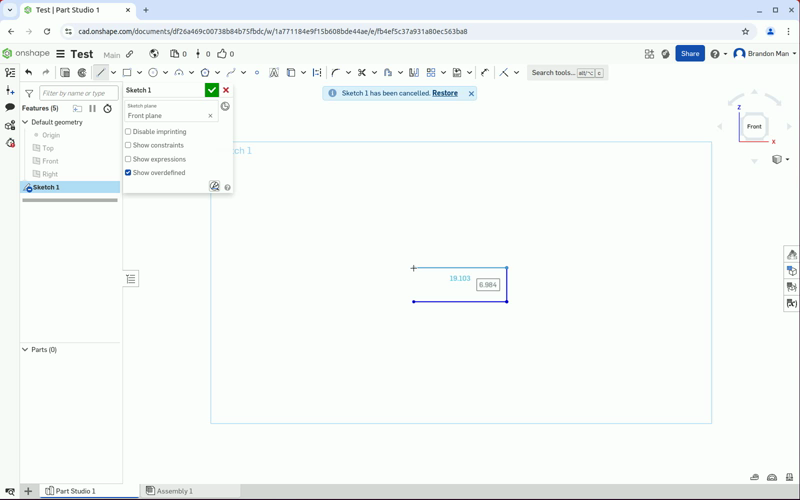
key_up(shift)
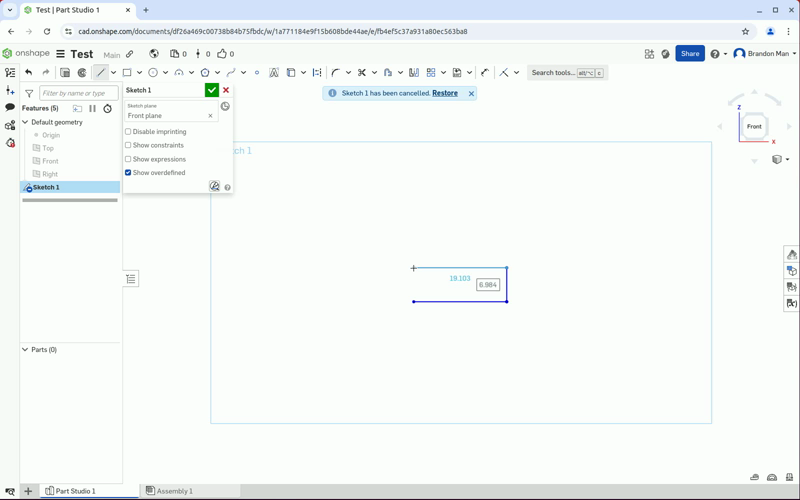
mouse_move(444, 267)
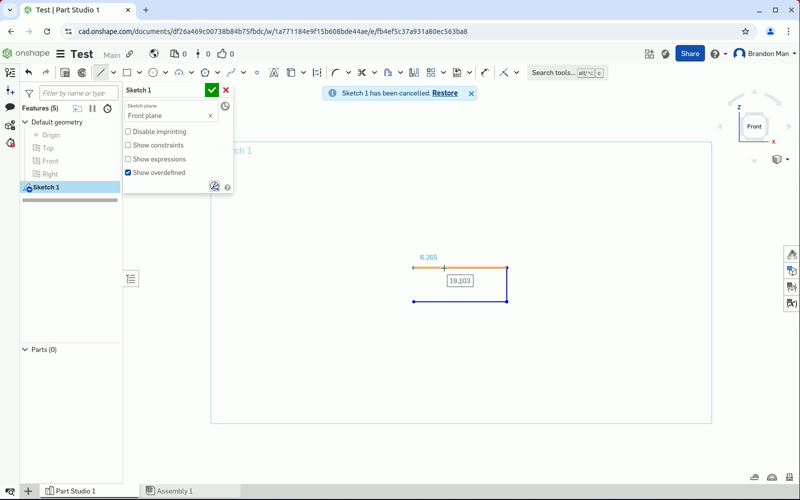
key_down(shift)
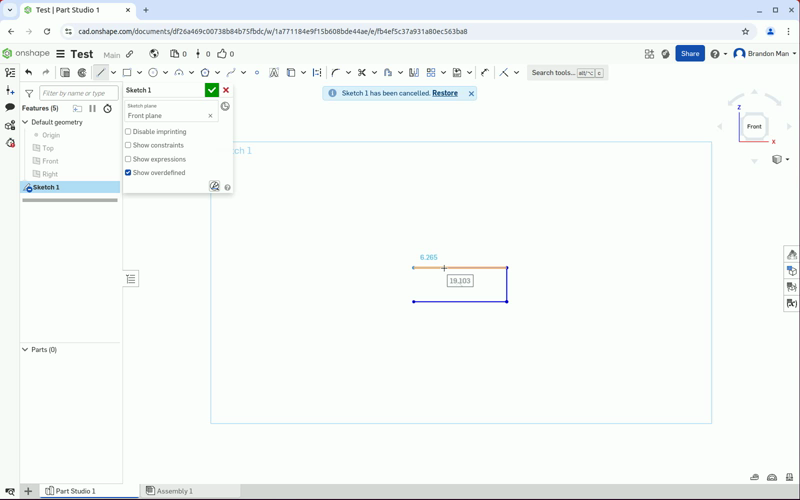
mouse_move(413, 301)
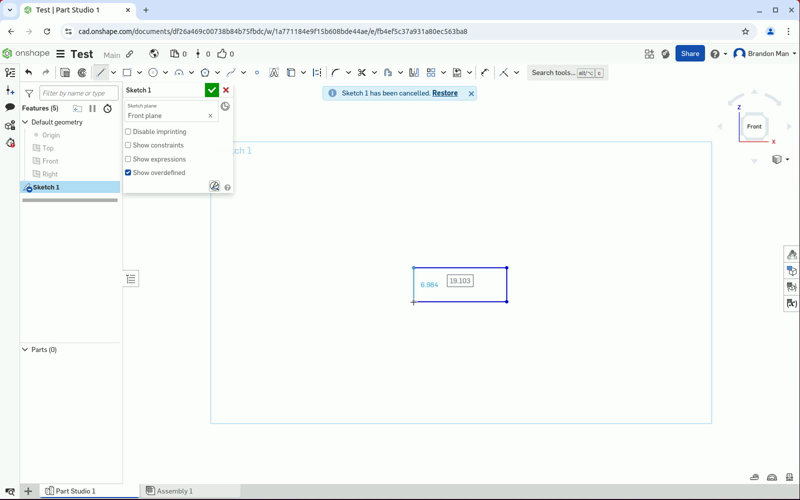
key_up(shift)
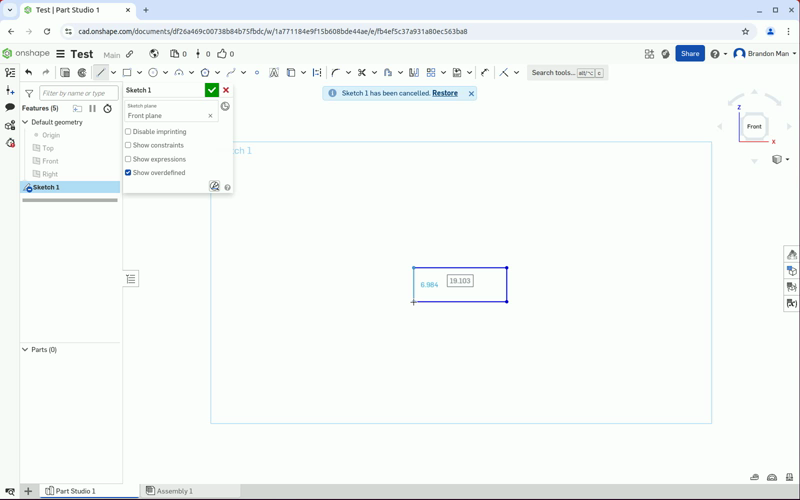
click(413, 301)
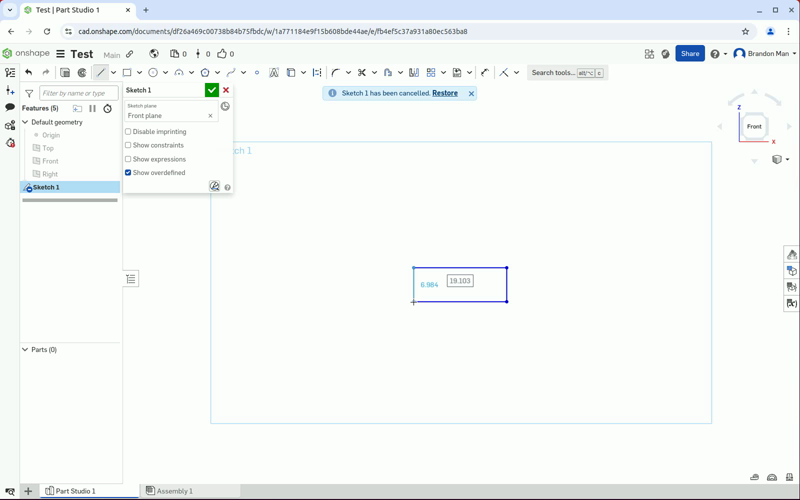
key(esc)
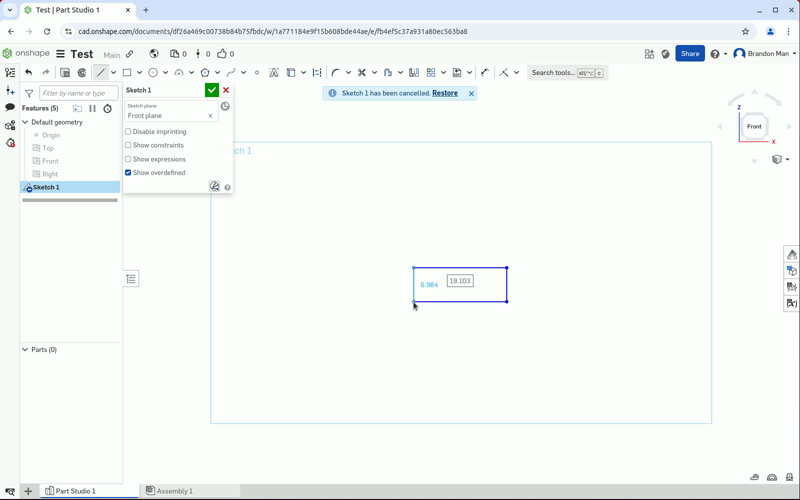
mouse_move(459, 276)
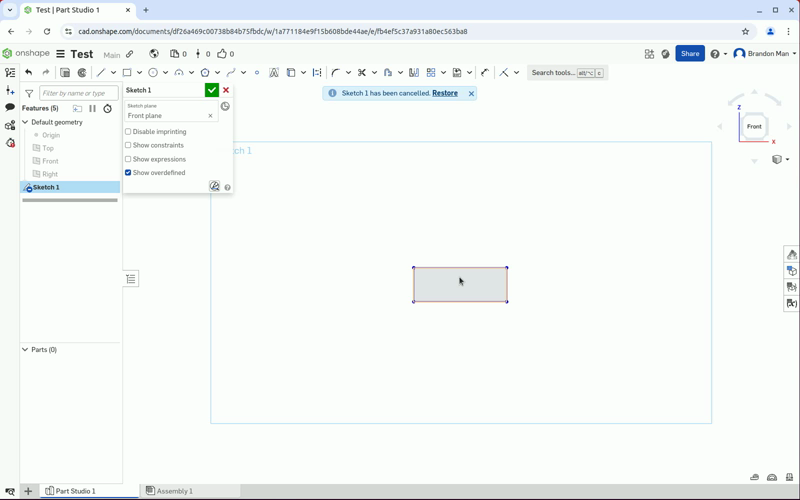
click(459, 276)
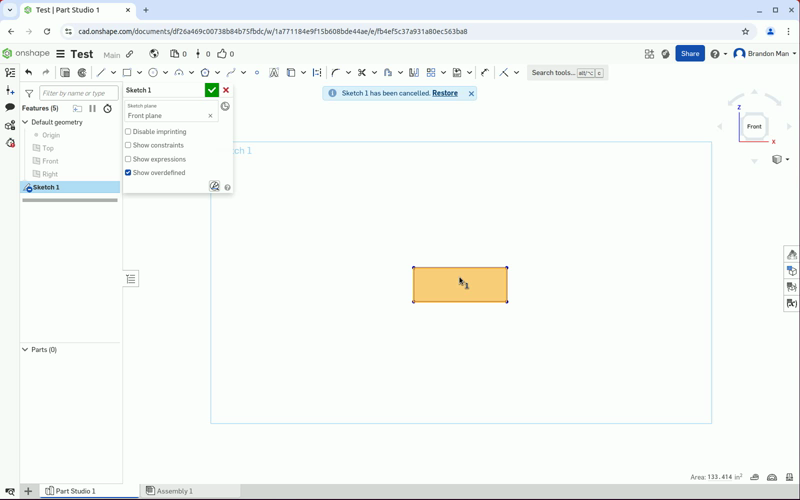
mouse_move(73, 352)
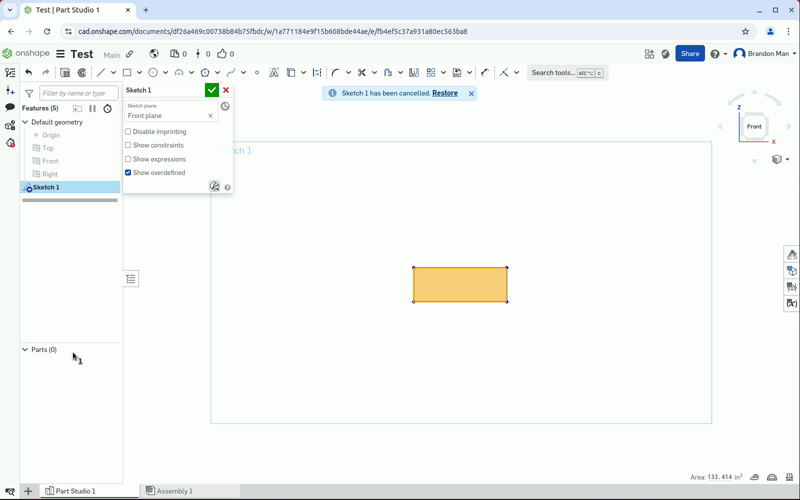
key(shift+y)
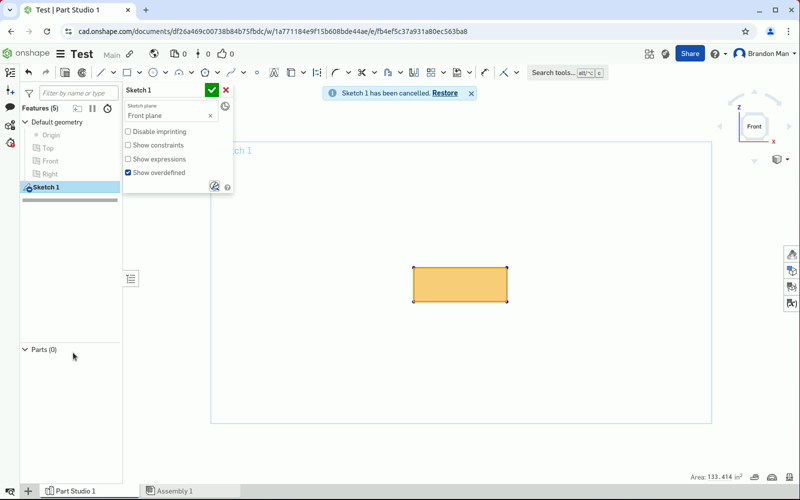
key(shift+e)
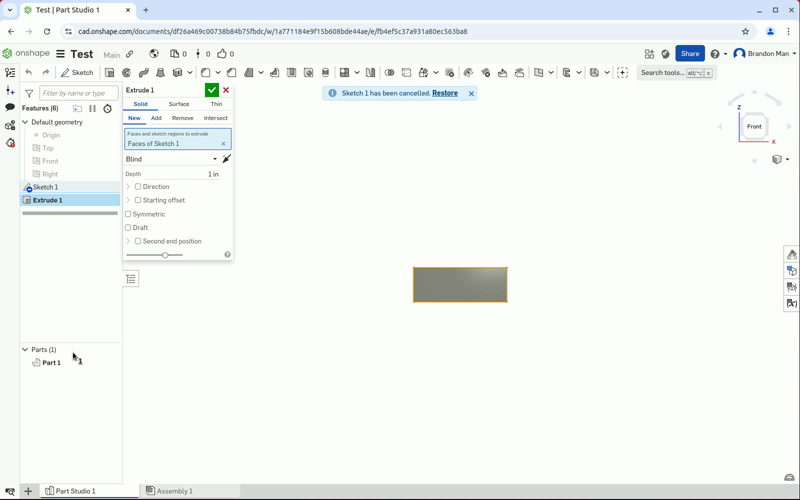
mouse_move(143, 106)
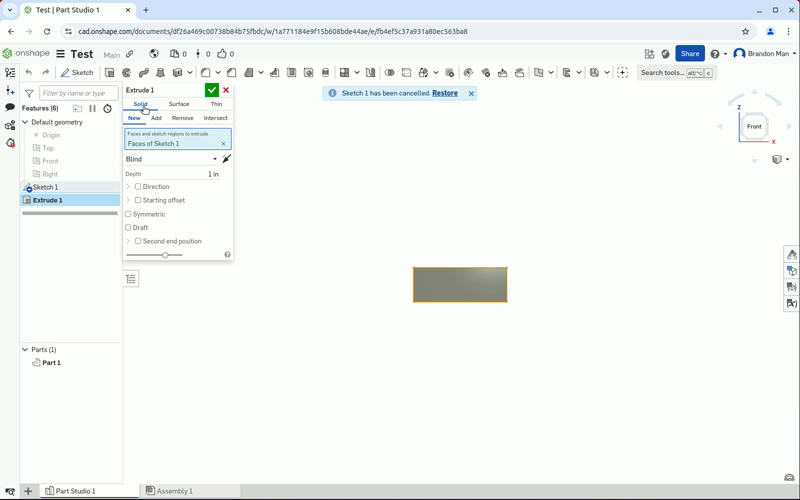
click(143, 106)
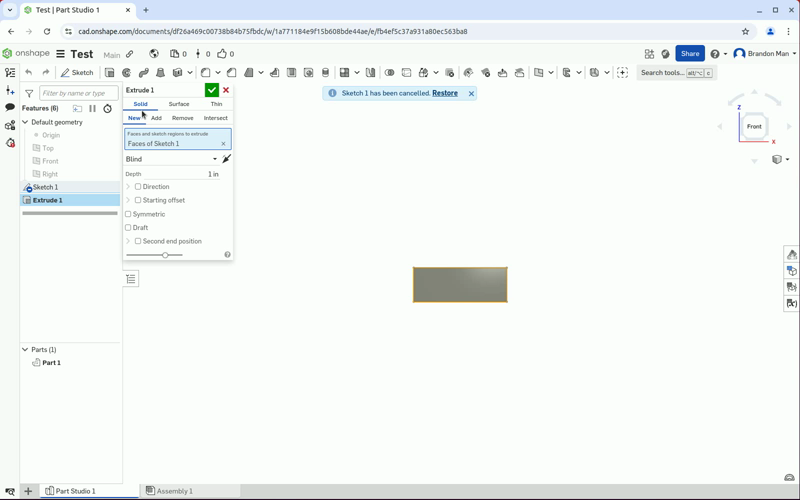
mouse_move(137, 120)
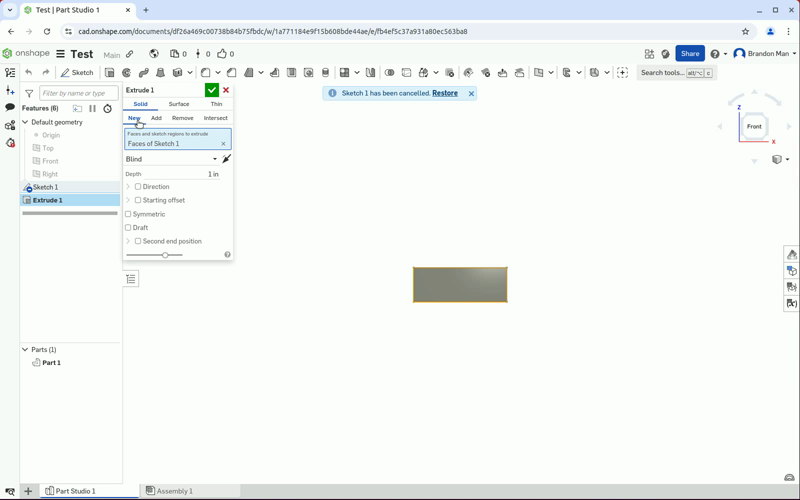
click(137, 120)
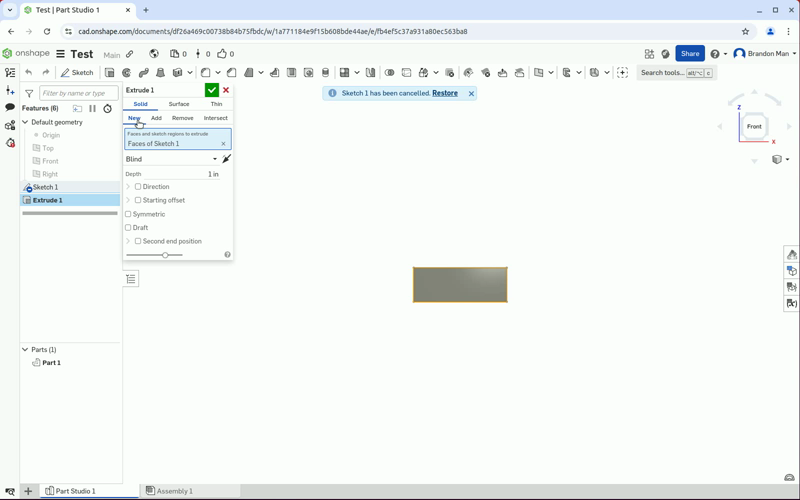
key(tab, 4)
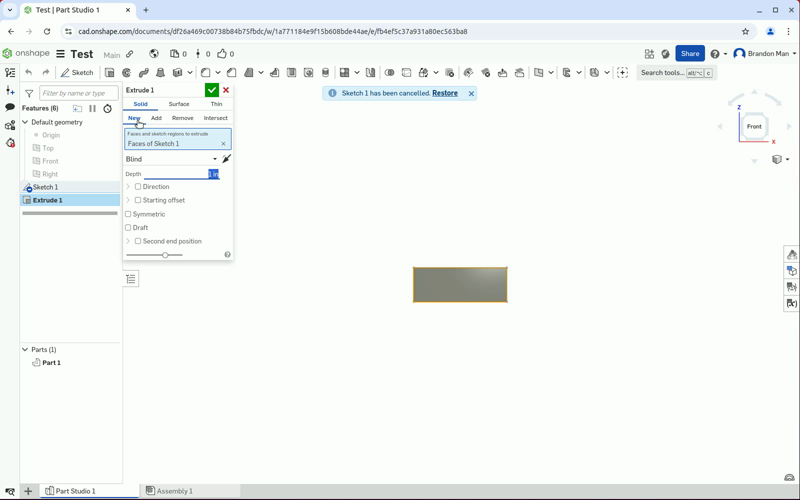
text(23.108)
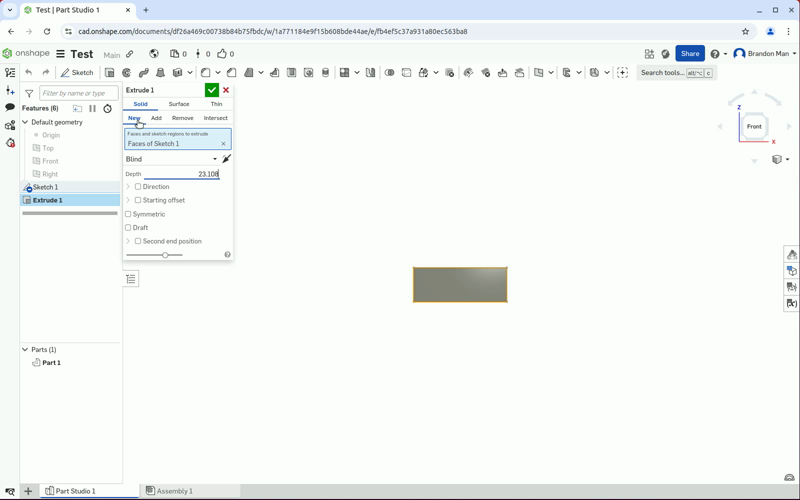
key(enter)
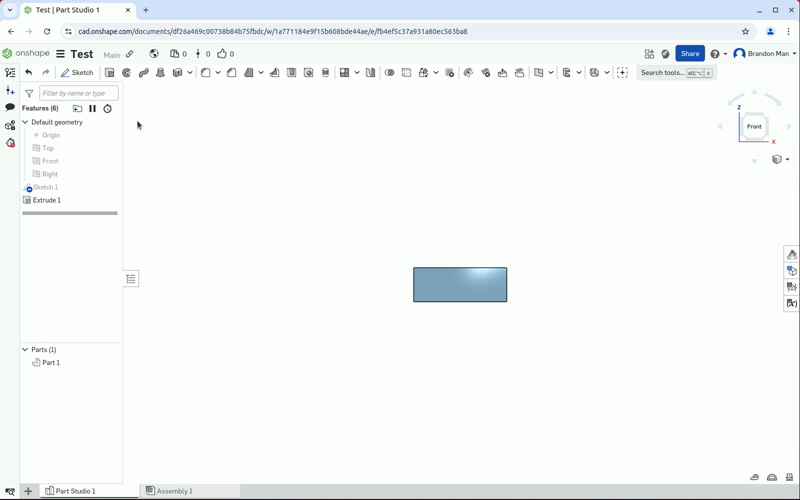
key(shift+h)
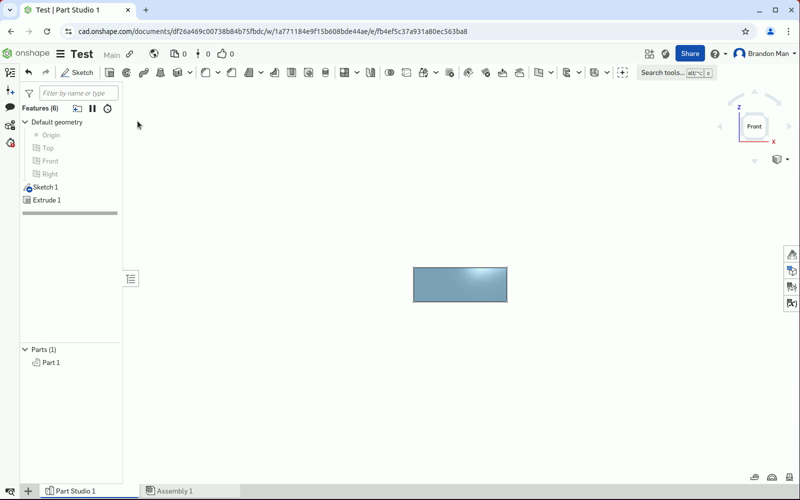
key(shift+h)
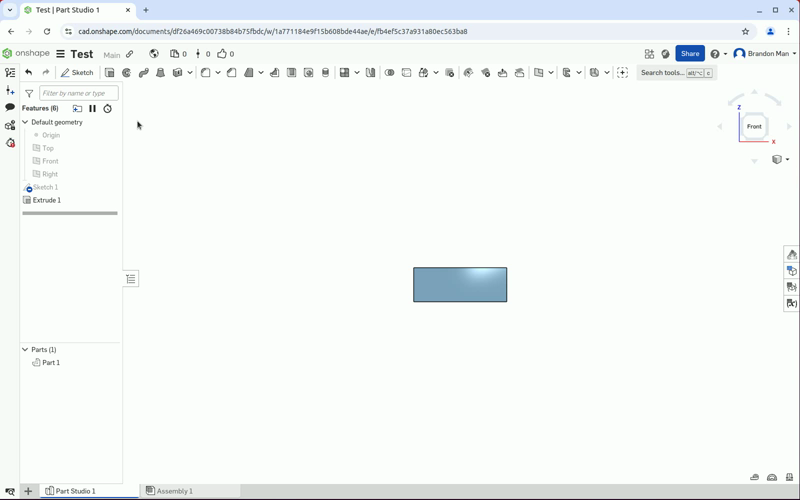
mouse_move(73, 189)
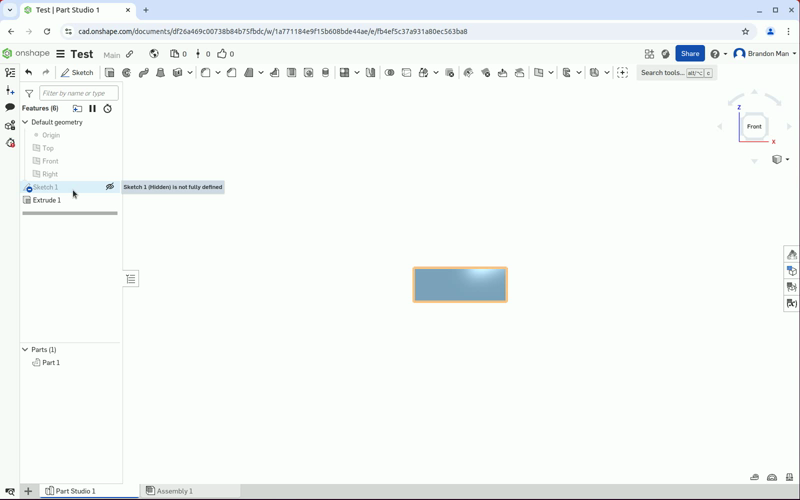
click(73, 189)
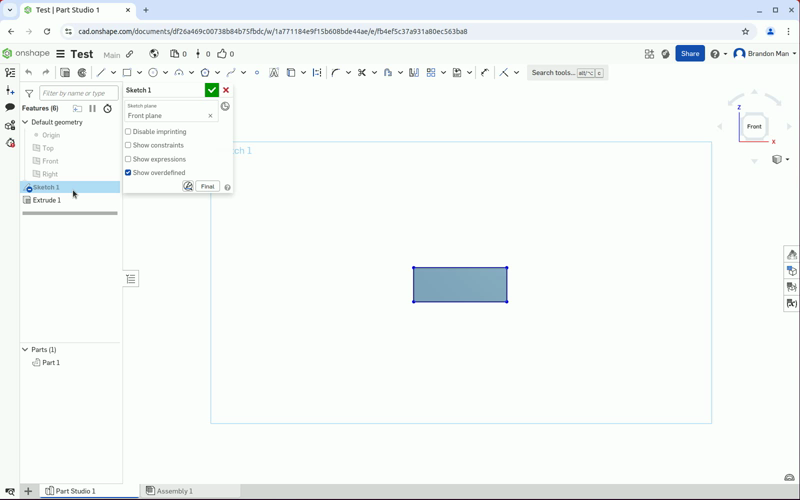
mouse_move(229, 92)
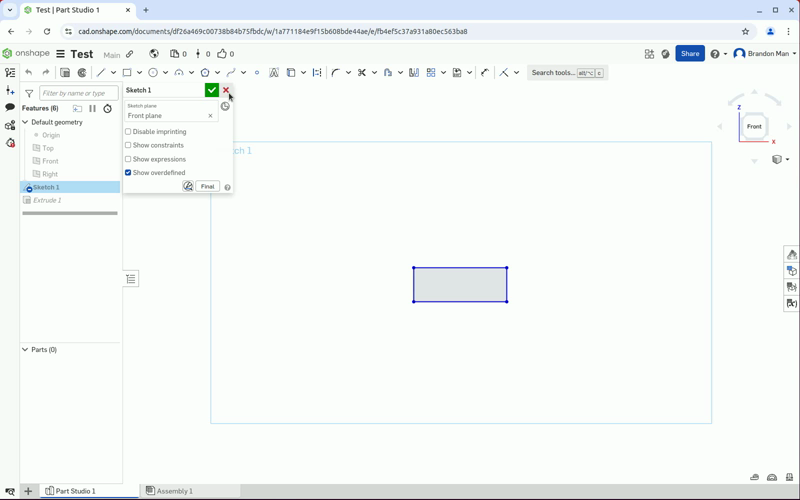
click(229, 92)
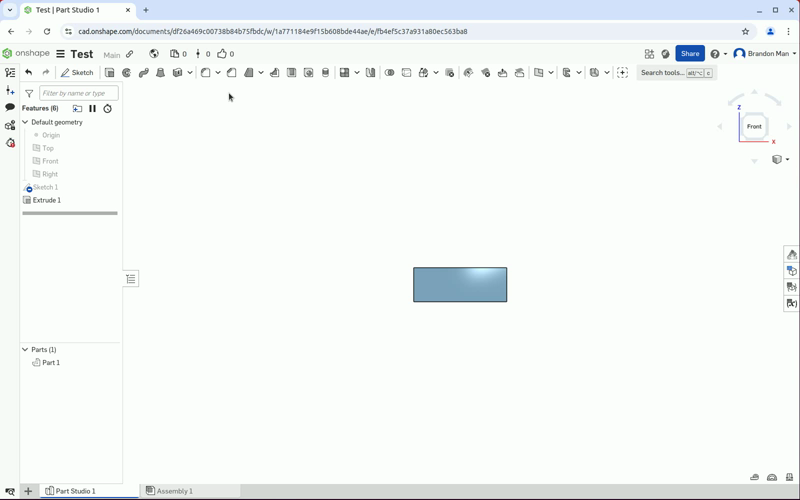
mouse_move(541, 75)
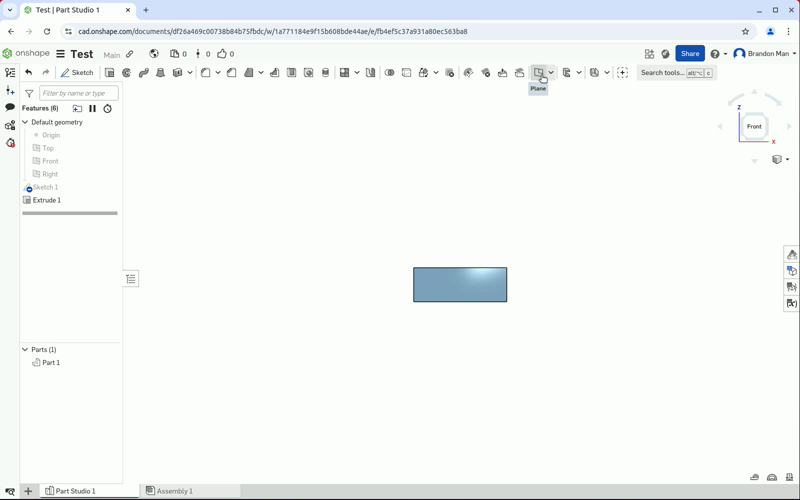
click(541, 75)
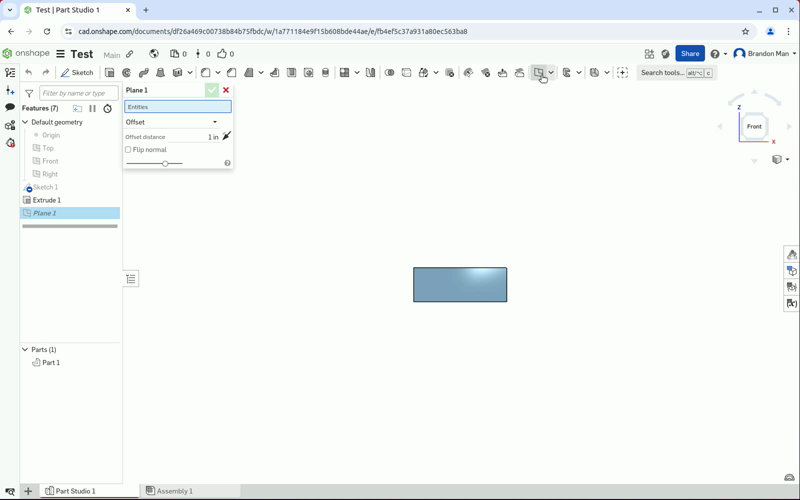
mouse_move(73, 163)
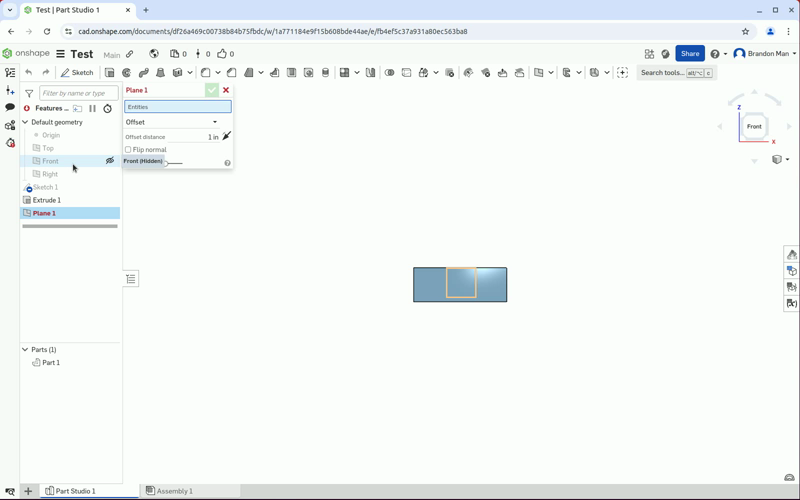
click(73, 163)
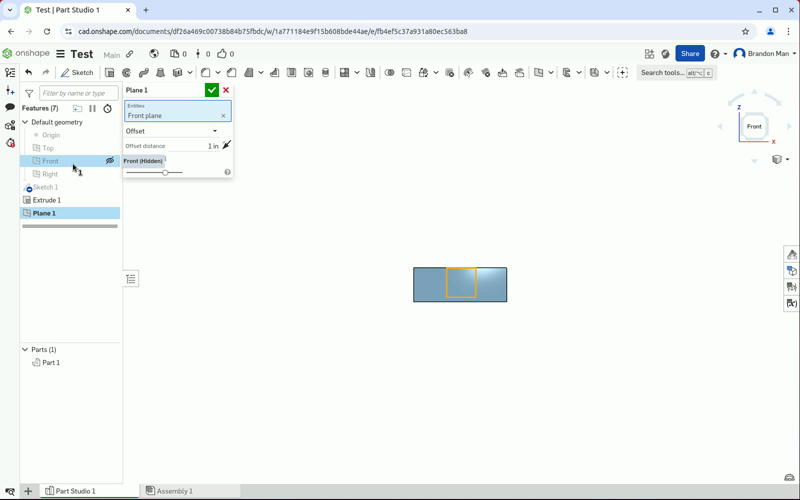
key(tab, 2)
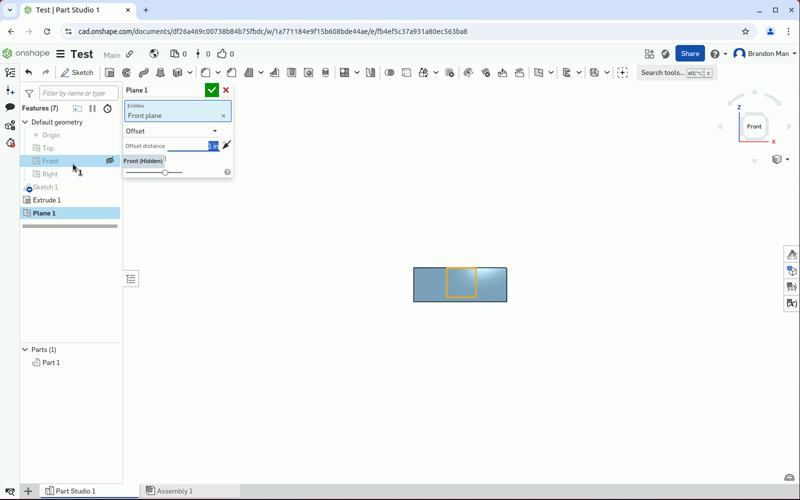
text(23.108)
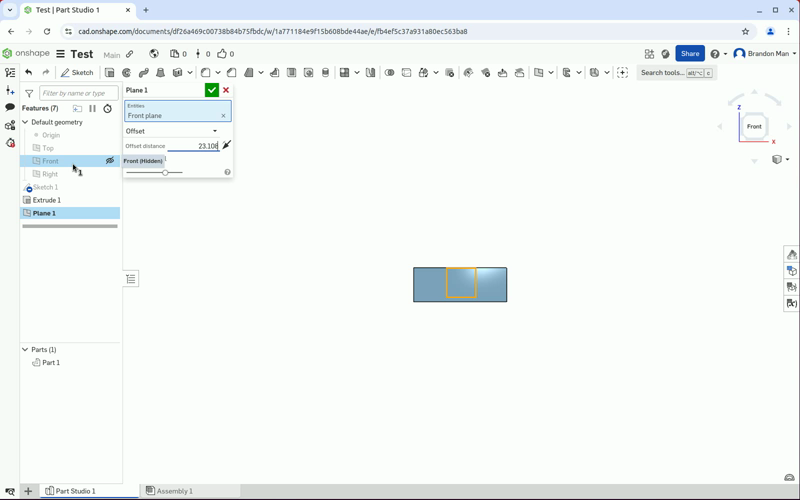
key(enter, 2)
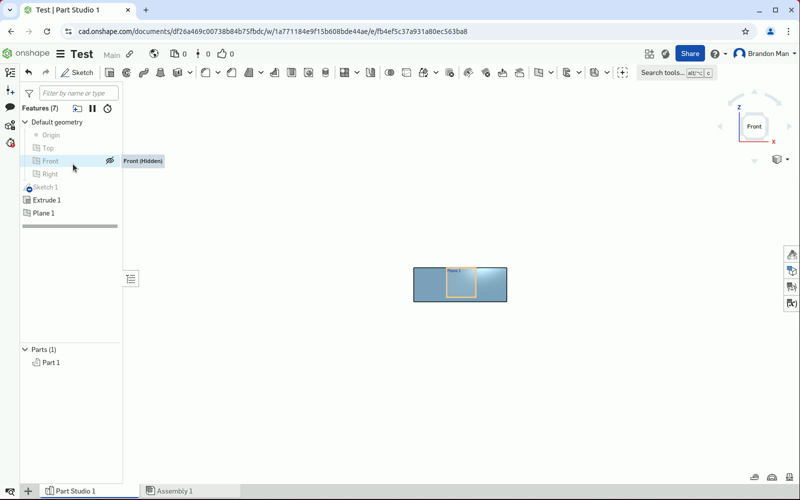
key(shift+s)
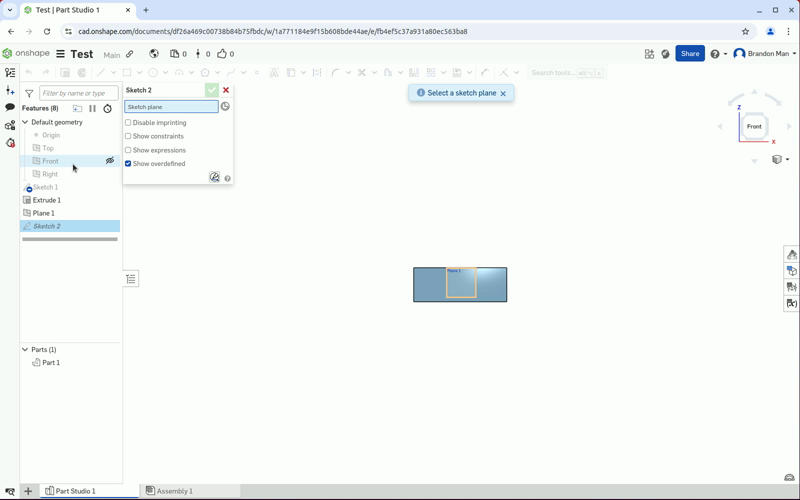
mouse_move(73, 215)
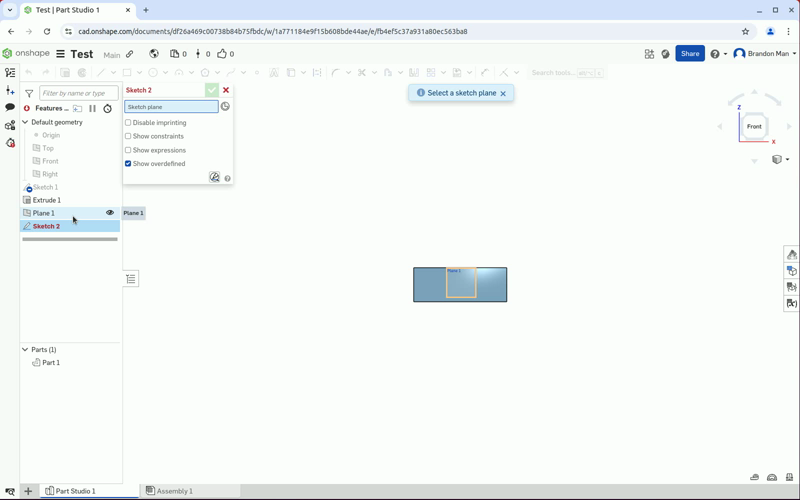
click(73, 215)
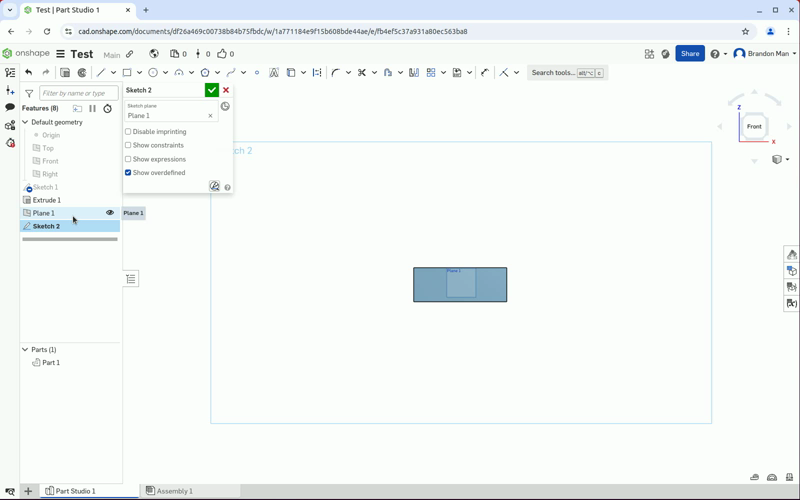
mouse_move(73, 352)
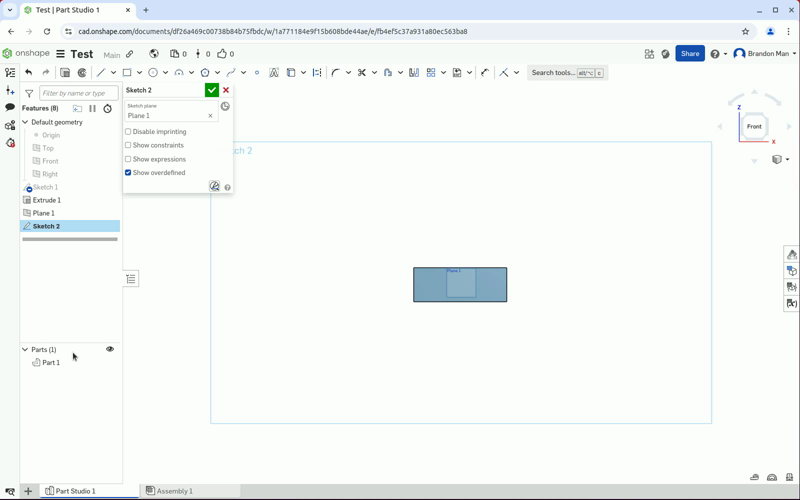
key(y)
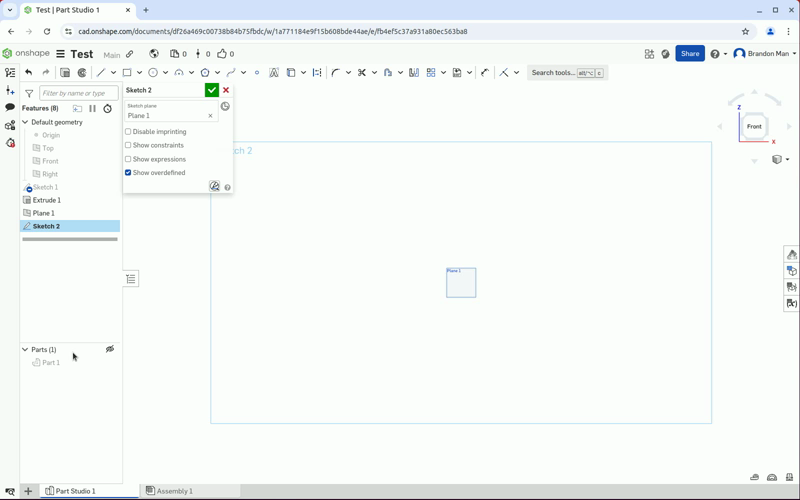
key(l)
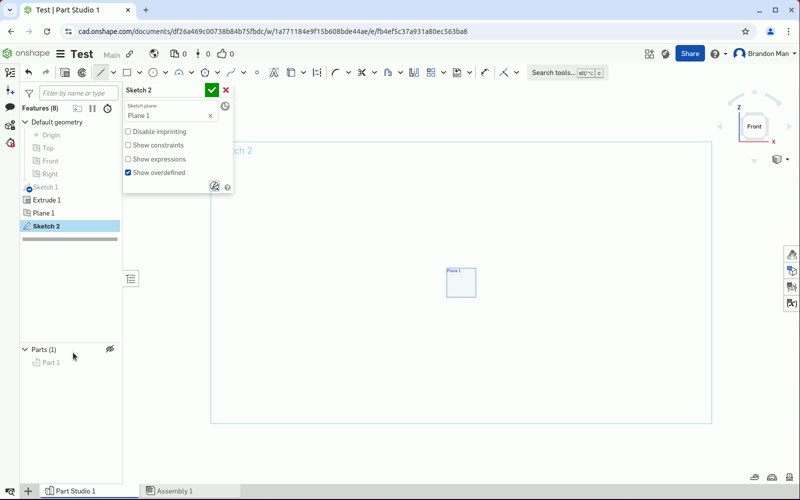
key_down(shift)
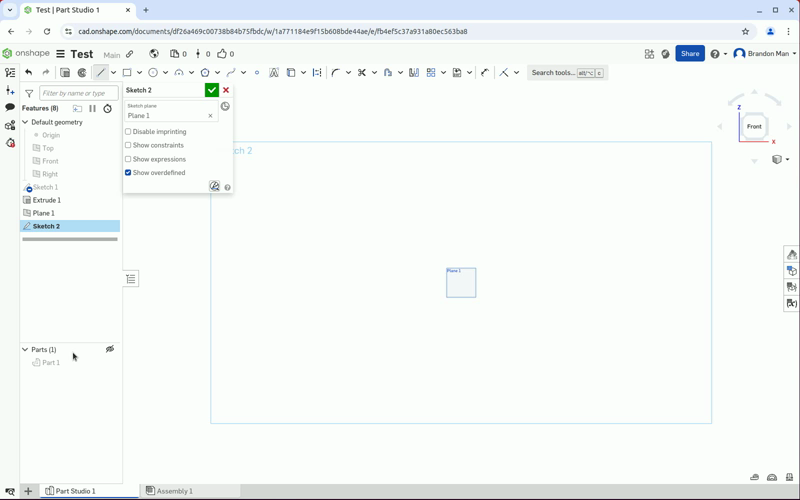
mouse_move(411, 301)
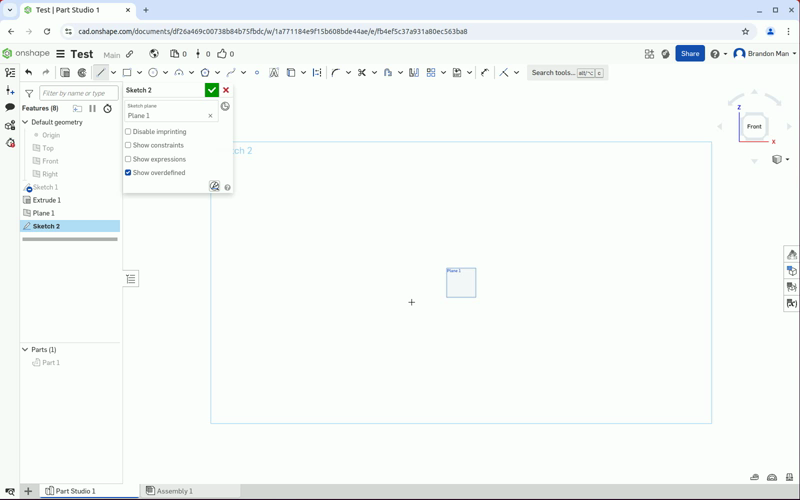
click(411, 301)
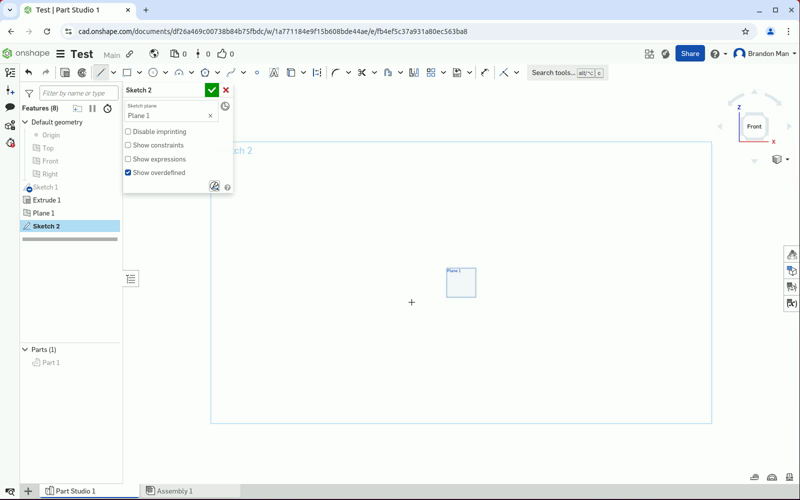
key_up(shift)
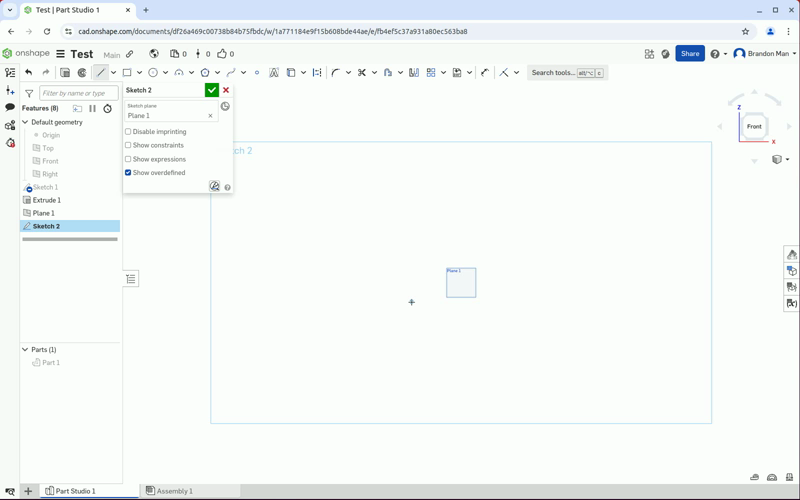
key_down(shift)
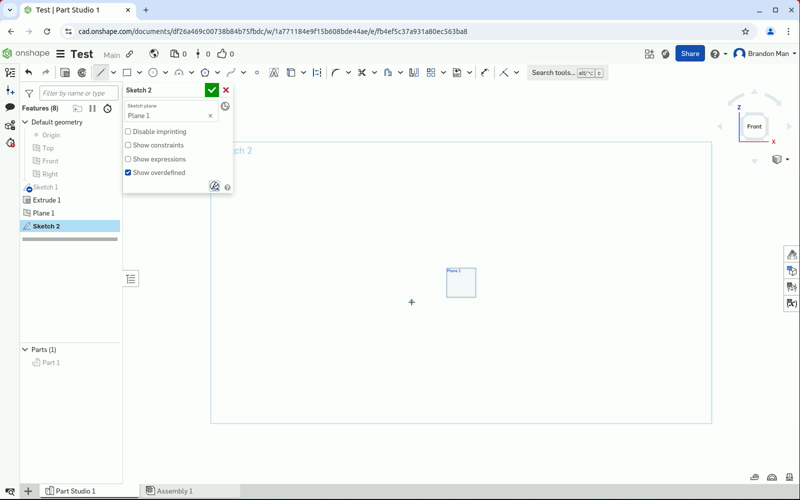
mouse_move(441, 301)
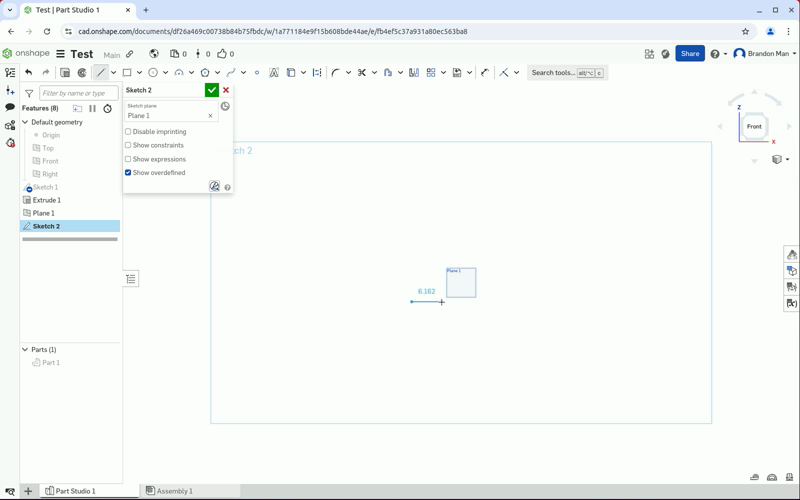
mouse_move(413, 301)
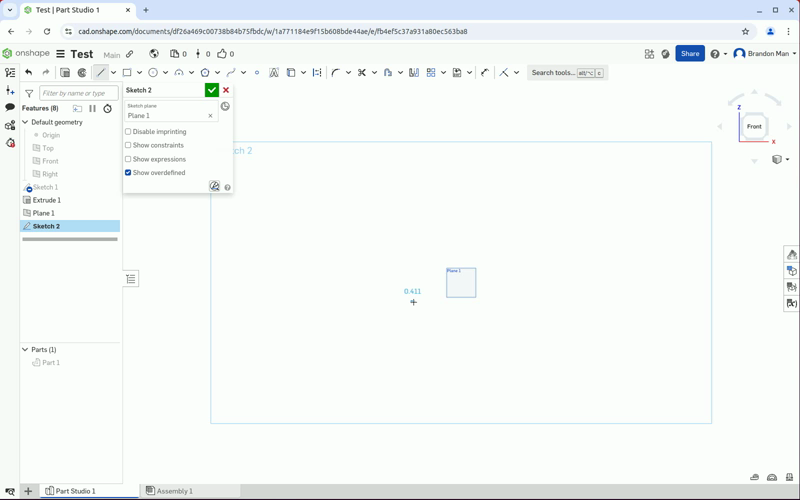
scroll(6)
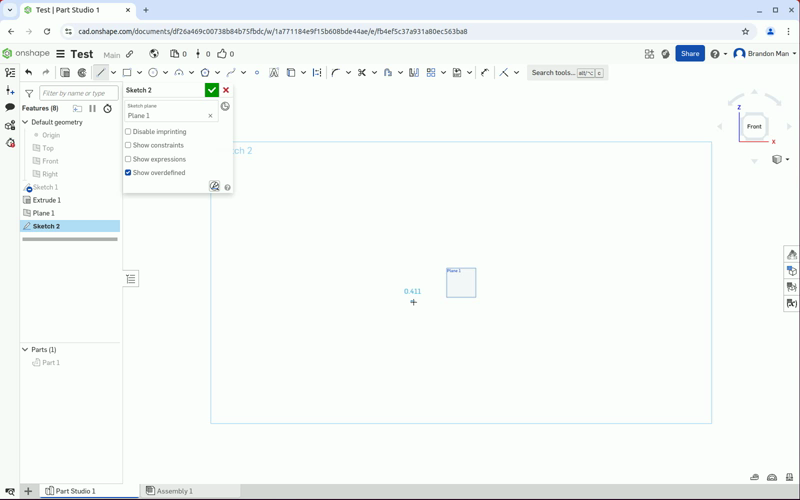
scroll(6)
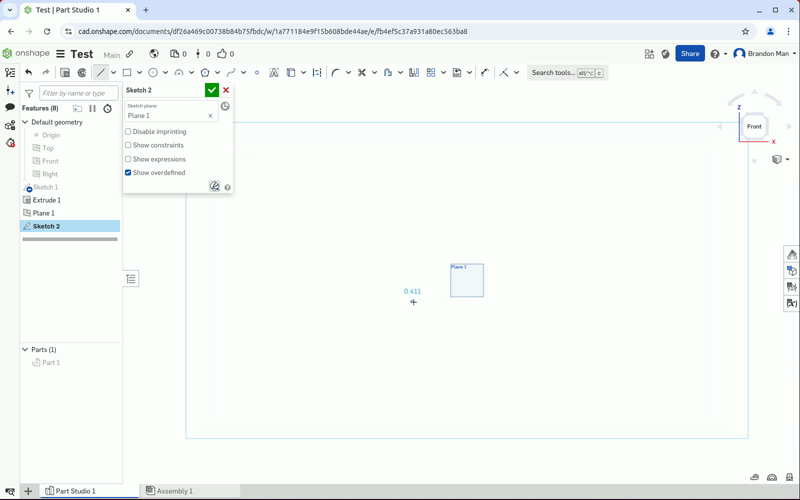
scroll(6)
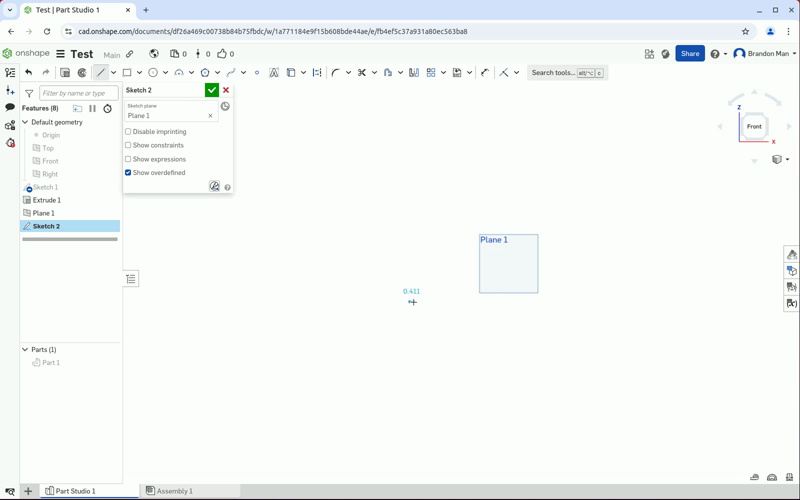
scroll(6)
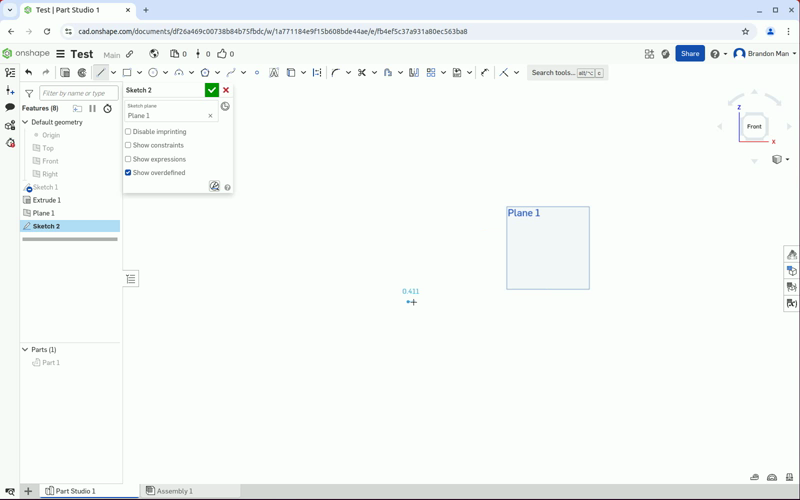
scroll(6)
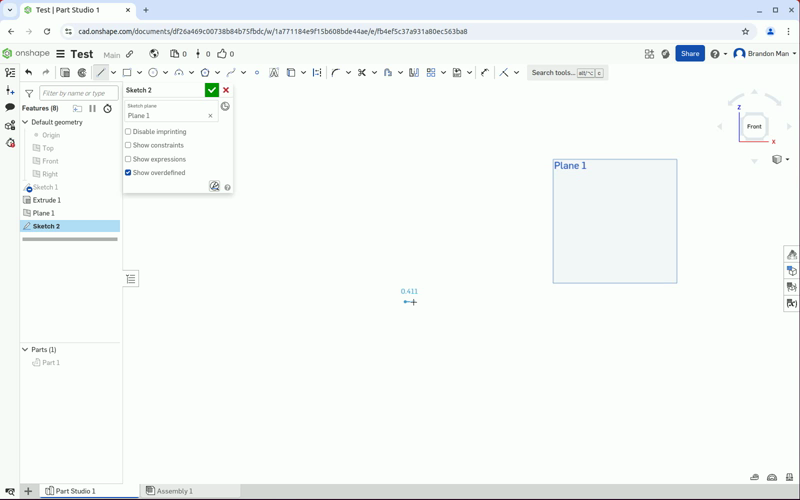
scroll(6)
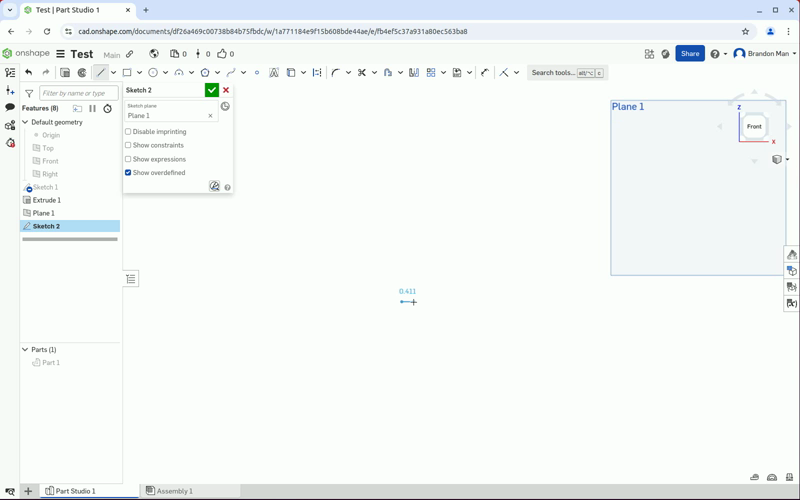
scroll(6)
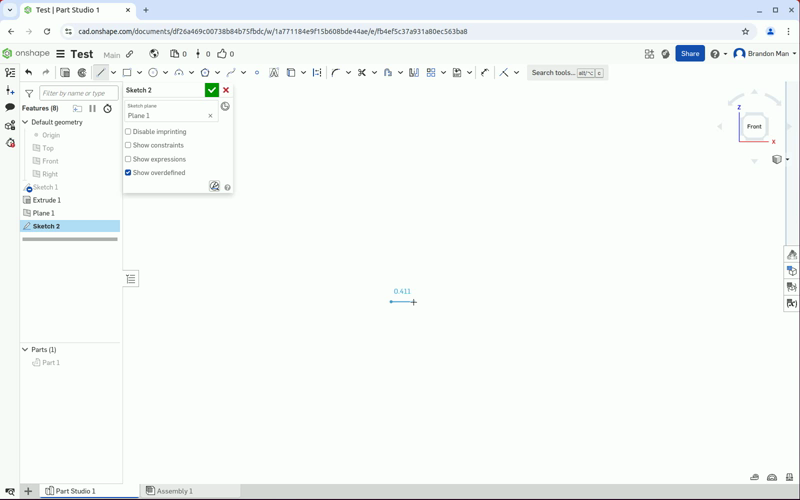
click(413, 301)
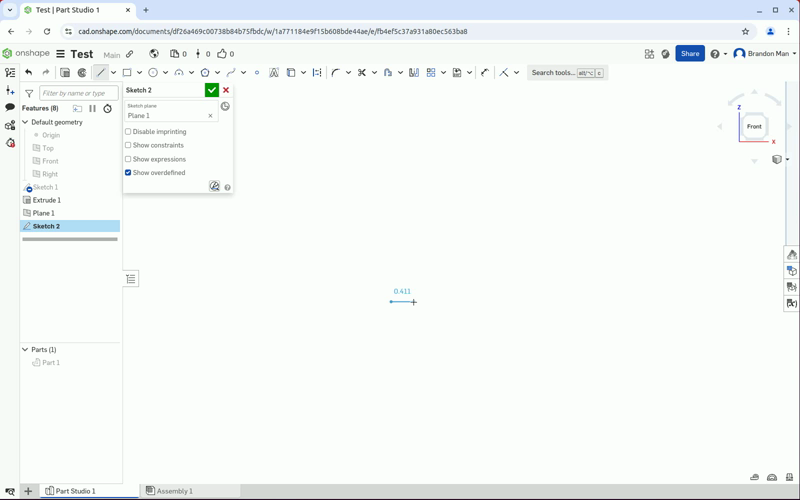
scroll(-6)
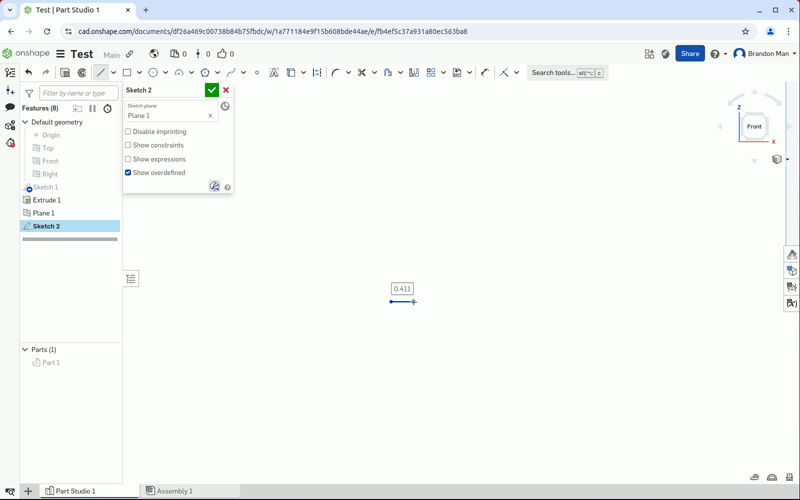
scroll(-6)
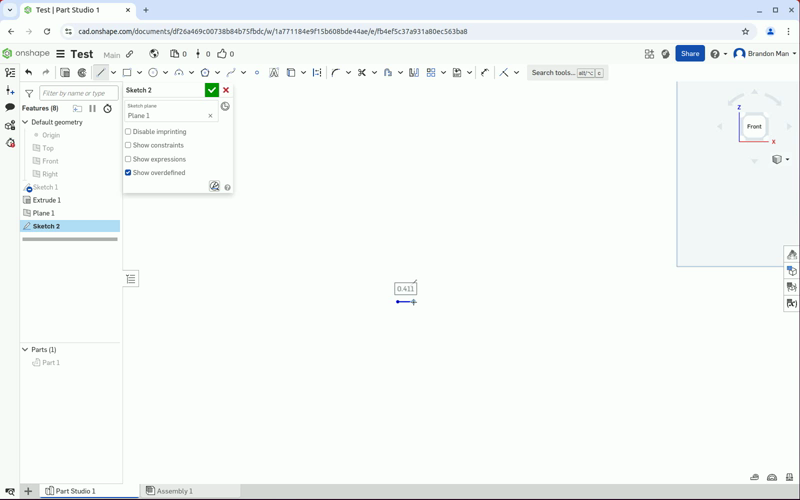
scroll(-6)
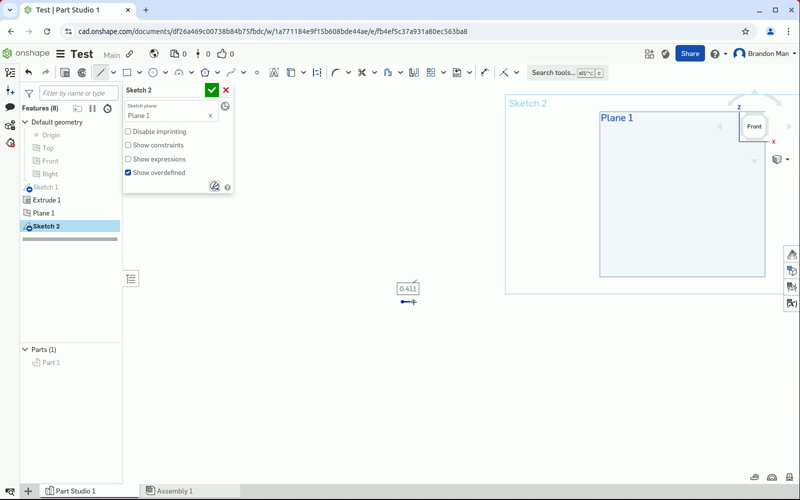
scroll(-6)
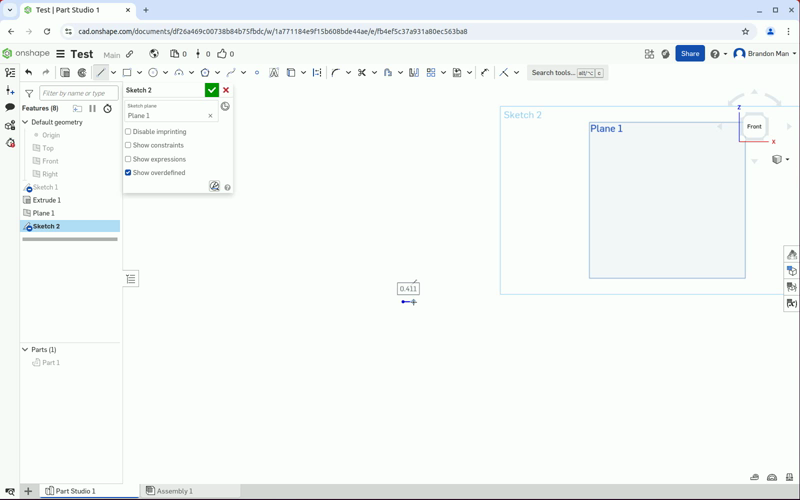
scroll(-6)
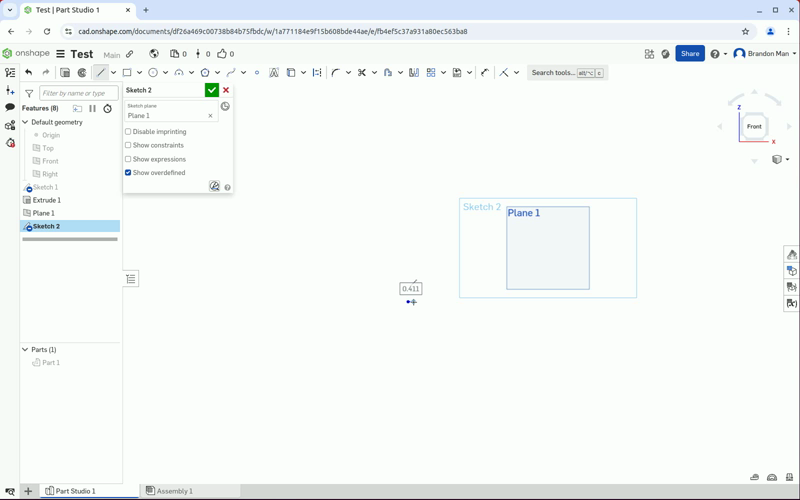
scroll(-6)
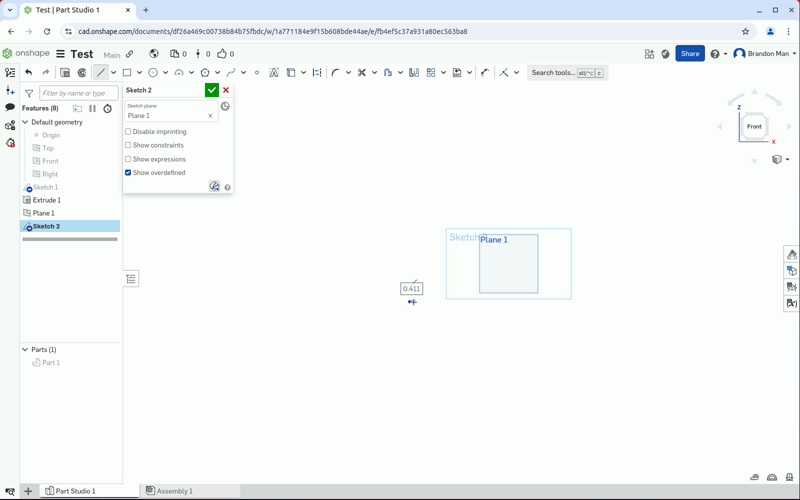
scroll(-6)
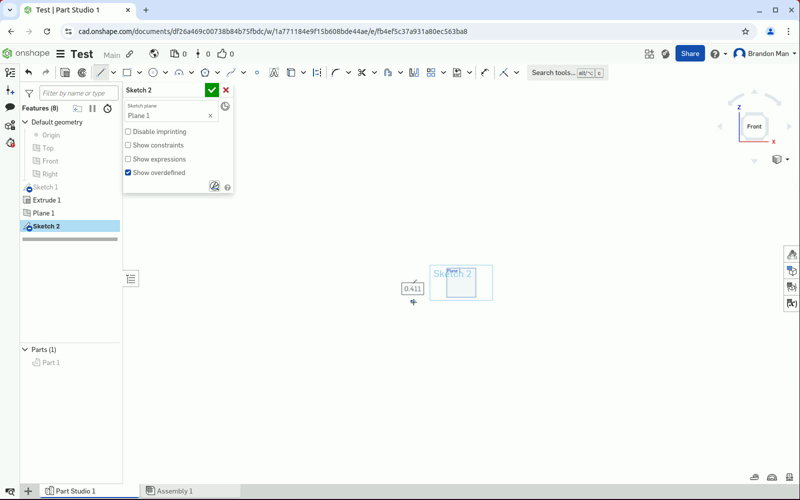
key_up(shift)
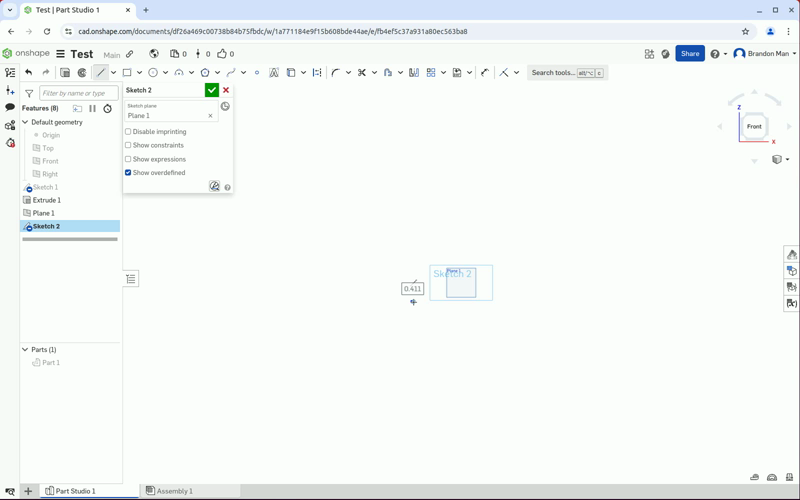
key_down(shift)
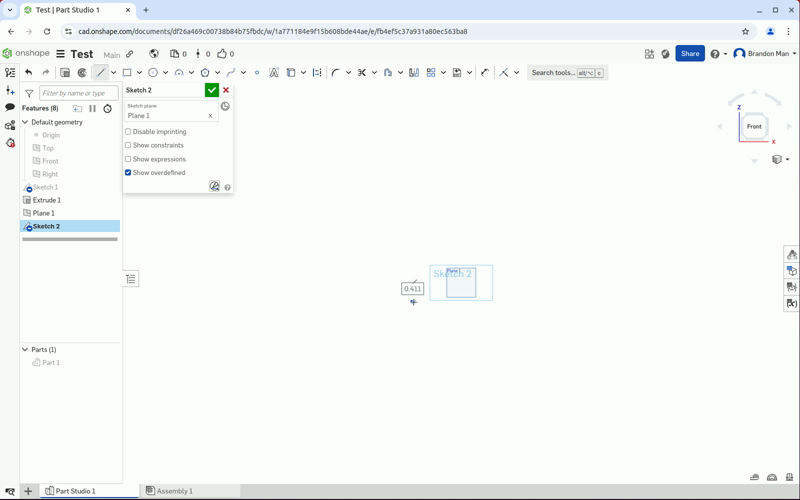
mouse_move(443, 301)
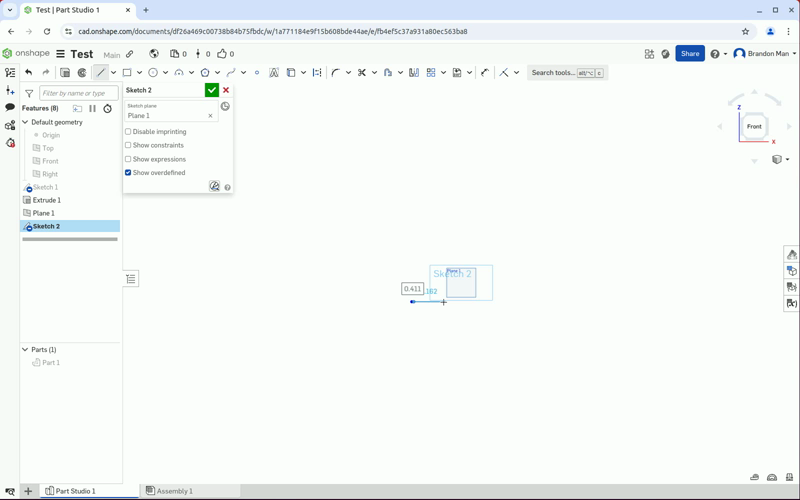
mouse_move(413, 267)
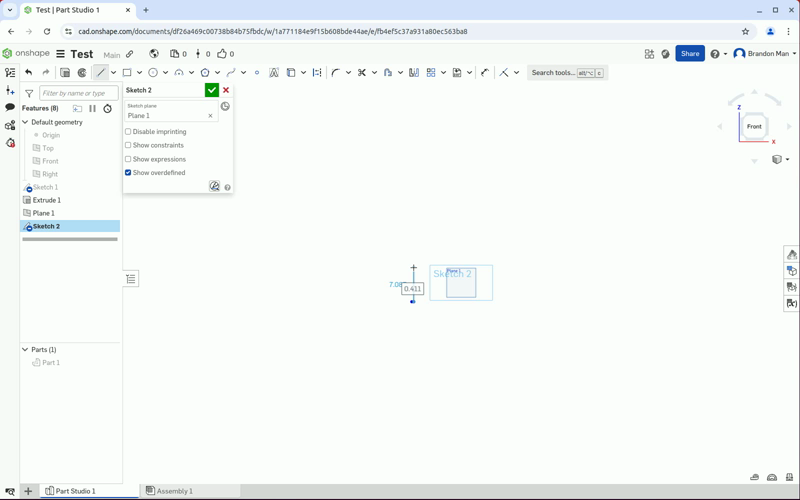
click(413, 267)
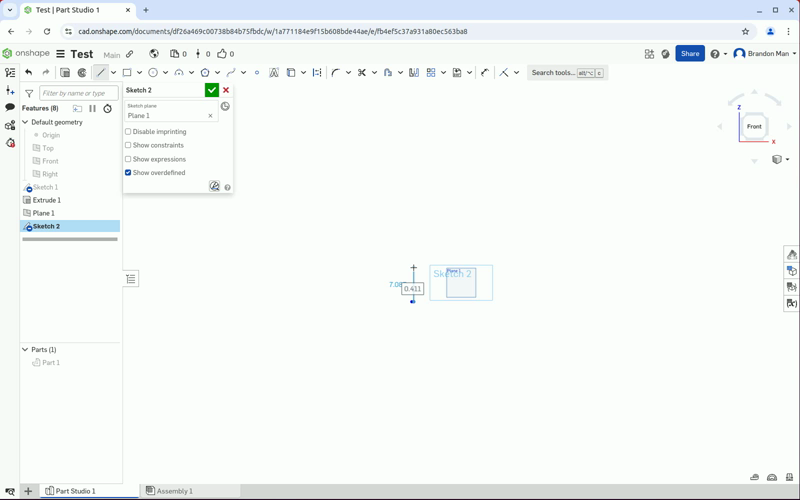
key_up(shift)
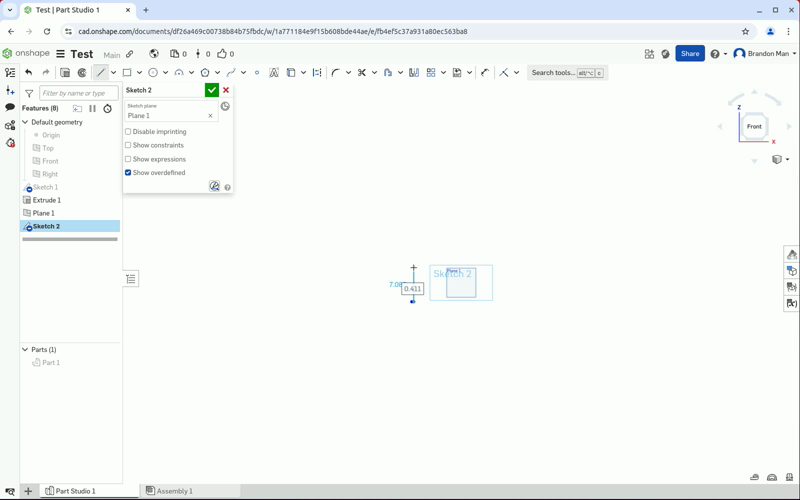
key_down(shift)
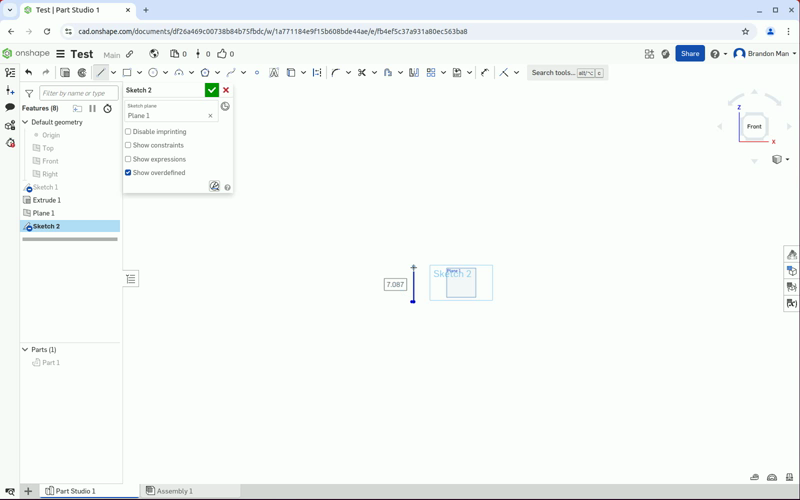
mouse_move(508, 267)
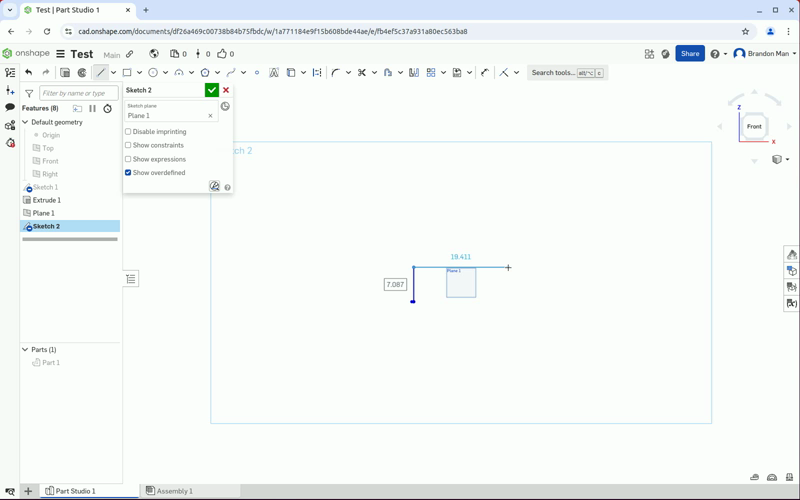
click(508, 267)
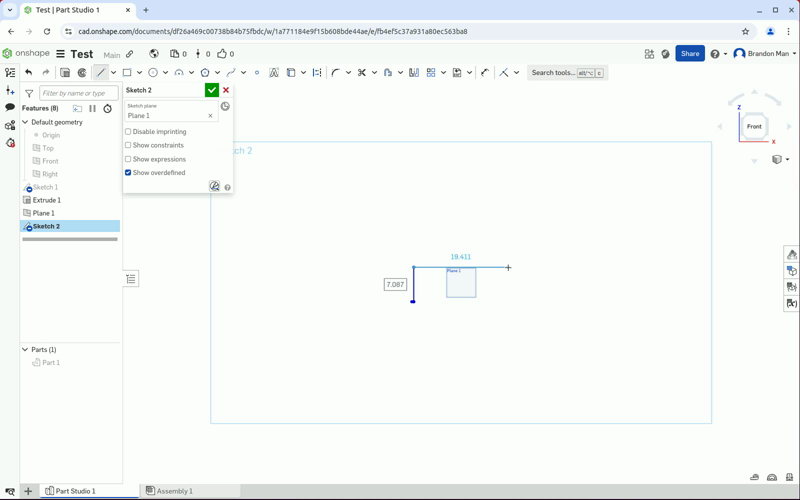
key_up(shift)
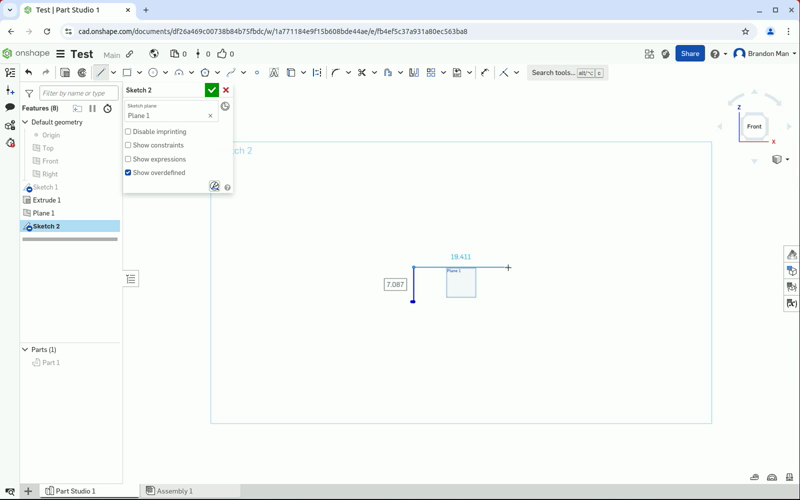
key_down(shift)
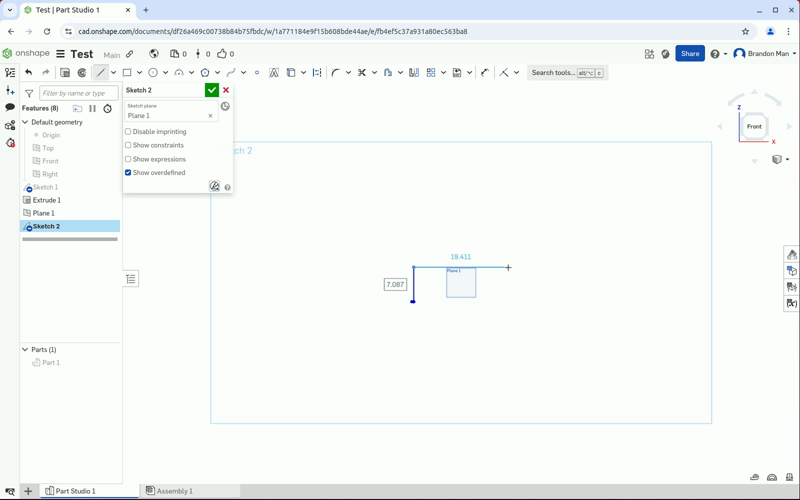
mouse_move(538, 267)
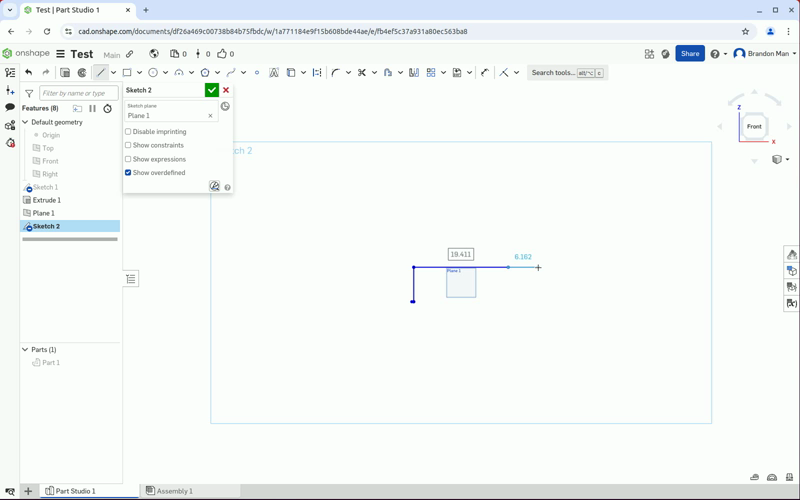
mouse_move(508, 301)
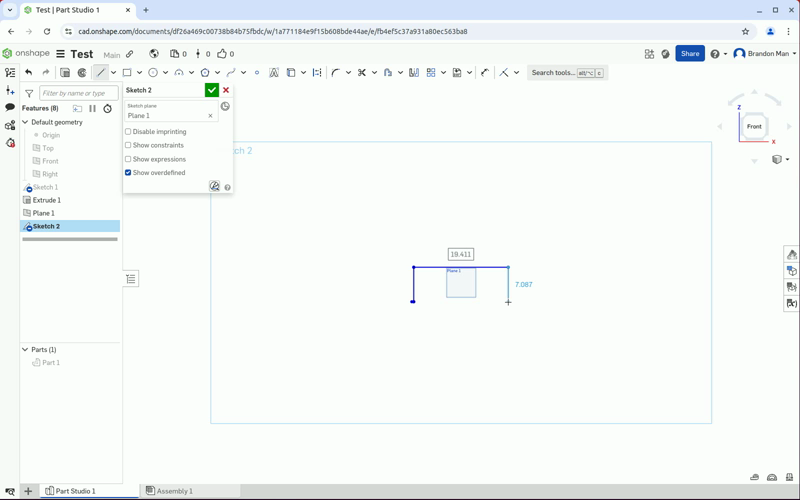
click(508, 301)
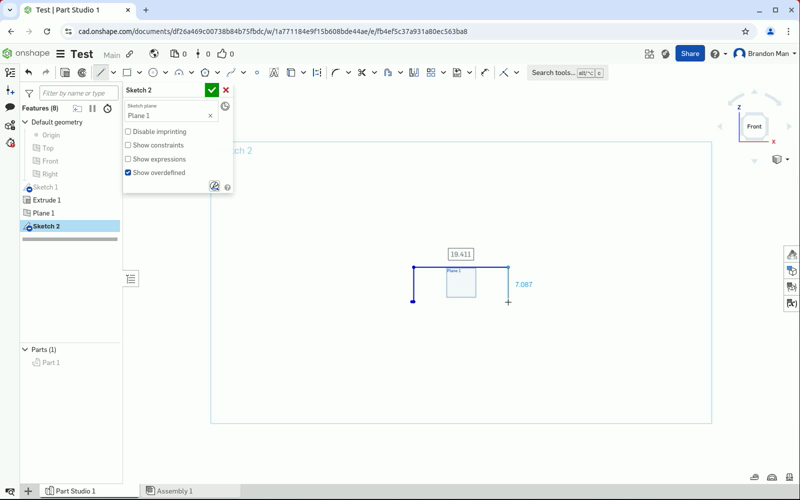
key_up(shift)
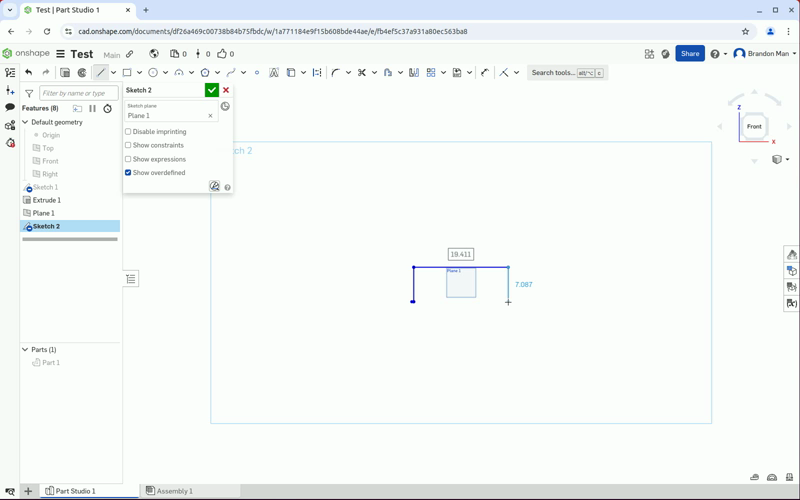
key_down(shift)
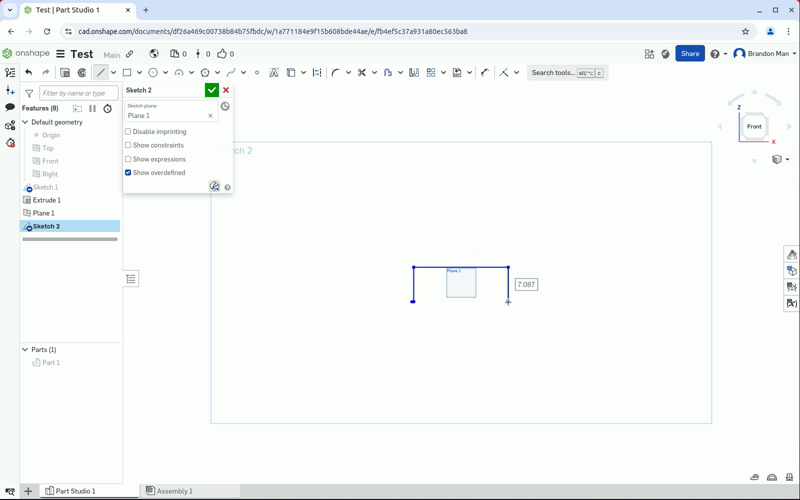
mouse_move(538, 301)
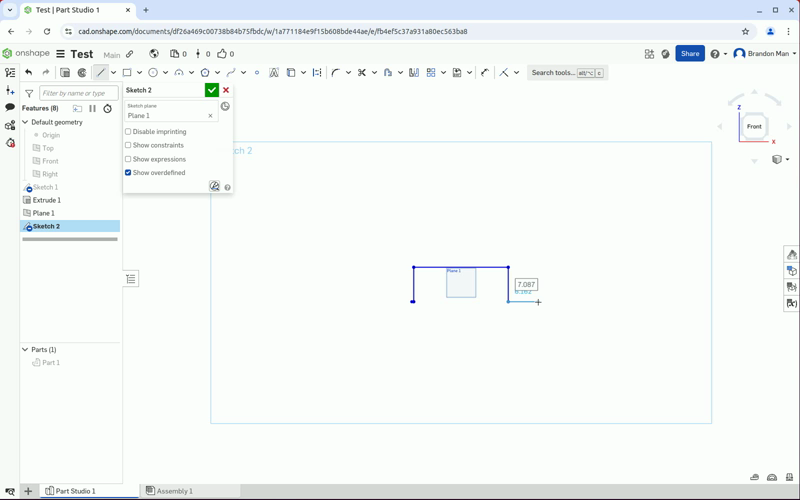
mouse_move(510, 301)
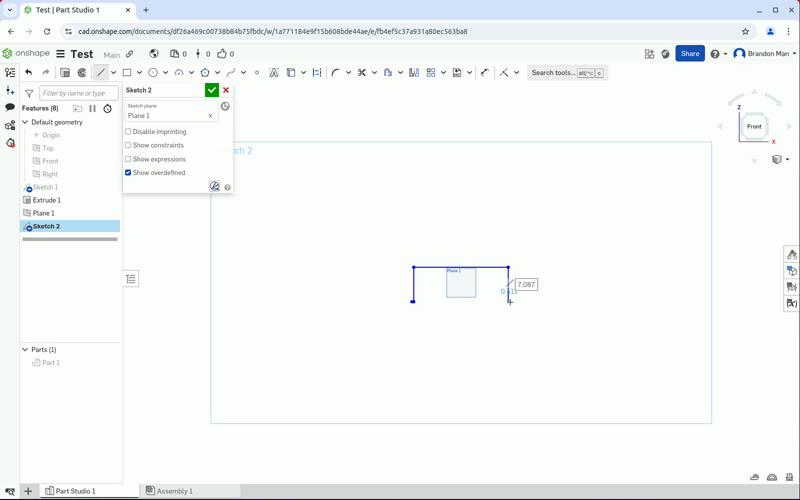
scroll(6)
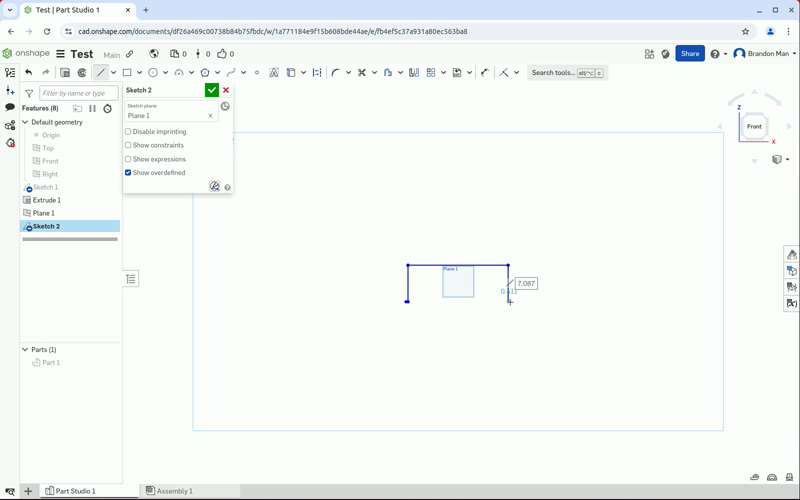
scroll(6)
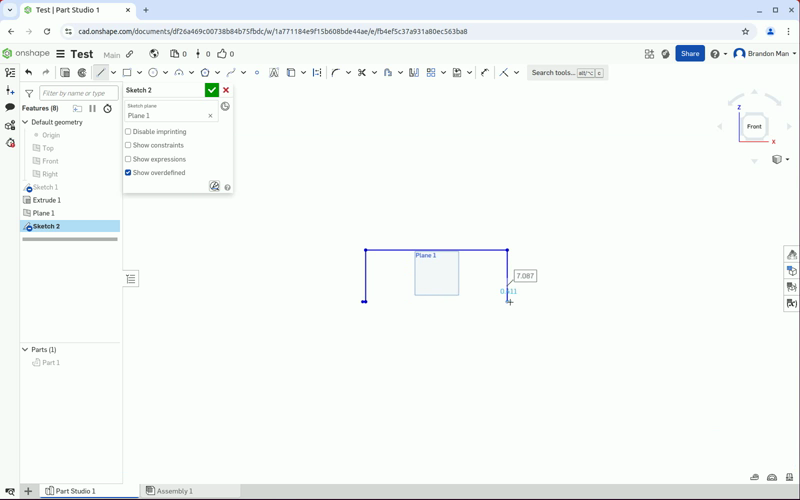
scroll(6)
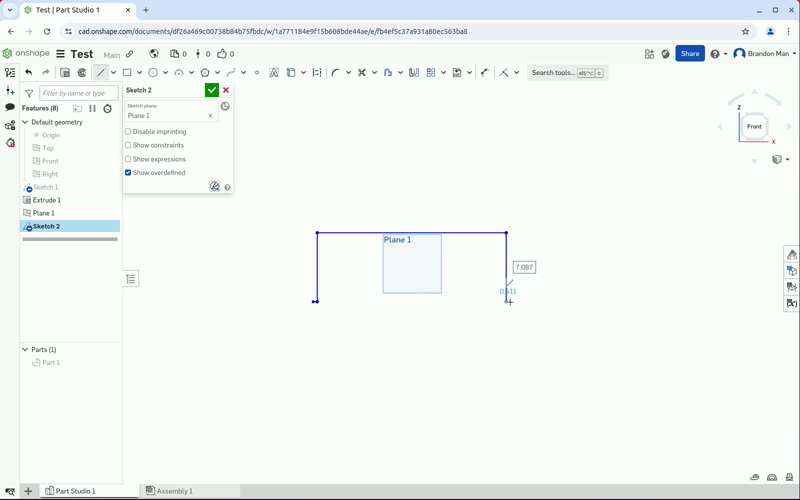
scroll(6)
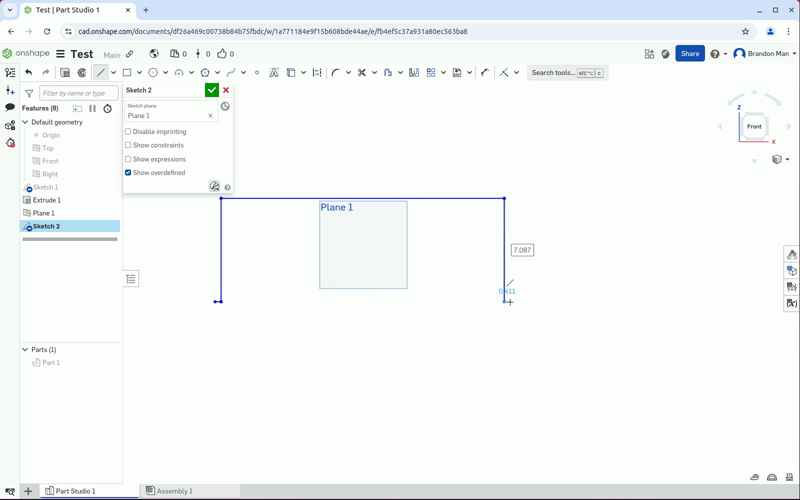
scroll(6)
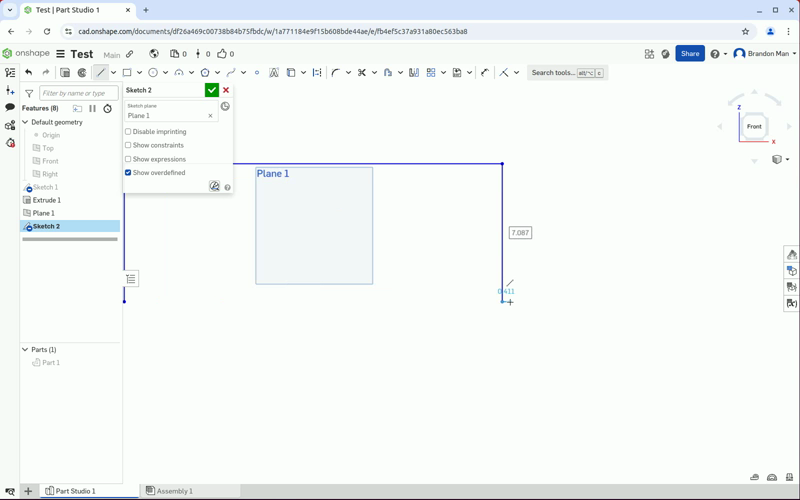
scroll(6)
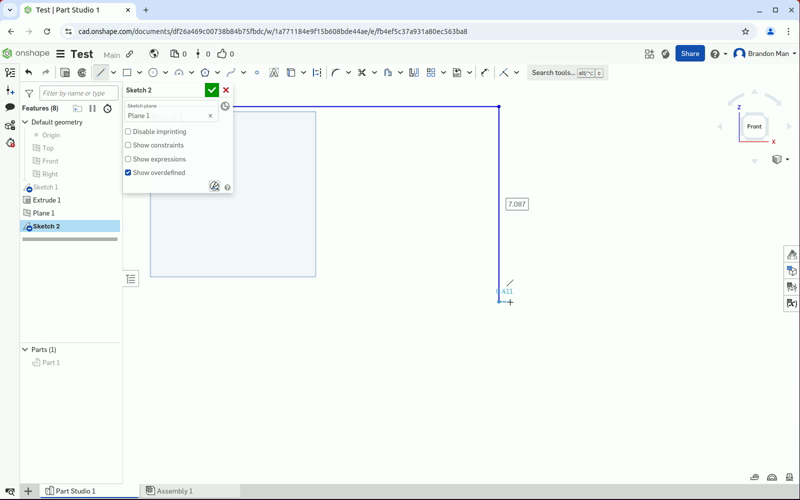
scroll(6)
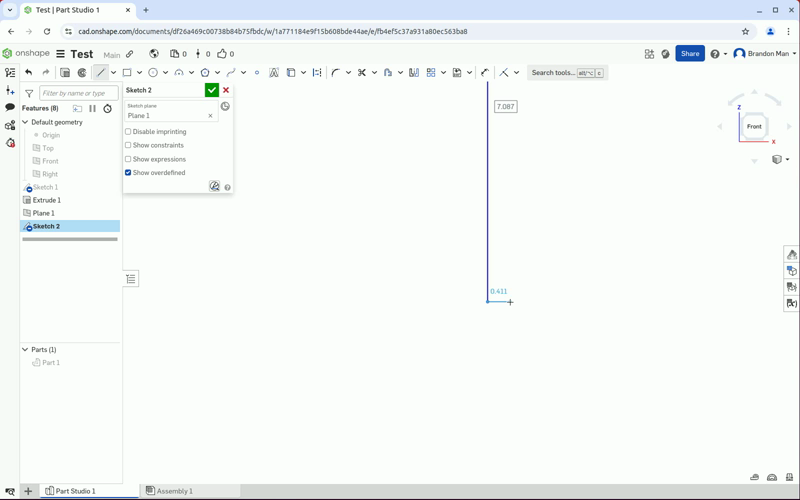
click(510, 301)
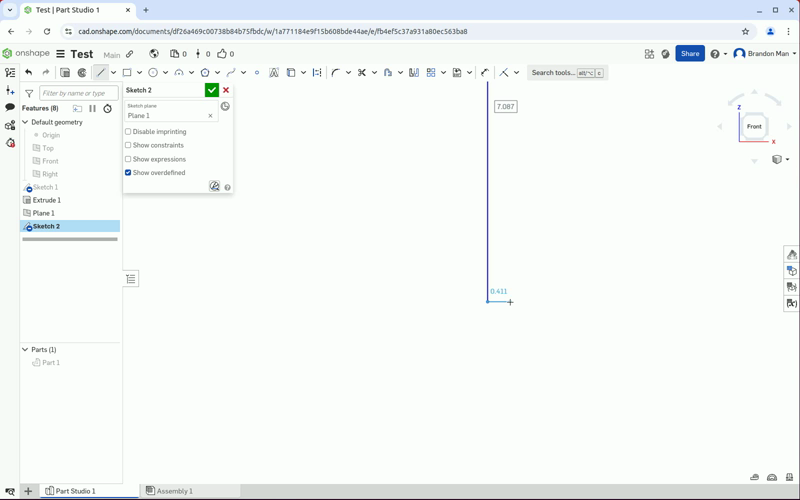
scroll(-6)
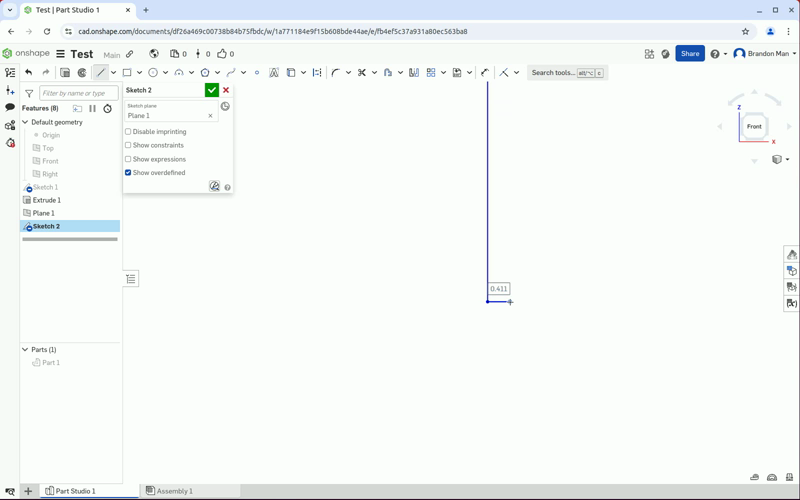
scroll(-6)
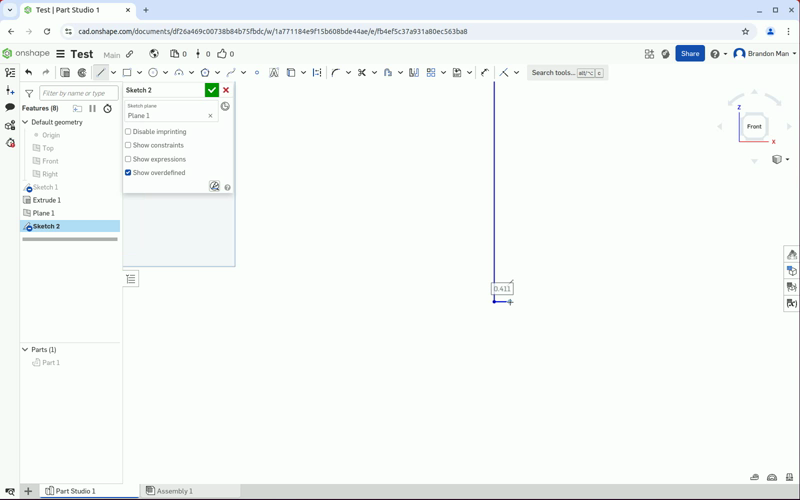
scroll(-6)
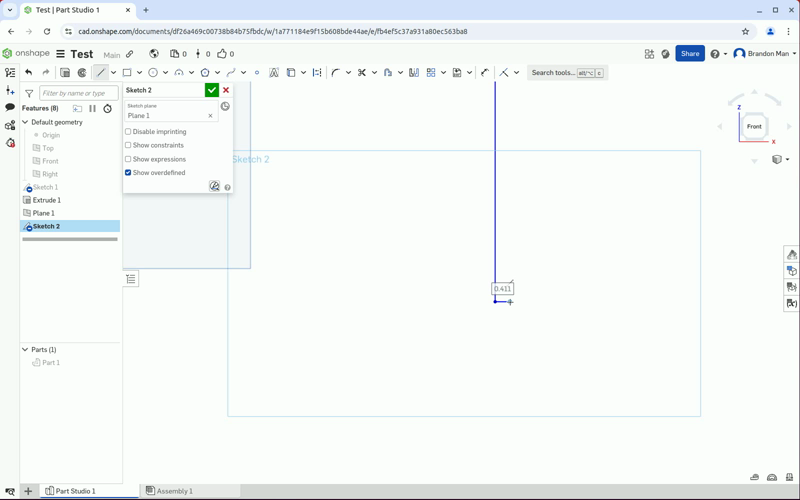
scroll(-6)
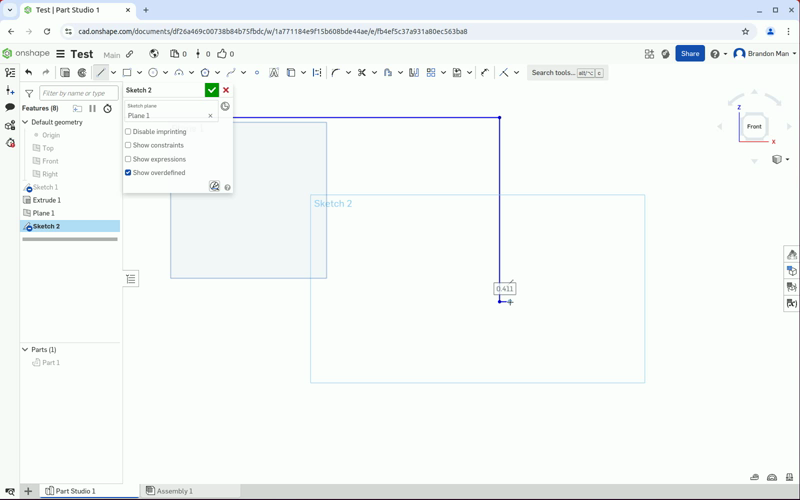
scroll(-6)
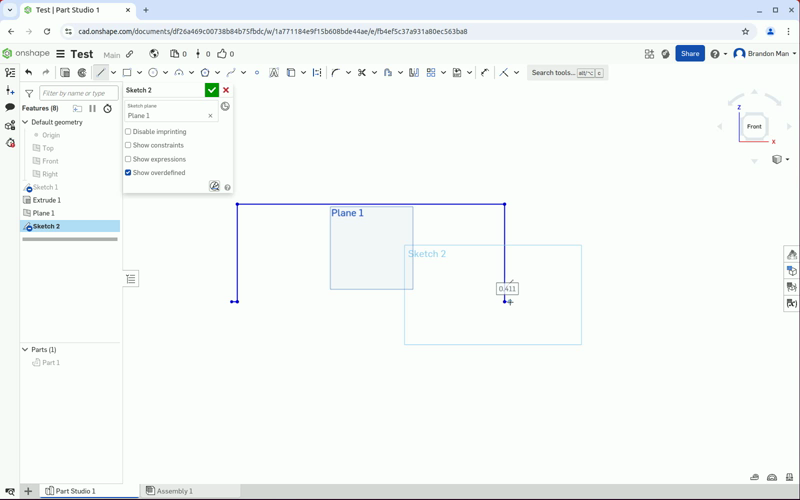
scroll(-6)
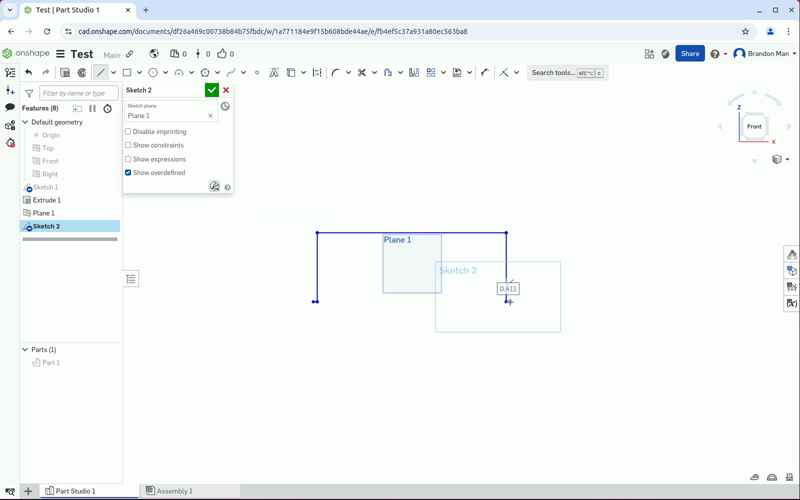
scroll(-6)
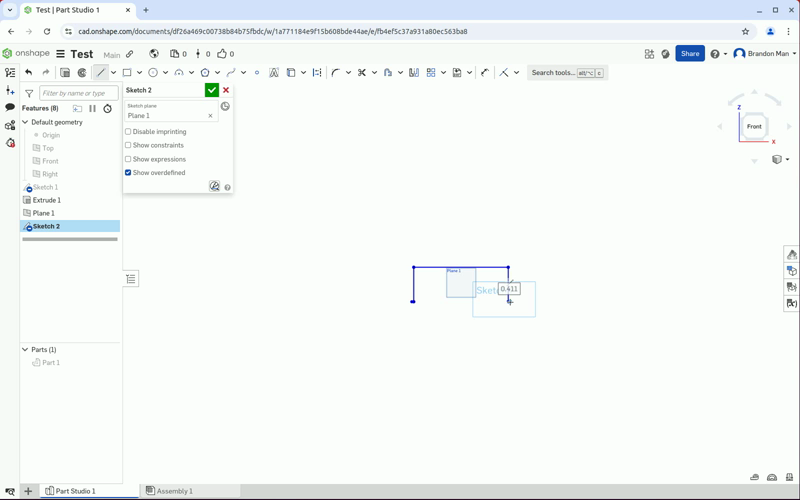
key_up(shift)
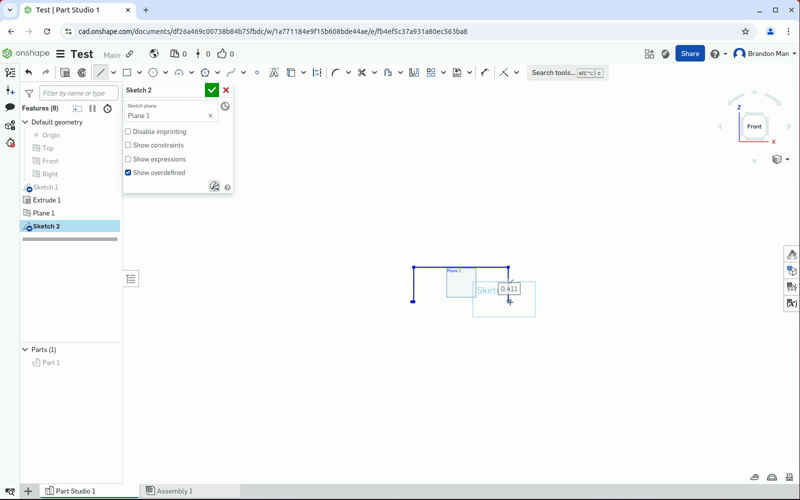
key_down(shift)
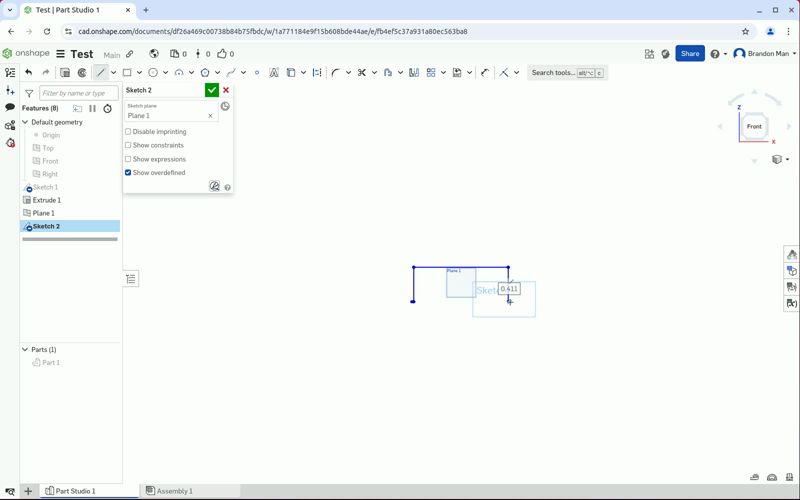
mouse_move(540, 301)
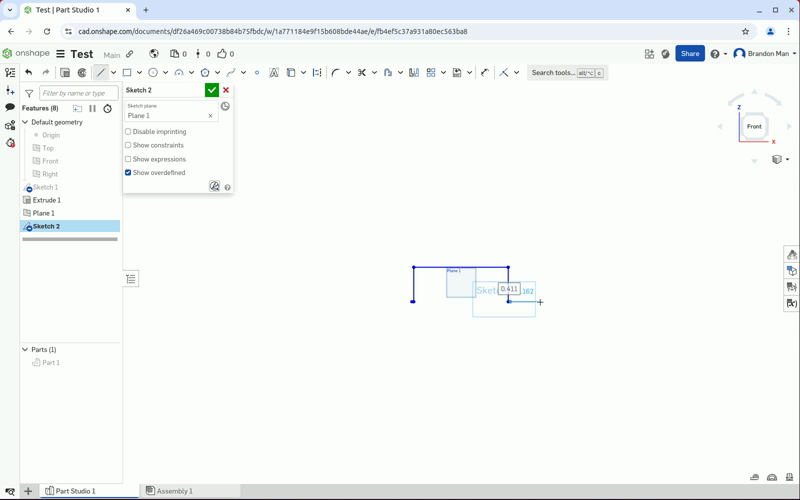
mouse_move(510, 261)
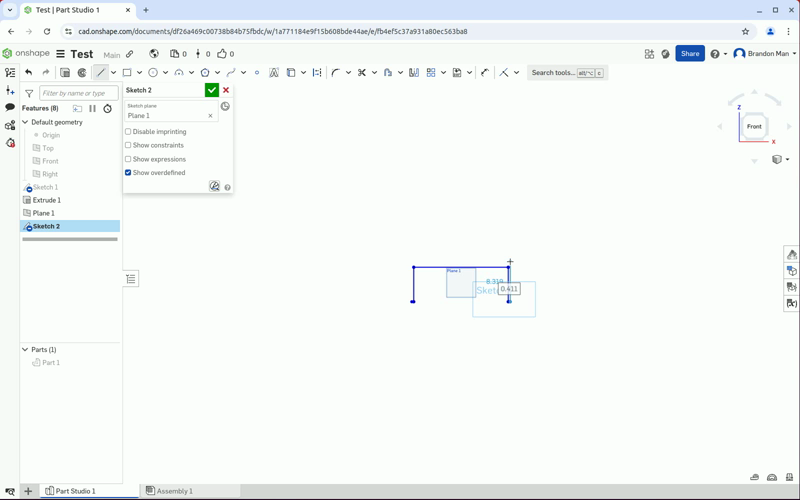
click(510, 261)
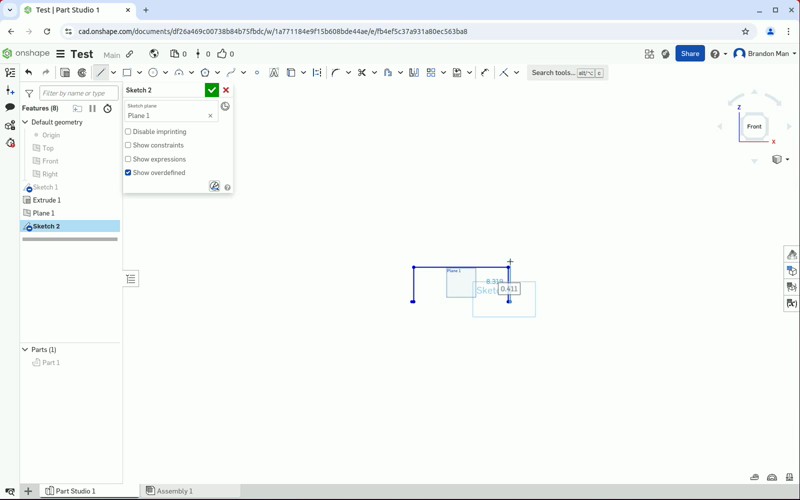
key_up(shift)
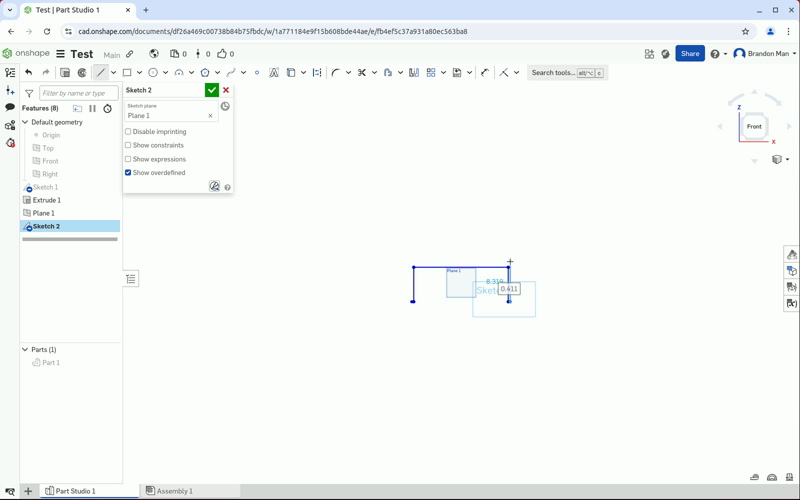
key_down(shift)
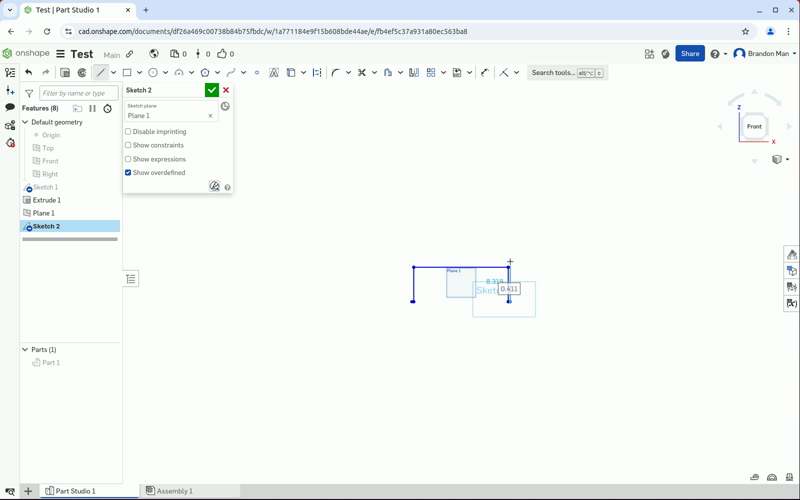
mouse_move(411, 261)
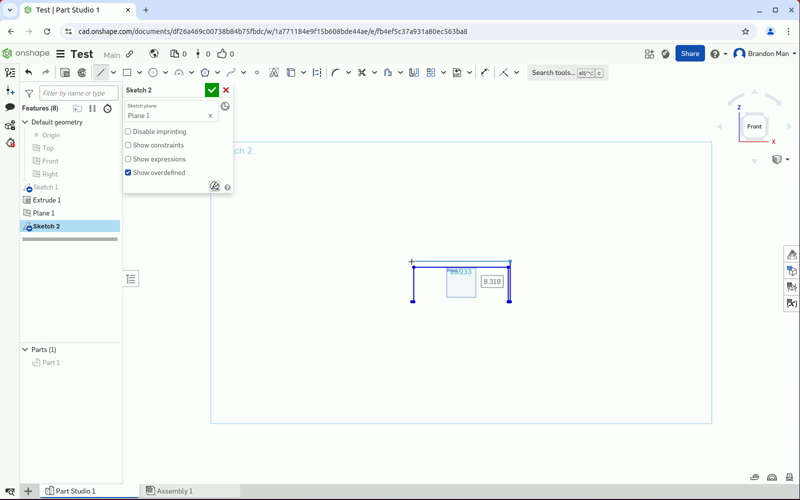
click(411, 261)
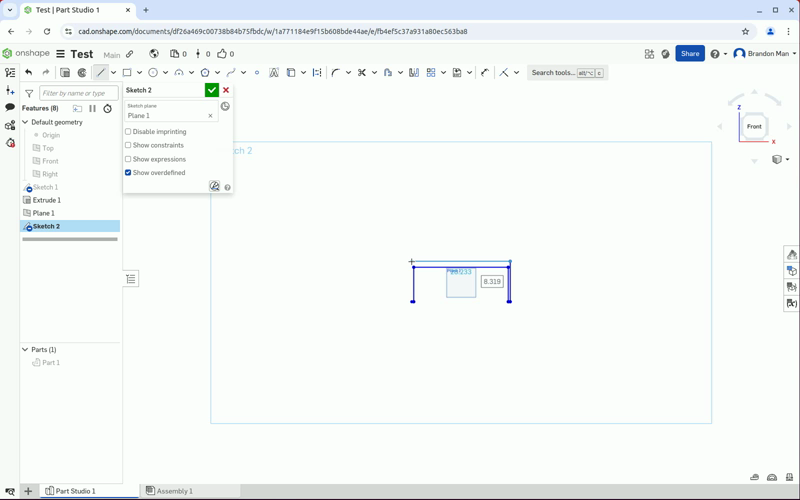
key_up(shift)
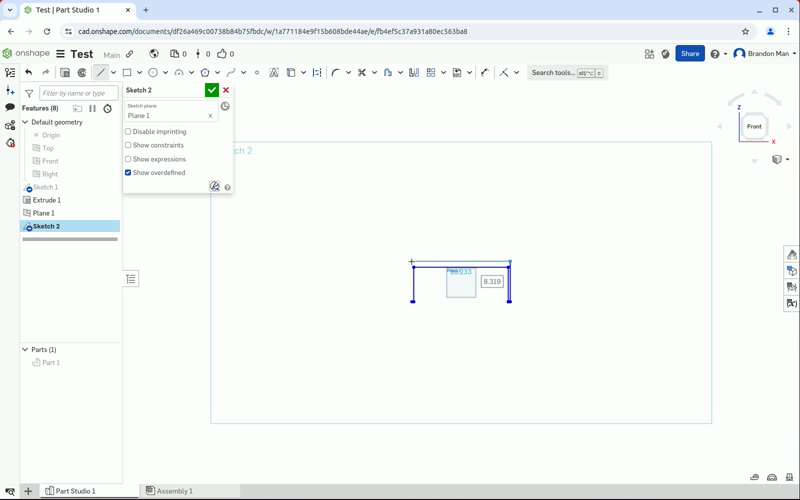
mouse_move(441, 261)
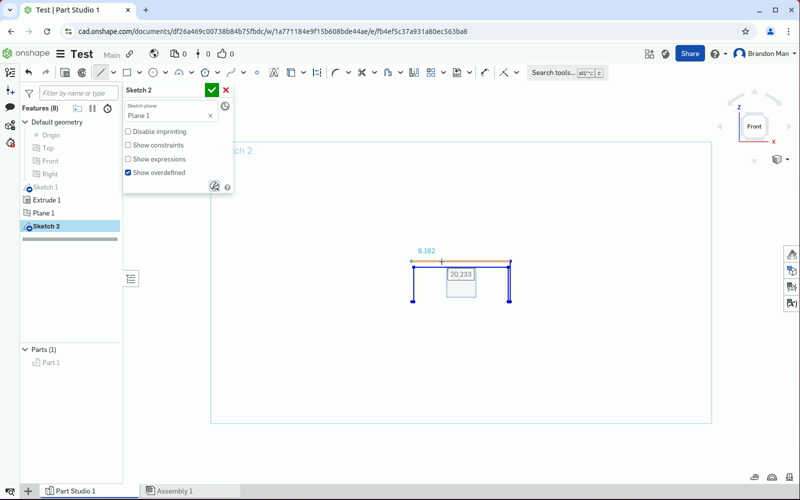
key_down(shift)
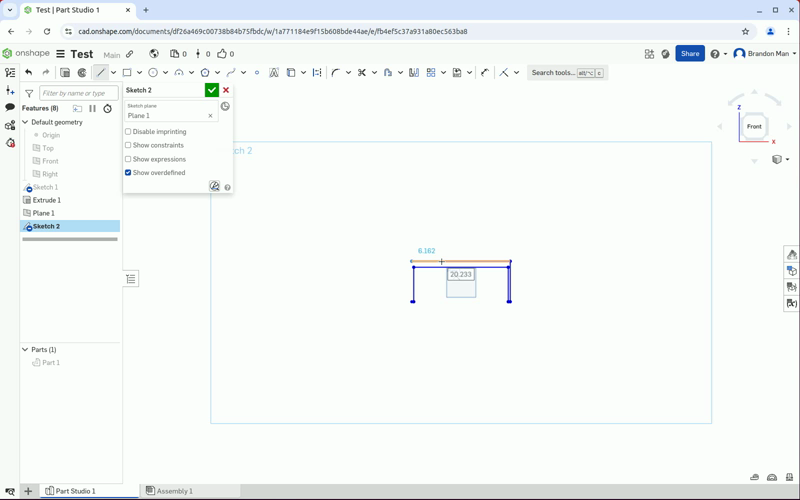
mouse_move(411, 301)
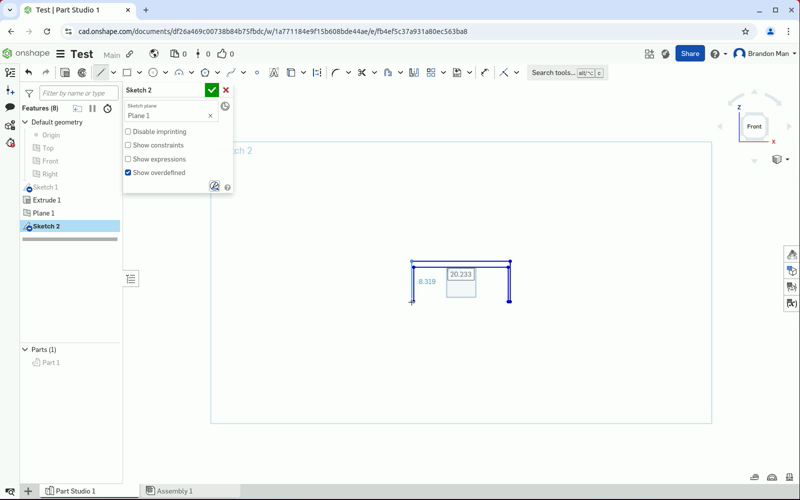
scroll(6)
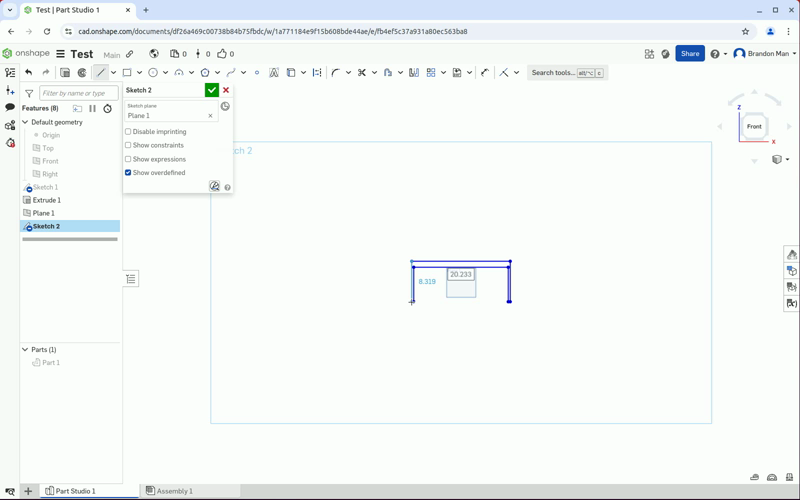
scroll(6)
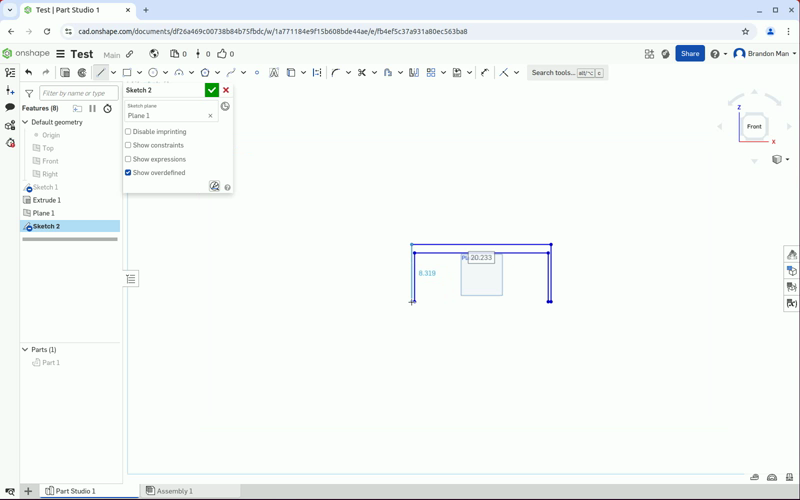
scroll(6)
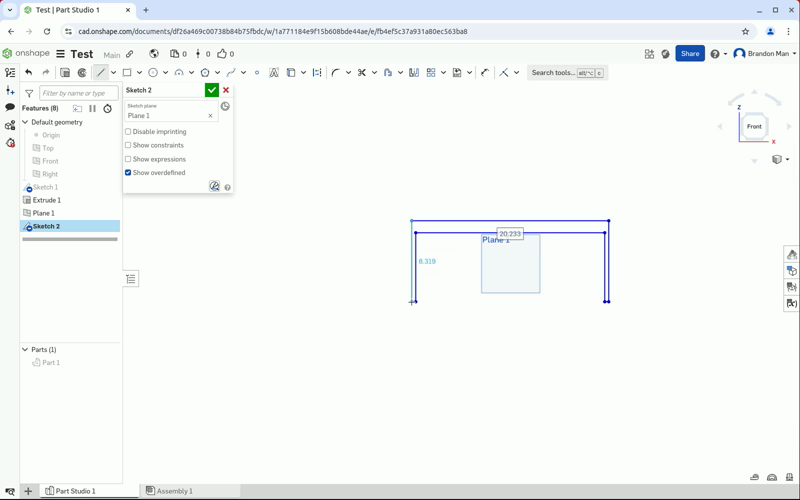
scroll(6)
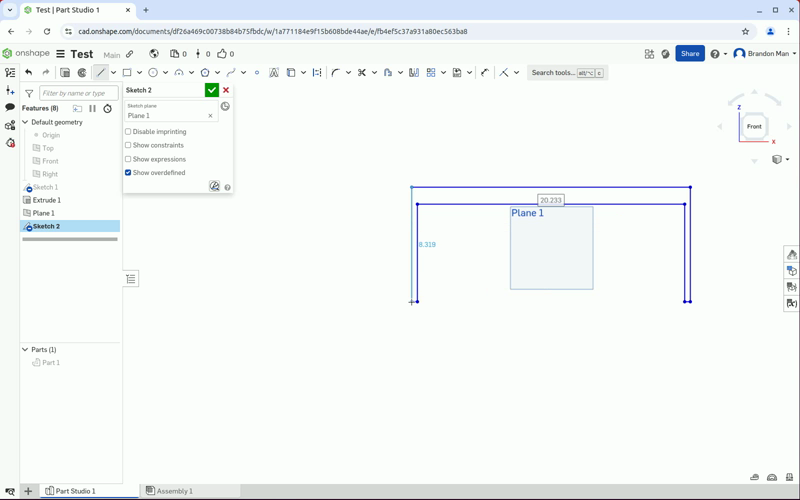
scroll(6)
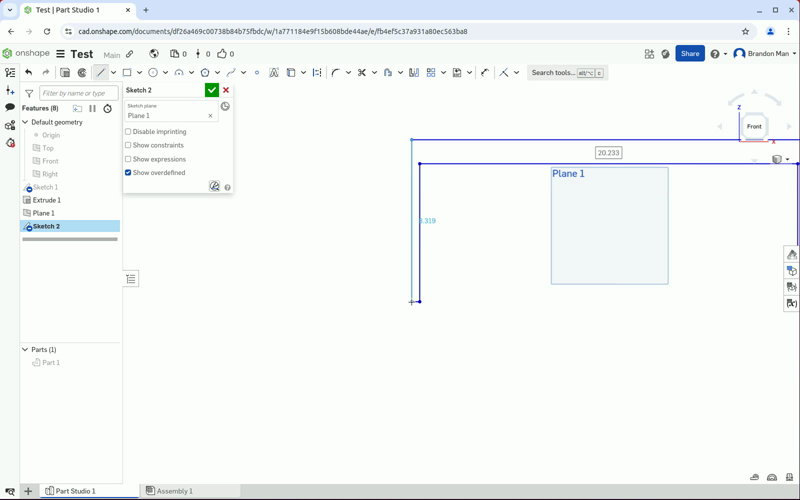
scroll(6)
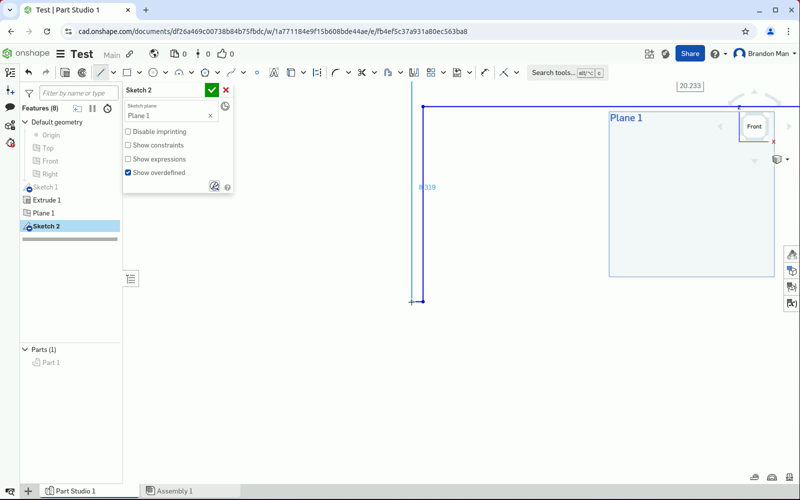
scroll(6)
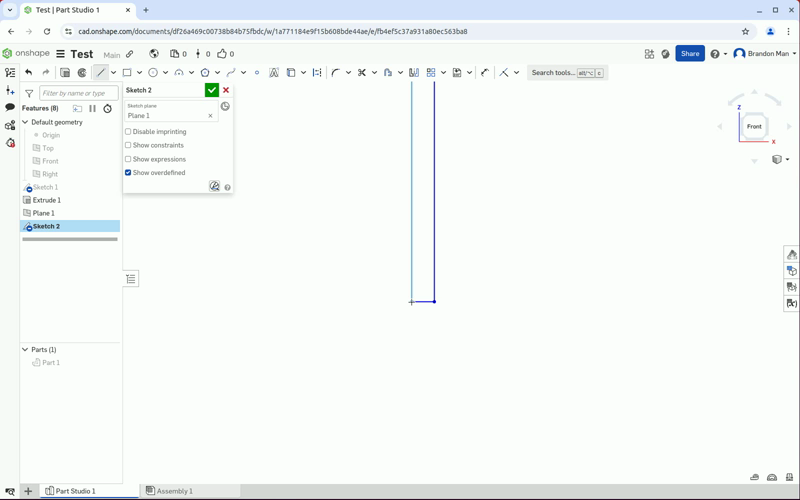
key_up(shift)
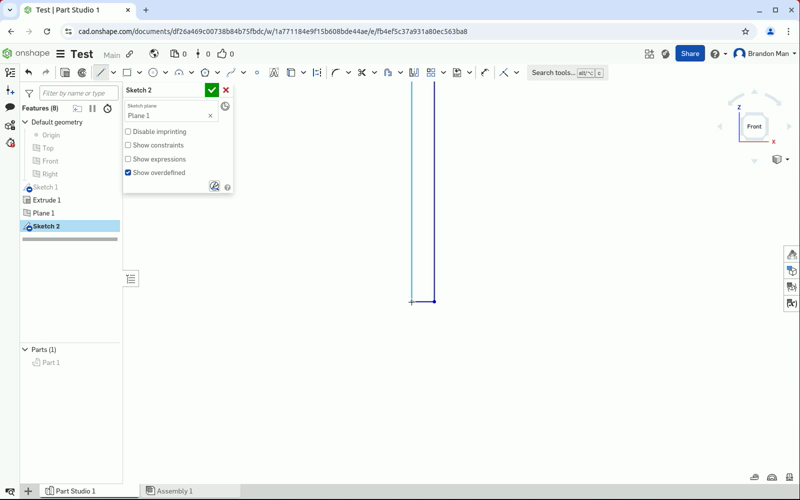
click(411, 301)
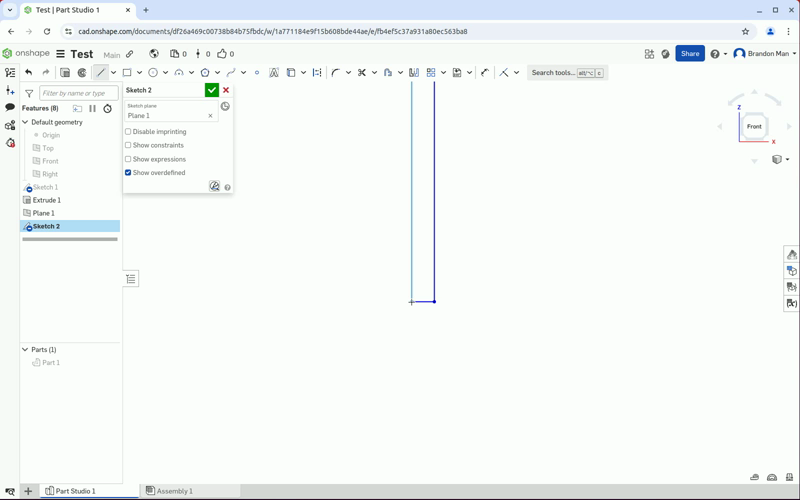
scroll(-6)
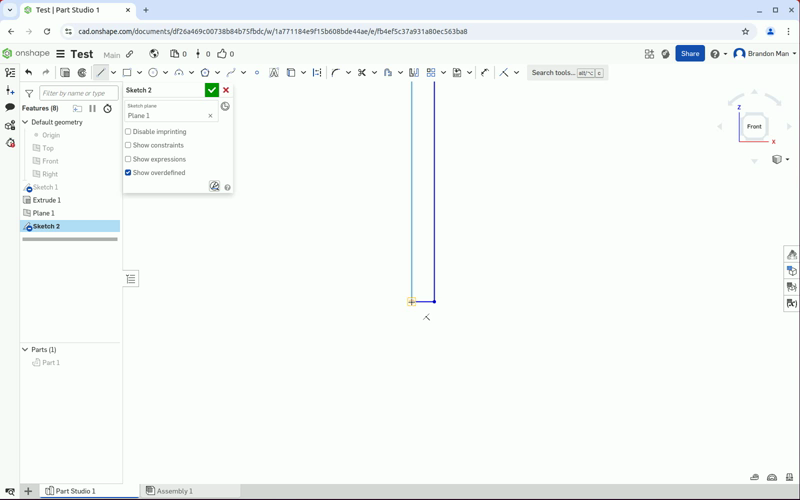
scroll(-6)
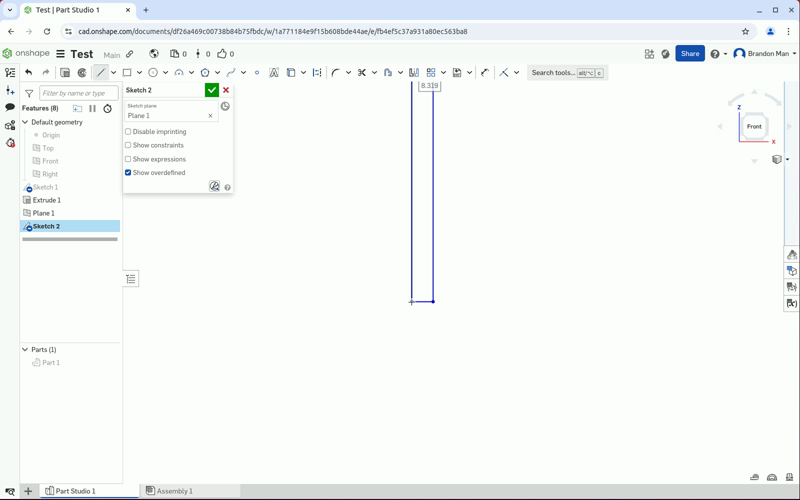
scroll(-6)
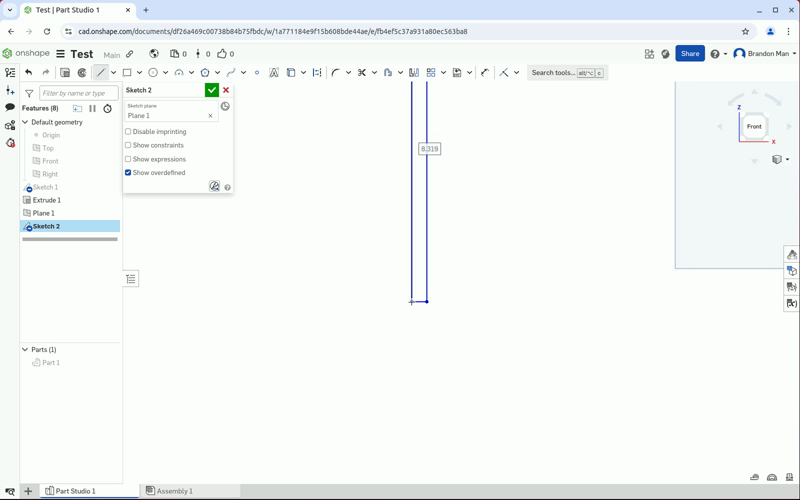
scroll(-6)
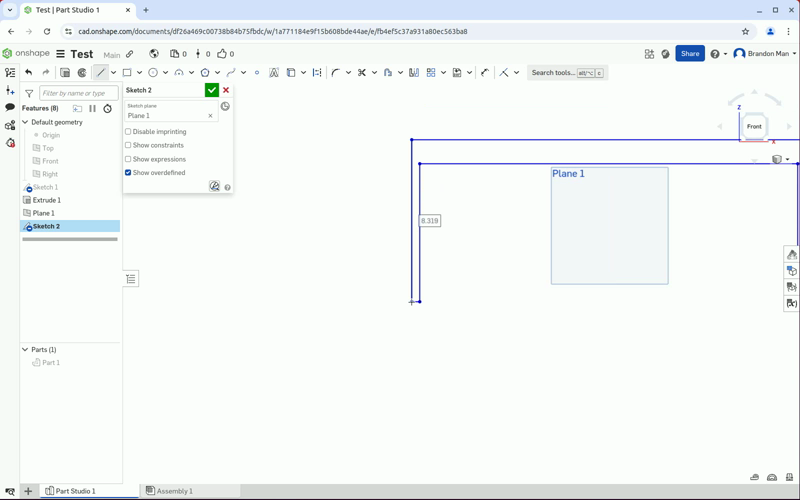
scroll(-6)
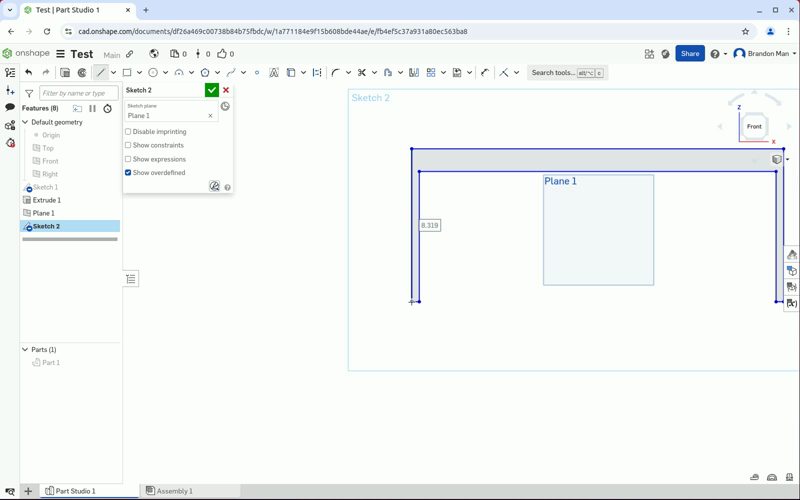
scroll(-6)
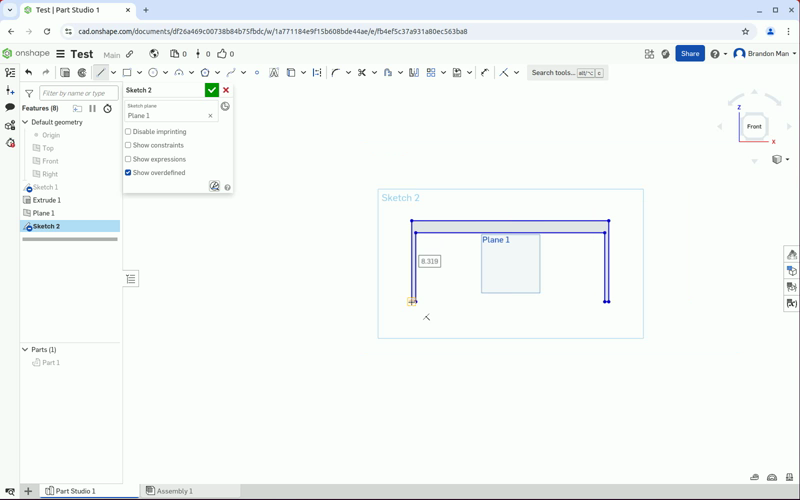
scroll(-6)
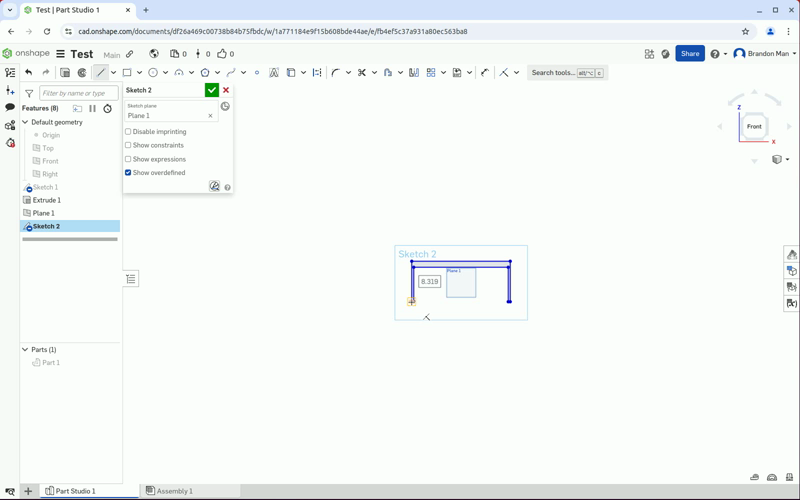
key(esc)
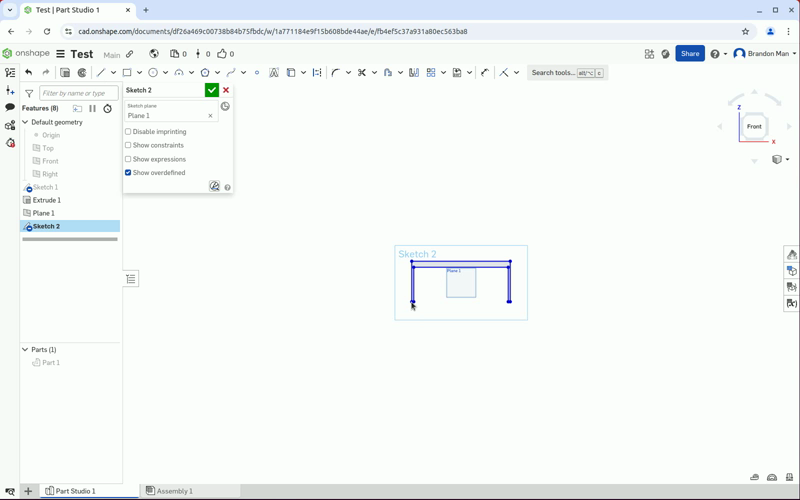
mouse_move(443, 264)
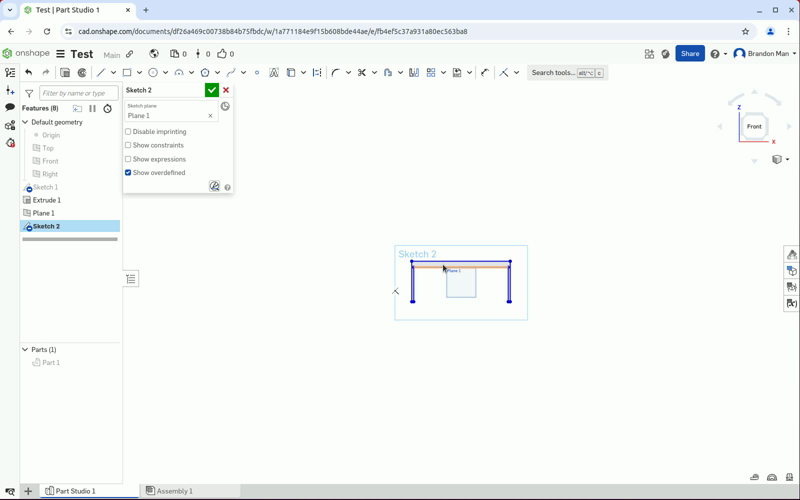
scroll(6)
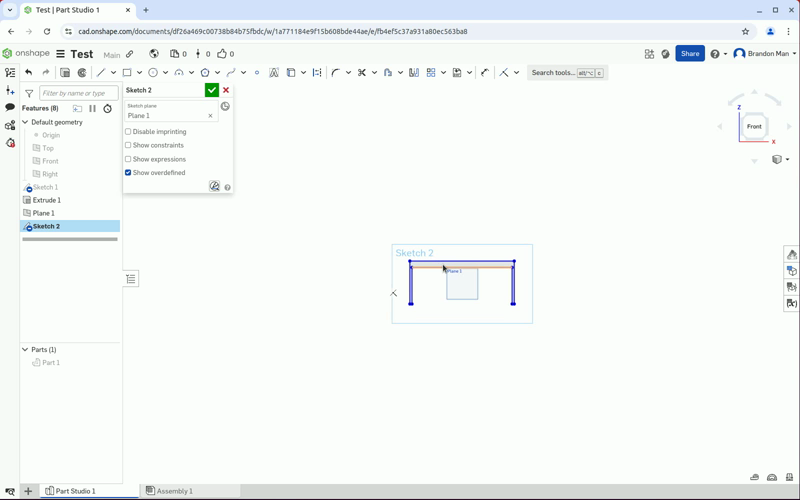
scroll(6)
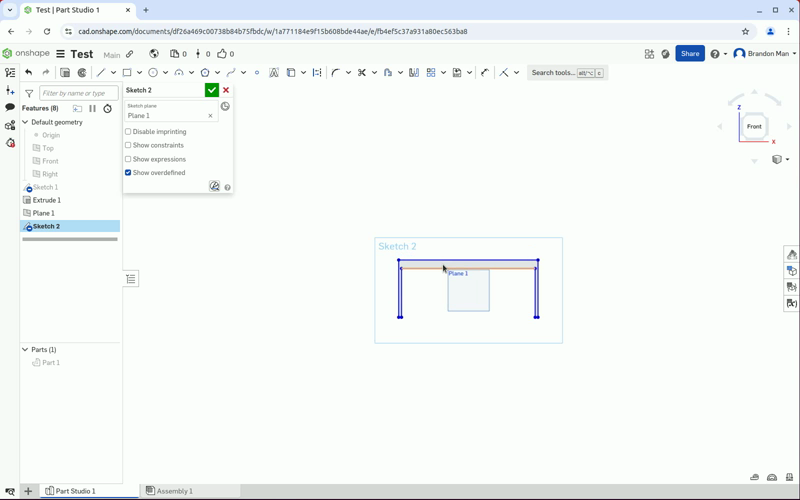
scroll(6)
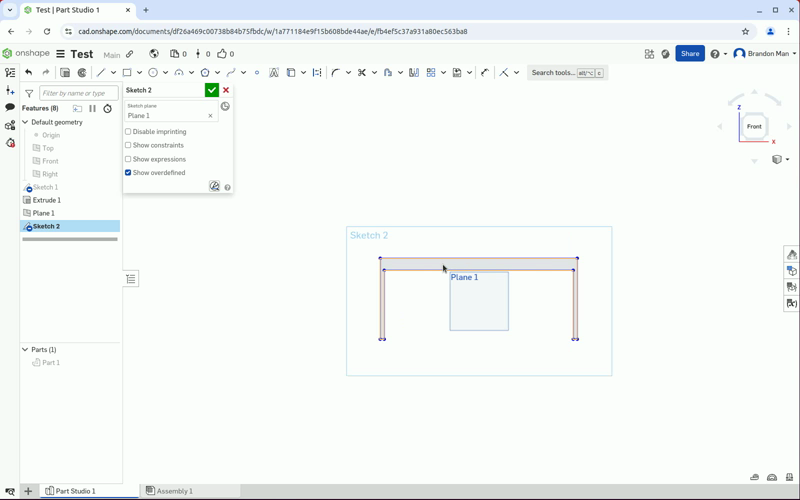
scroll(6)
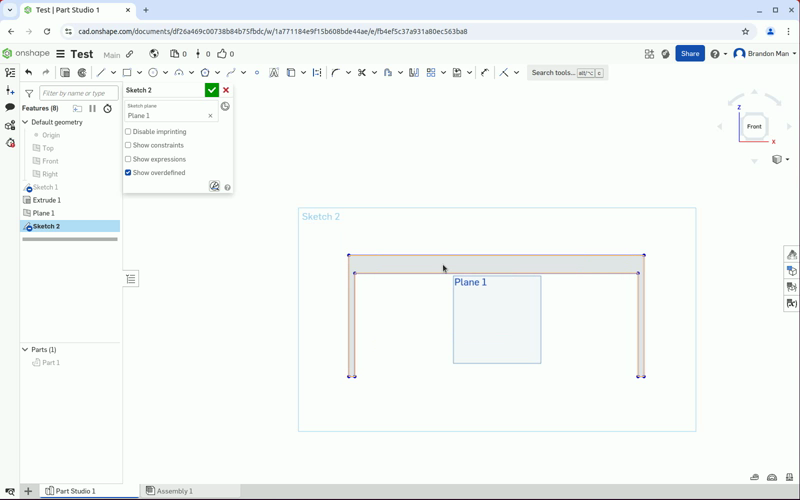
scroll(6)
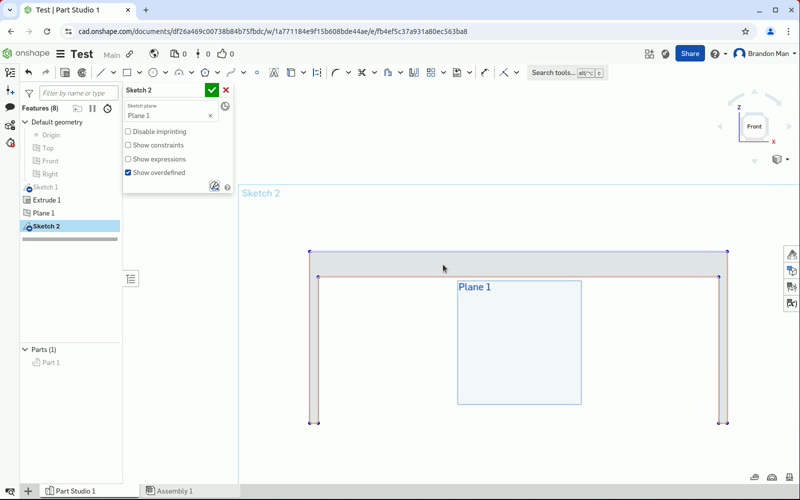
scroll(6)
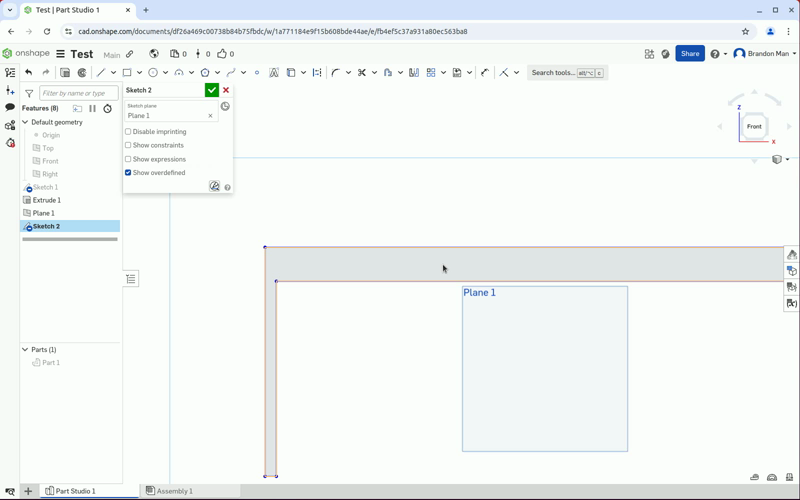
scroll(6)
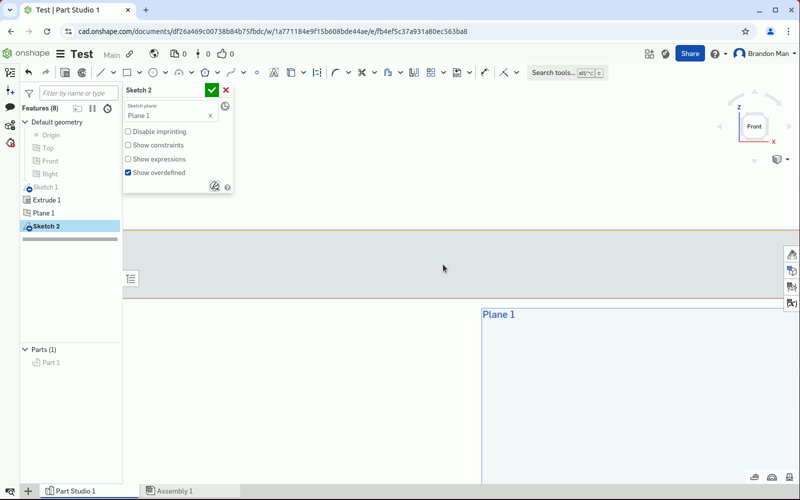
click(443, 264)
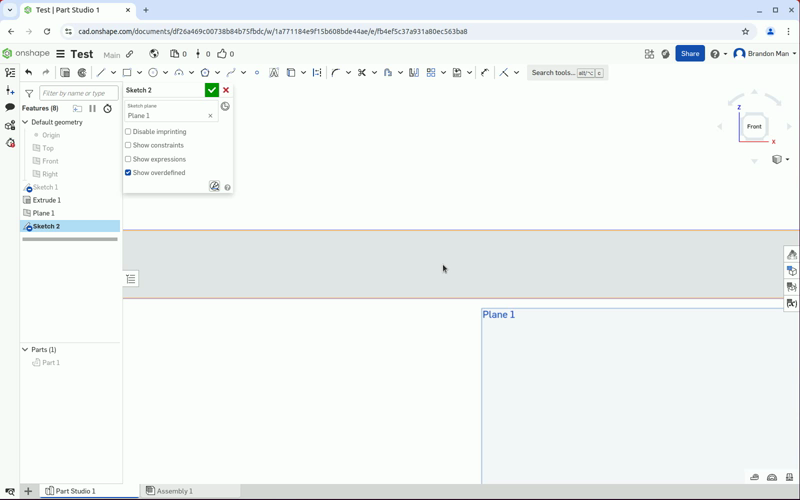
scroll(-6)
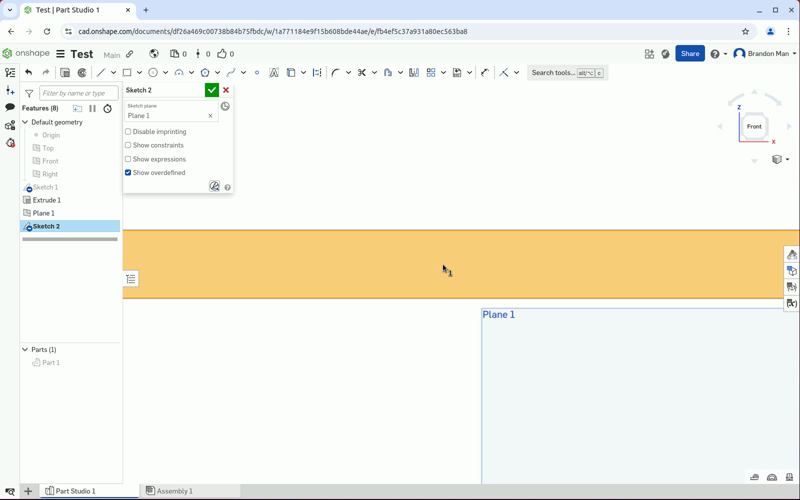
scroll(-6)
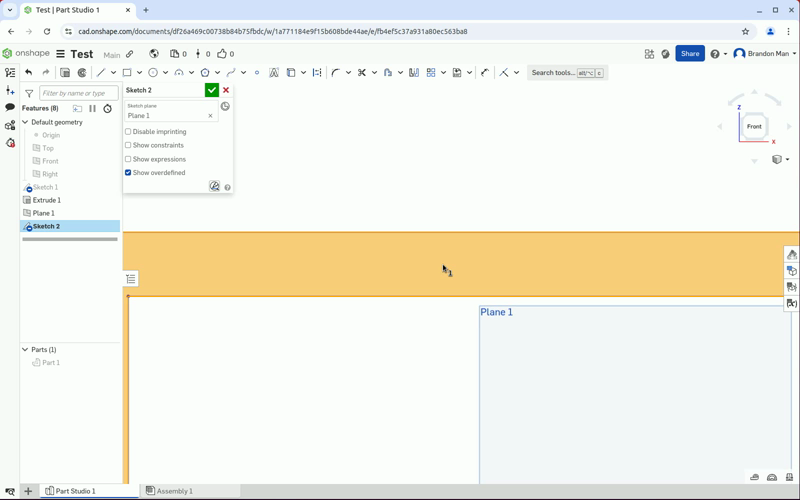
scroll(-6)
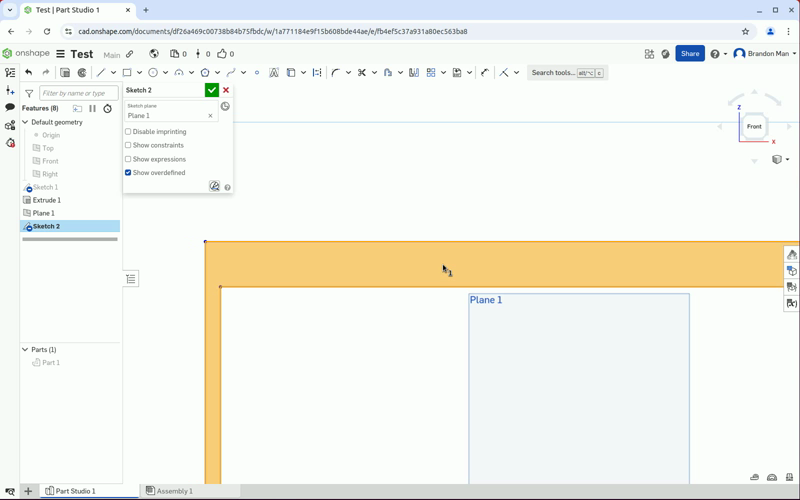
scroll(-6)
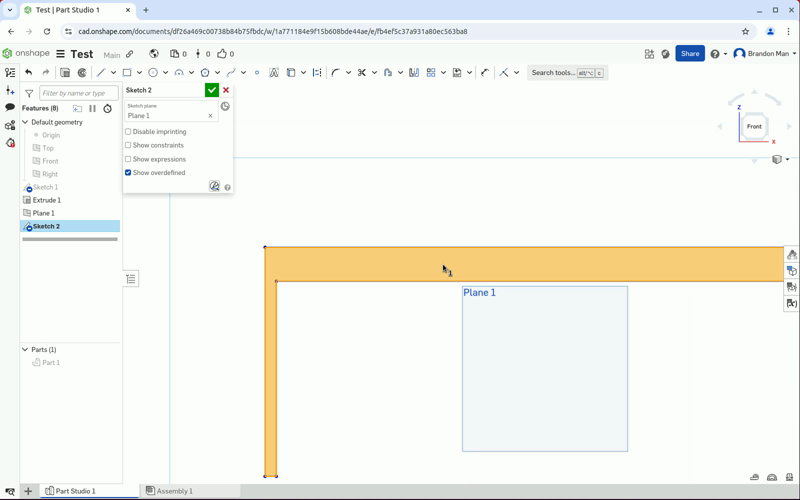
scroll(-6)
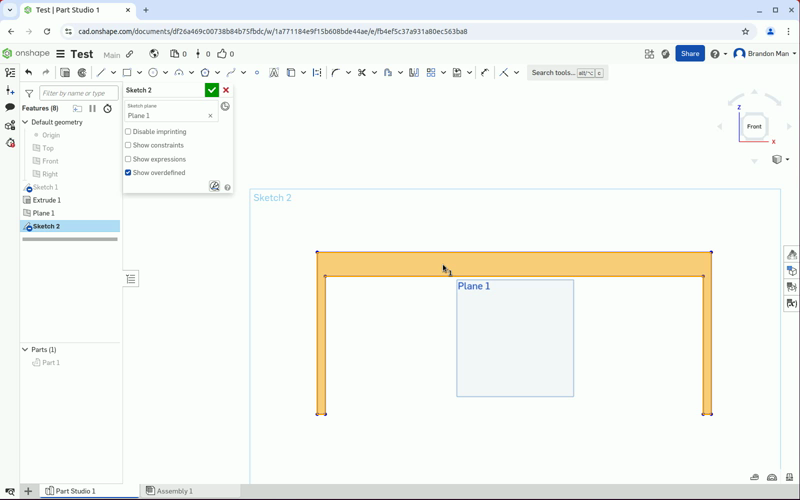
scroll(-6)
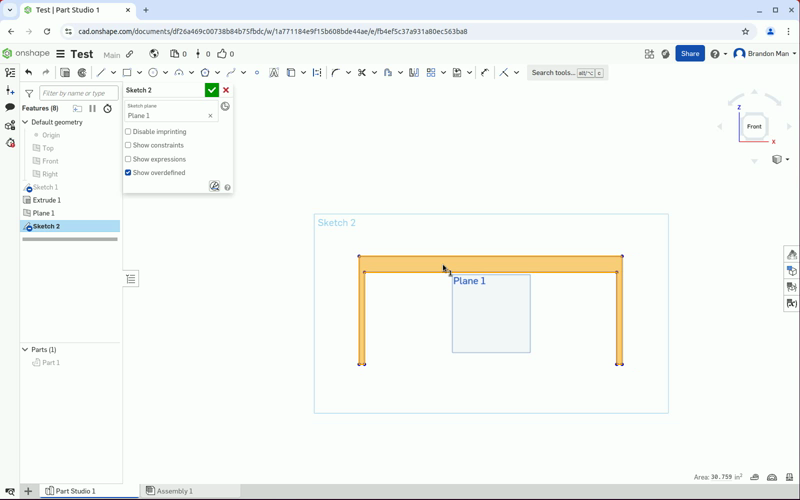
scroll(-6)
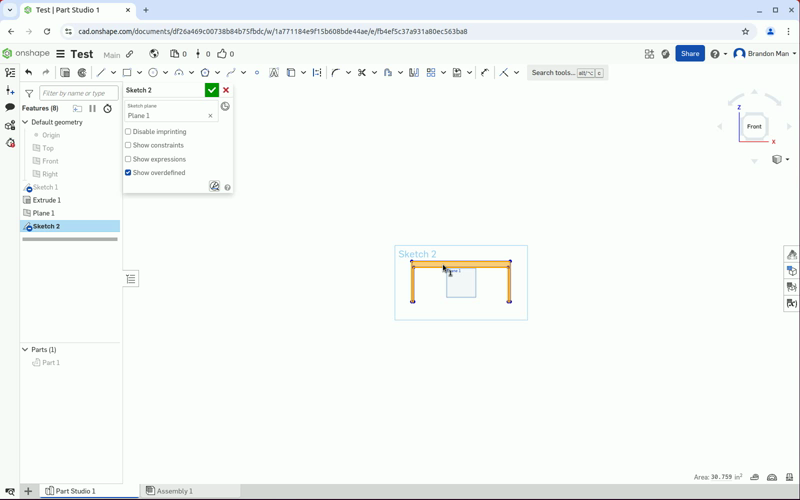
mouse_move(73, 352)
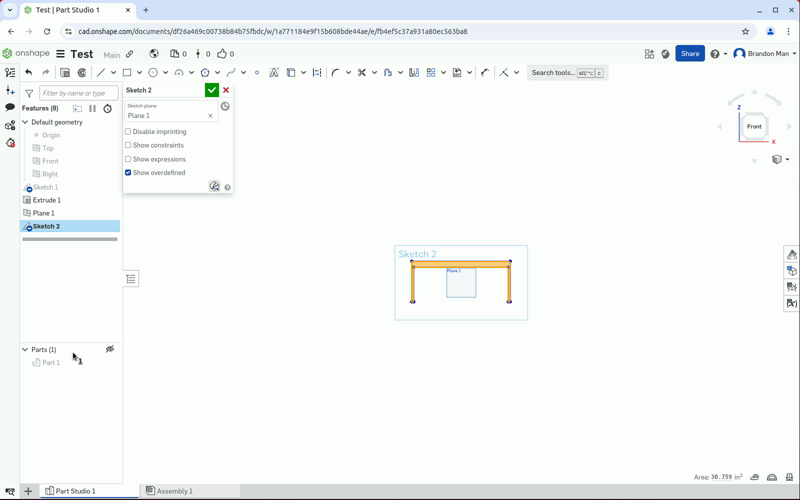
key(shift+y)
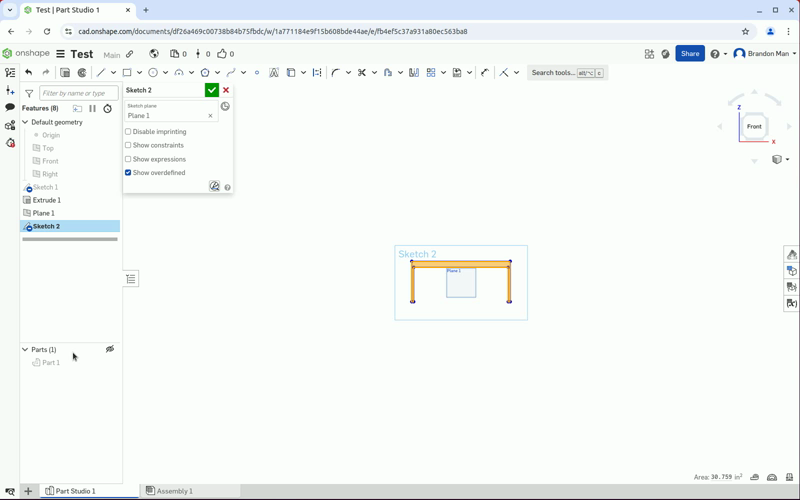
key(shift+e)
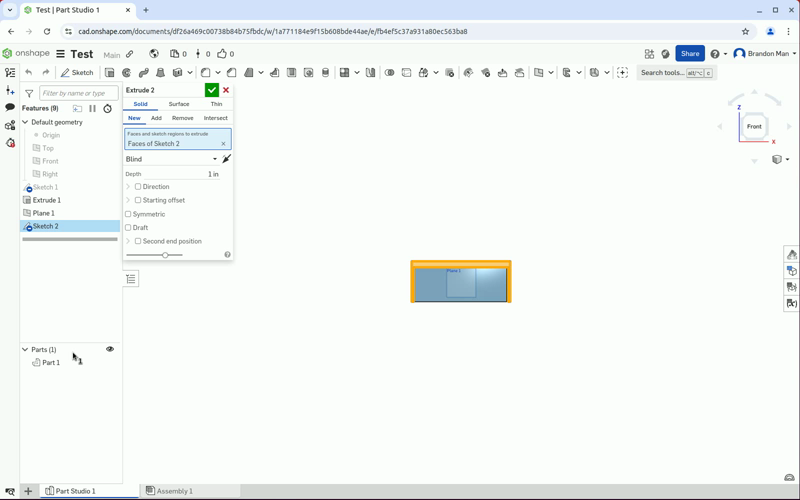
mouse_move(143, 106)
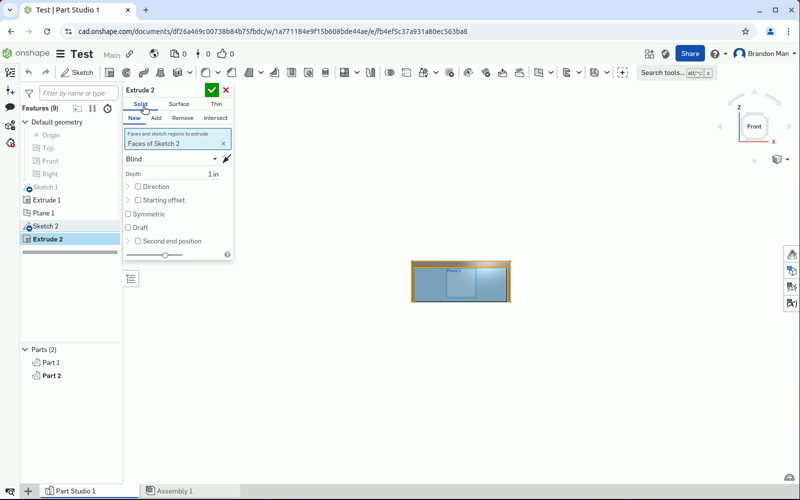
click(143, 106)
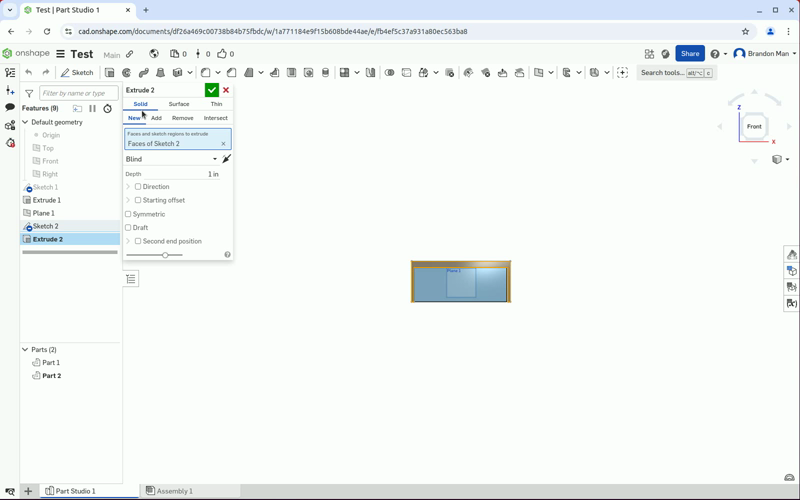
mouse_move(137, 120)
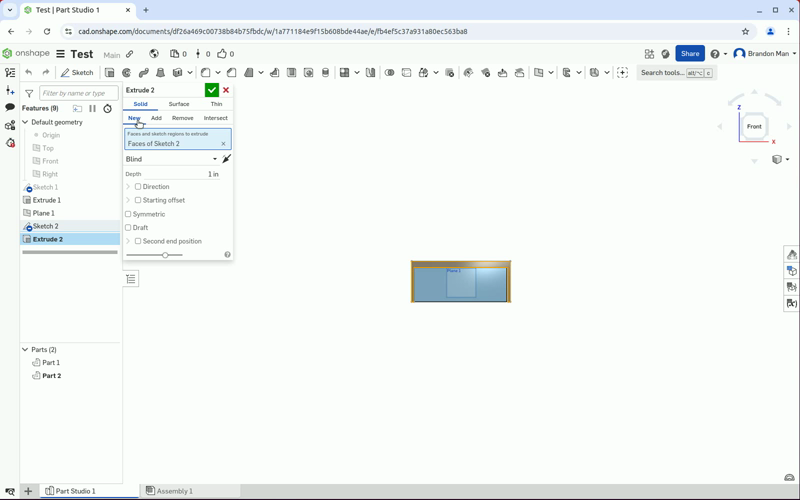
click(137, 120)
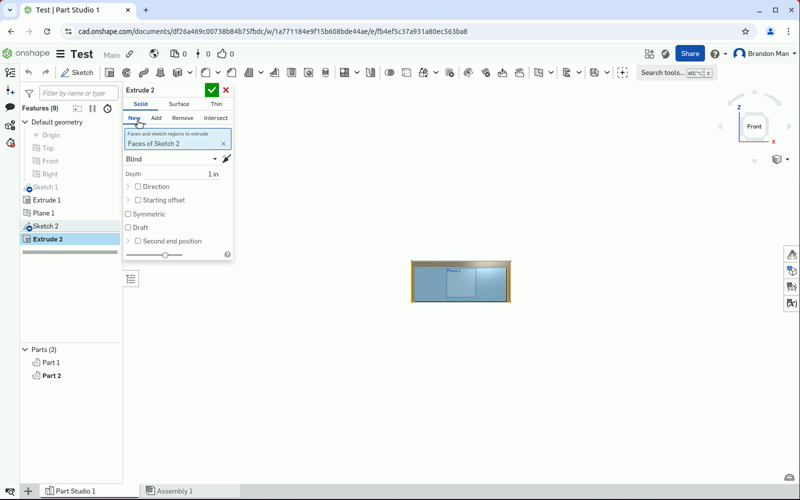
key(tab, 4)
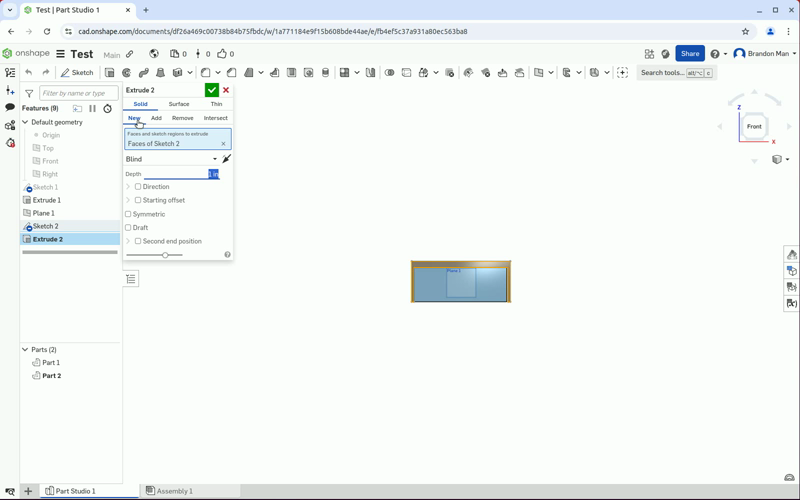
text(-0.722)
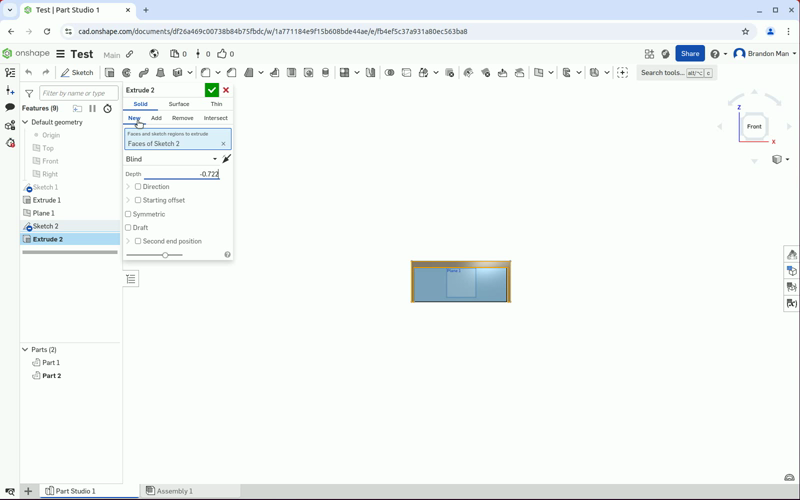
key(enter)
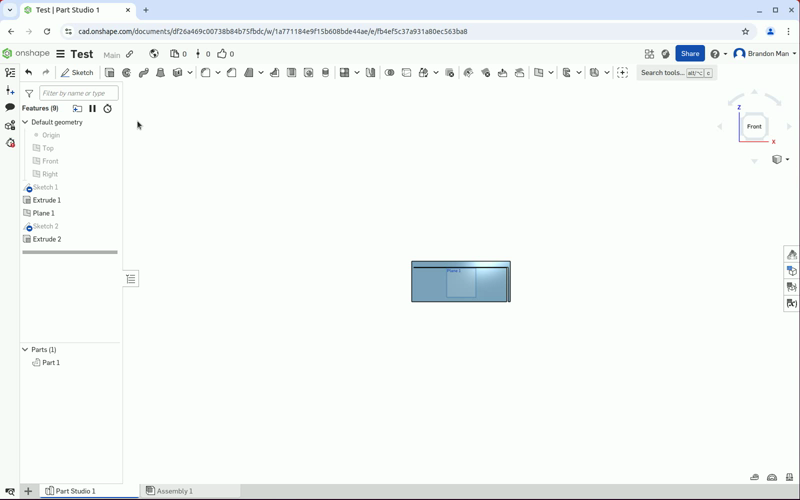
key(shift+h)
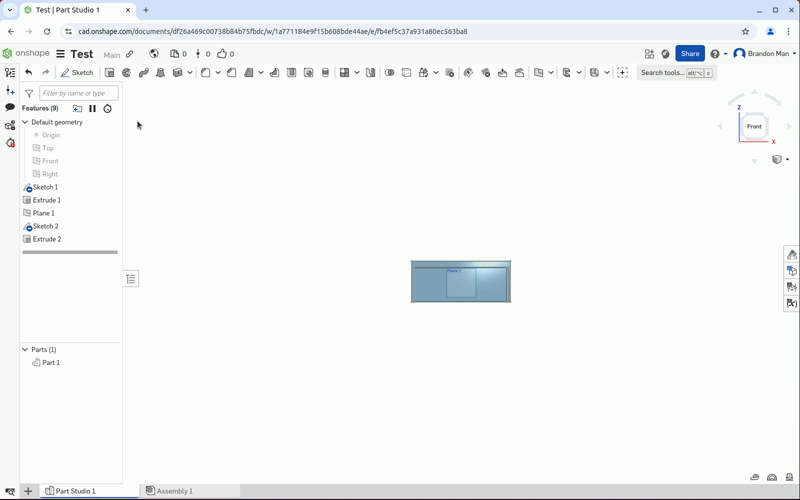
key(shift+h)
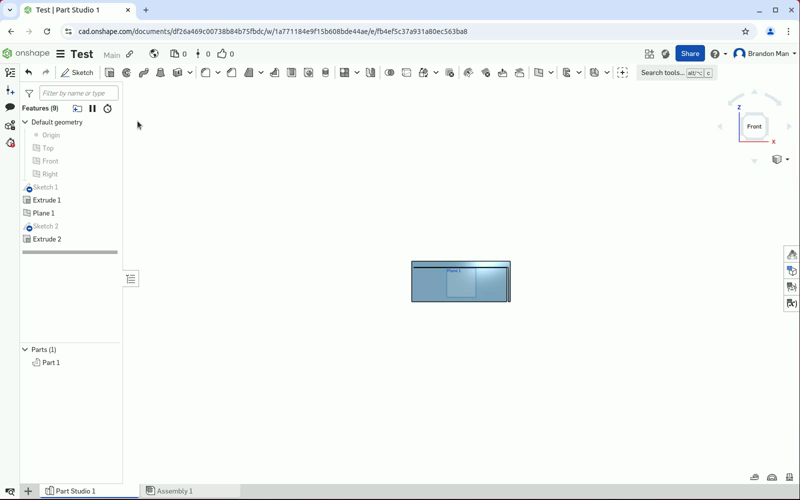
mouse_move(73, 189)
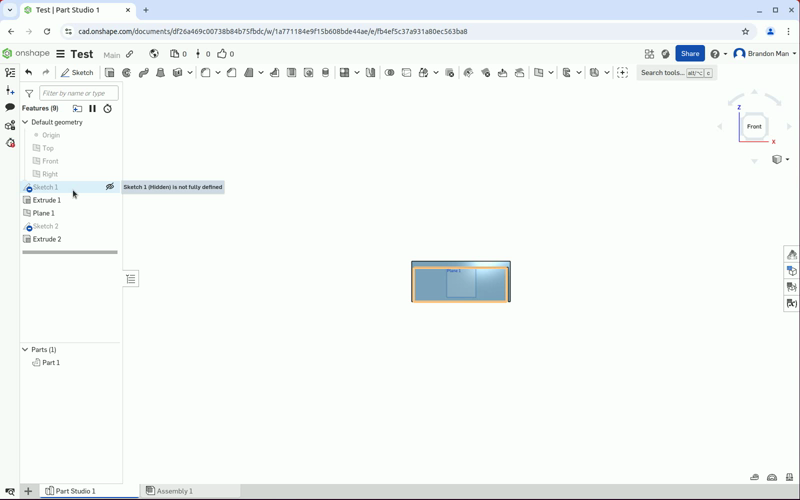
click(73, 189)
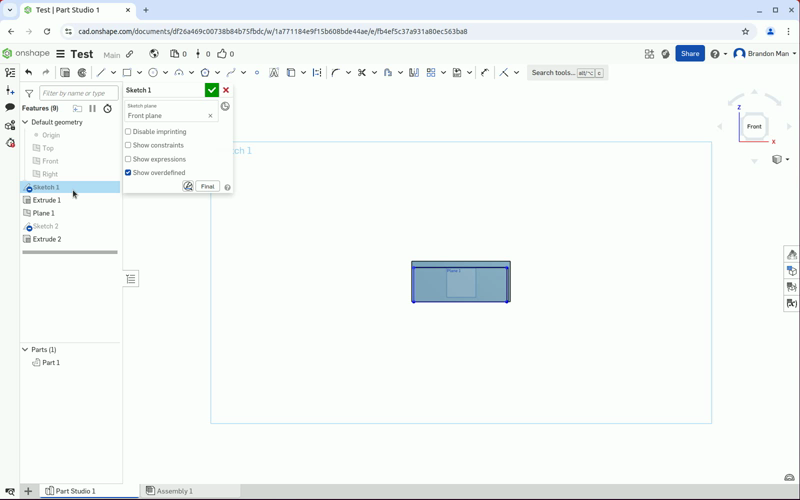
mouse_move(229, 92)
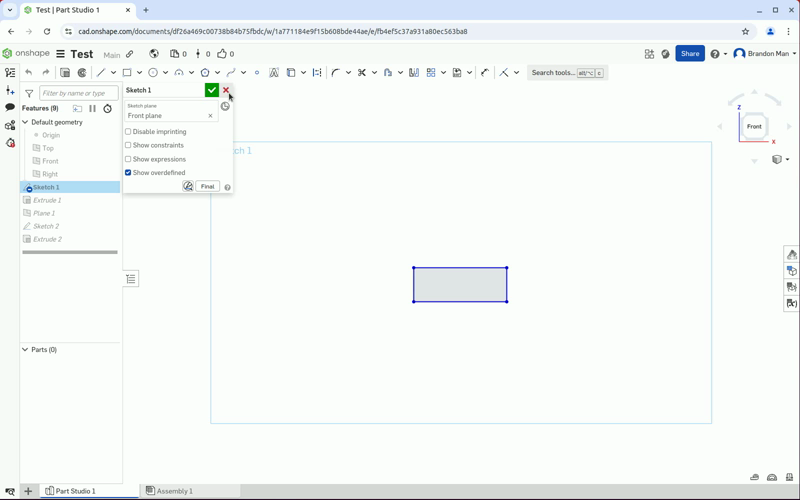
click(229, 92)
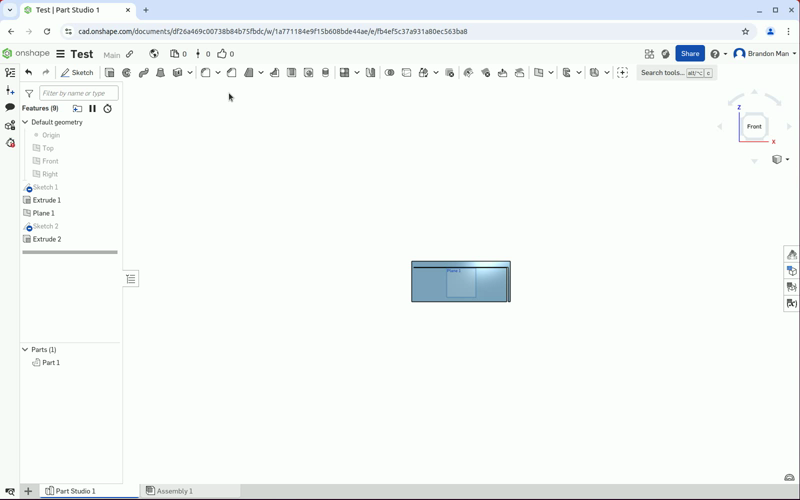
mouse_move(73, 352)
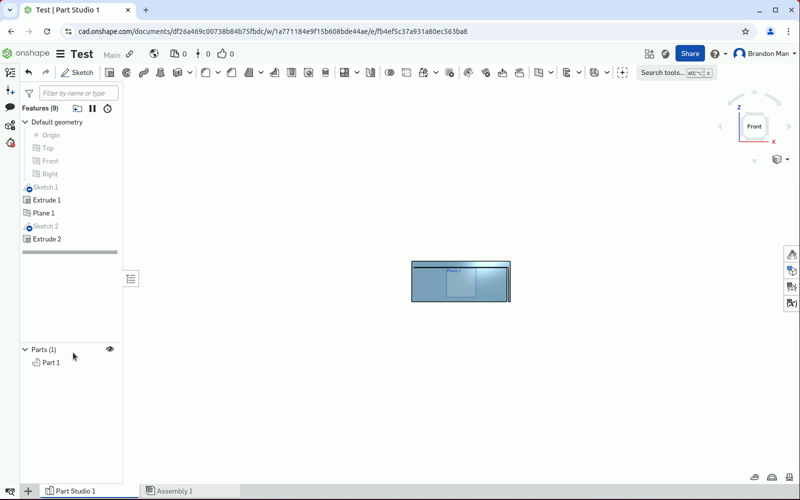
key(y)
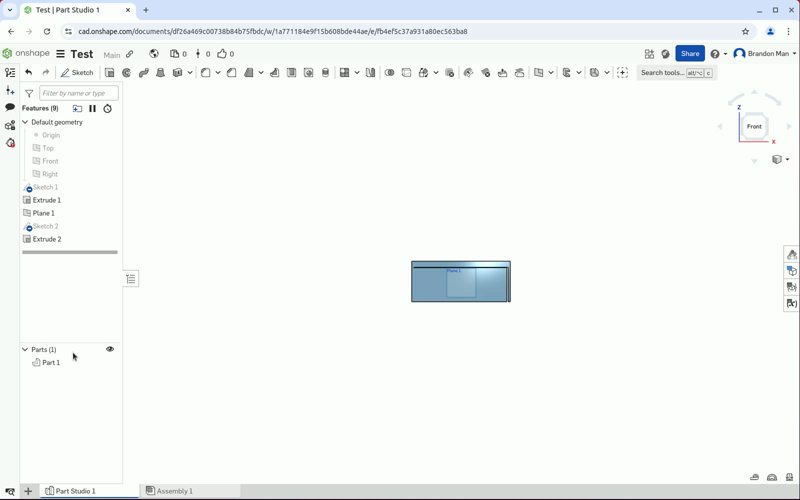
key(shift+p)
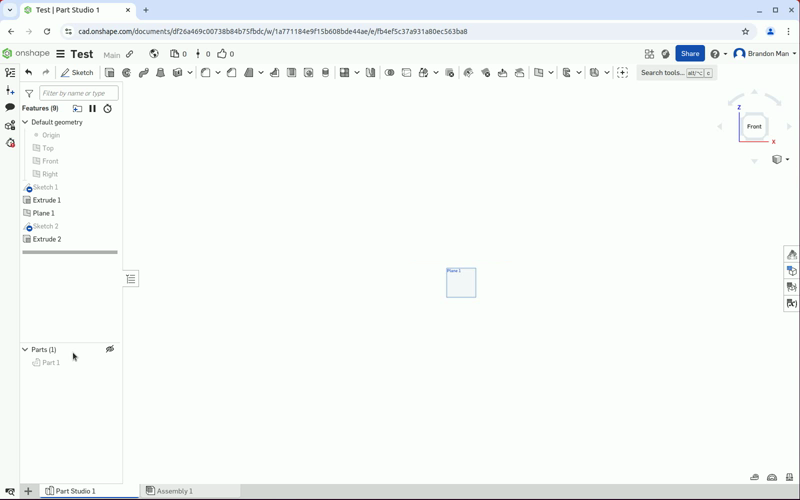
key(space)
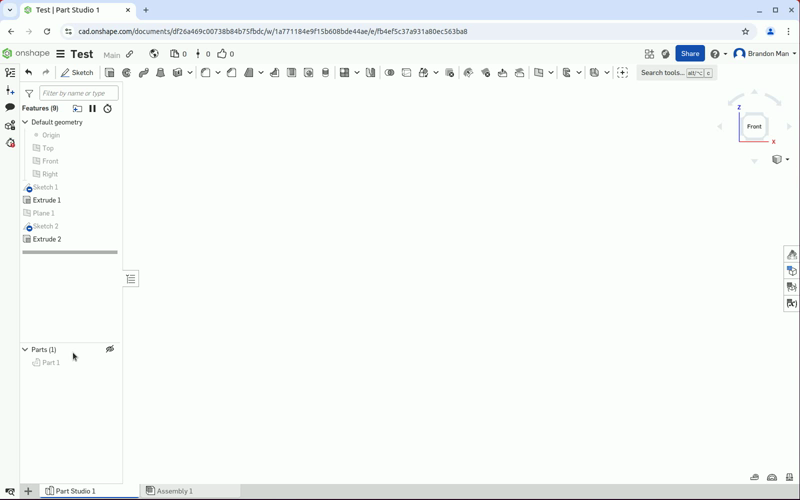
key_down(shift)
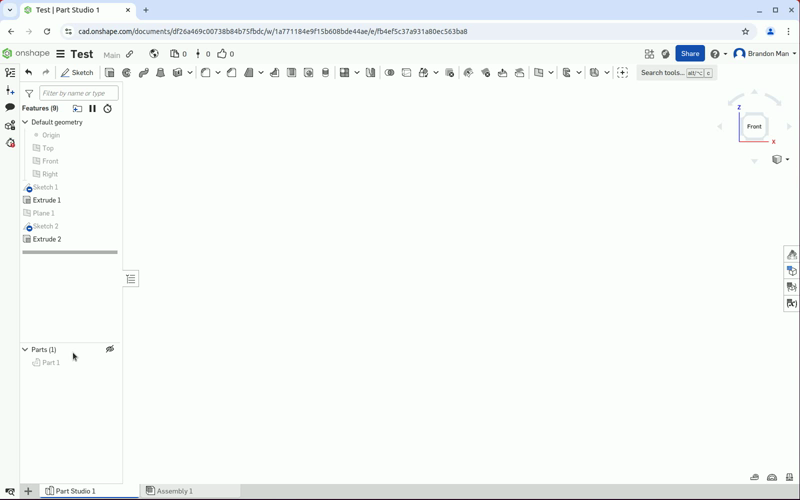
key(down)
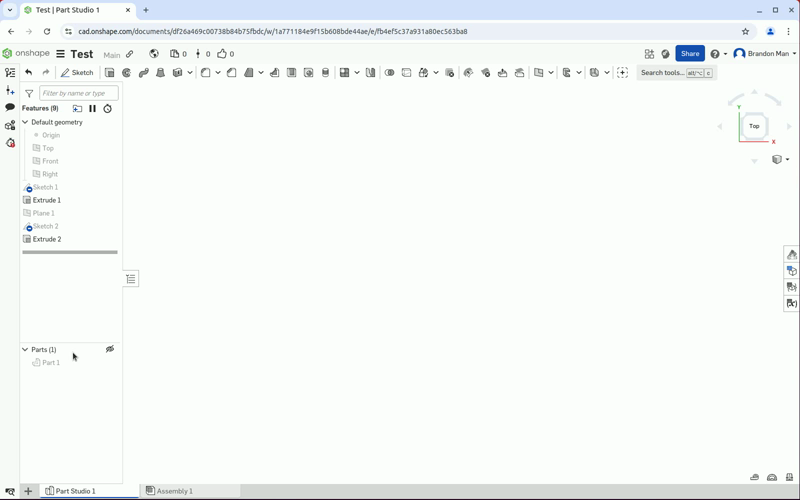
key_up(shift)
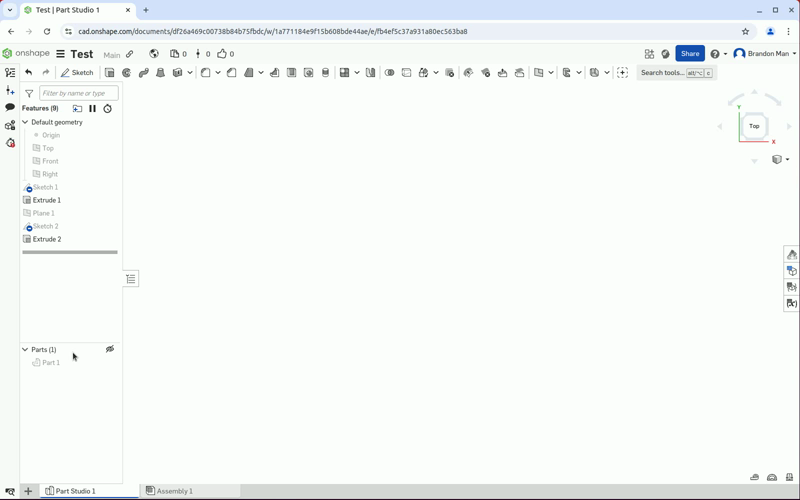
mouse_move(73, 352)
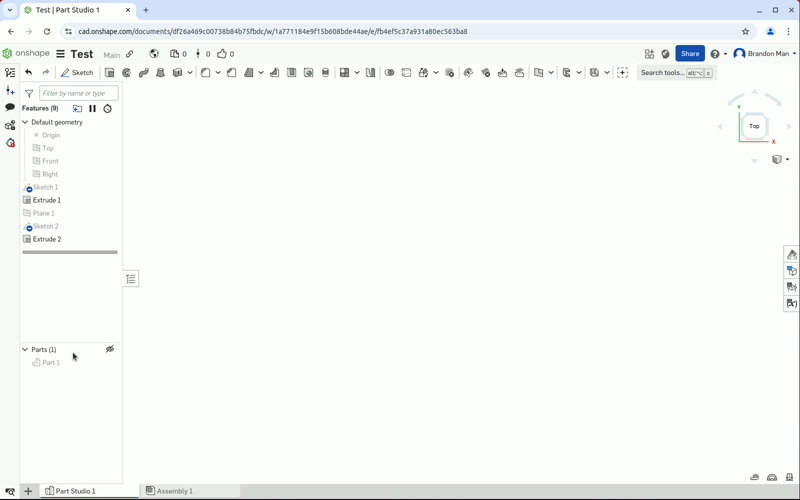
key(shift+y)
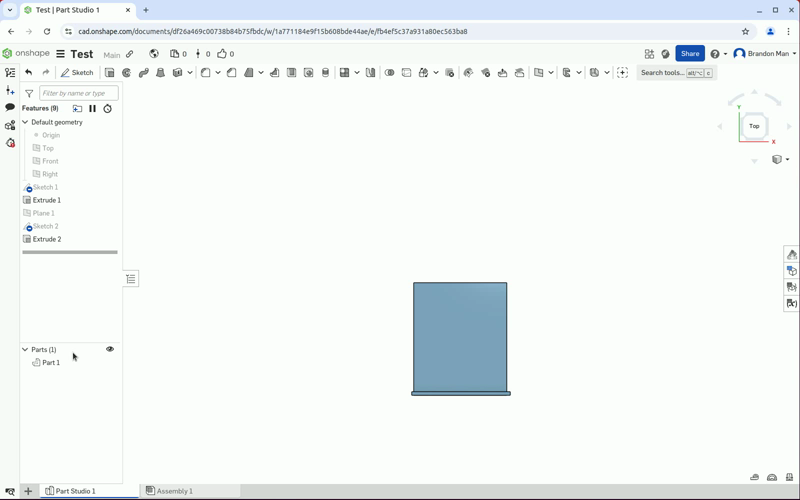
mouse_move(541, 75)
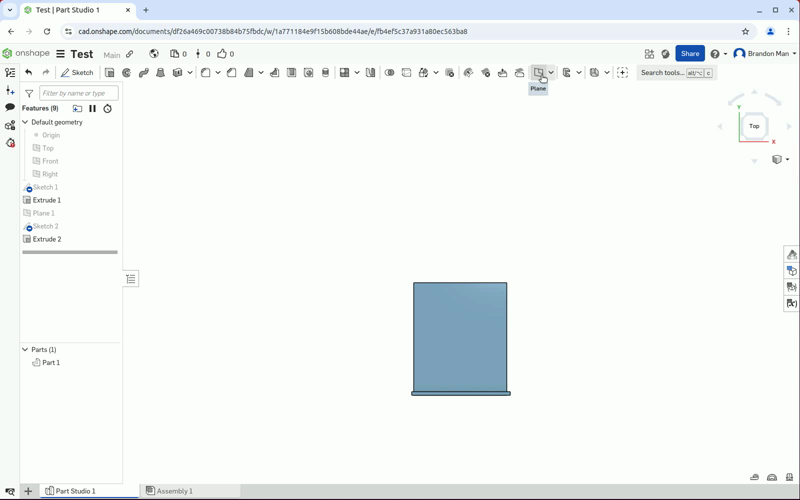
click(541, 75)
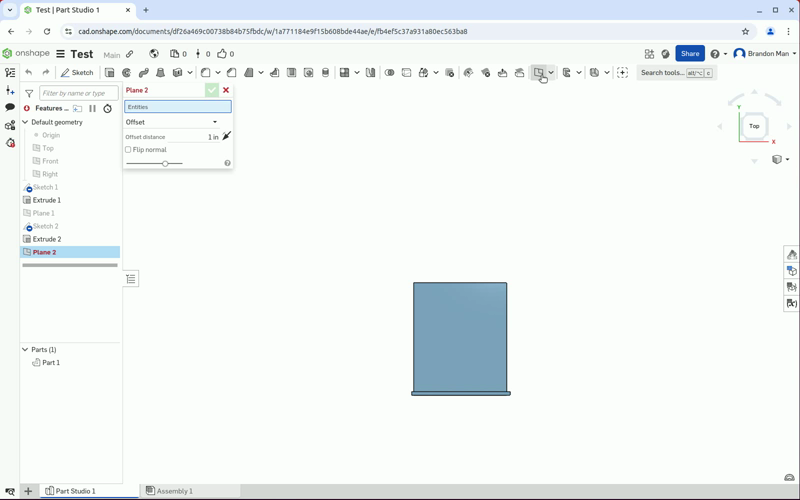
mouse_move(73, 150)
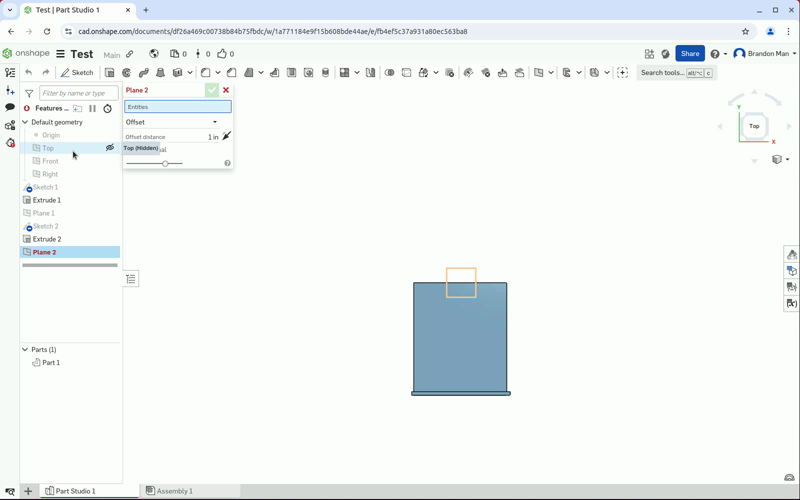
click(73, 150)
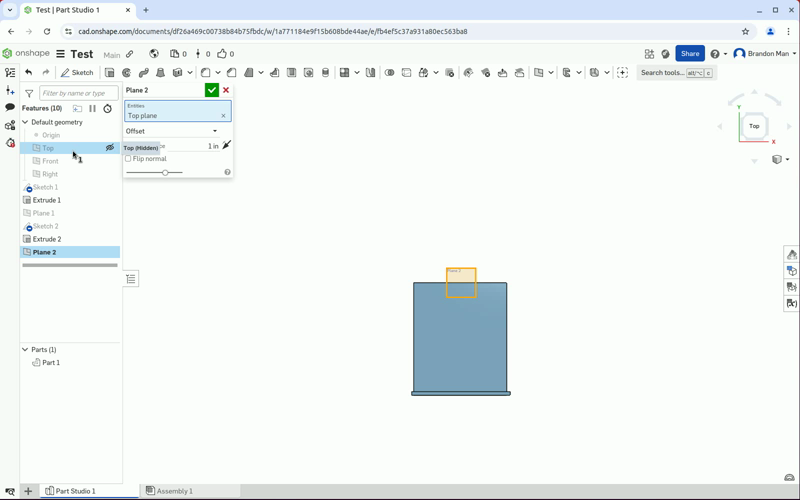
key(tab, 2)
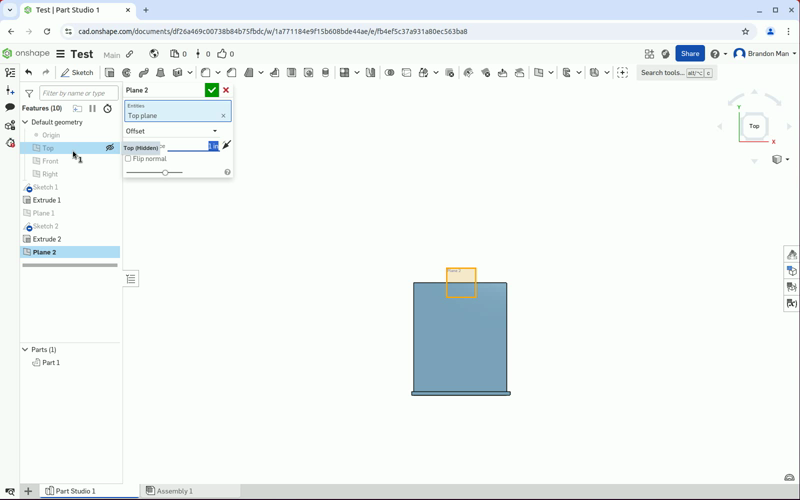
text(3.143)
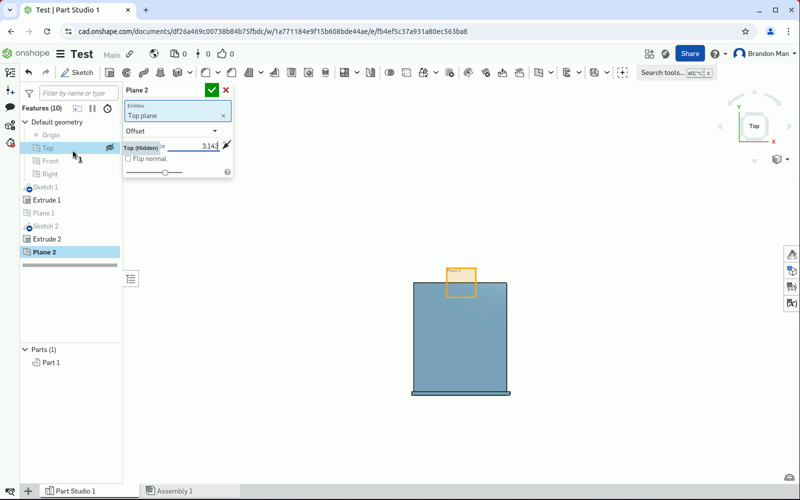
key(enter, 2)
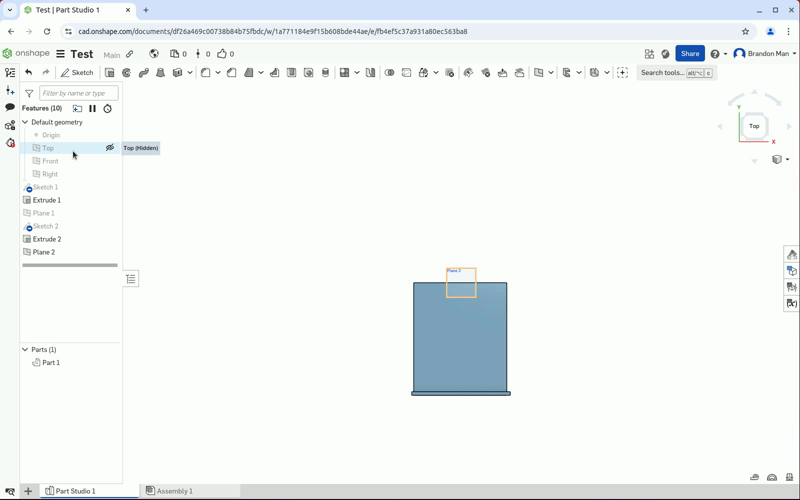
key(shift+s)
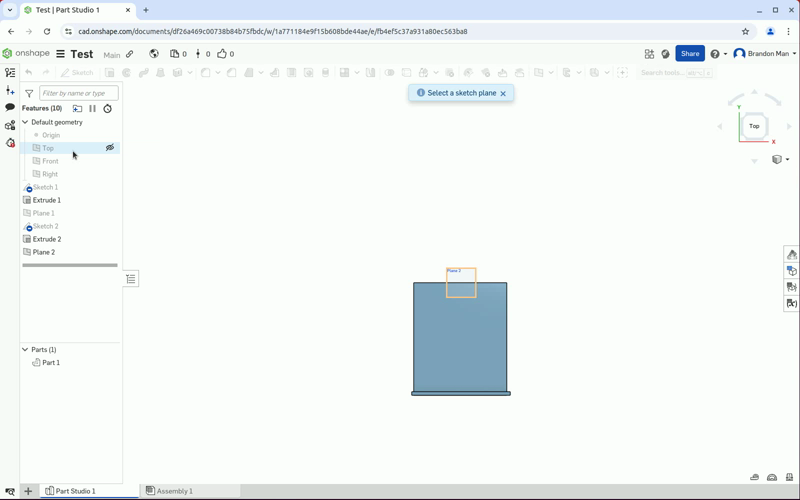
mouse_move(73, 254)
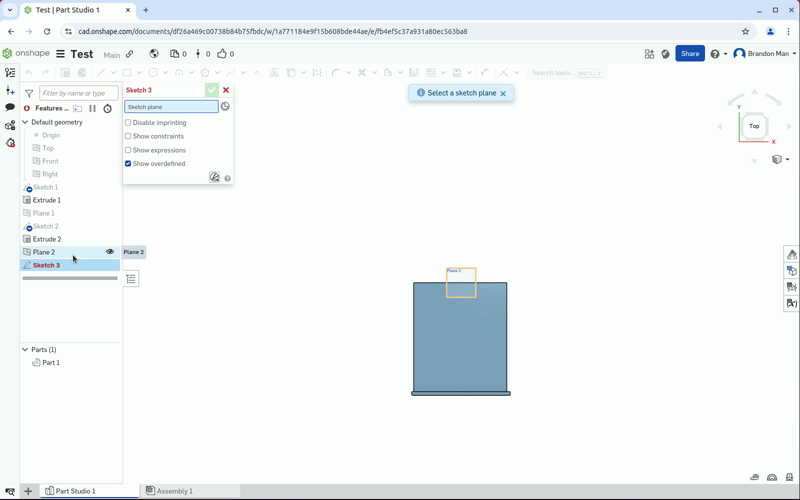
click(73, 254)
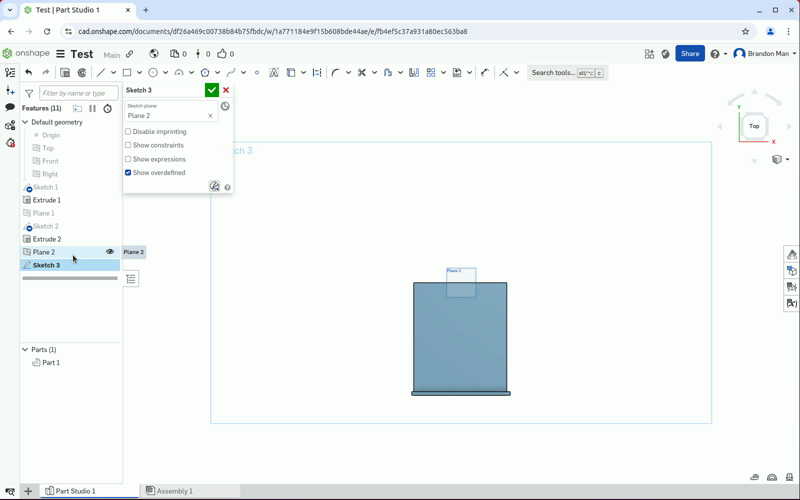
mouse_move(73, 352)
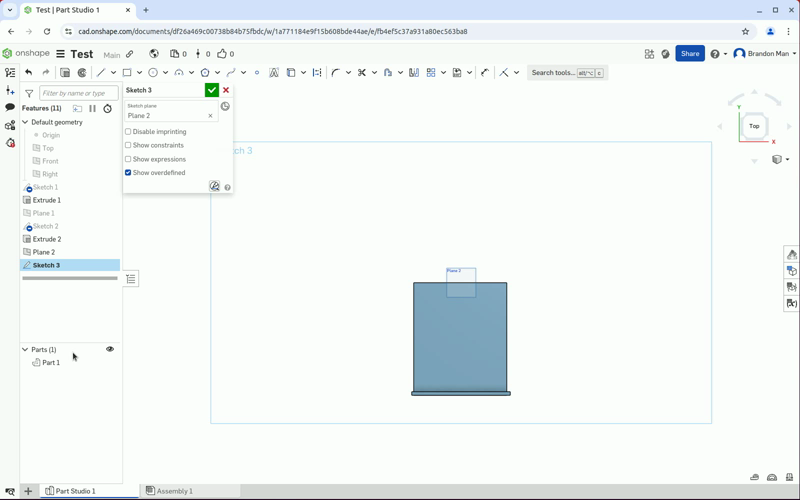
key(y)
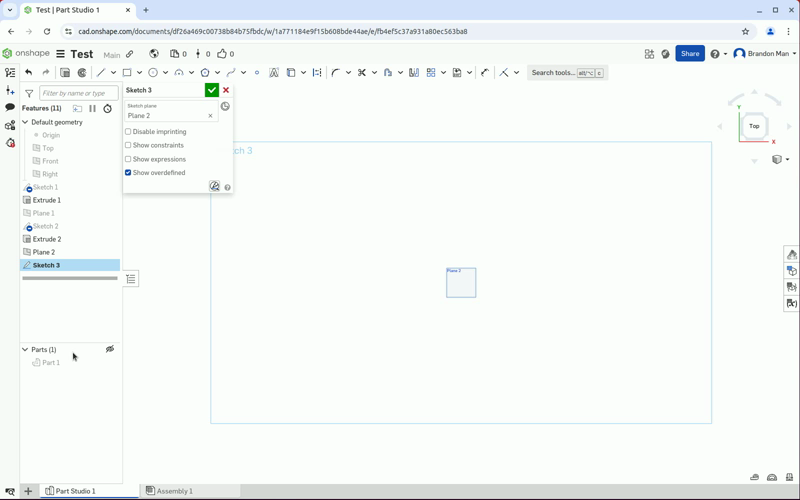
key(l)
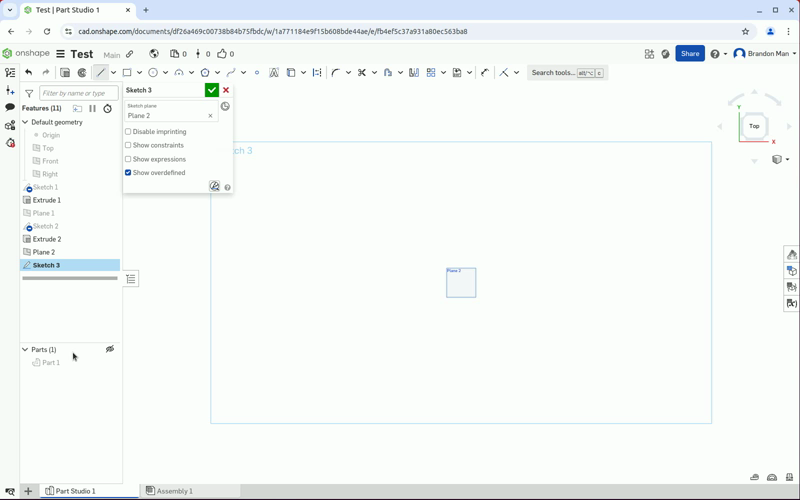
key_down(shift)
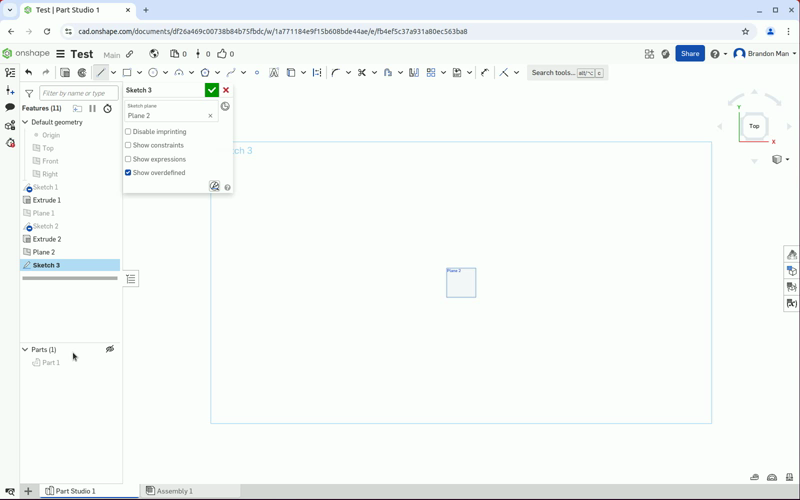
mouse_move(431, 328)
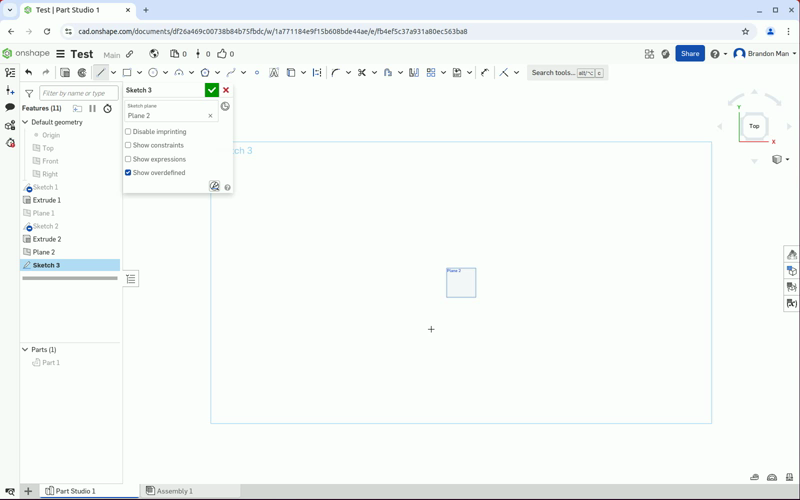
click(431, 328)
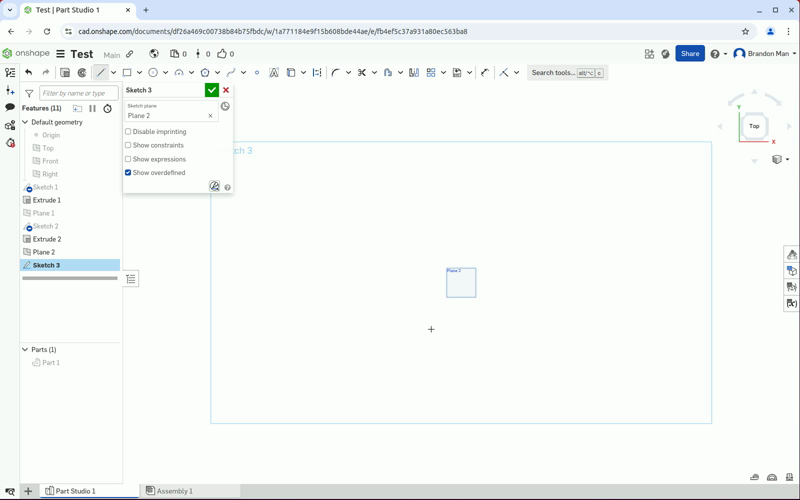
key_up(shift)
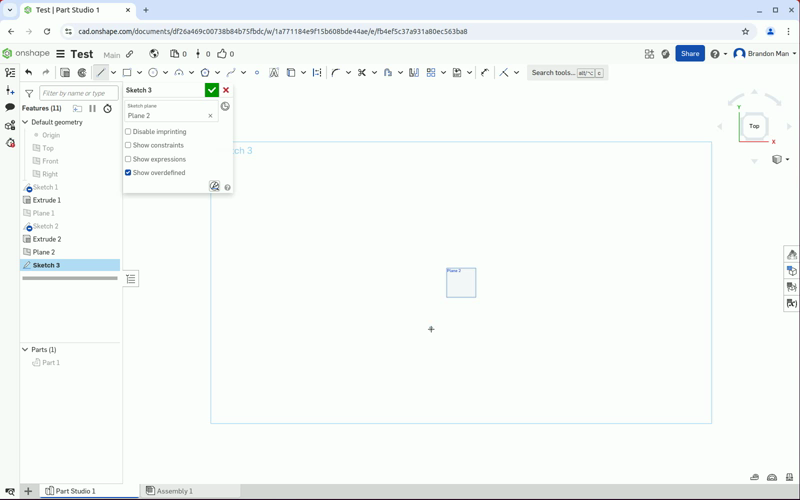
key_down(shift)
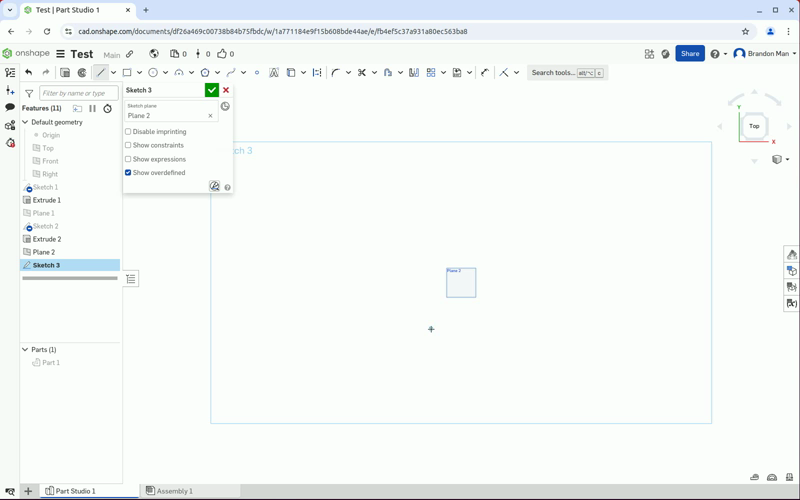
mouse_move(461, 328)
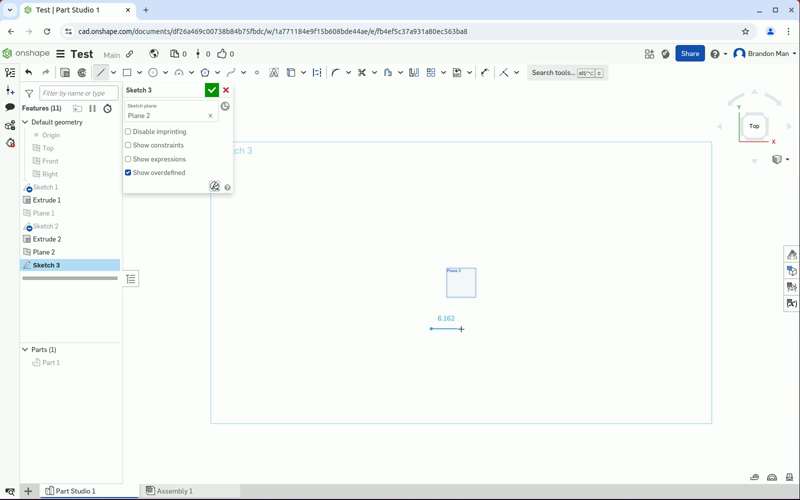
mouse_move(458, 375)
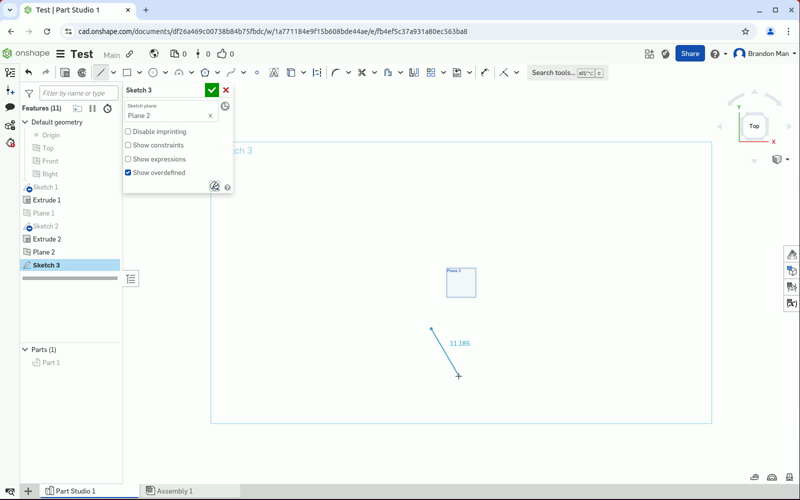
click(458, 375)
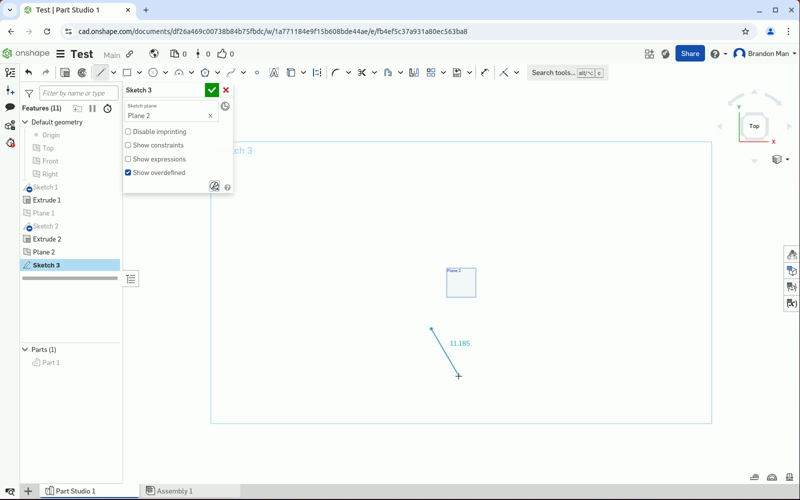
key_up(shift)
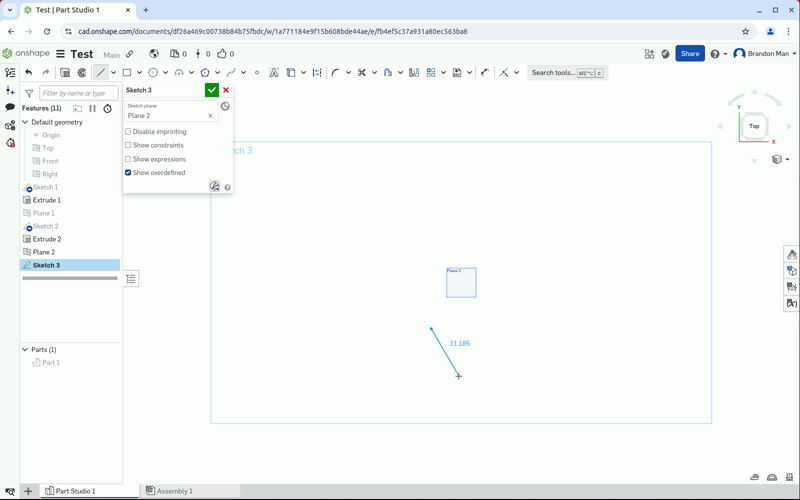
key(esc)
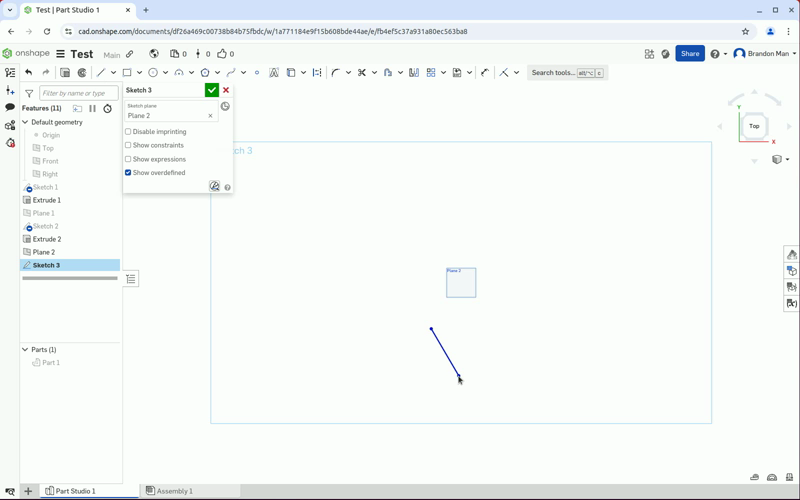
key(a)
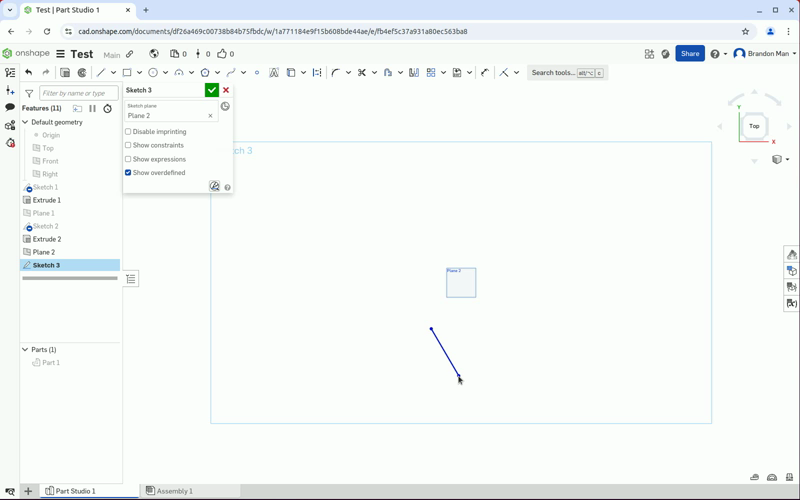
mouse_move(458, 375)
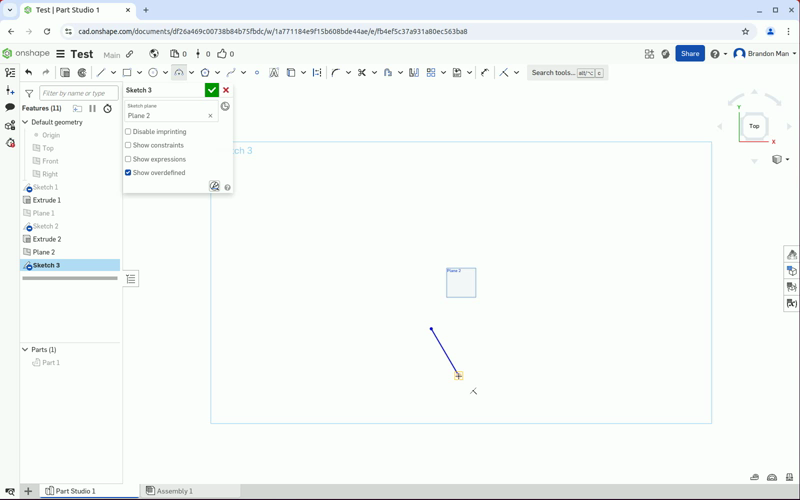
click(458, 375)
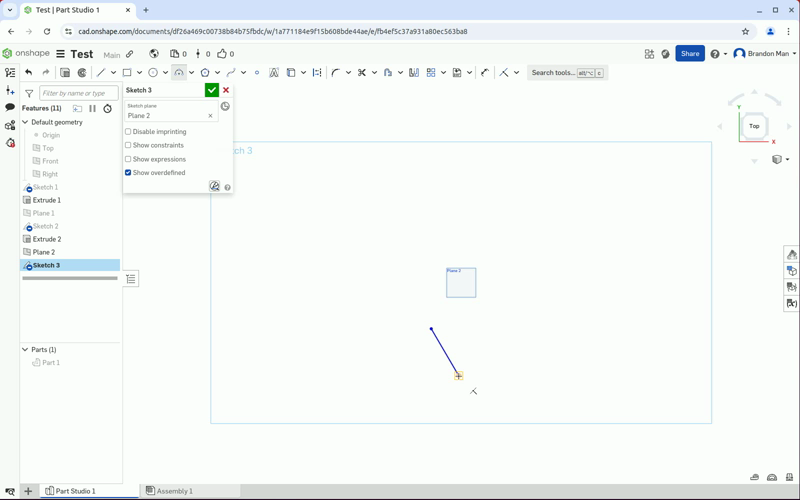
key_down(shift)
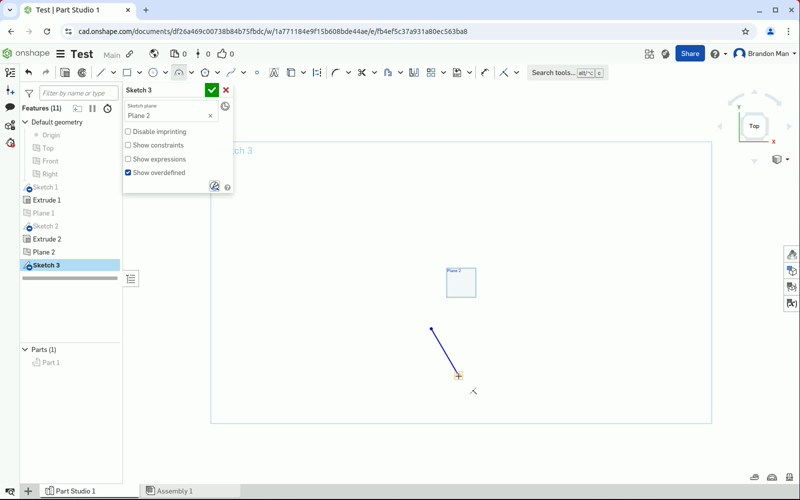
mouse_move(463, 375)
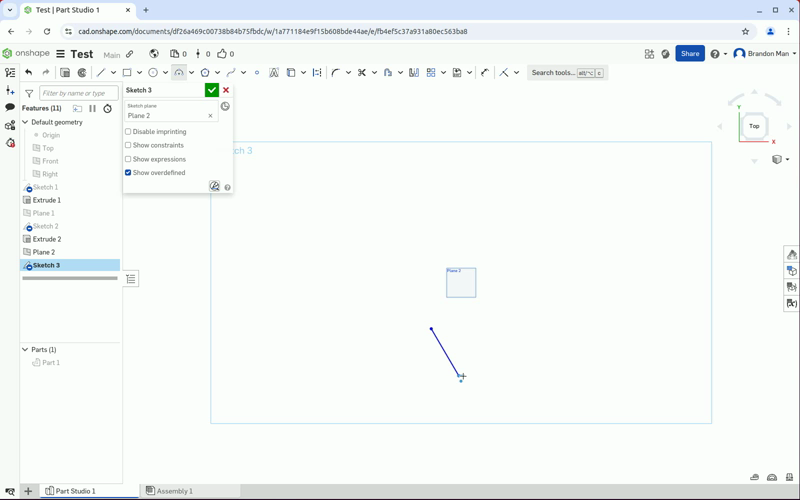
scroll(6)
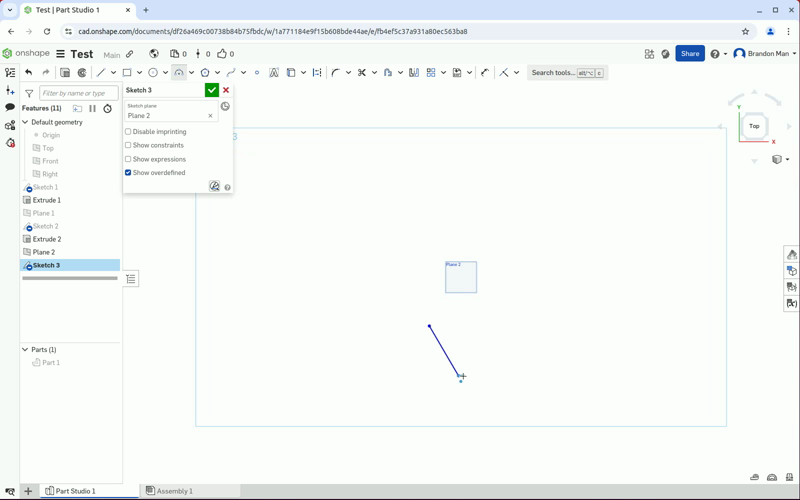
scroll(6)
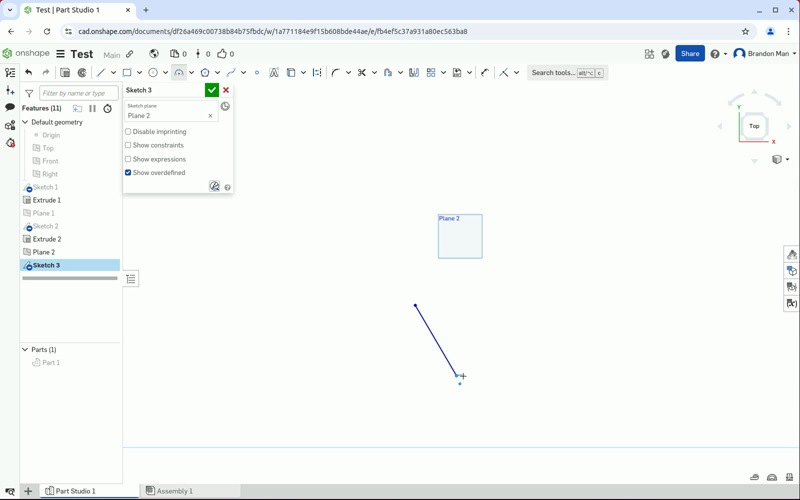
scroll(6)
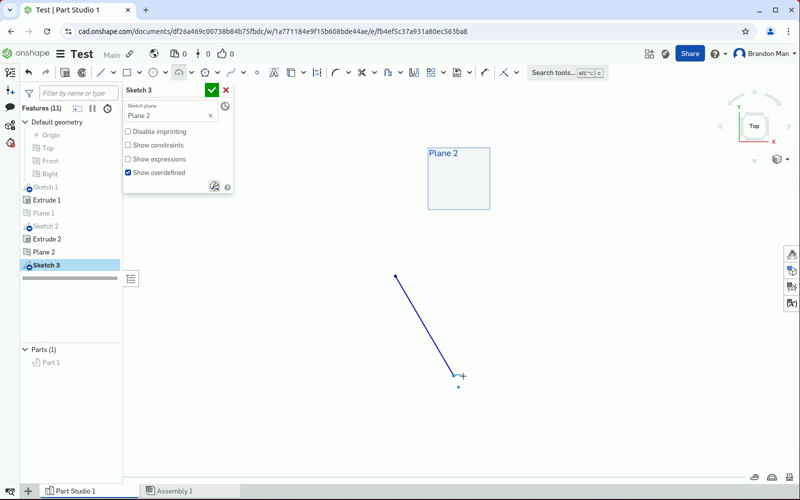
scroll(6)
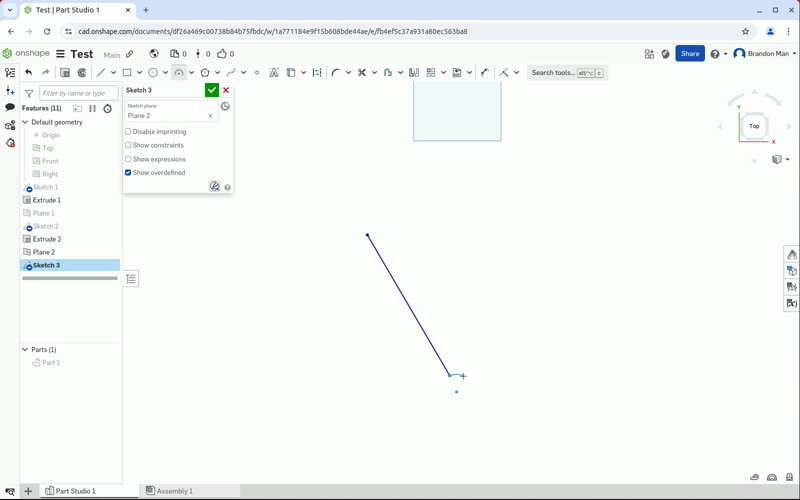
scroll(6)
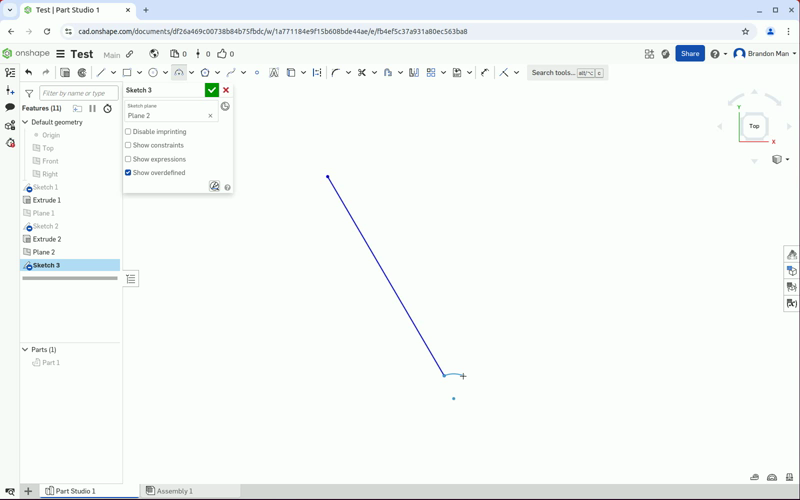
scroll(6)
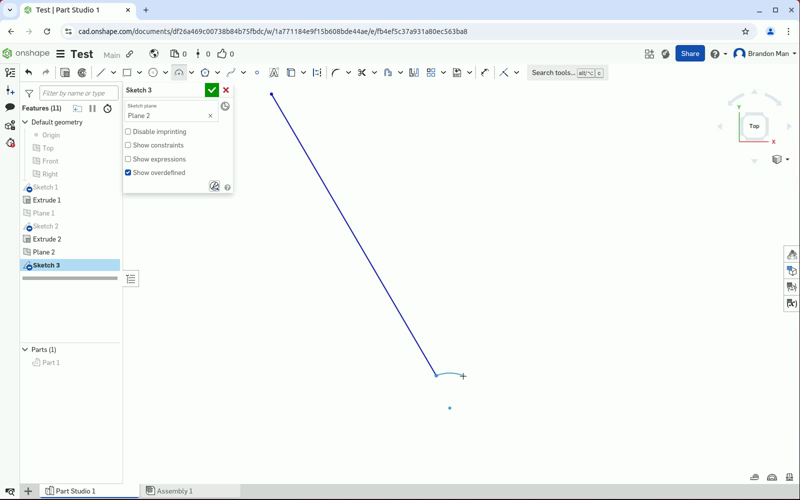
scroll(6)
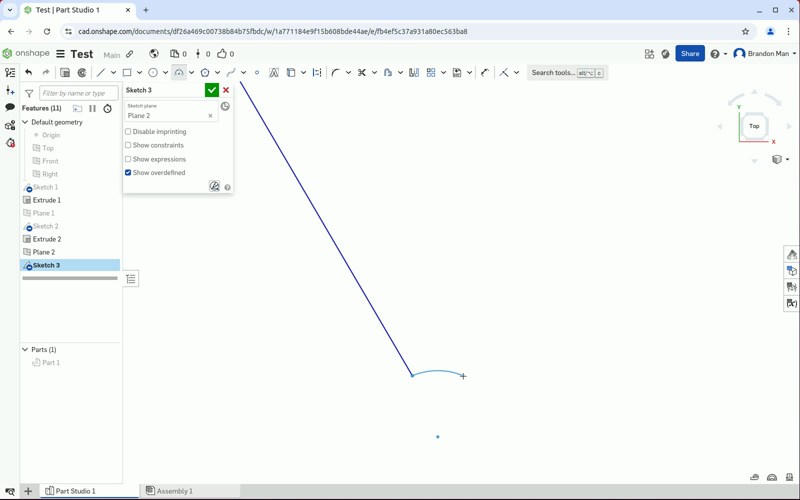
click(463, 375)
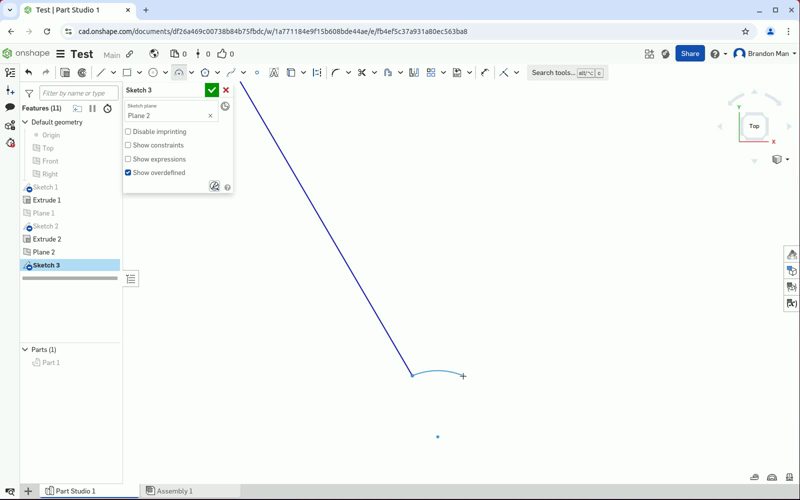
scroll(-6)
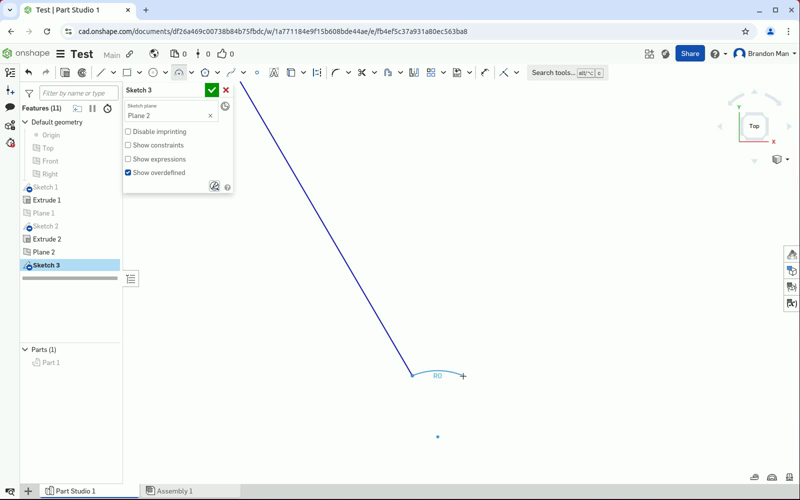
scroll(-6)
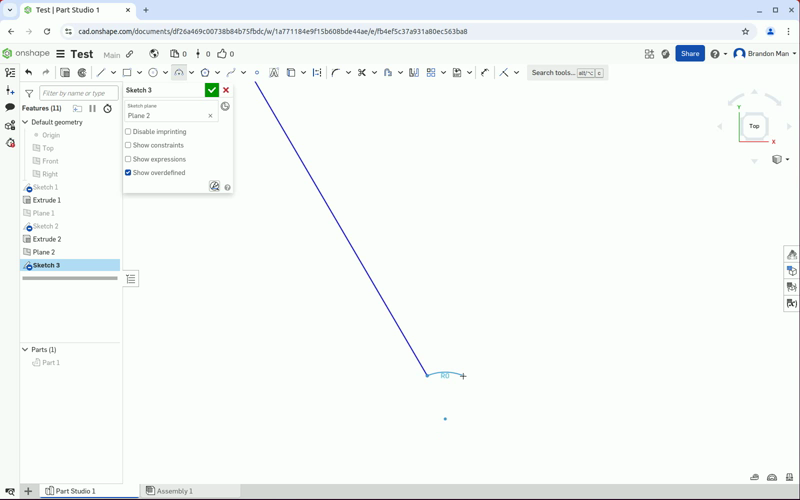
scroll(-6)
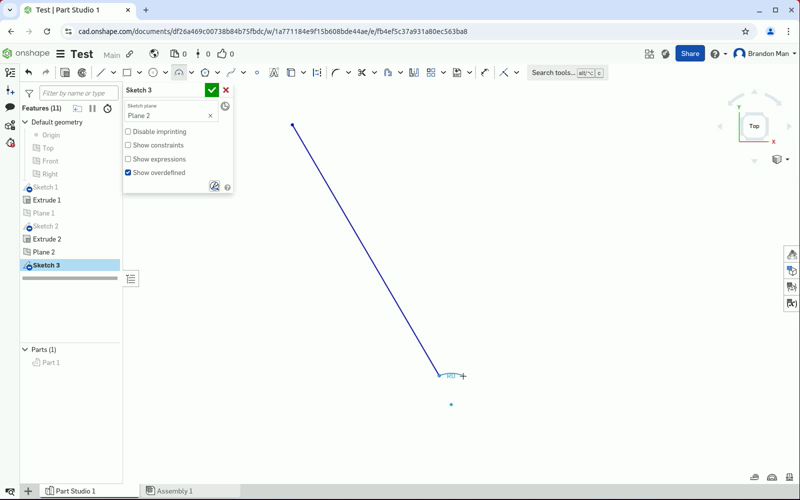
scroll(-6)
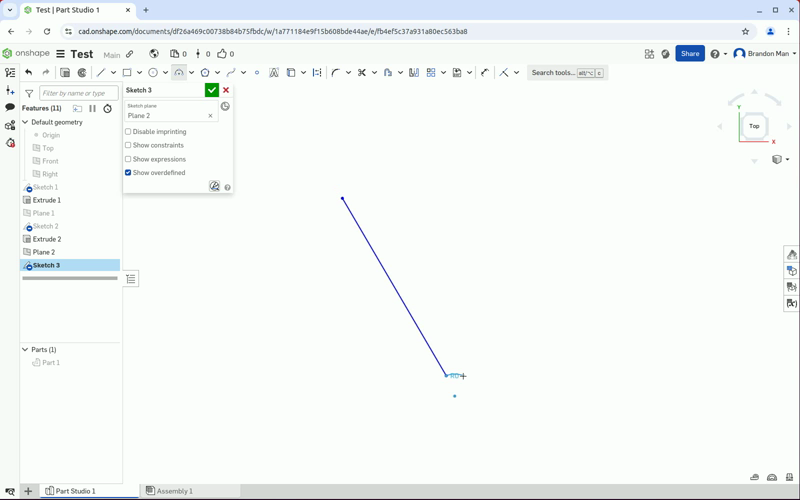
scroll(-6)
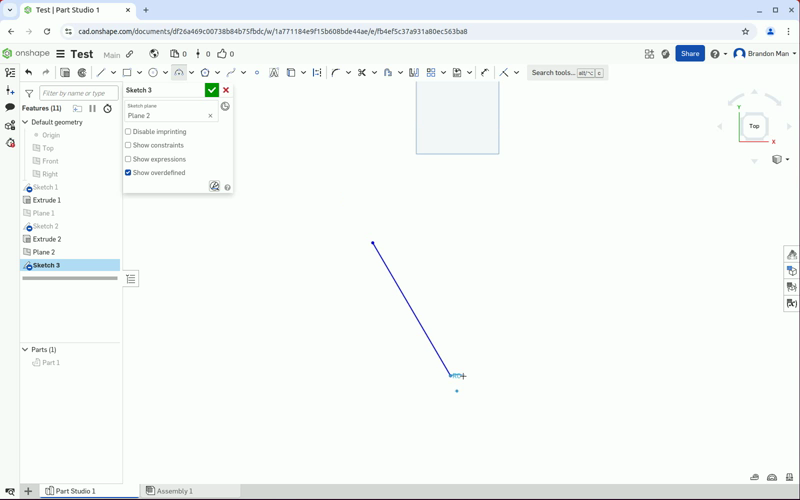
scroll(-6)
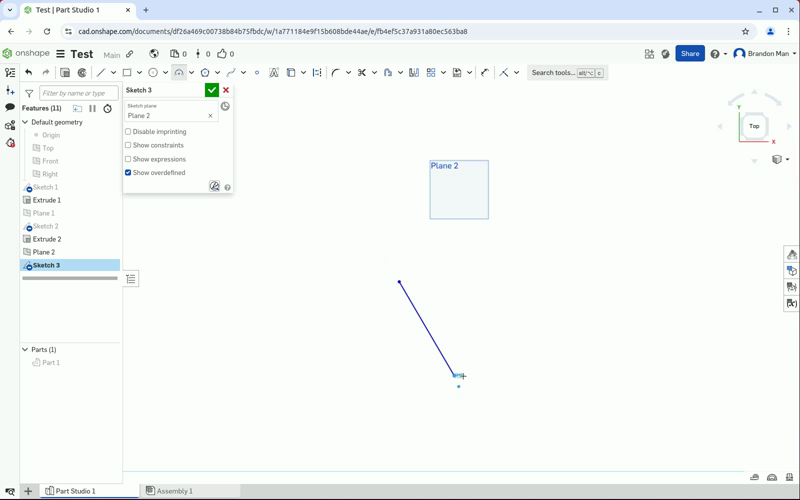
scroll(-6)
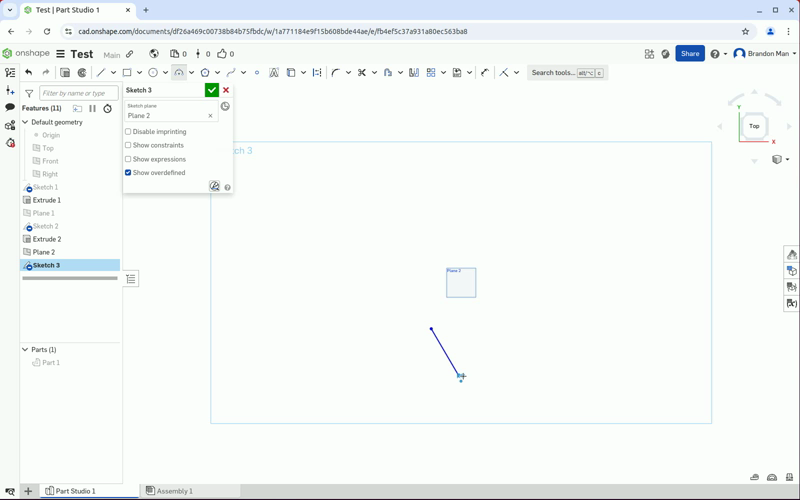
mouse_move(461, 377)
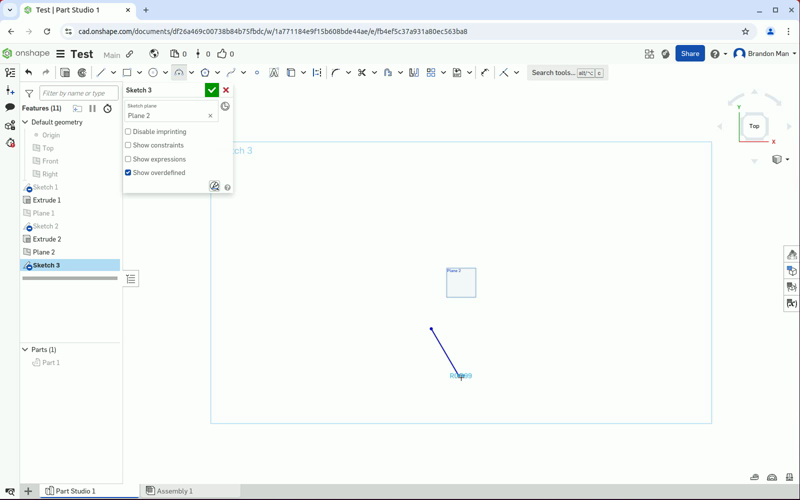
scroll(6)
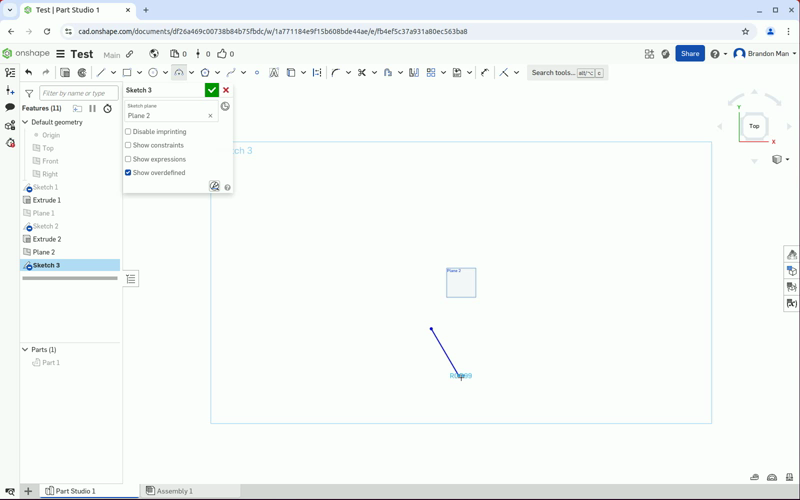
scroll(6)
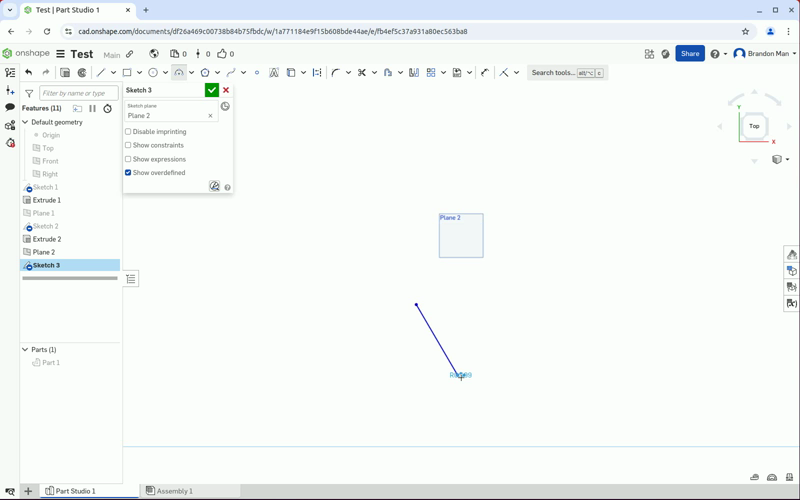
scroll(6)
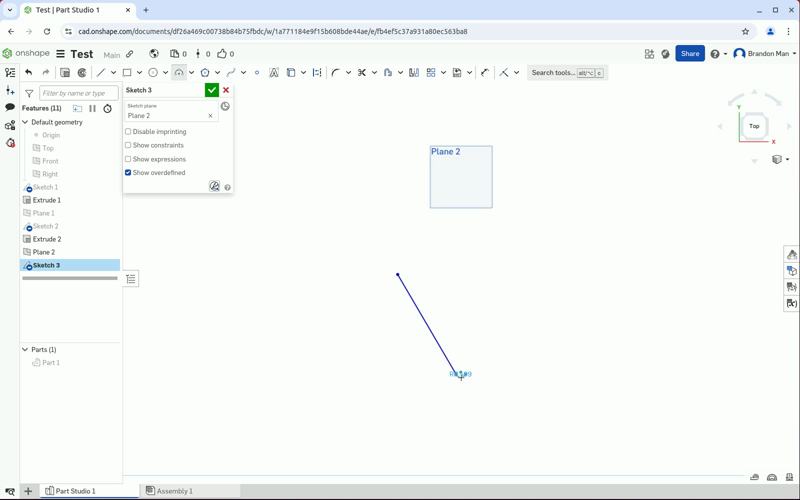
scroll(6)
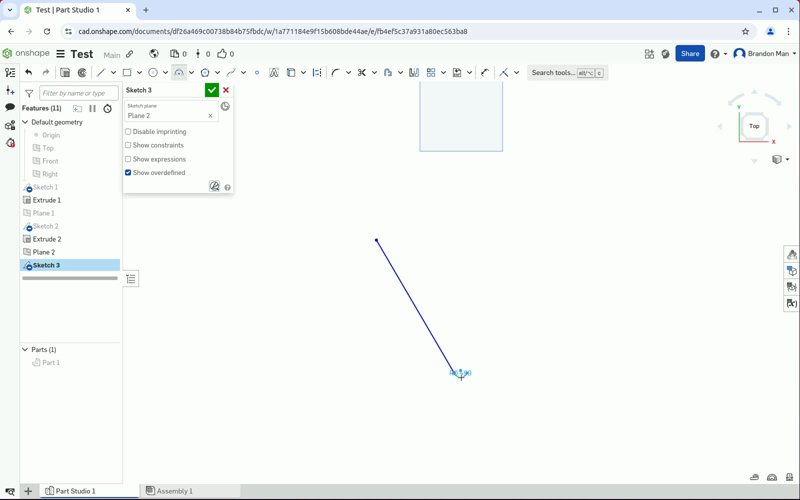
scroll(6)
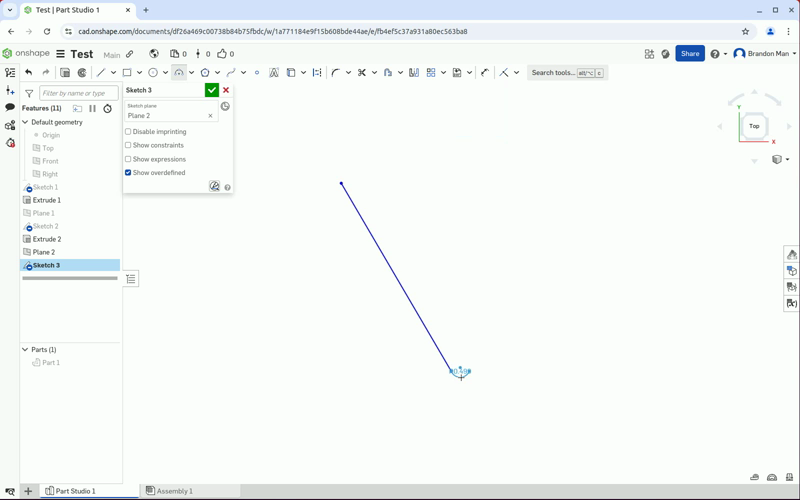
scroll(6)
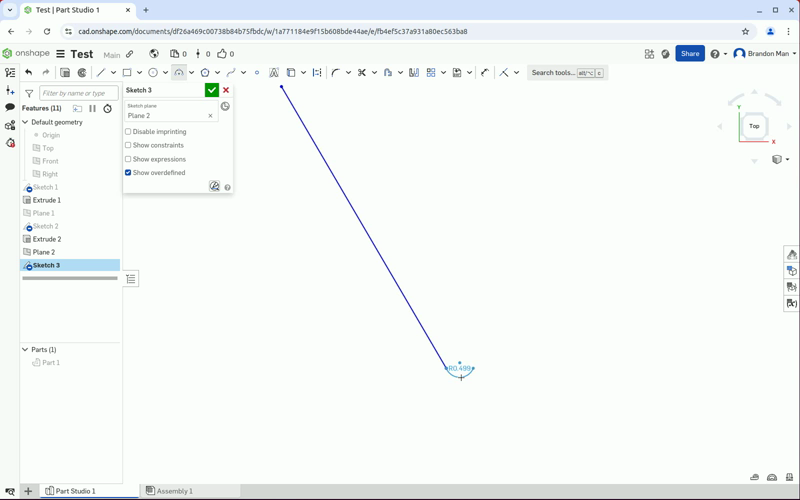
scroll(6)
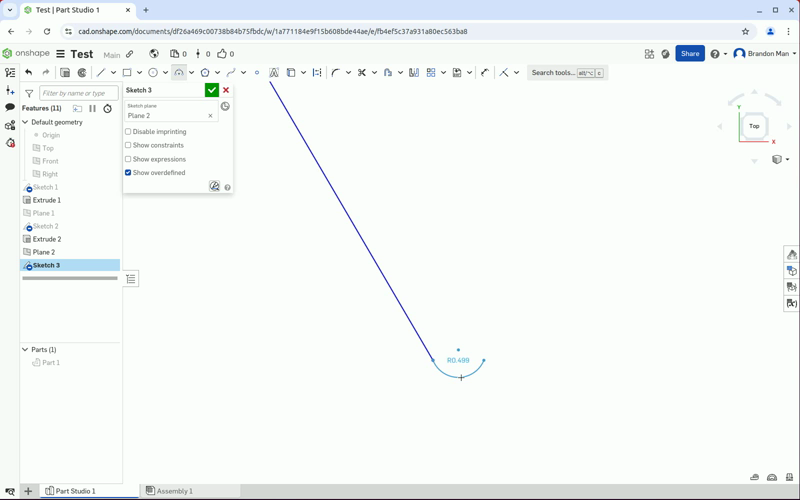
click(461, 377)
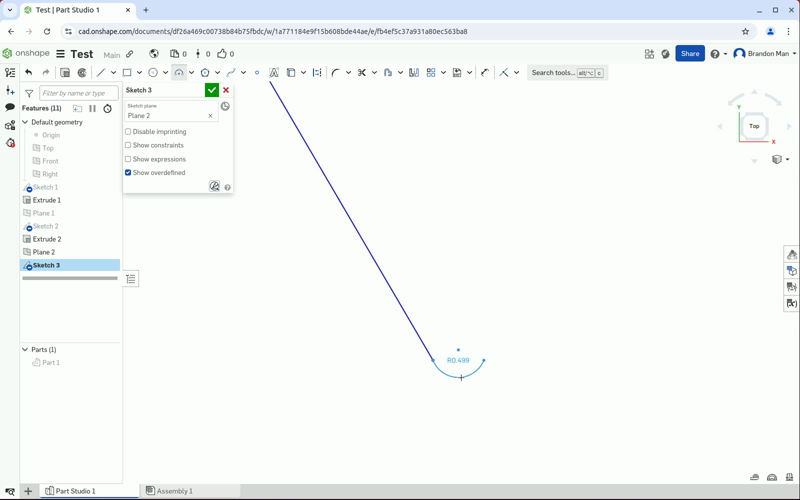
scroll(-6)
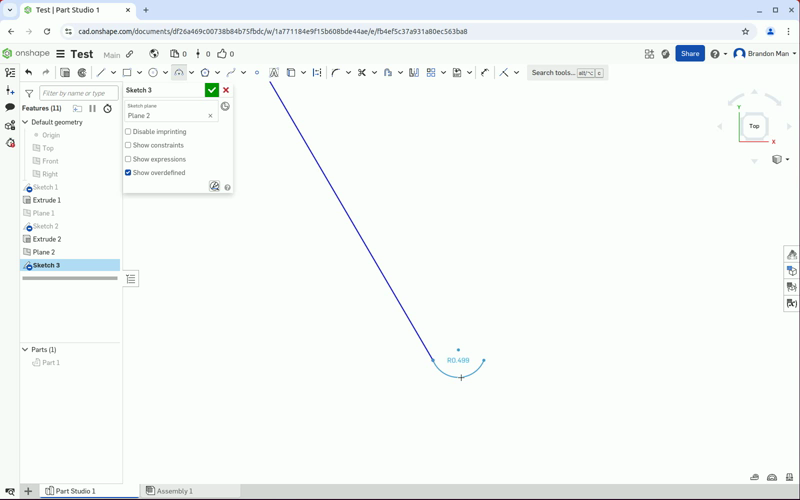
scroll(-6)
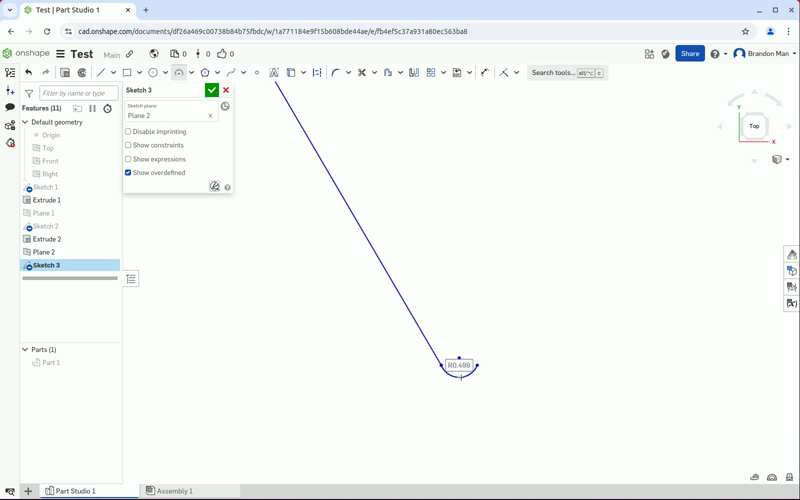
scroll(-6)
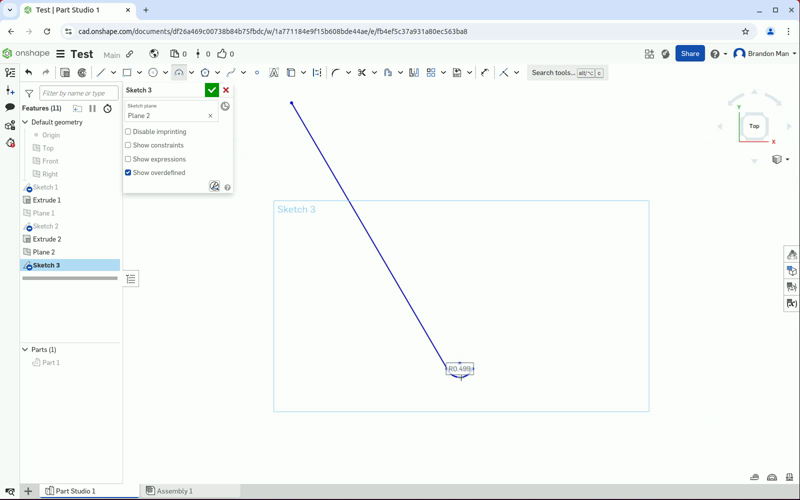
scroll(-6)
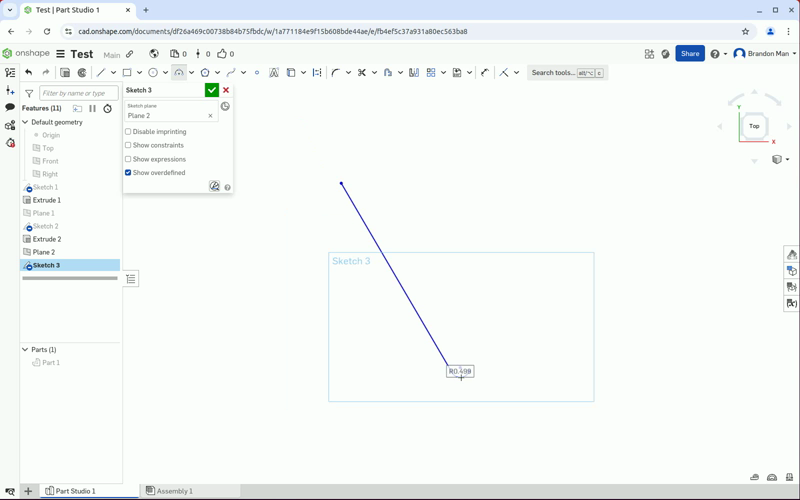
scroll(-6)
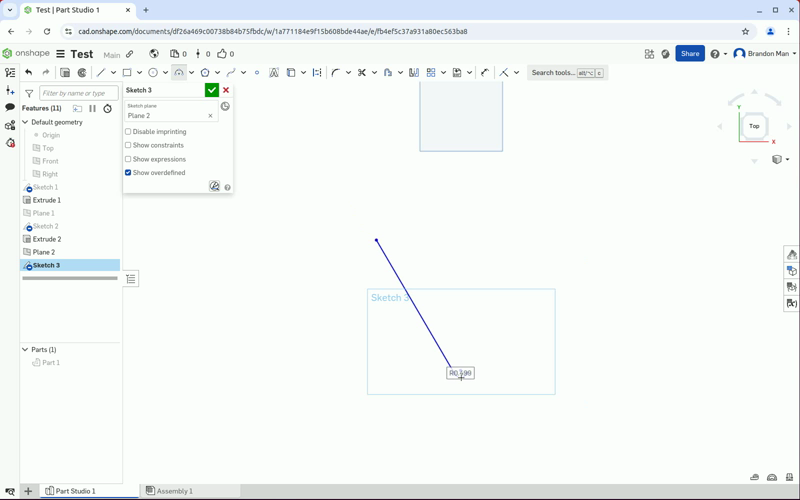
scroll(-6)
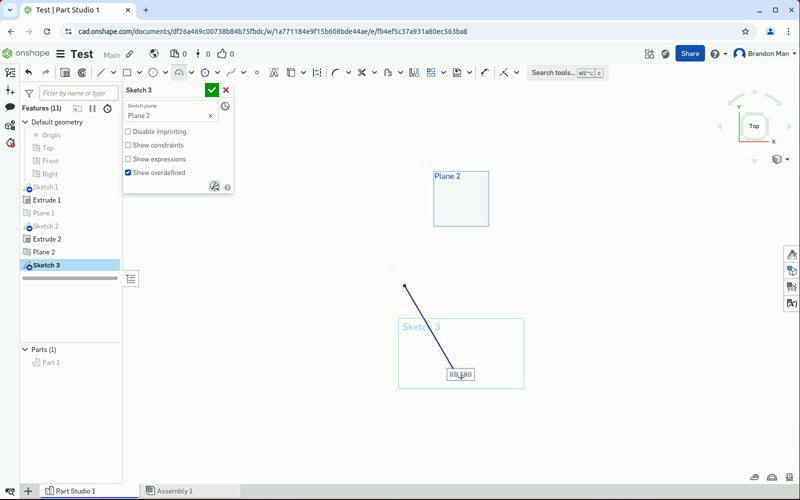
scroll(-6)
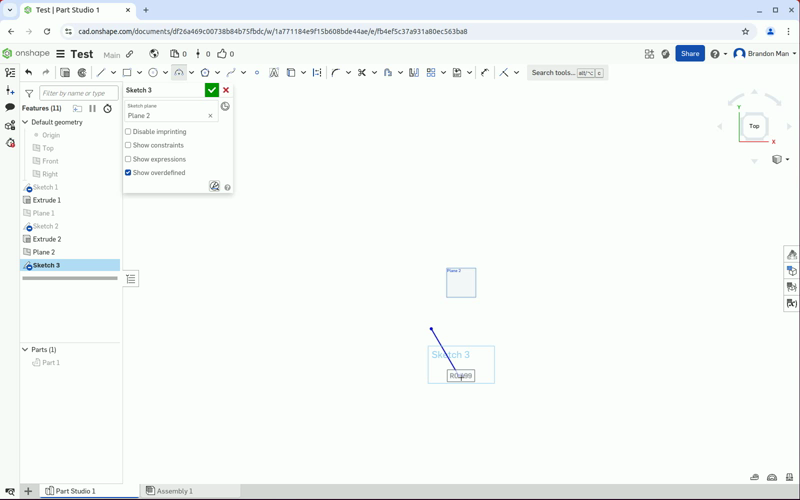
key_up(shift)
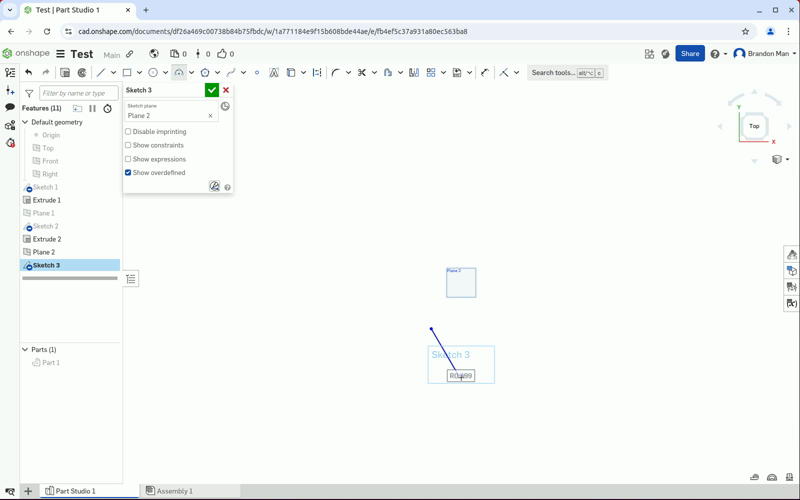
key(esc)
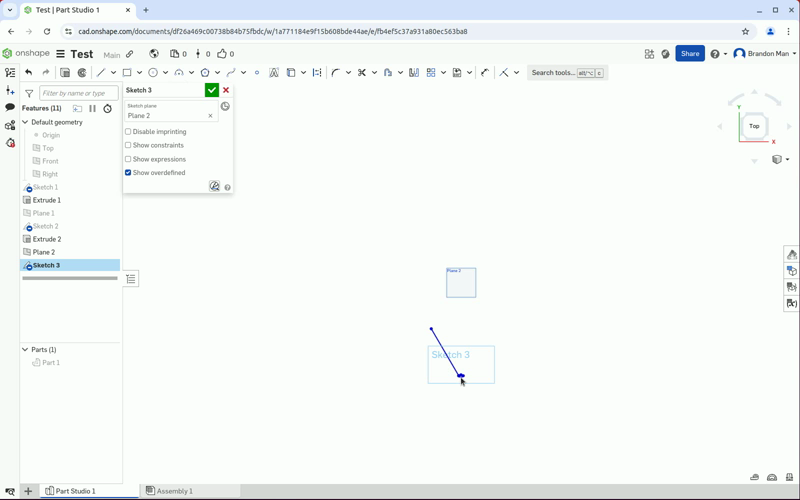
key(l)
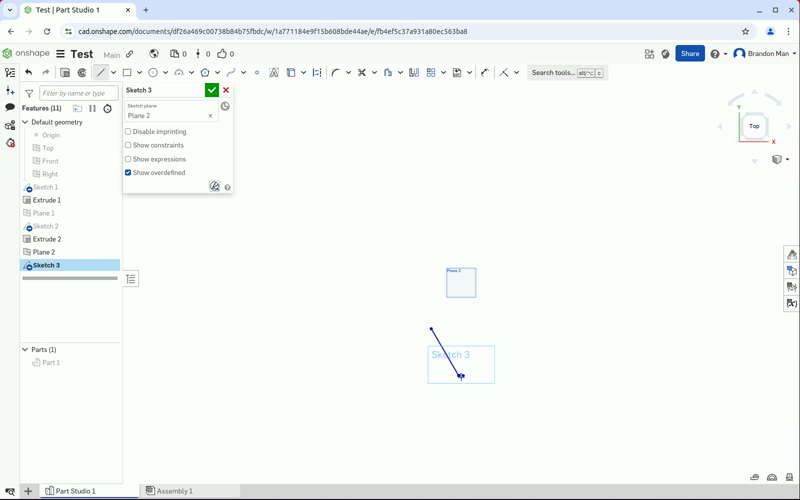
mouse_move(463, 375)
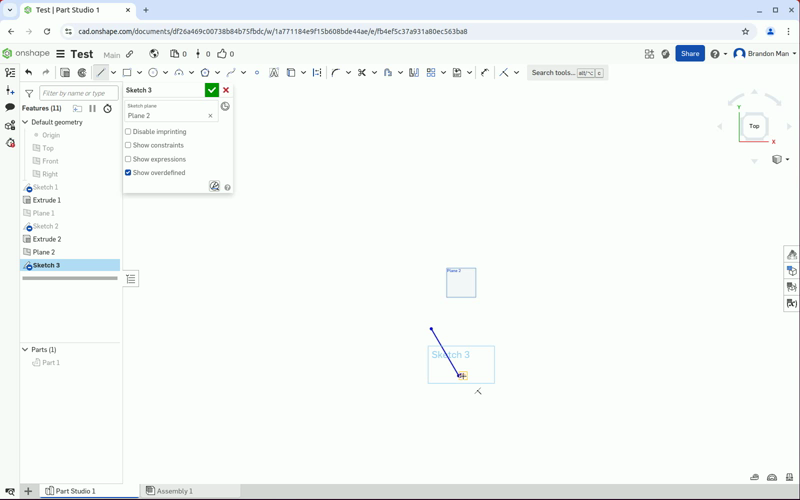
scroll(6)
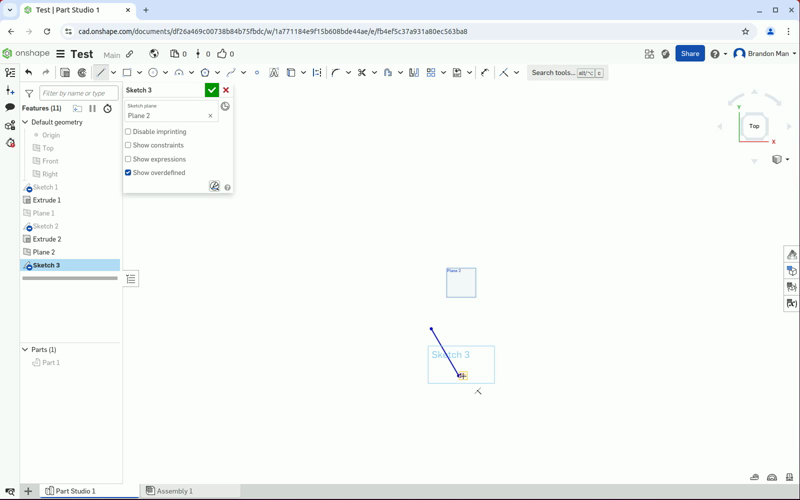
scroll(6)
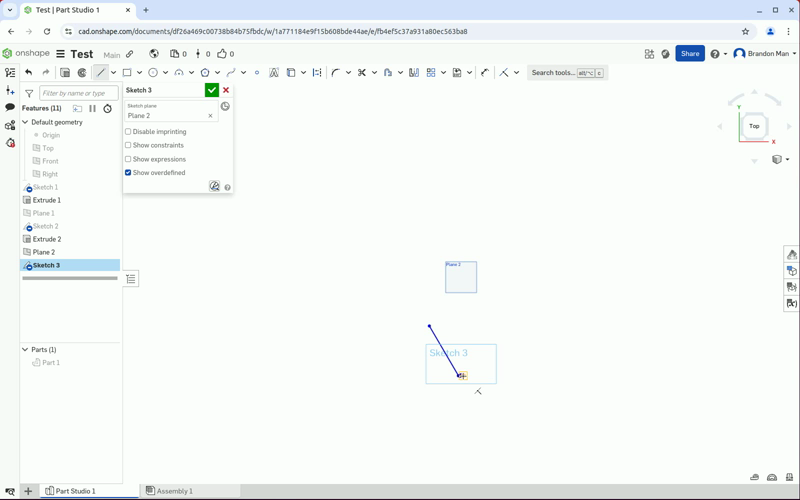
scroll(6)
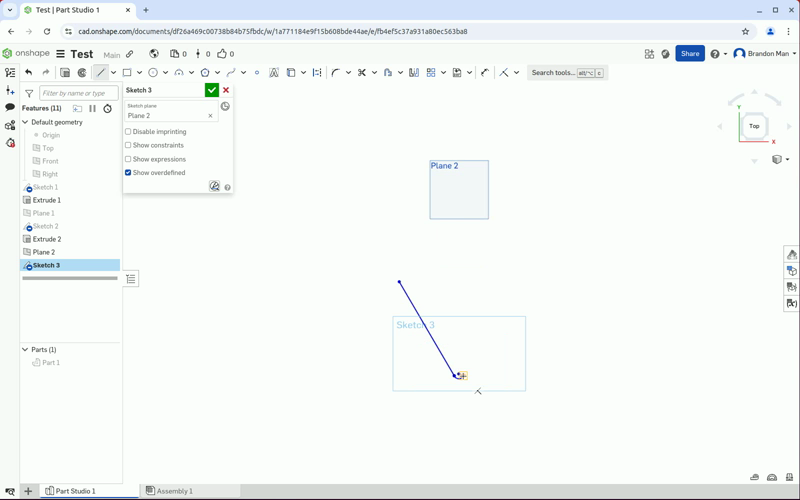
scroll(6)
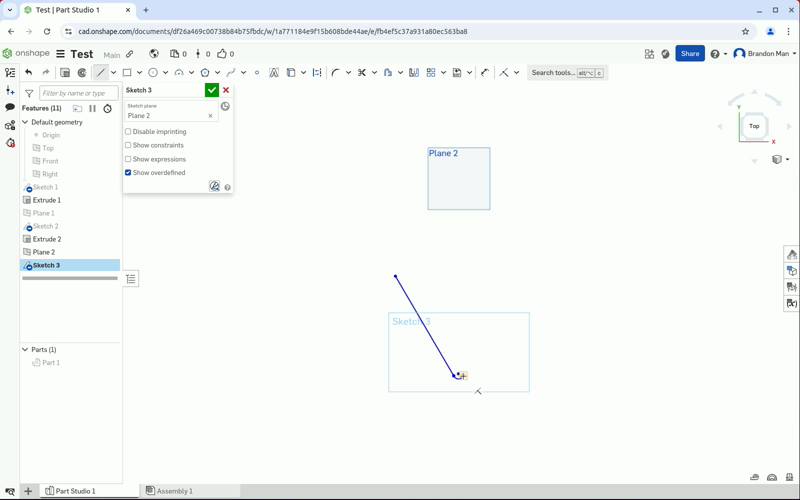
scroll(6)
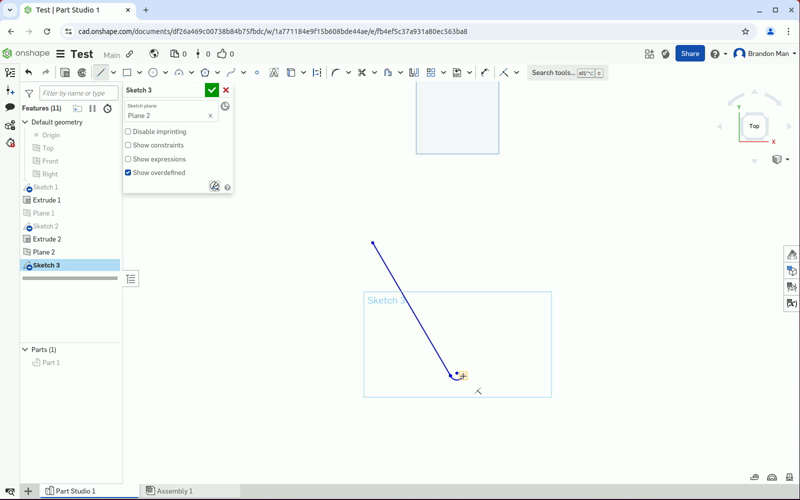
scroll(6)
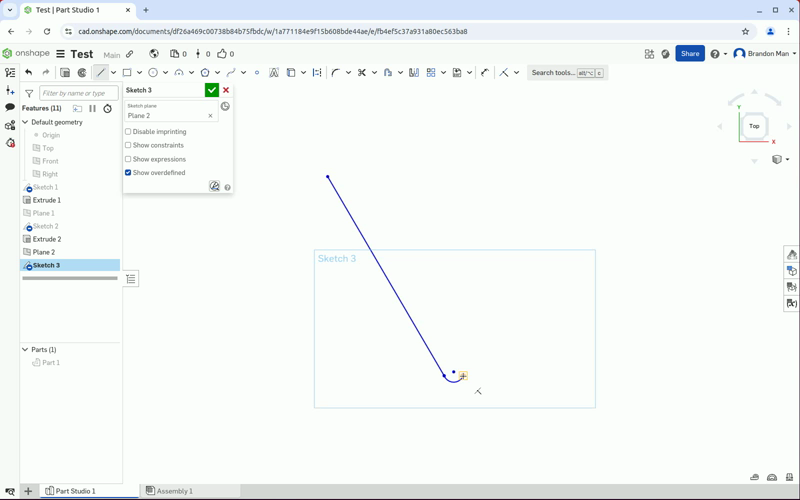
scroll(6)
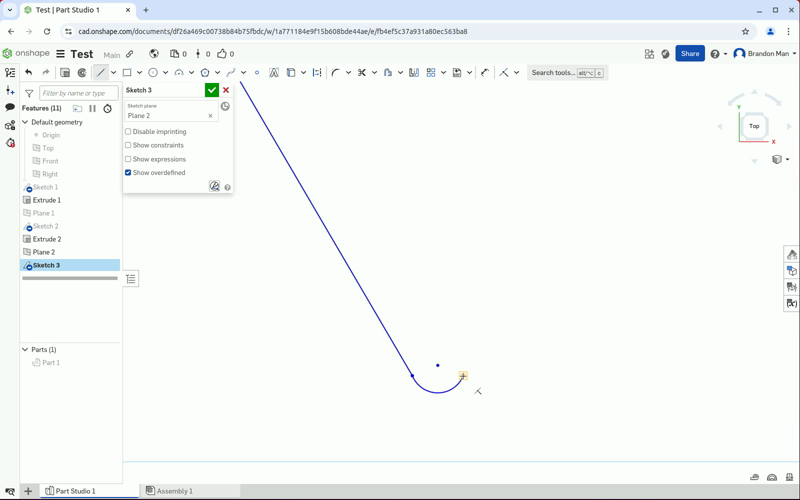
click(463, 375)
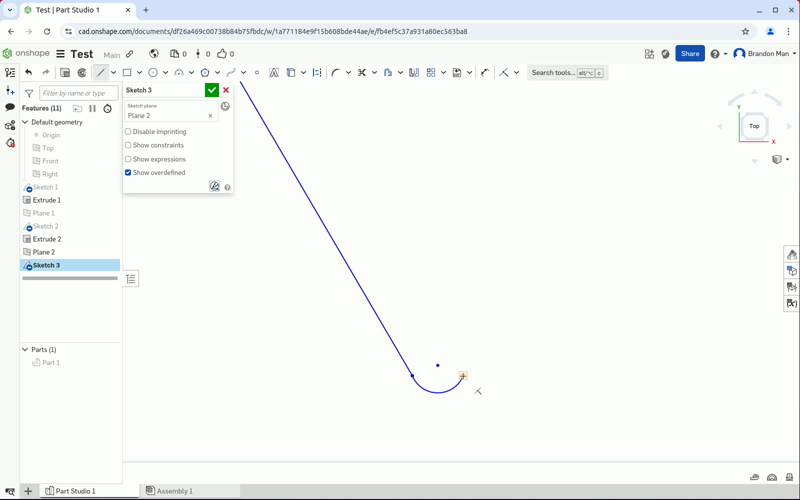
scroll(-6)
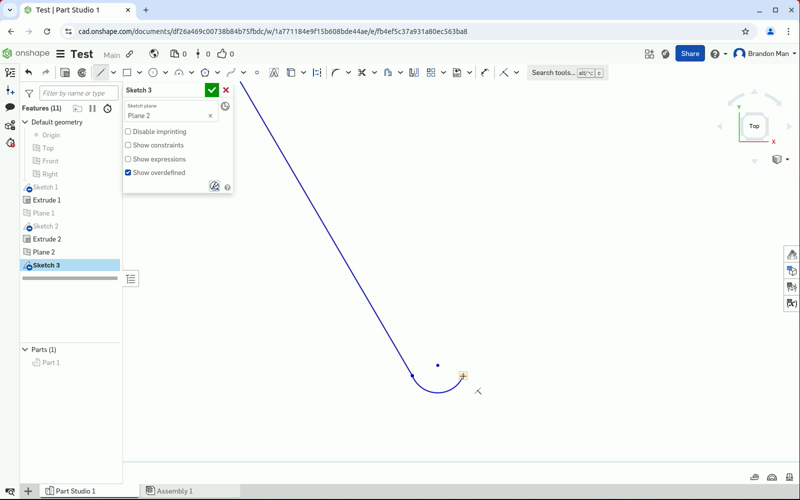
scroll(-6)
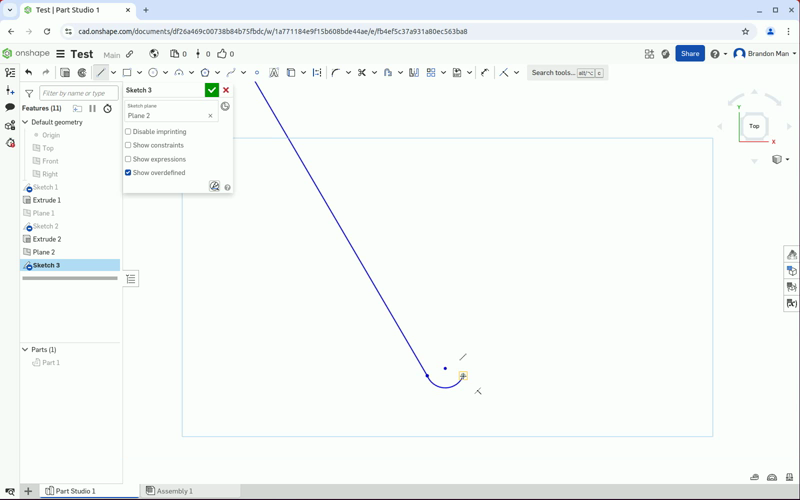
scroll(-6)
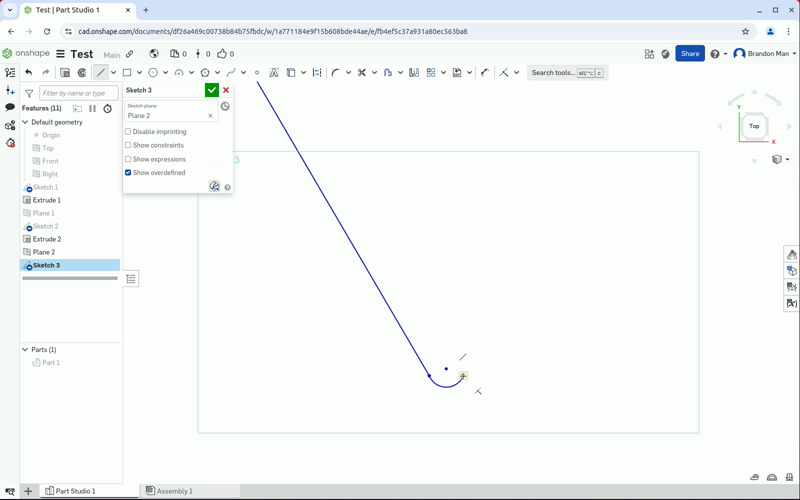
scroll(-6)
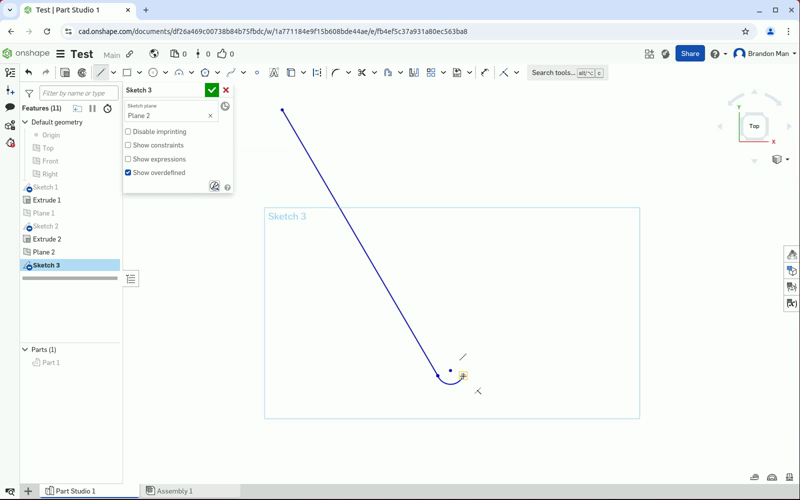
scroll(-6)
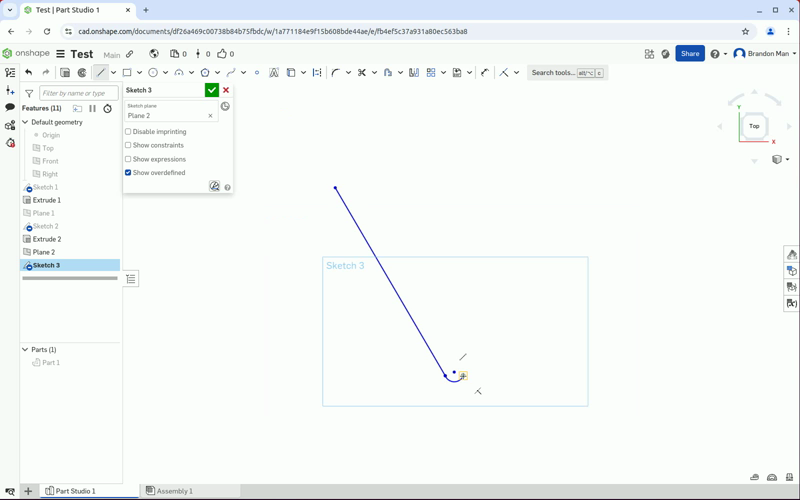
scroll(-6)
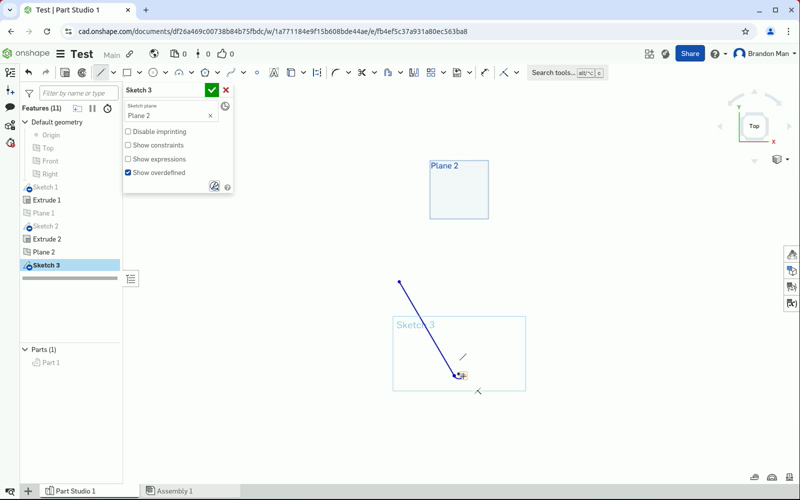
scroll(-6)
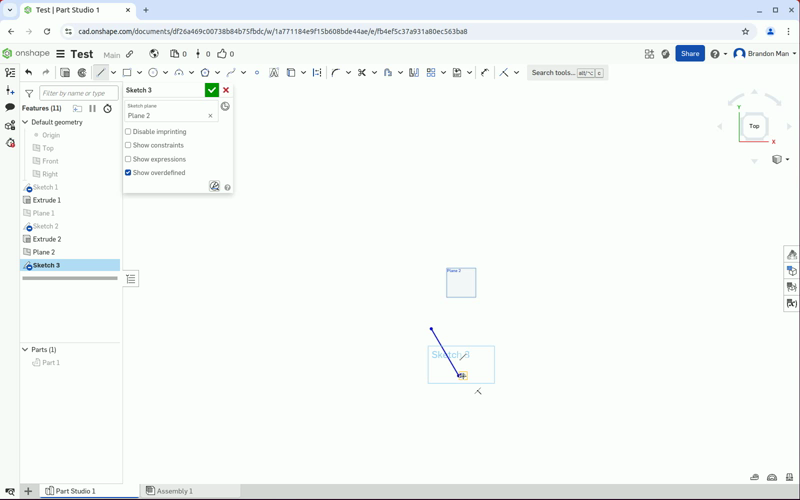
key_down(shift)
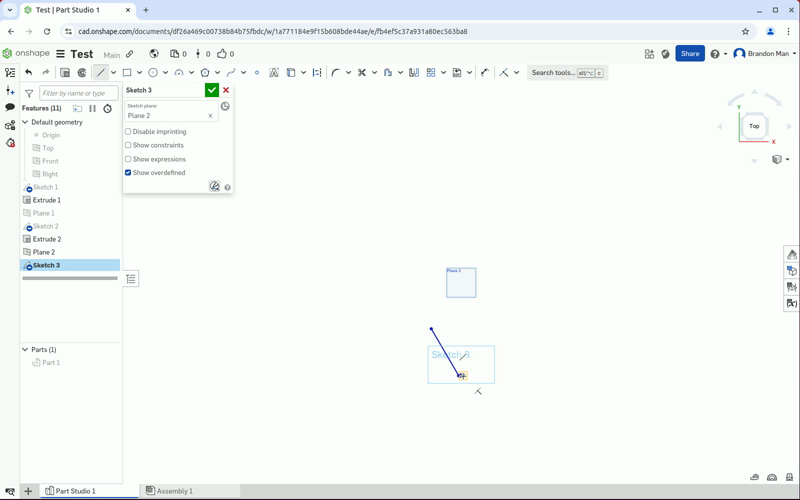
mouse_move(493, 375)
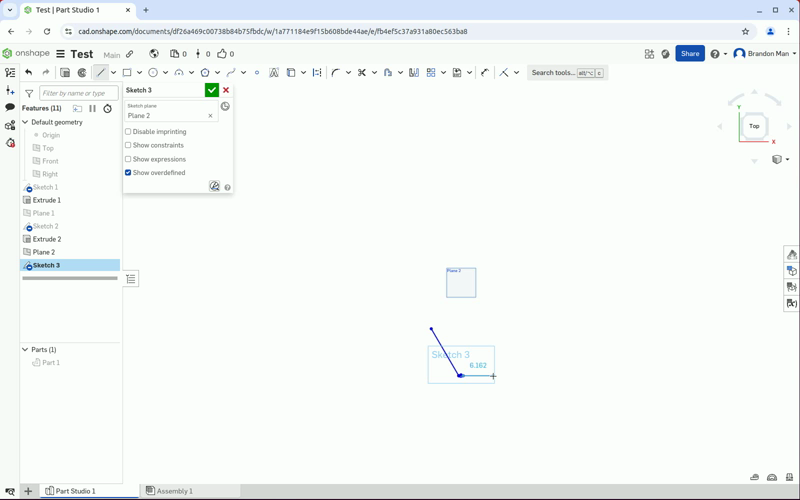
mouse_move(490, 328)
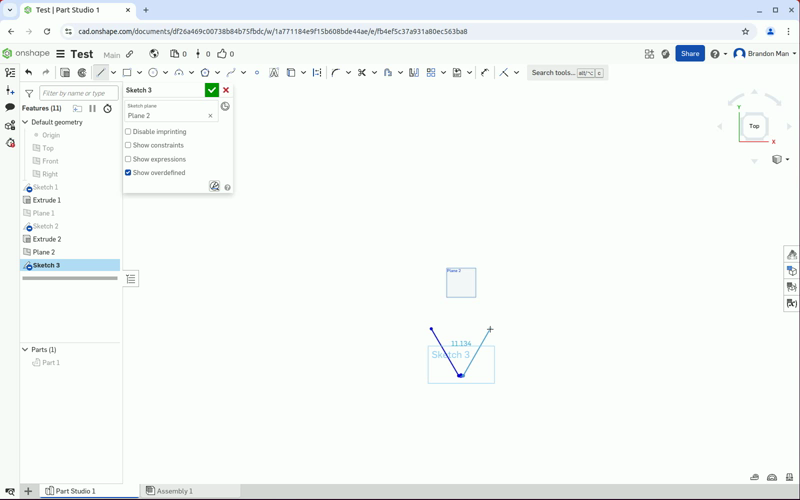
click(490, 328)
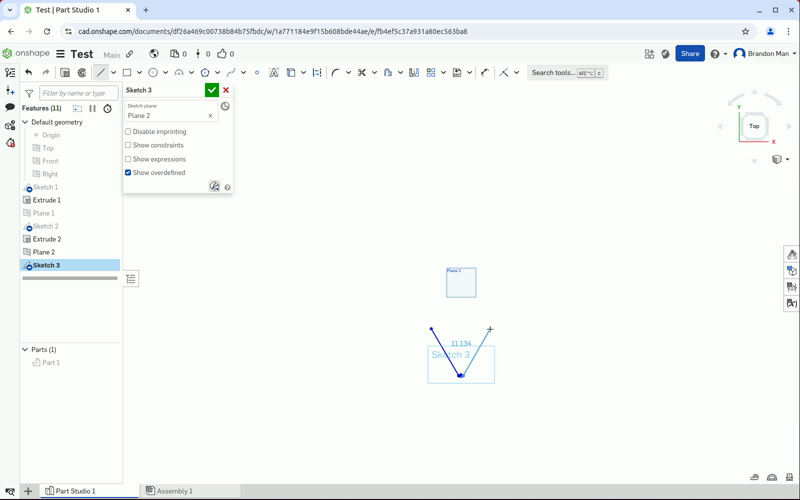
key_up(shift)
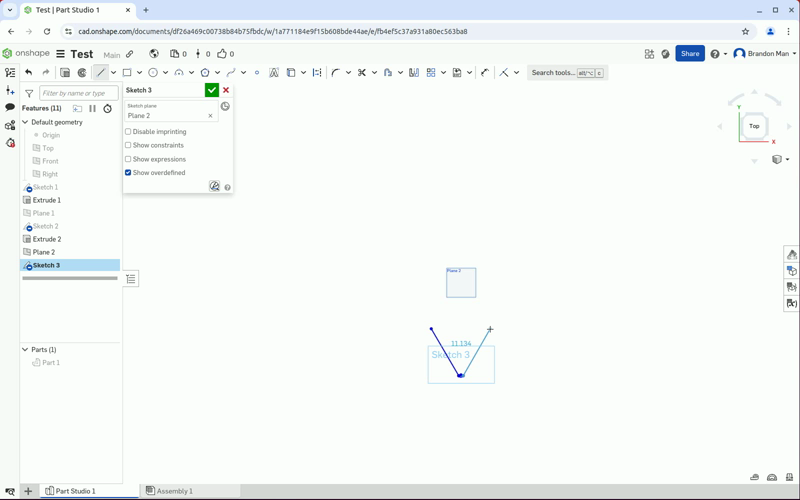
key(esc)
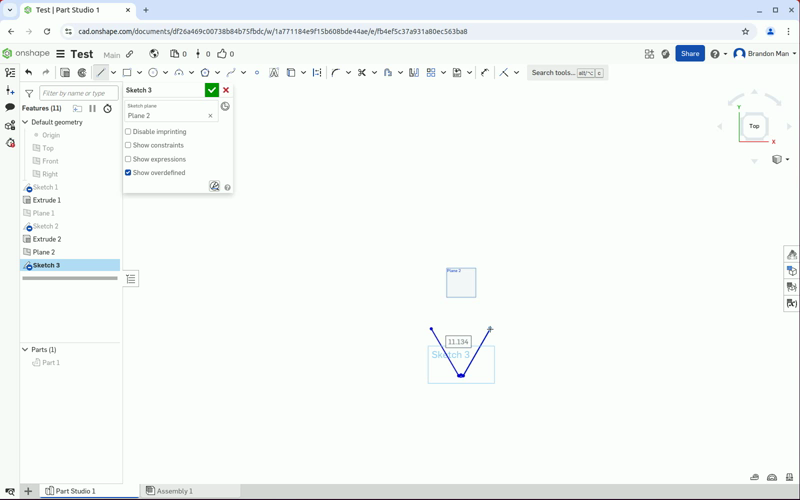
key(a)
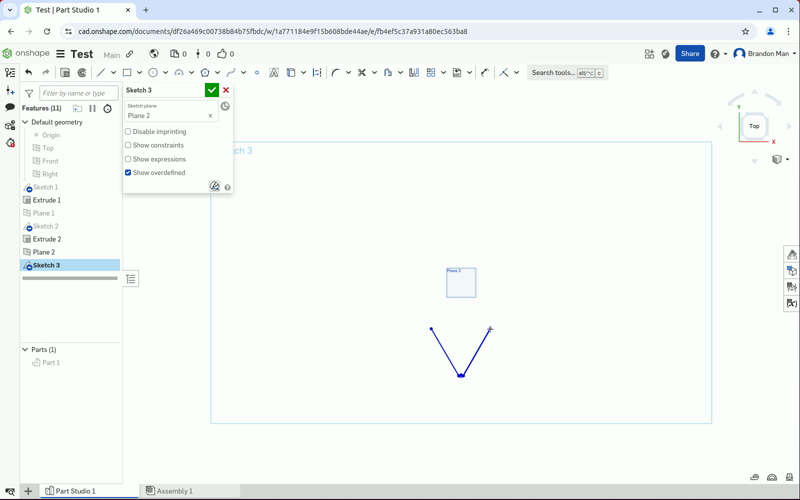
mouse_move(490, 328)
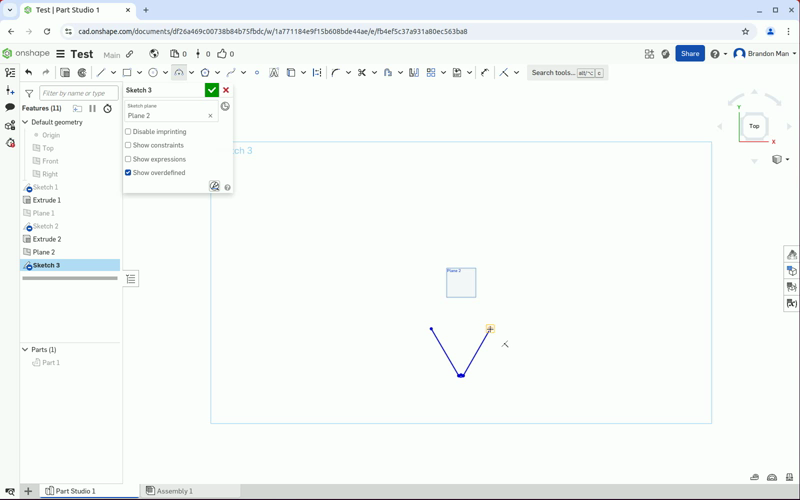
click(490, 328)
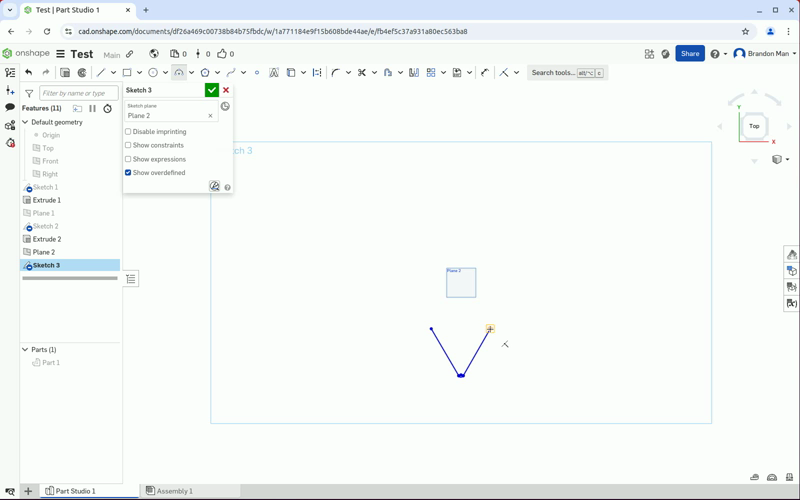
key_down(shift)
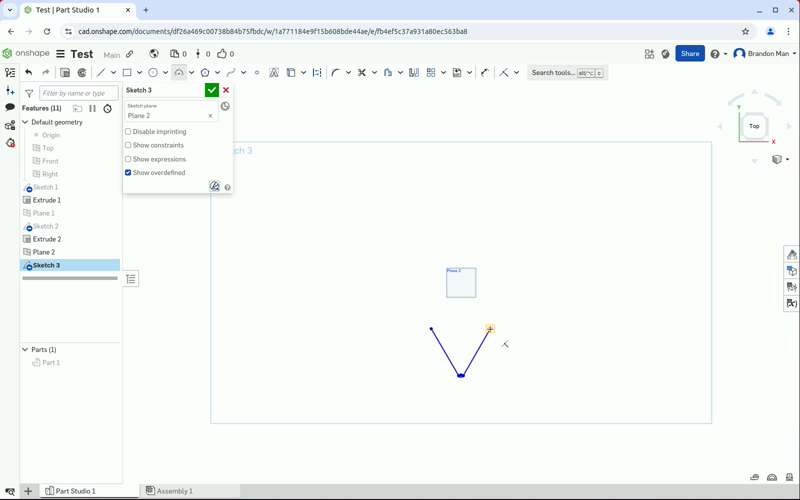
mouse_move(488, 324)
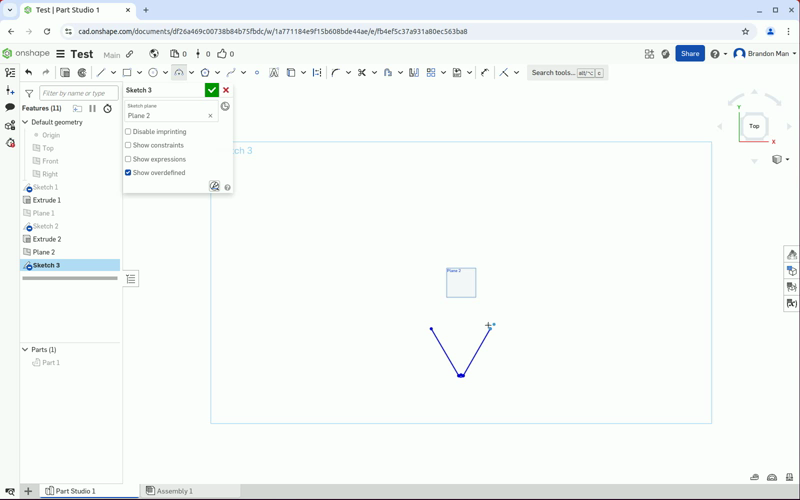
scroll(6)
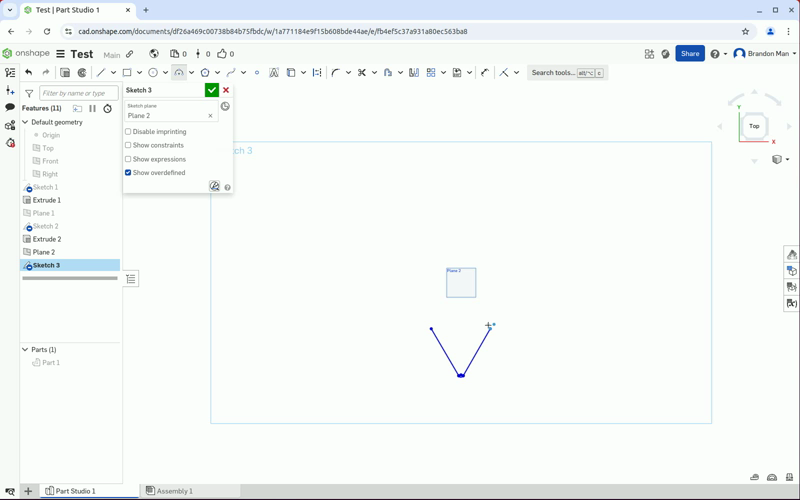
scroll(6)
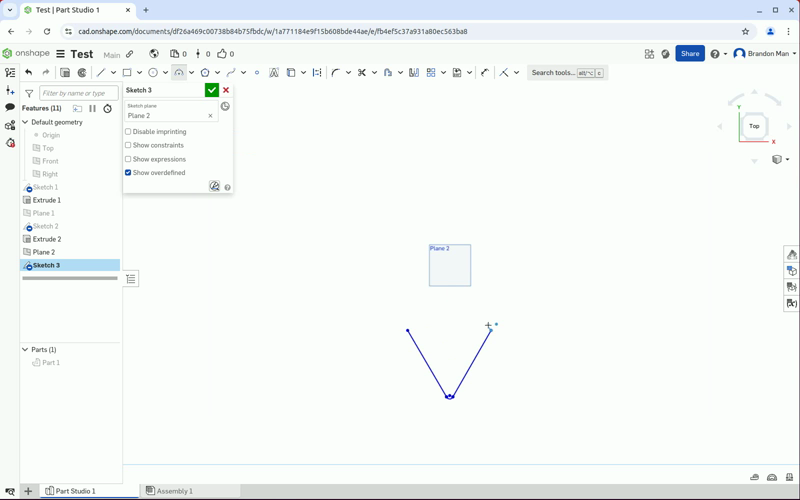
scroll(6)
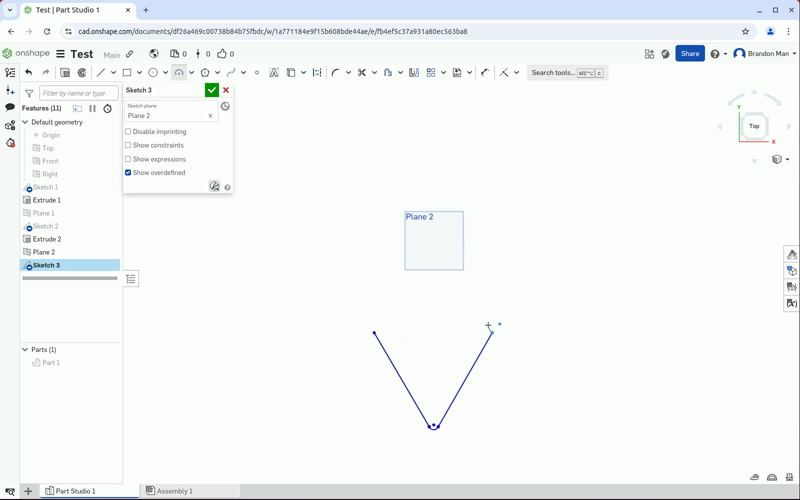
scroll(6)
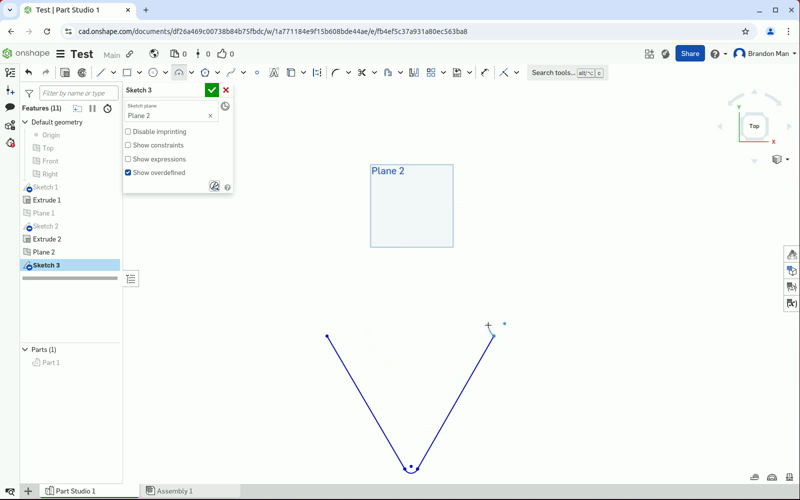
scroll(6)
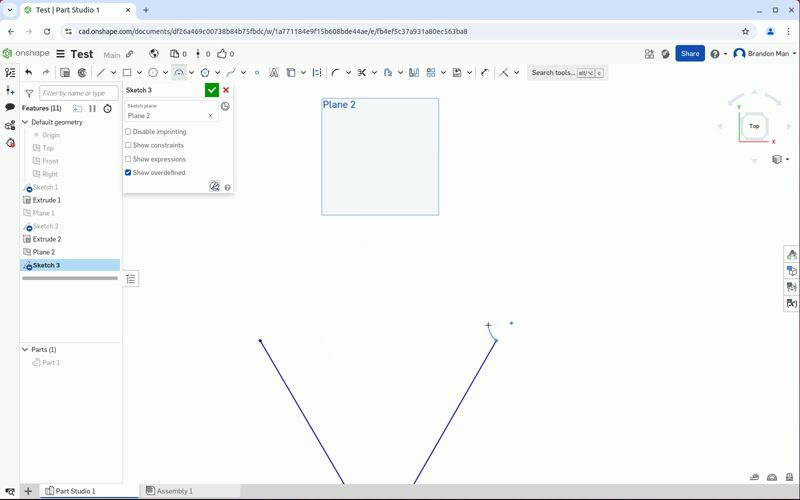
scroll(6)
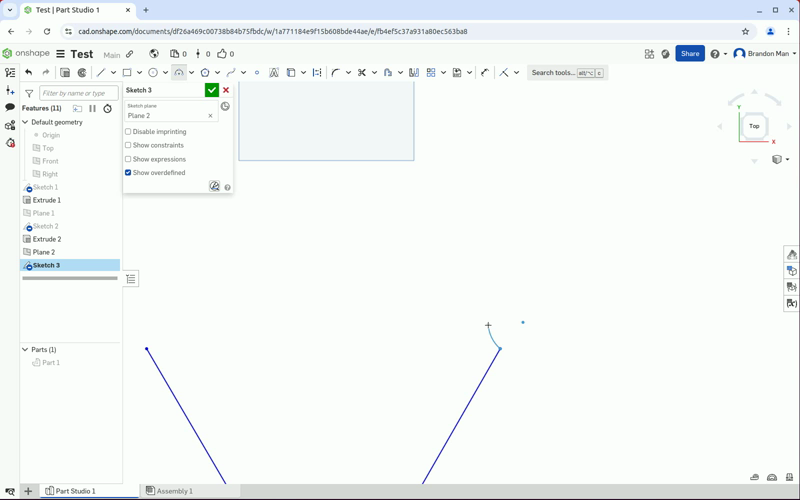
scroll(6)
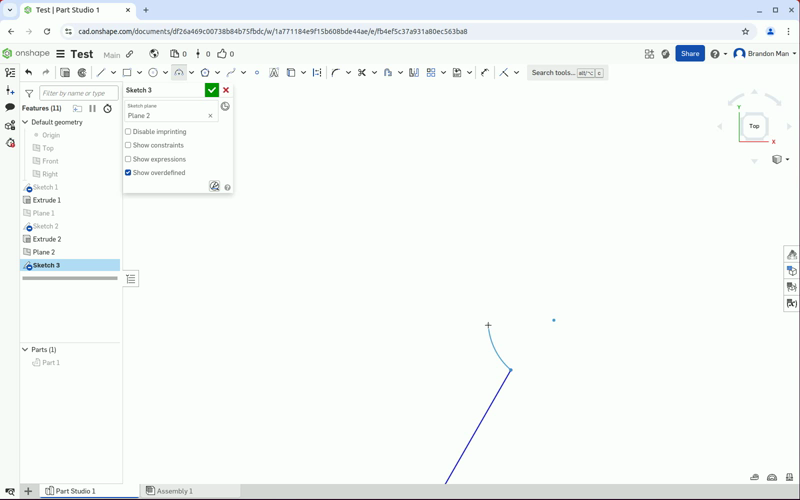
click(488, 324)
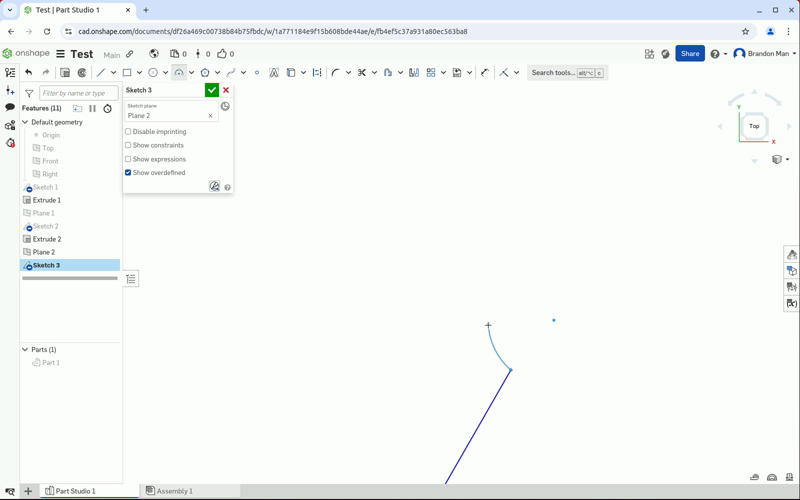
scroll(-6)
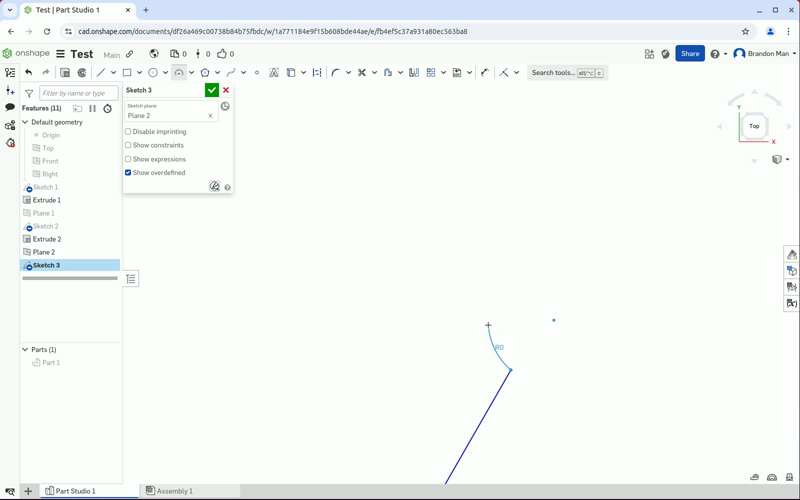
scroll(-6)
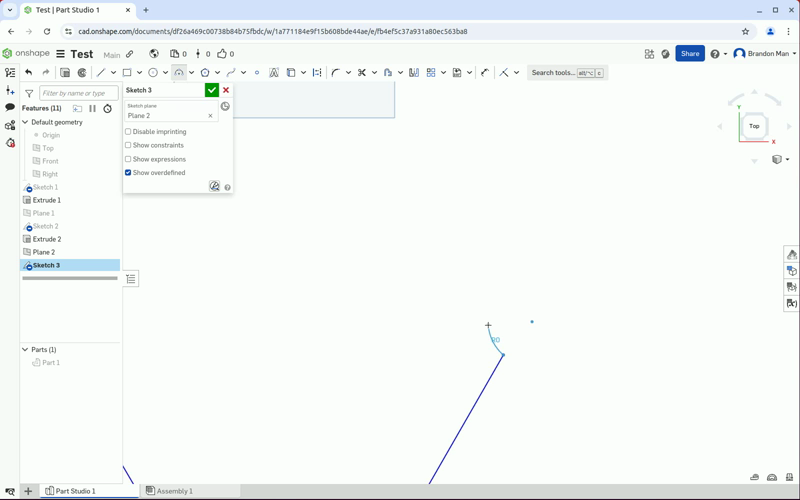
scroll(-6)
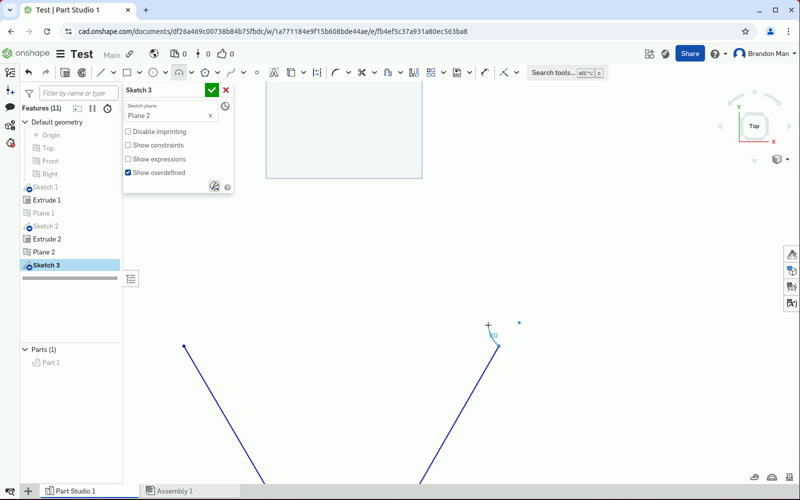
scroll(-6)
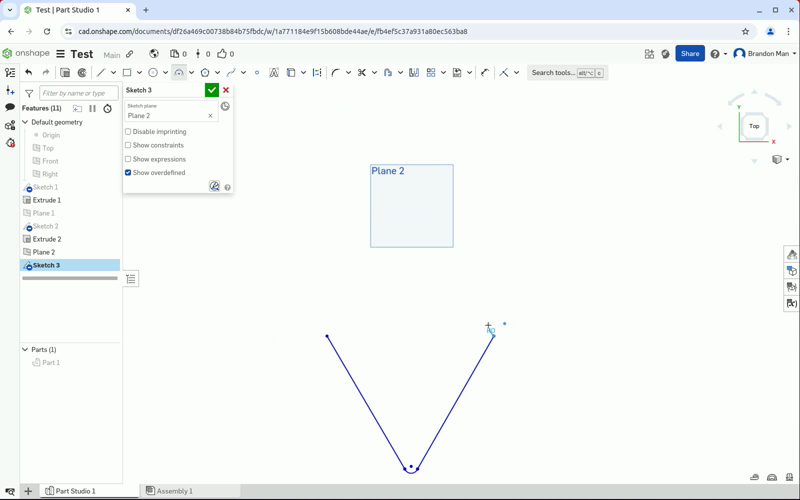
scroll(-6)
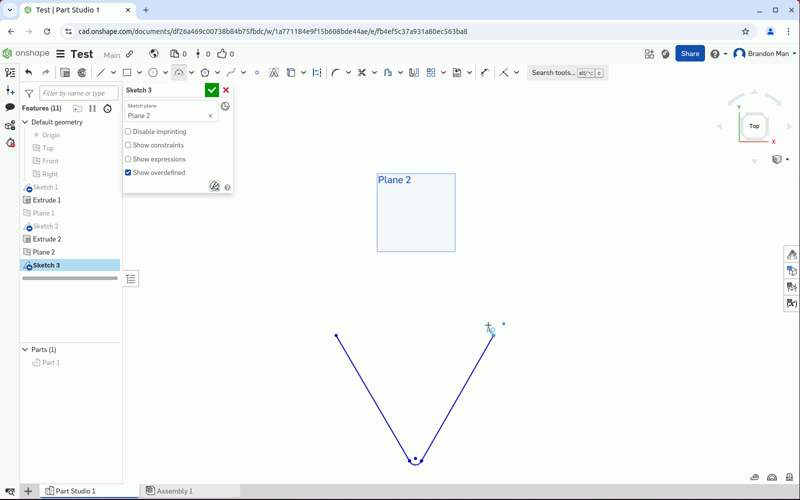
scroll(-6)
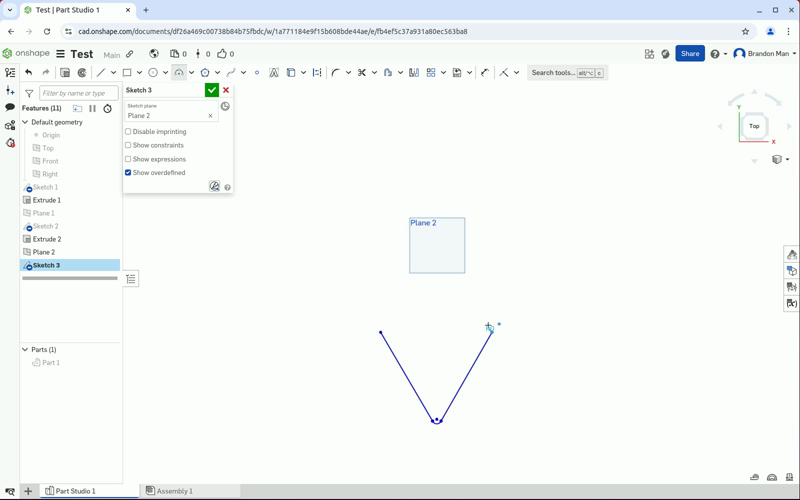
scroll(-6)
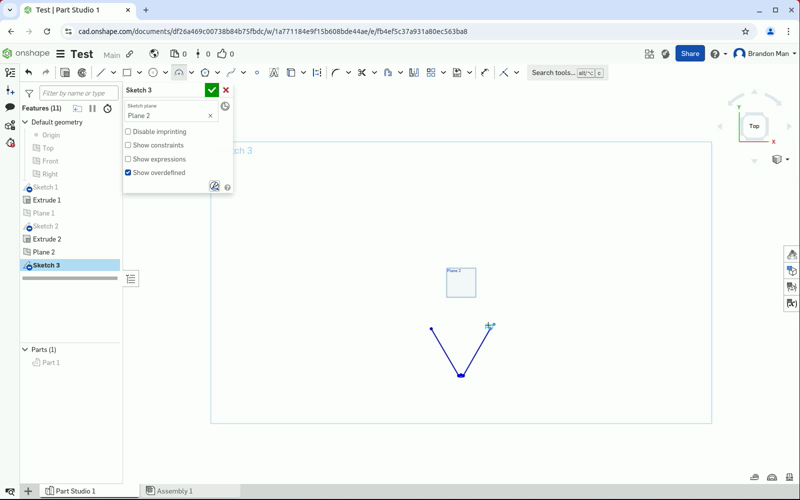
mouse_move(490, 326)
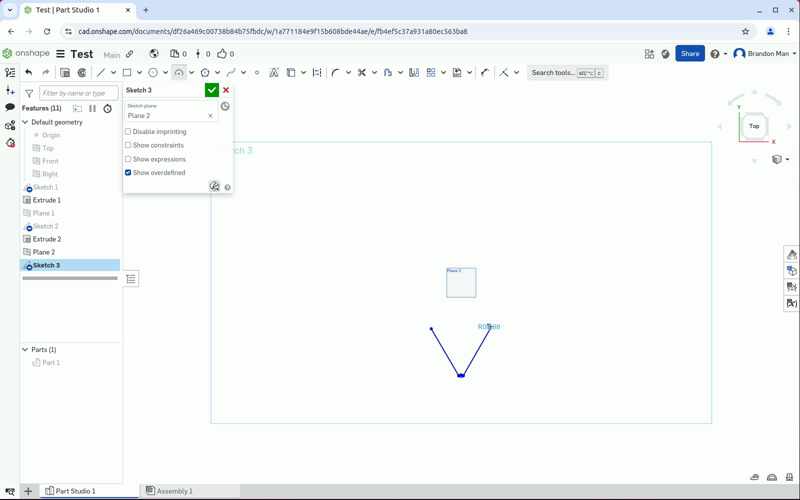
scroll(6)
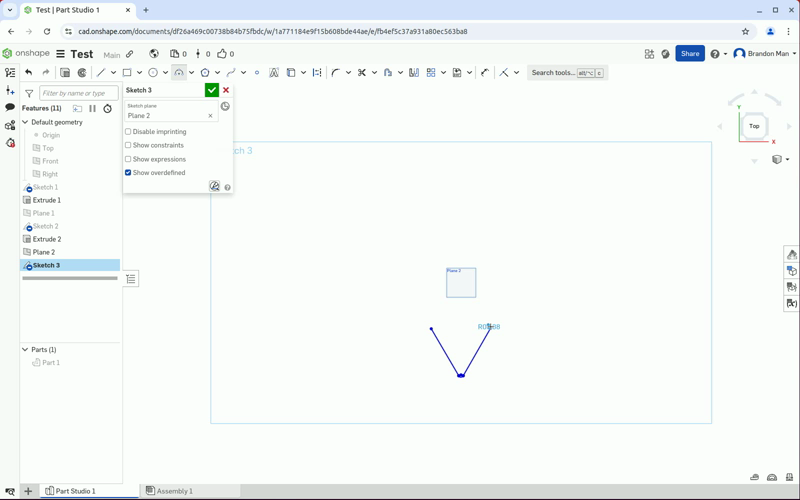
scroll(6)
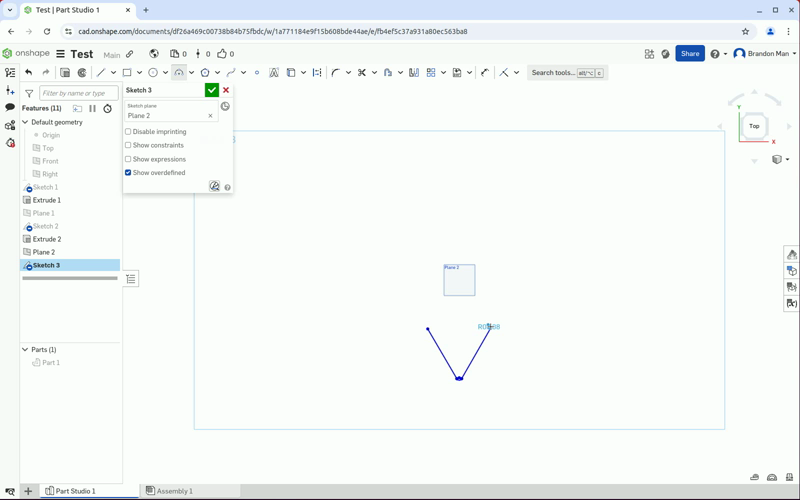
scroll(6)
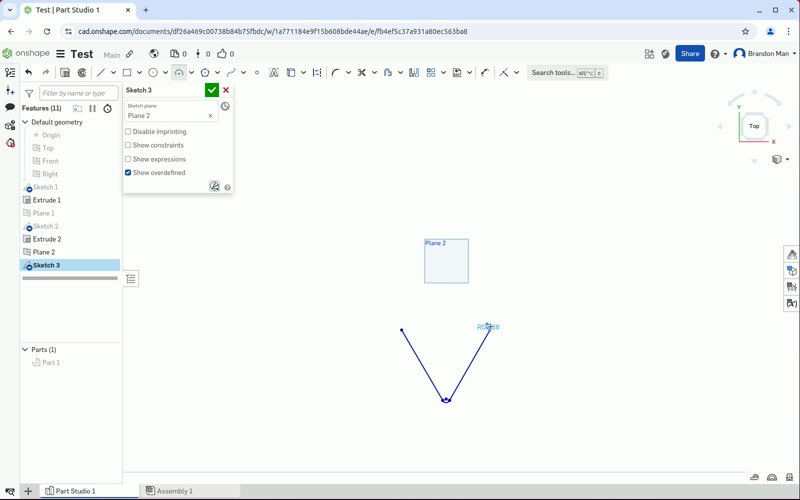
scroll(6)
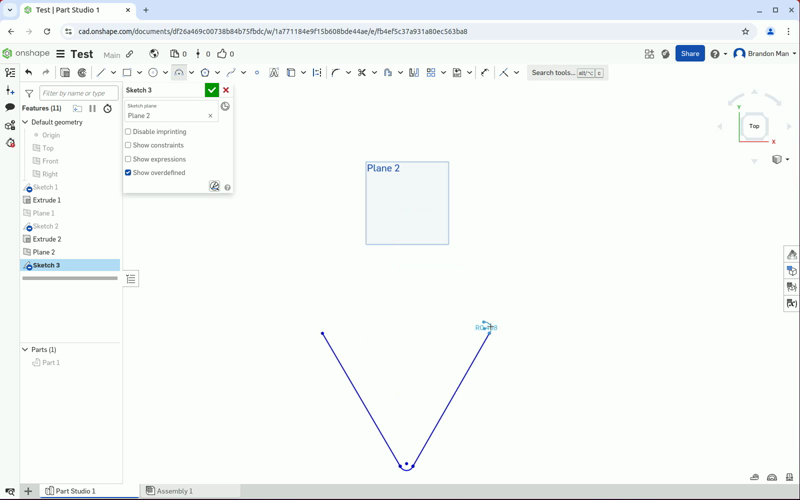
scroll(6)
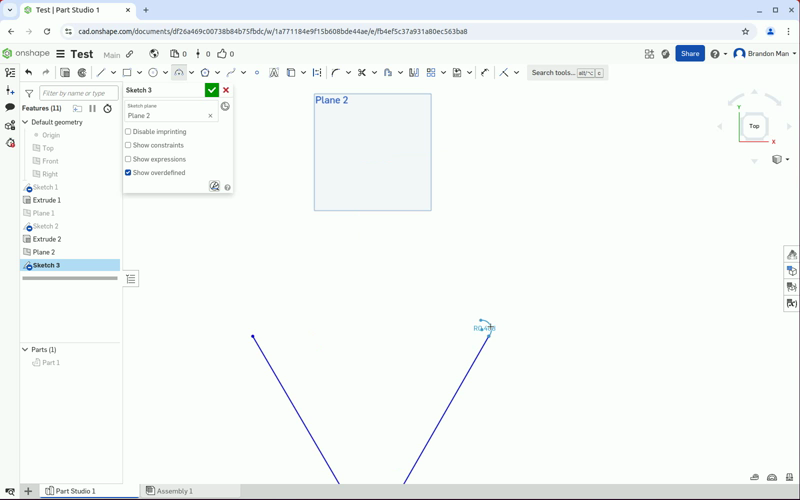
scroll(6)
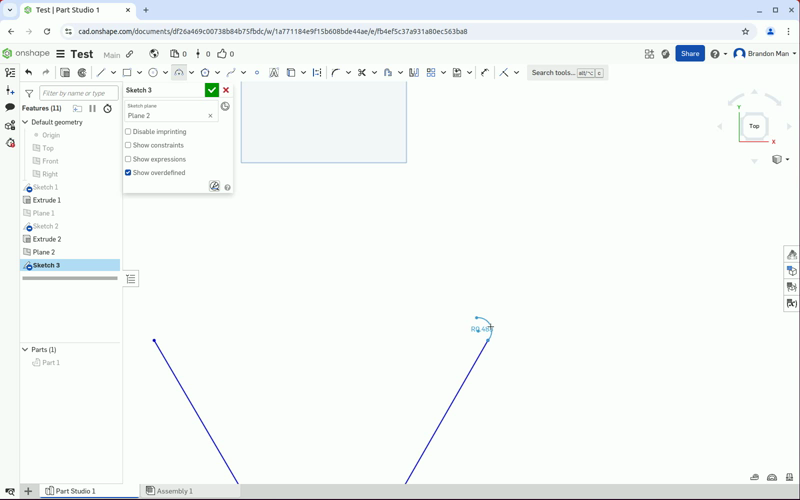
scroll(6)
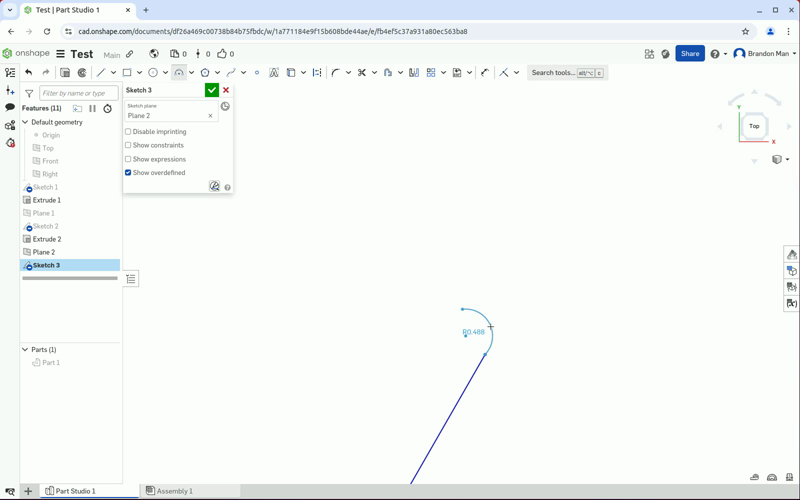
click(490, 326)
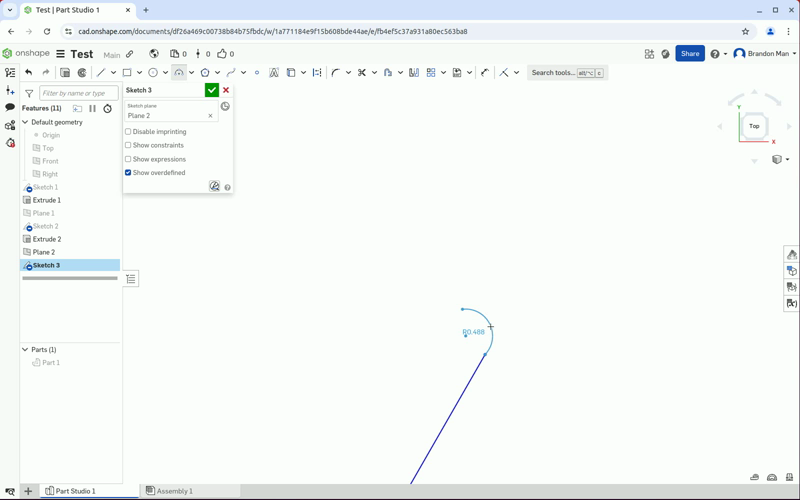
scroll(-6)
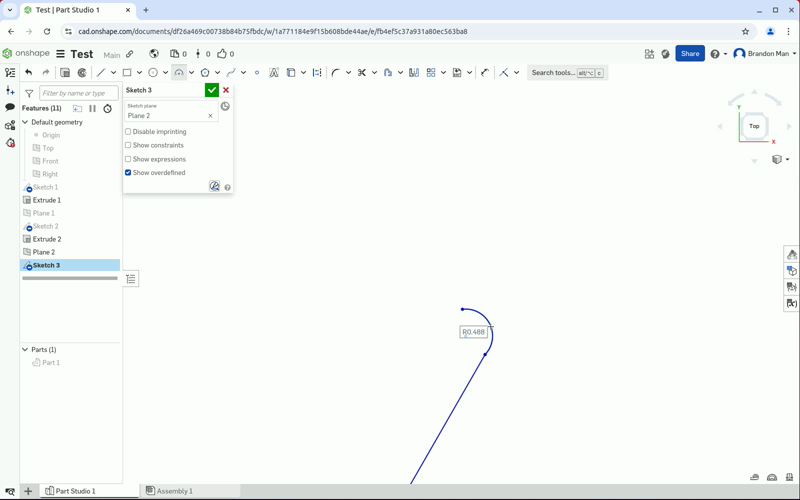
scroll(-6)
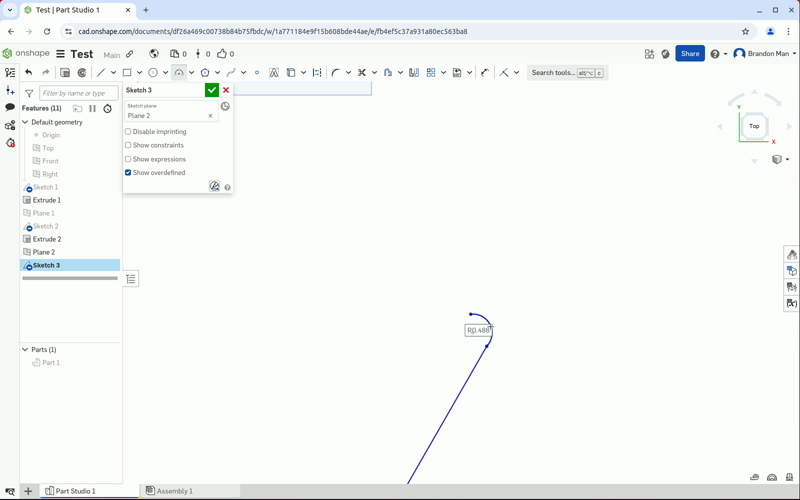
scroll(-6)
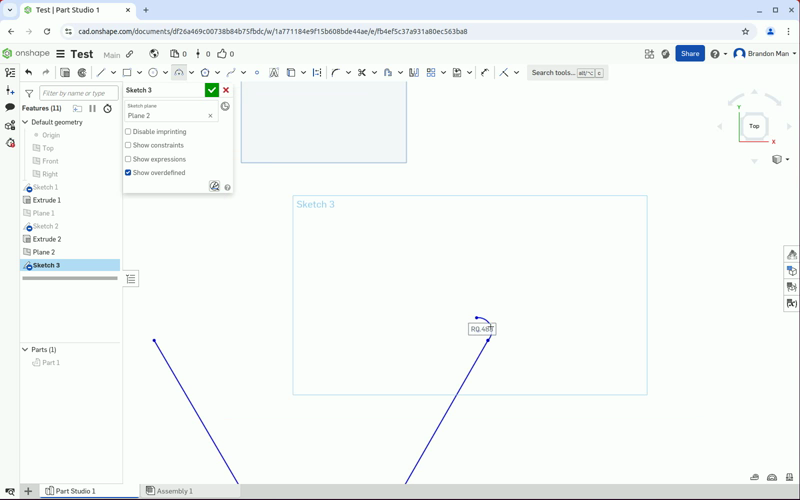
scroll(-6)
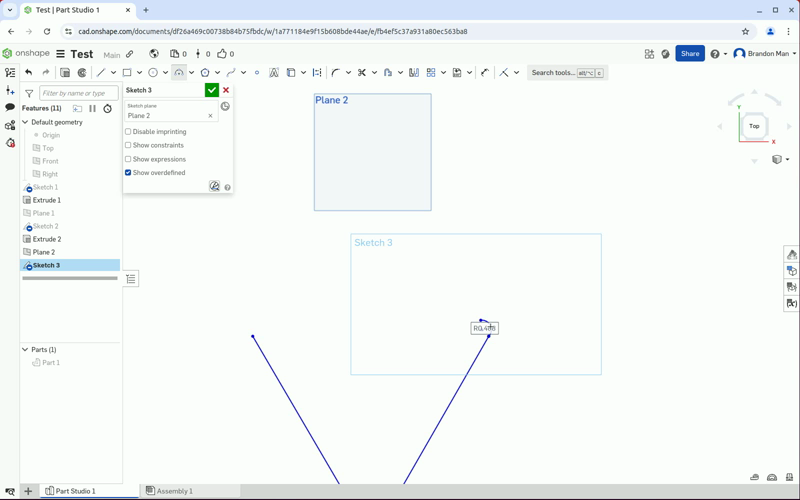
scroll(-6)
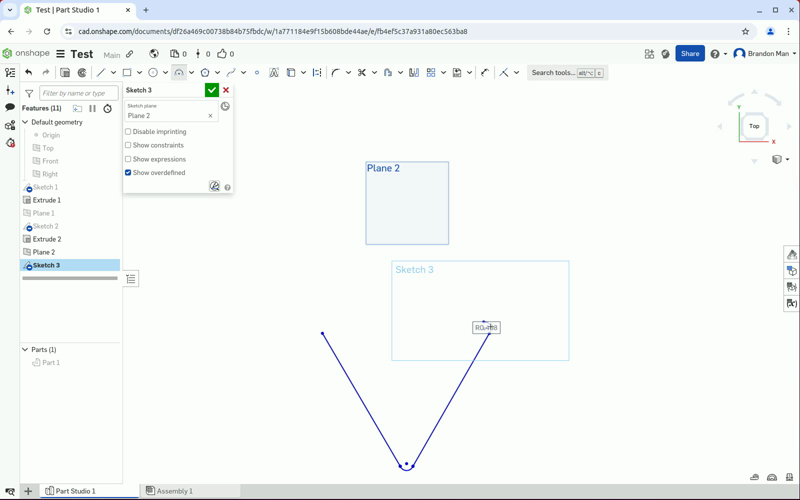
scroll(-6)
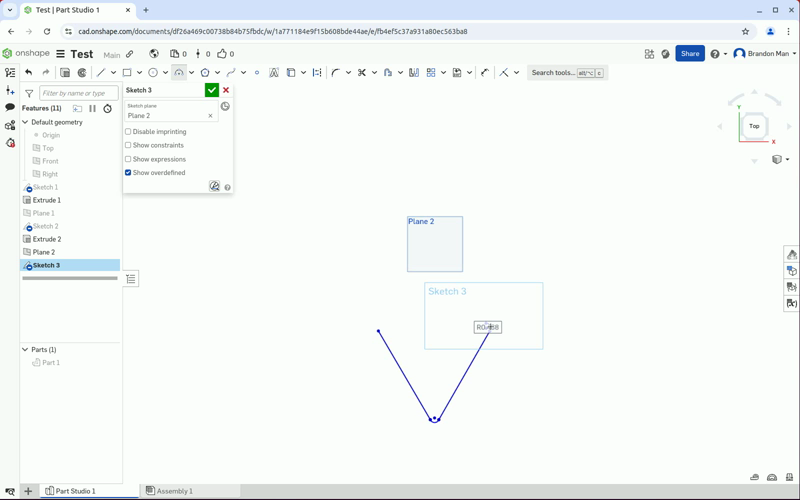
scroll(-6)
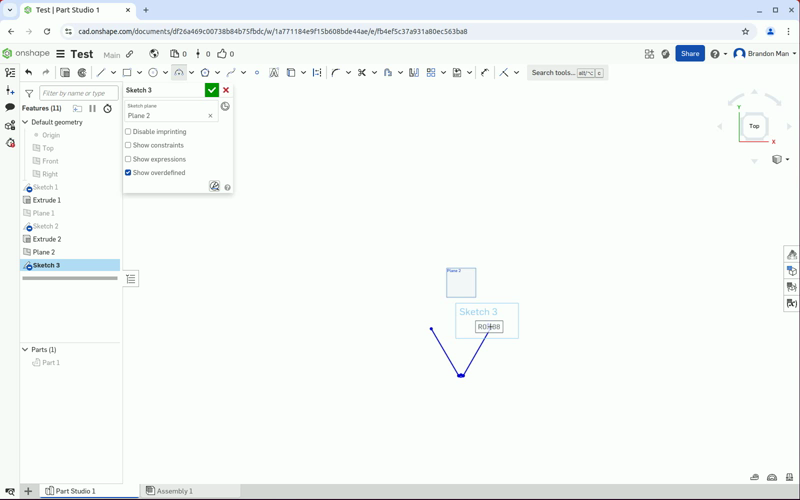
key_up(shift)
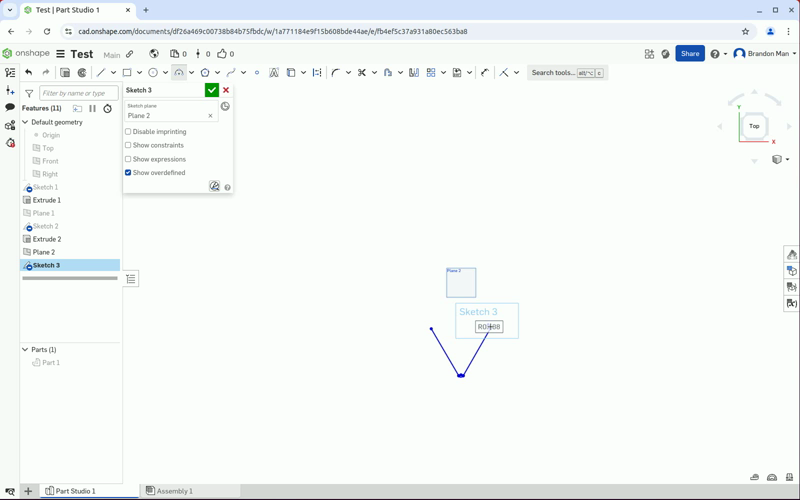
key(esc)
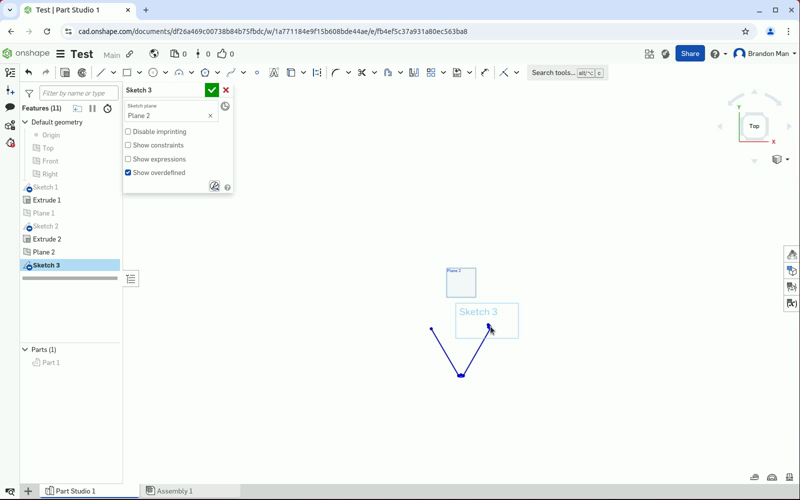
key(l)
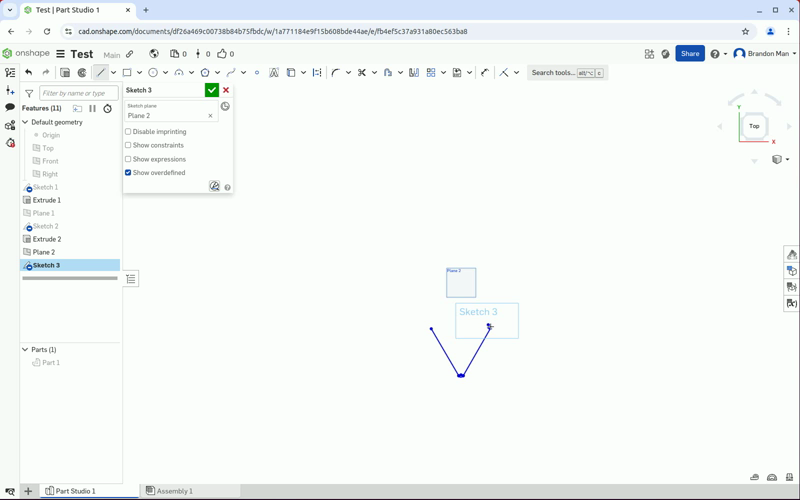
mouse_move(488, 324)
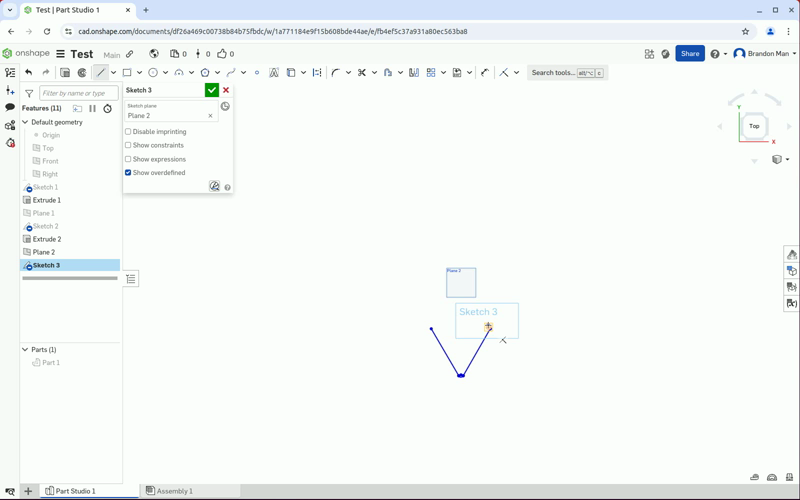
scroll(6)
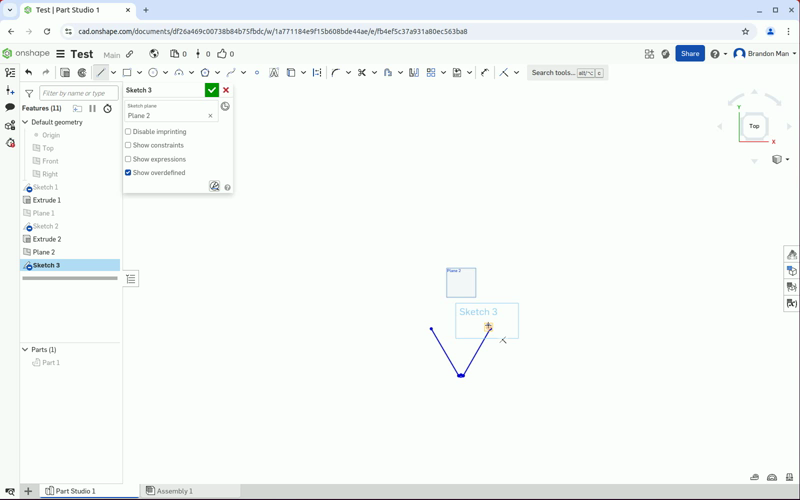
scroll(6)
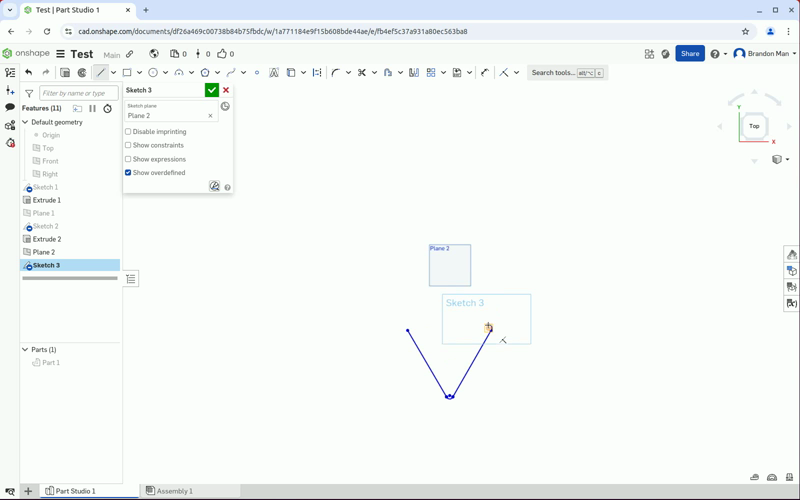
scroll(6)
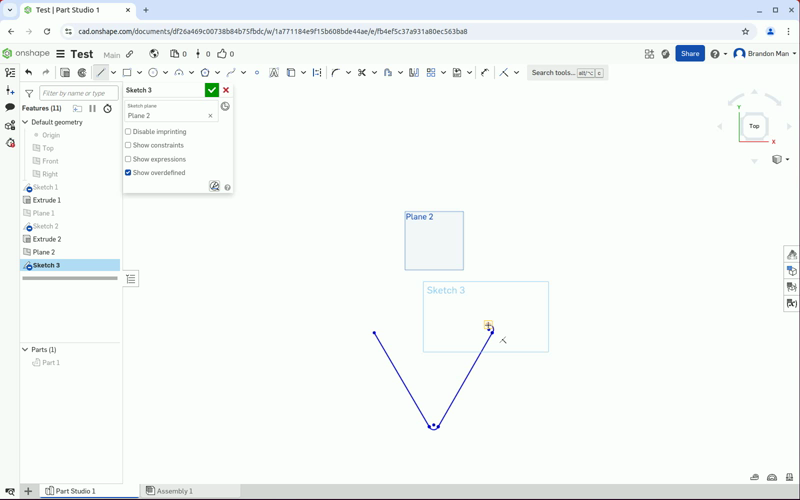
scroll(6)
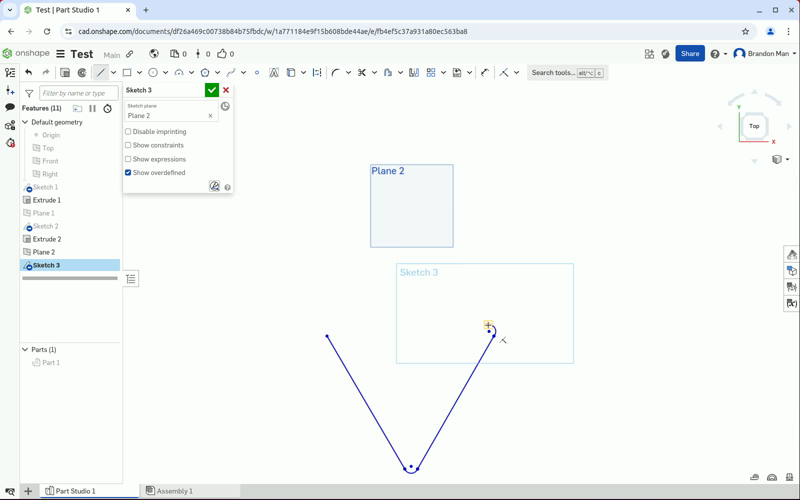
scroll(6)
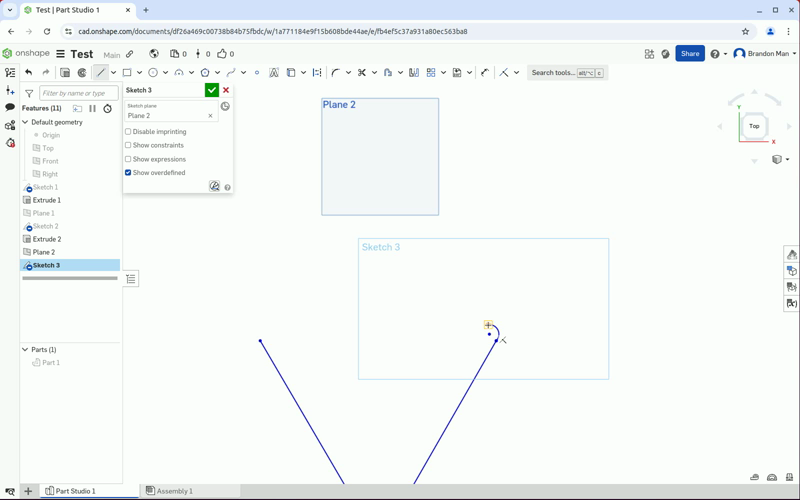
scroll(6)
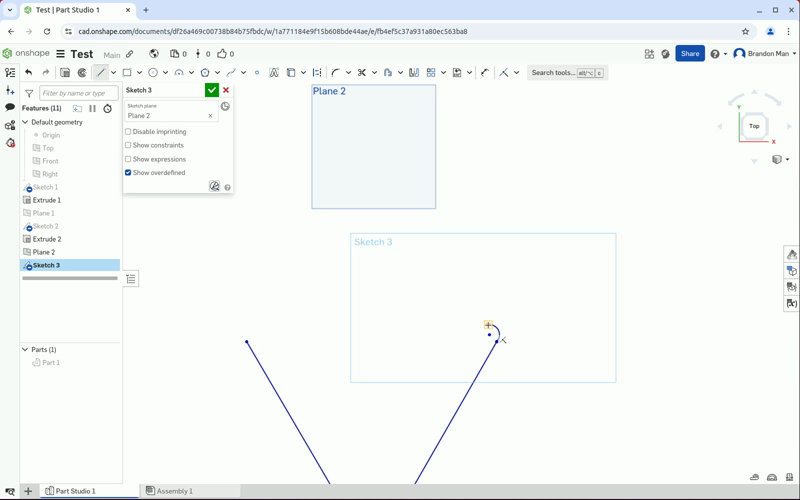
scroll(6)
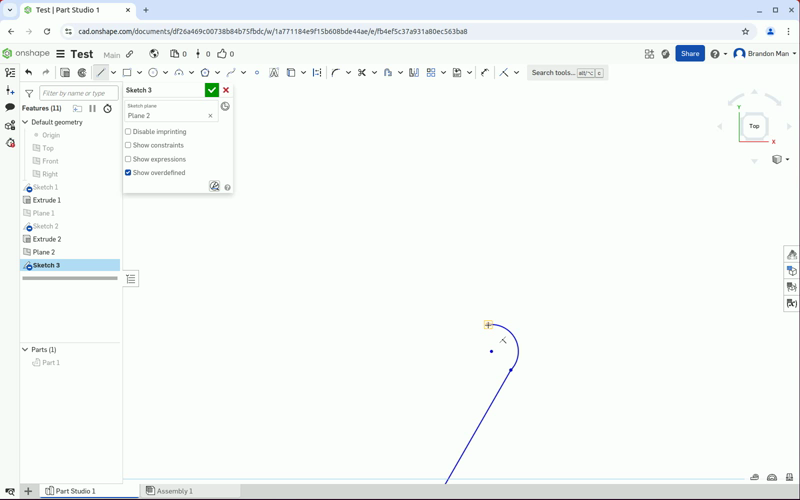
click(488, 324)
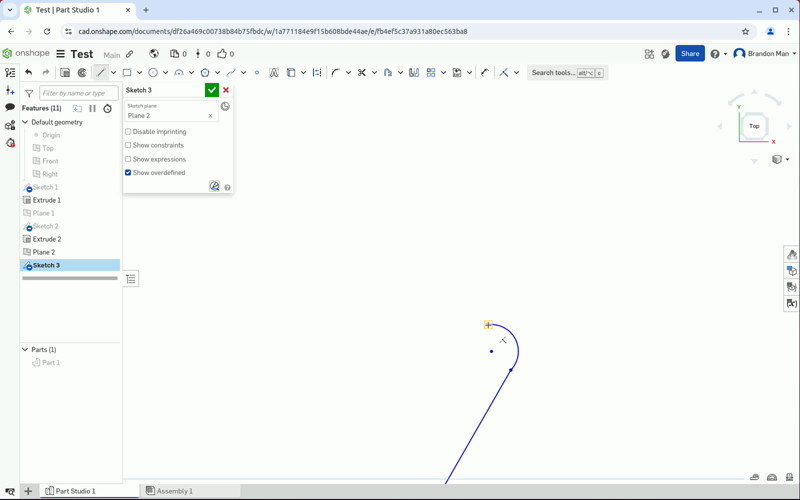
scroll(-6)
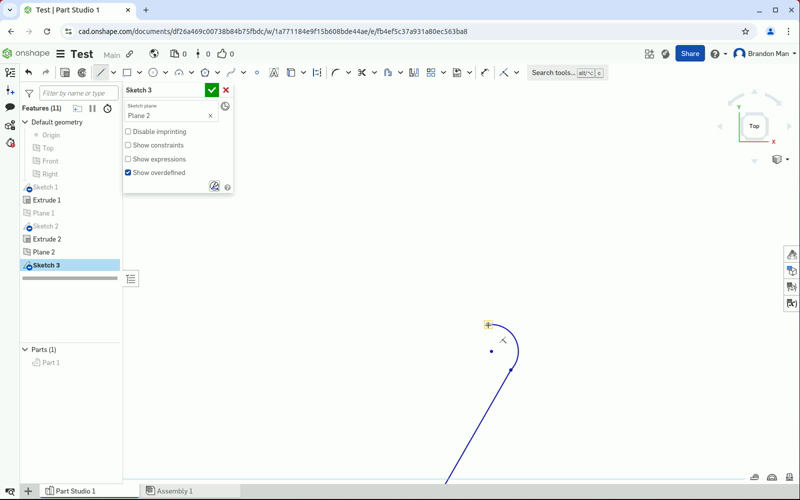
scroll(-6)
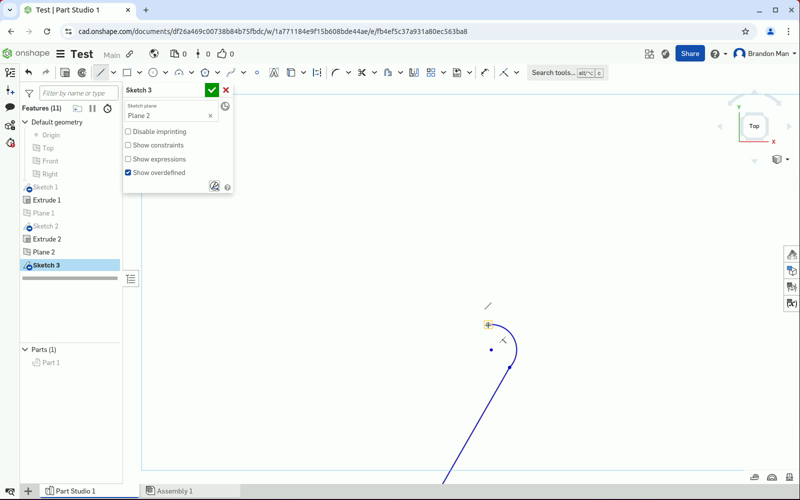
scroll(-6)
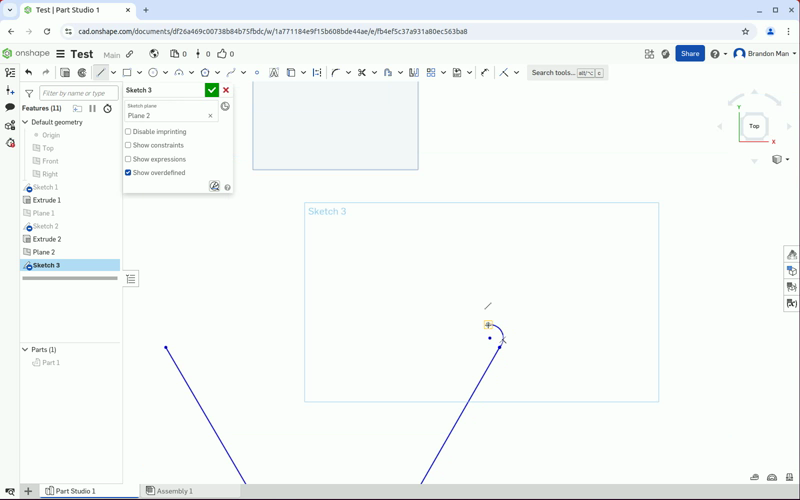
scroll(-6)
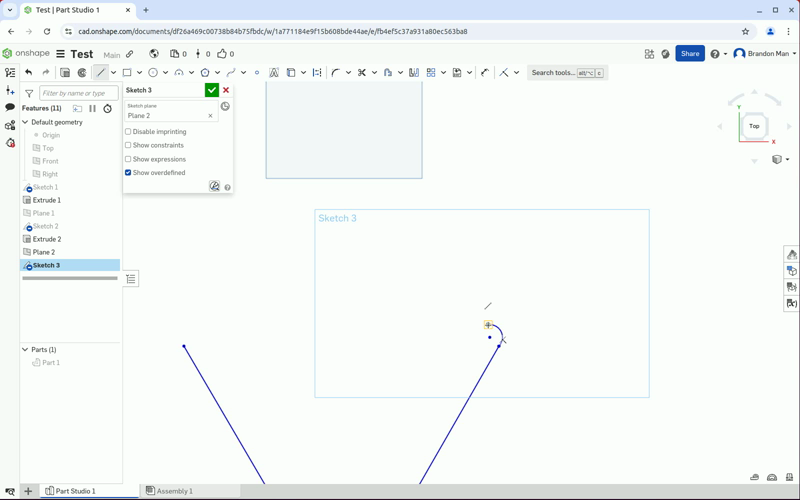
scroll(-6)
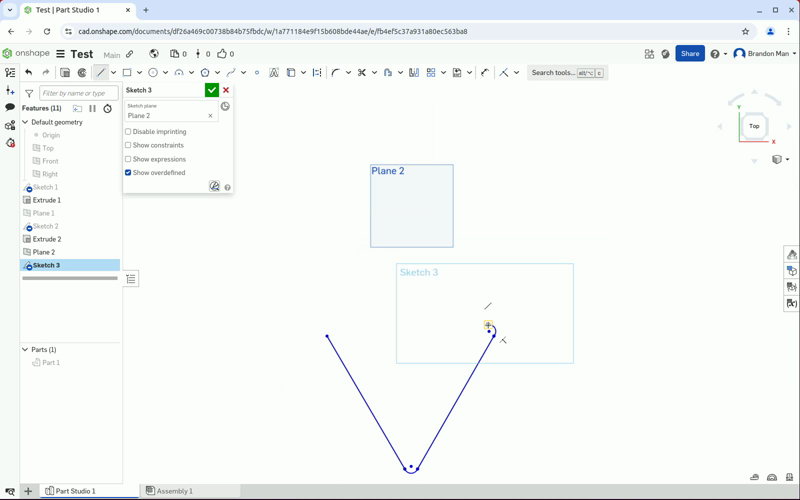
scroll(-6)
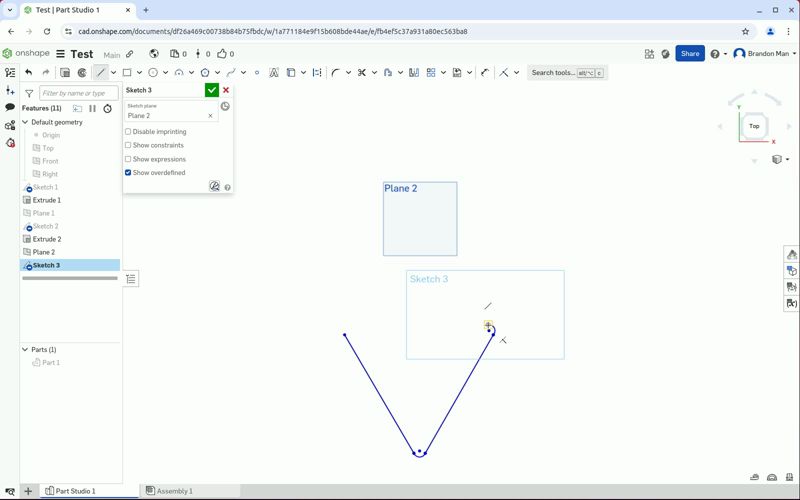
scroll(-6)
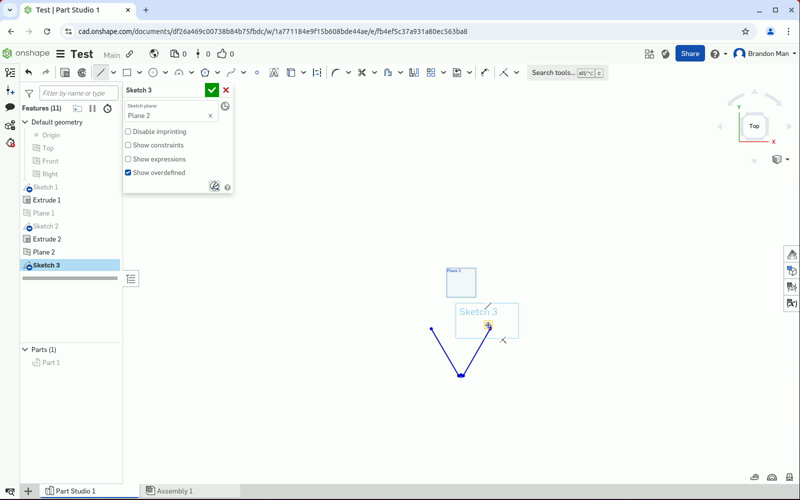
key_down(shift)
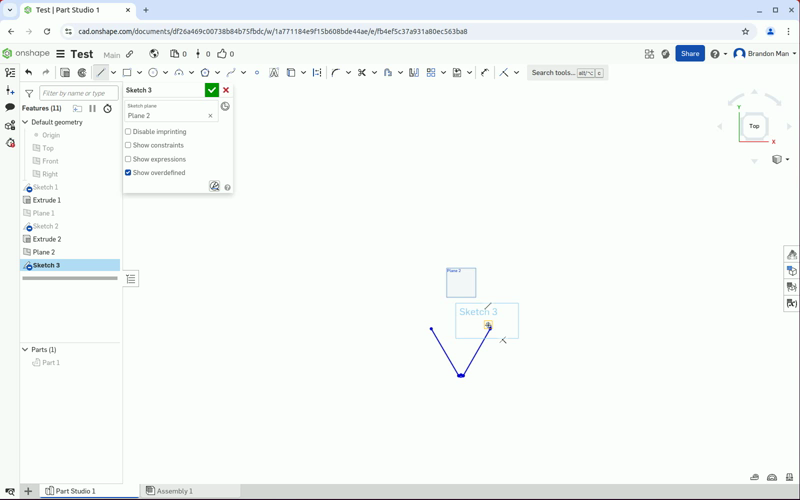
mouse_move(518, 324)
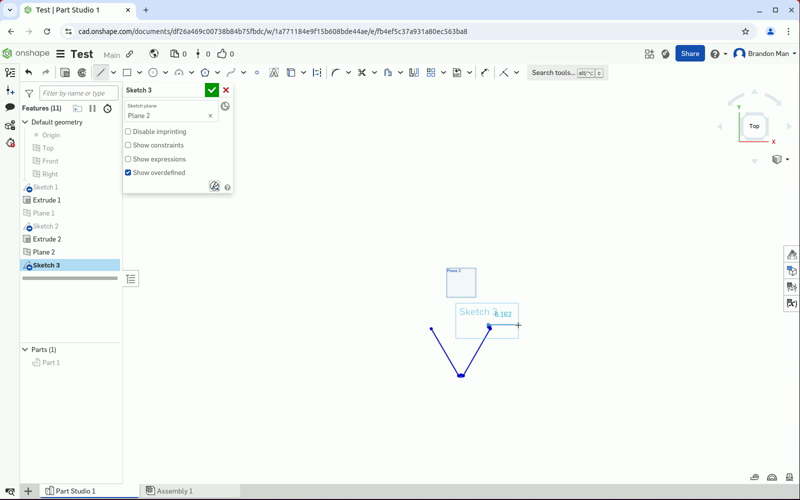
mouse_move(434, 324)
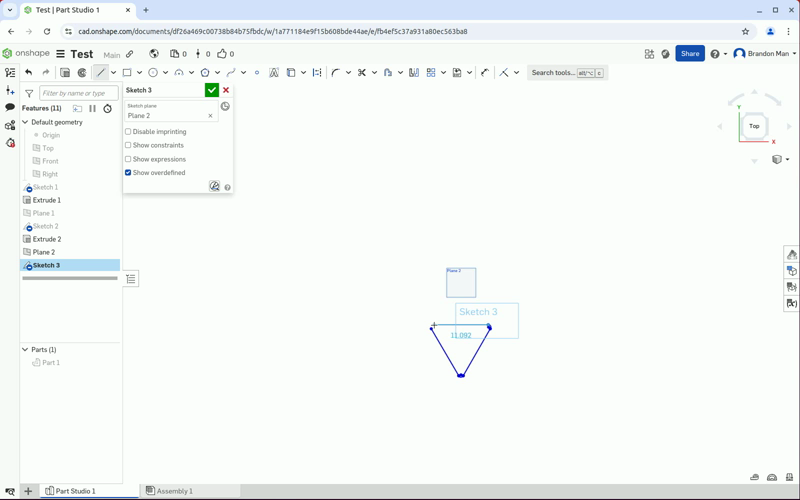
click(434, 324)
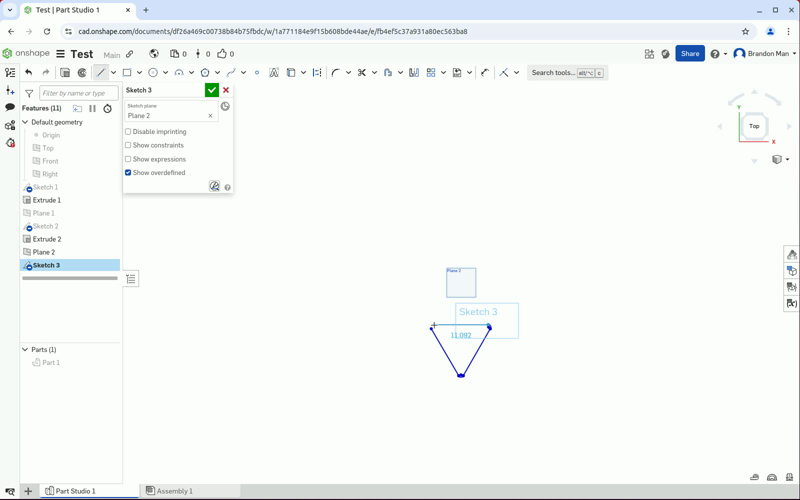
key_up(shift)
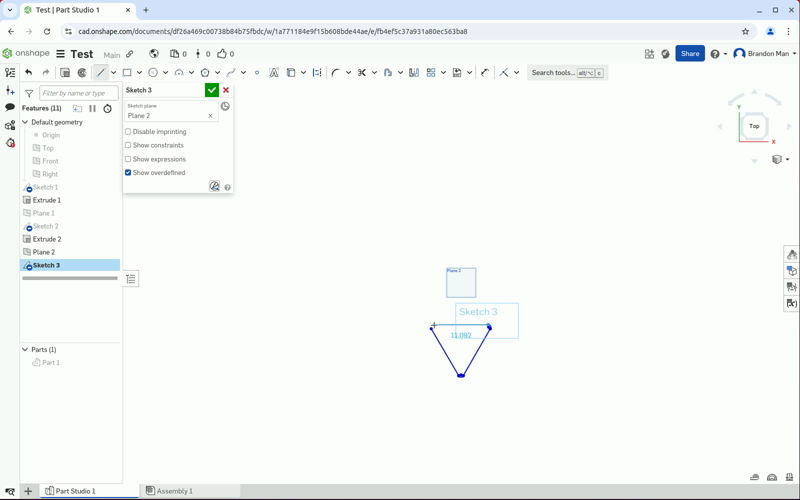
key(esc)
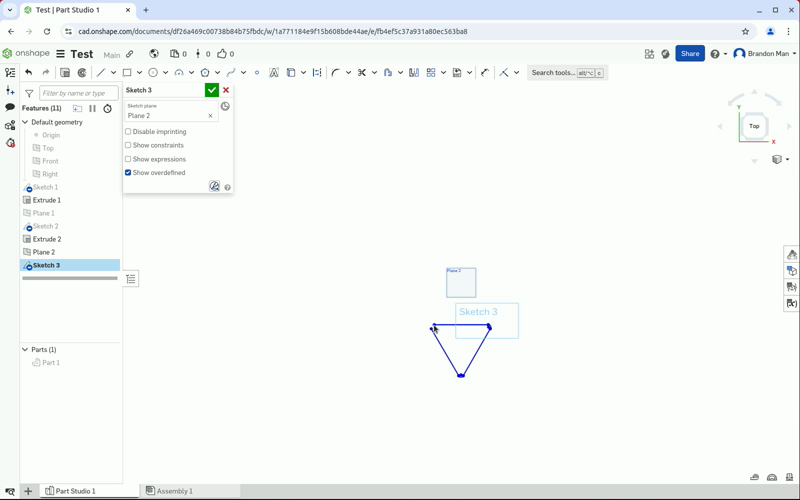
key(a)
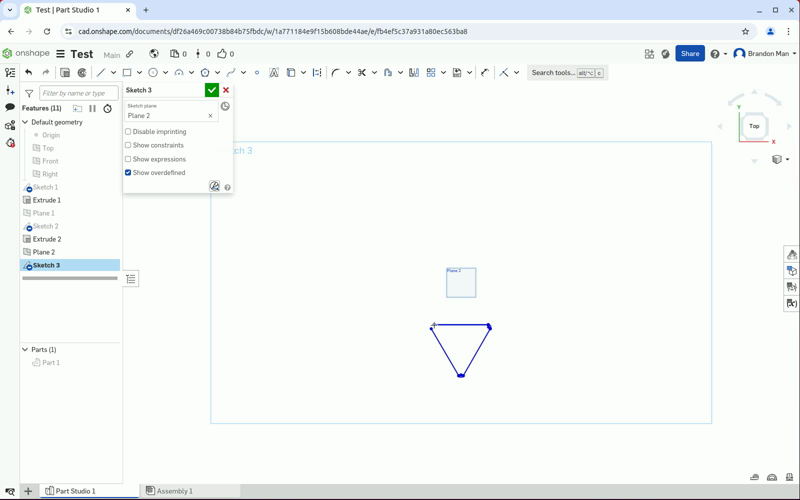
mouse_move(434, 324)
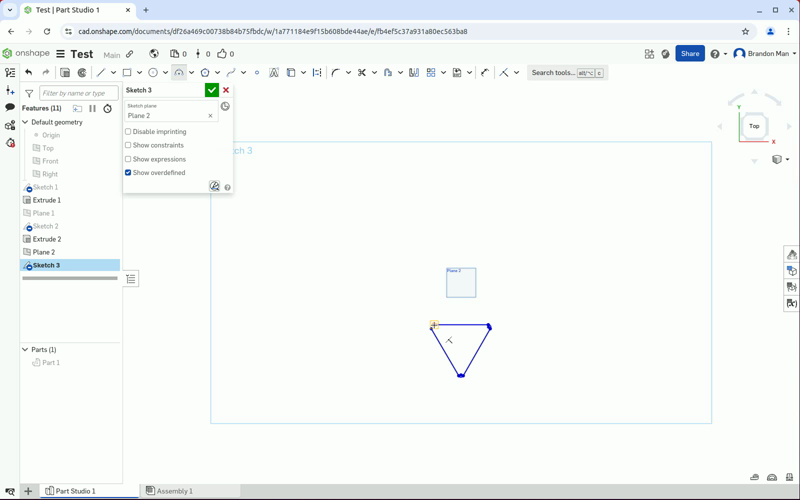
click(434, 324)
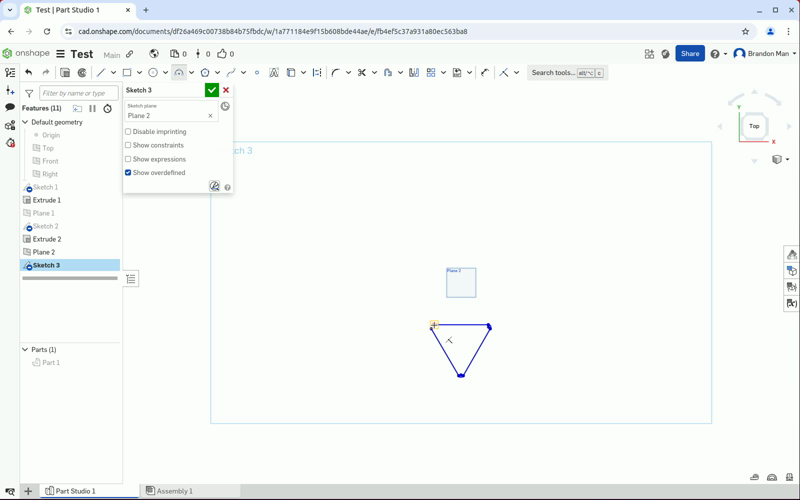
mouse_move(431, 328)
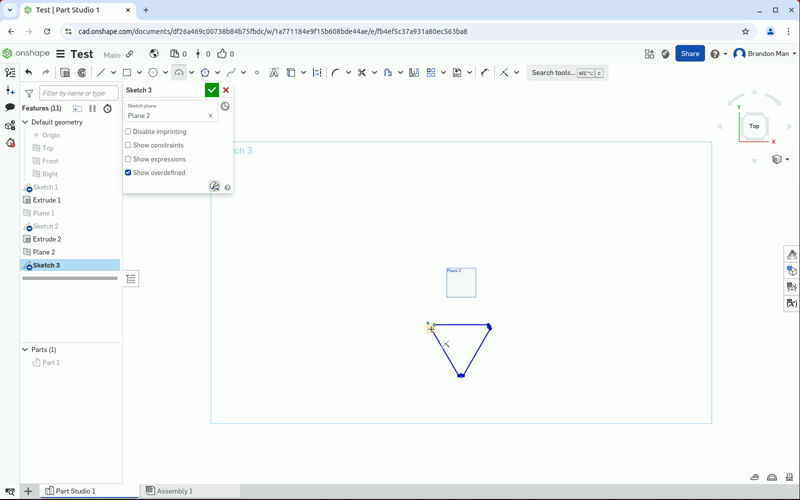
scroll(6)
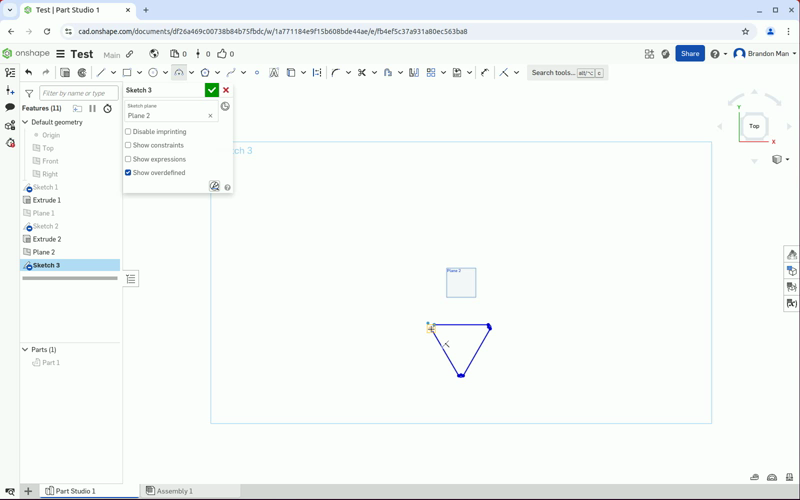
scroll(6)
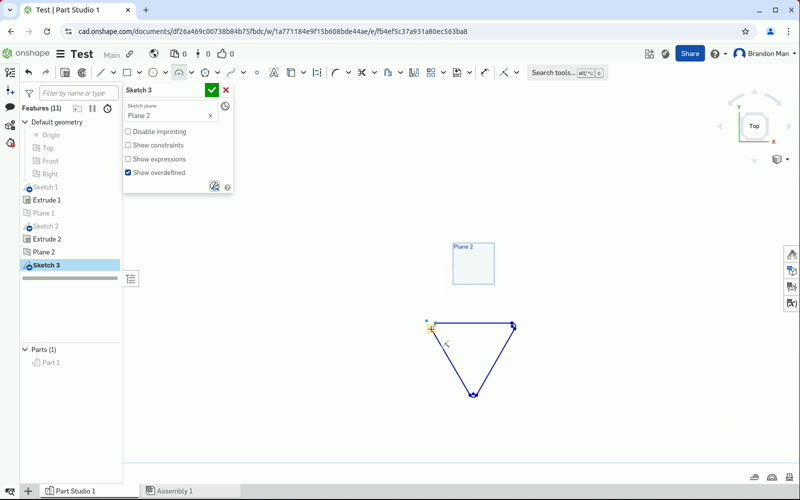
scroll(6)
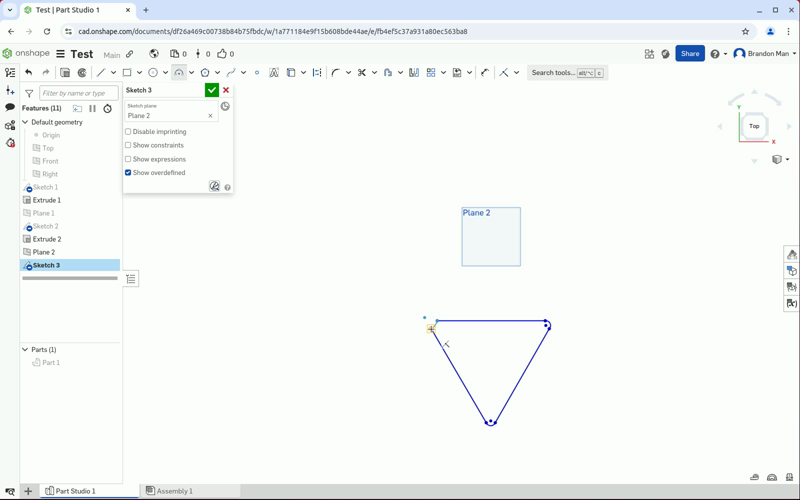
scroll(6)
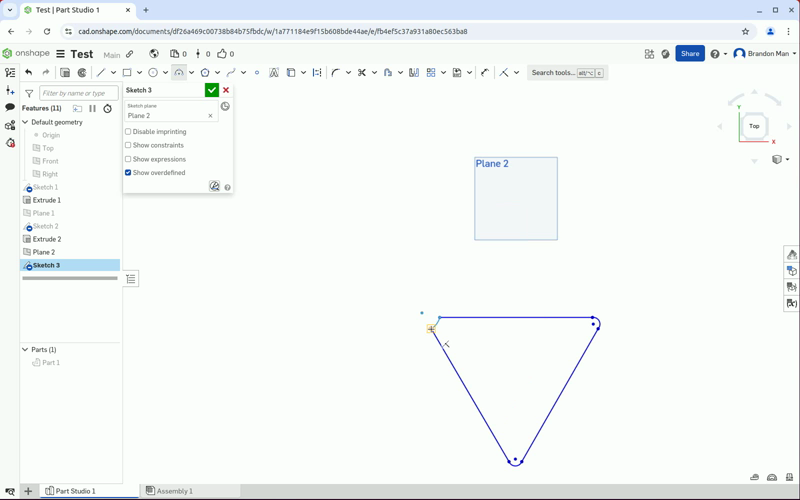
scroll(6)
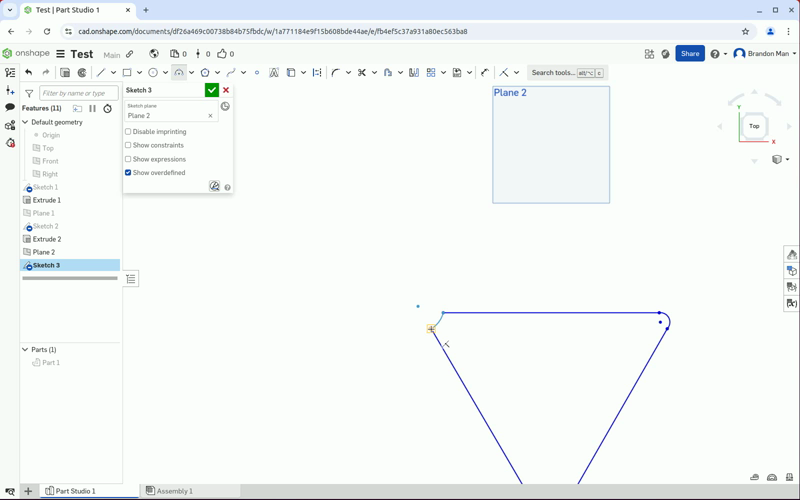
scroll(6)
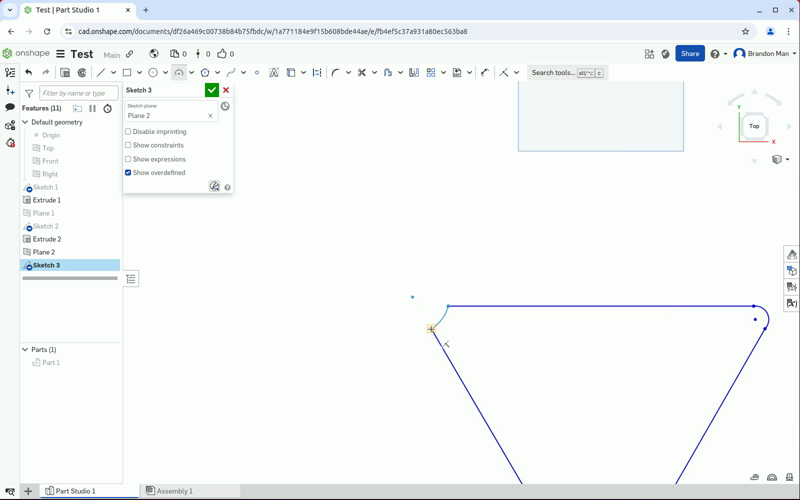
scroll(6)
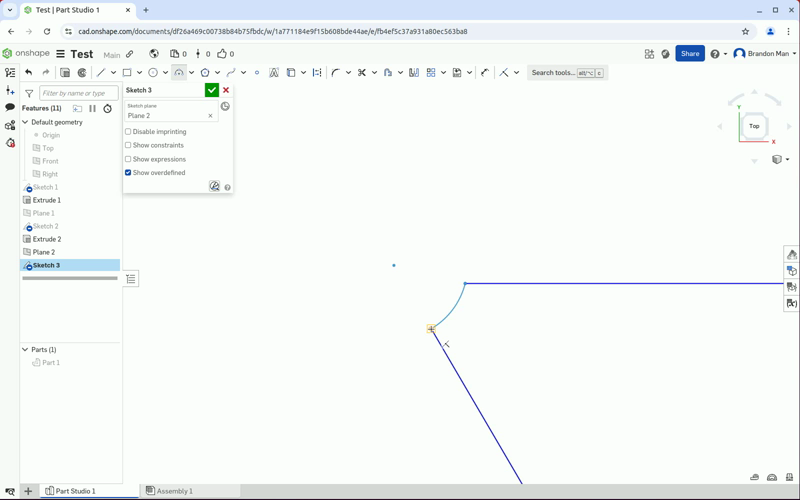
click(431, 328)
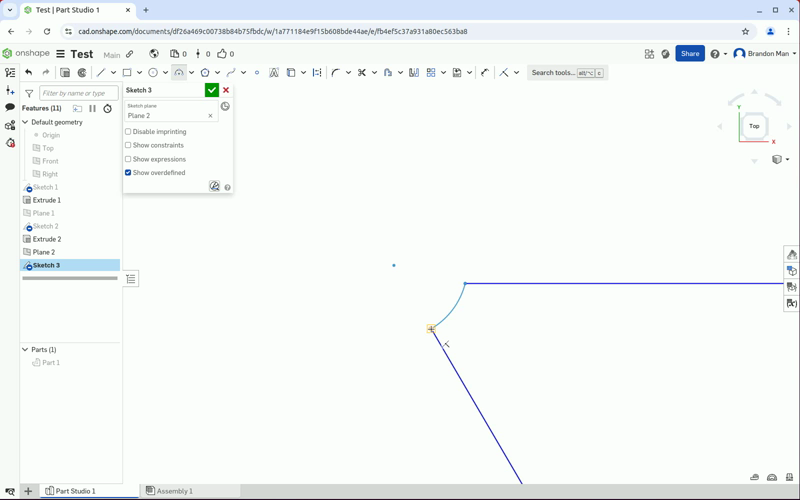
scroll(-6)
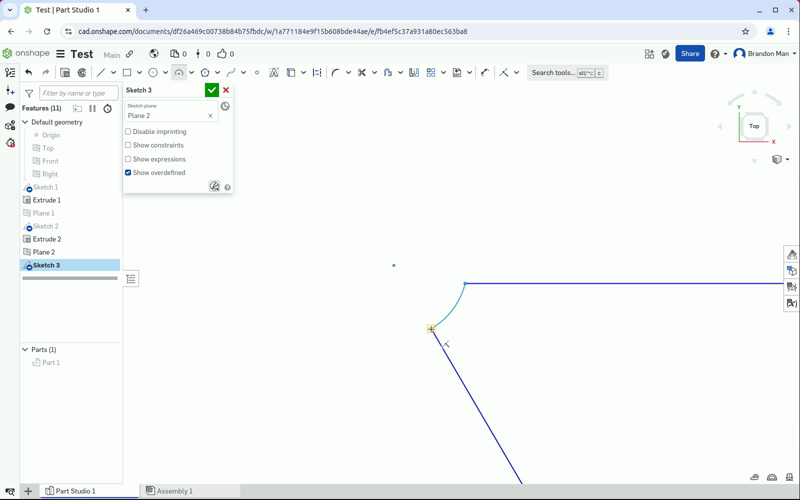
scroll(-6)
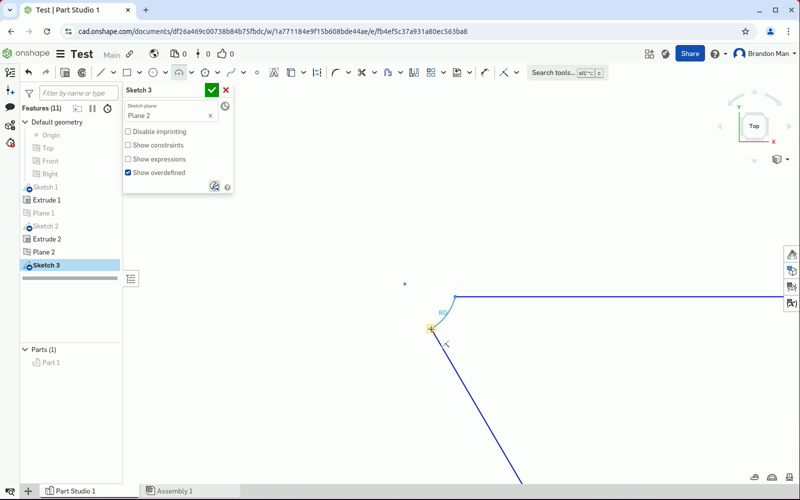
scroll(-6)
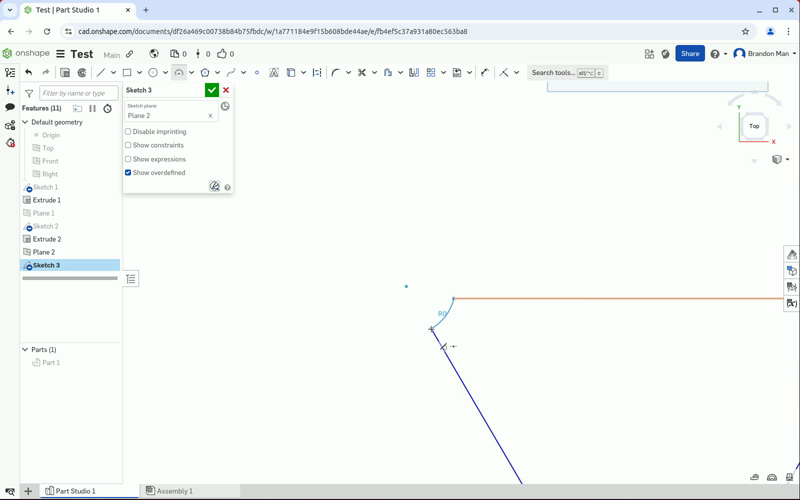
scroll(-6)
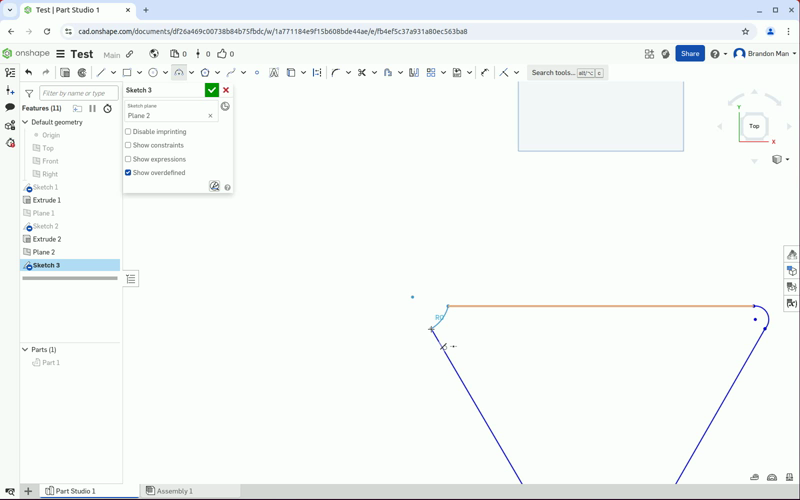
scroll(-6)
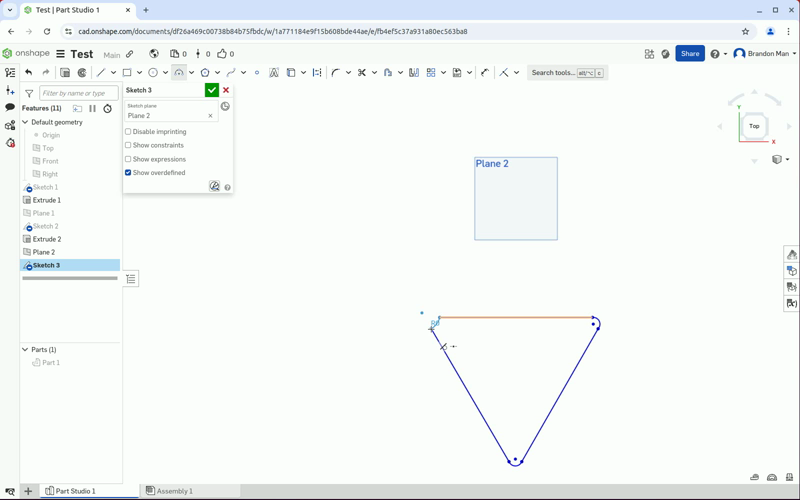
scroll(-6)
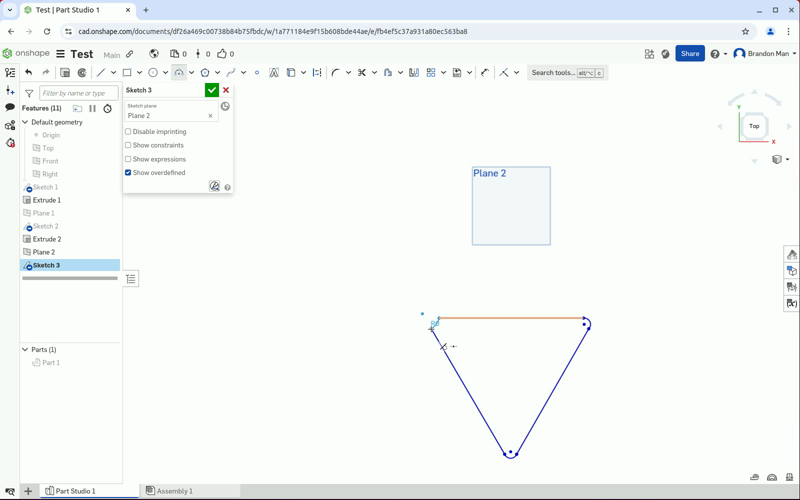
scroll(-6)
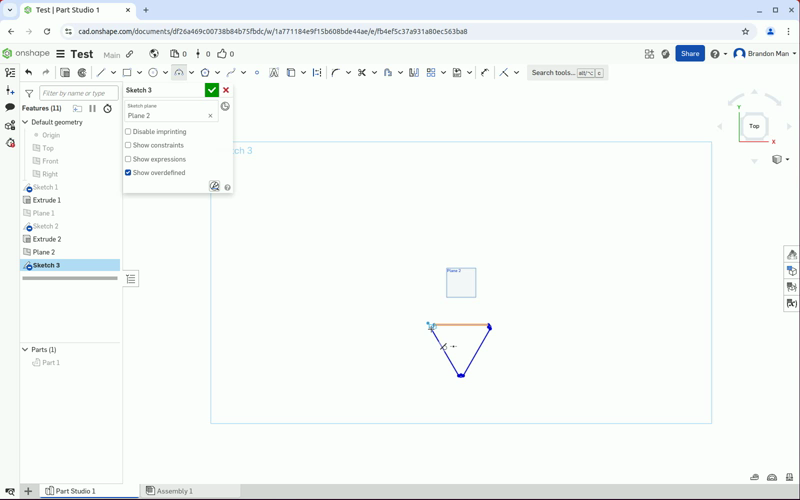
key_down(shift)
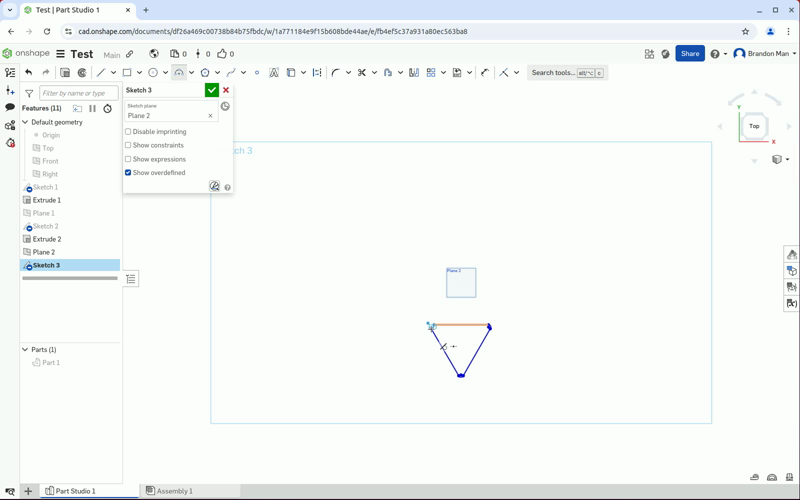
mouse_move(431, 326)
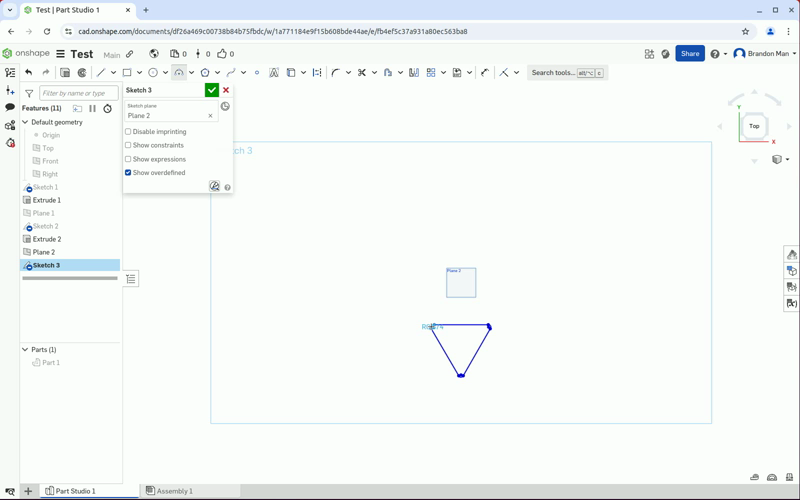
scroll(6)
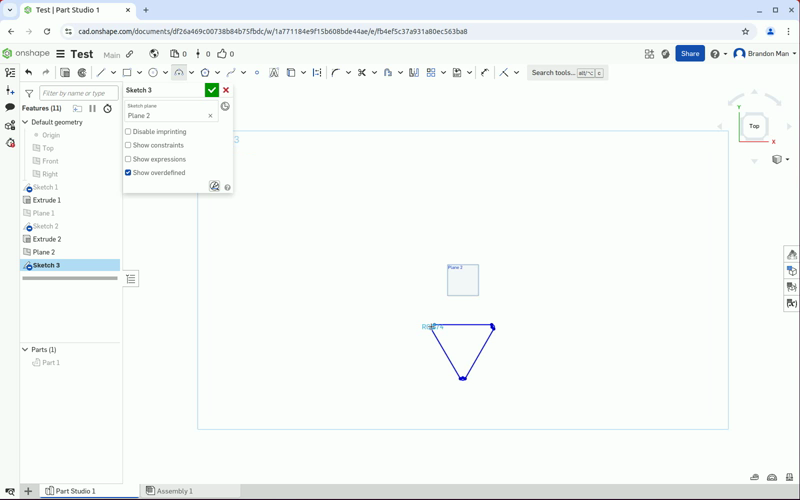
scroll(6)
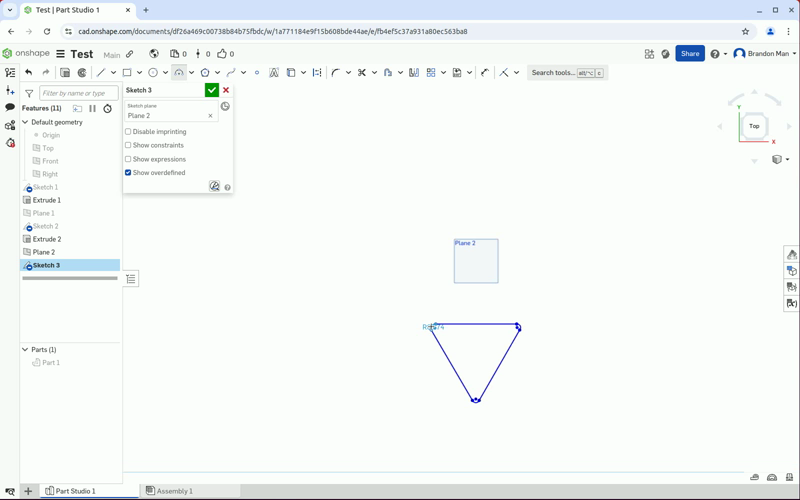
scroll(6)
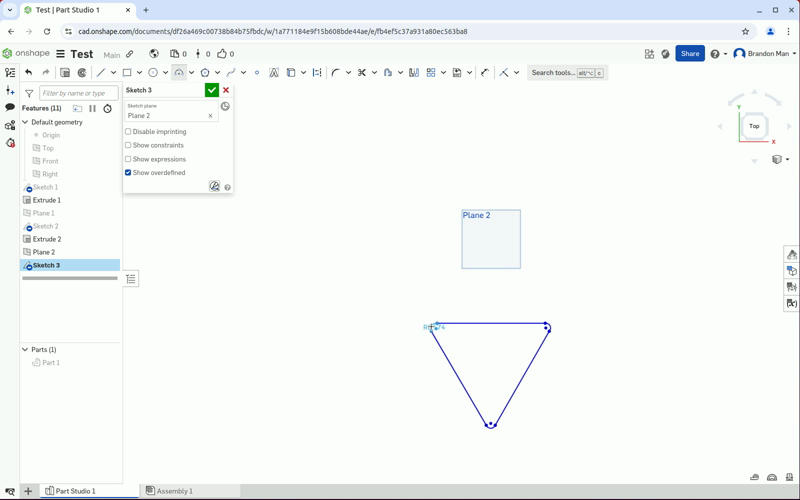
scroll(6)
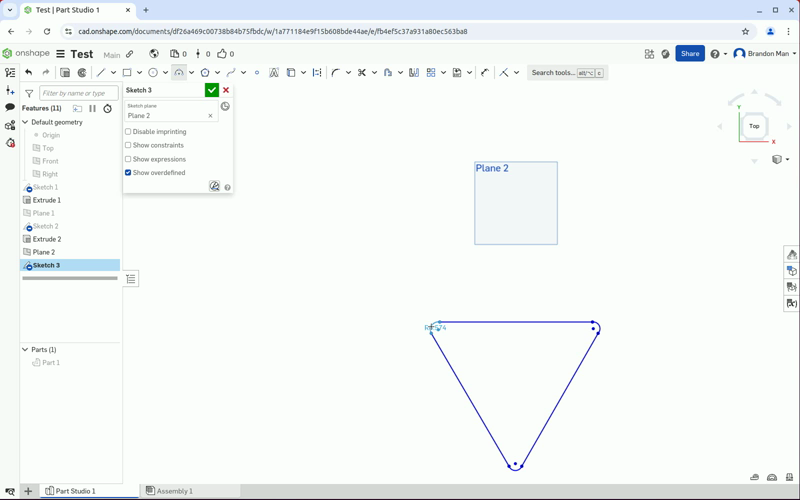
scroll(6)
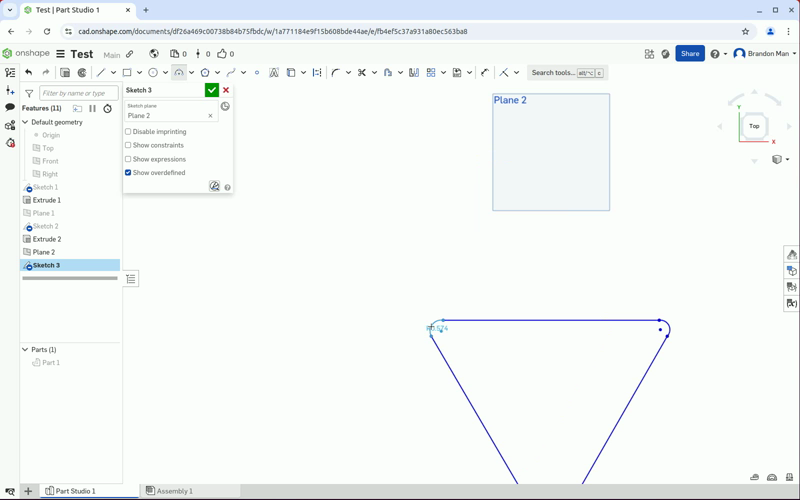
scroll(6)
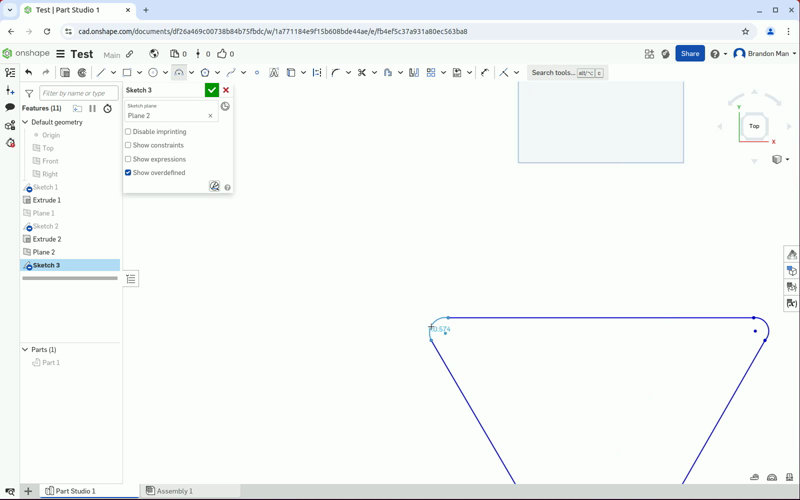
scroll(6)
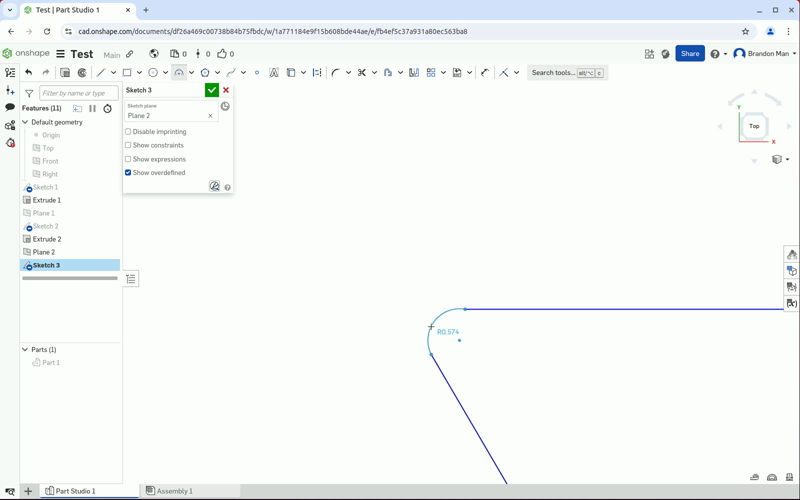
click(431, 326)
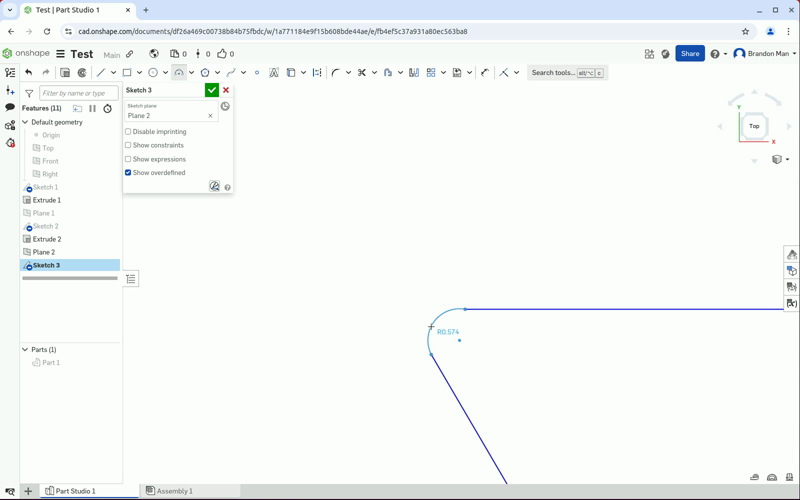
scroll(-6)
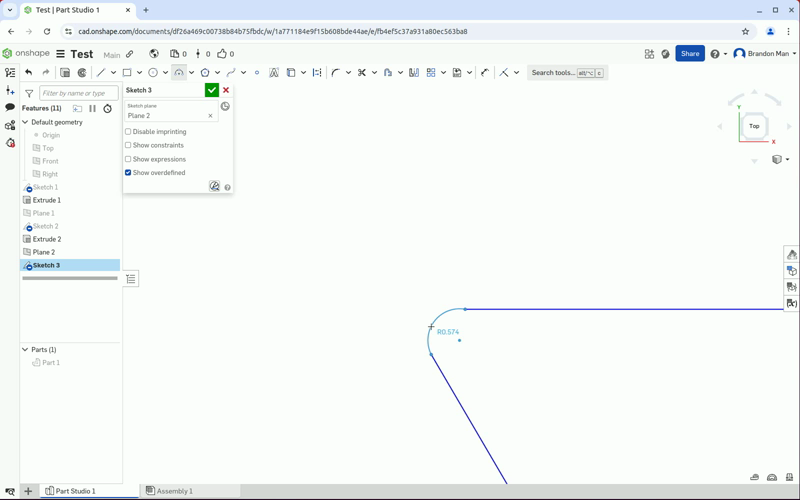
scroll(-6)
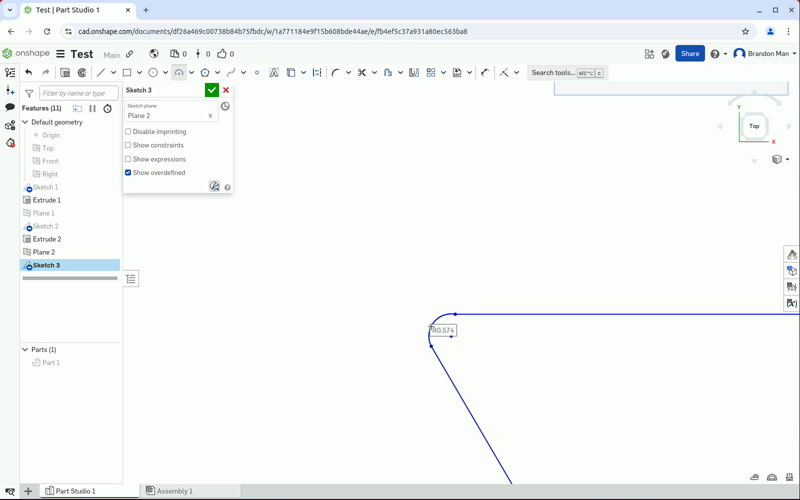
scroll(-6)
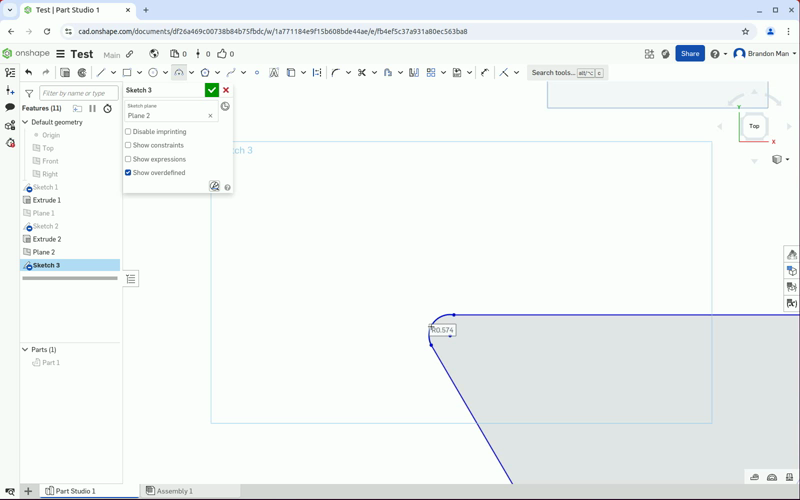
scroll(-6)
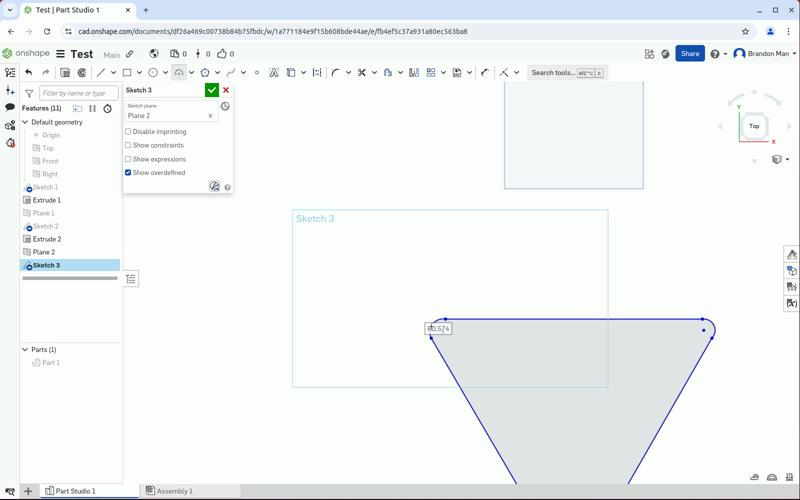
scroll(-6)
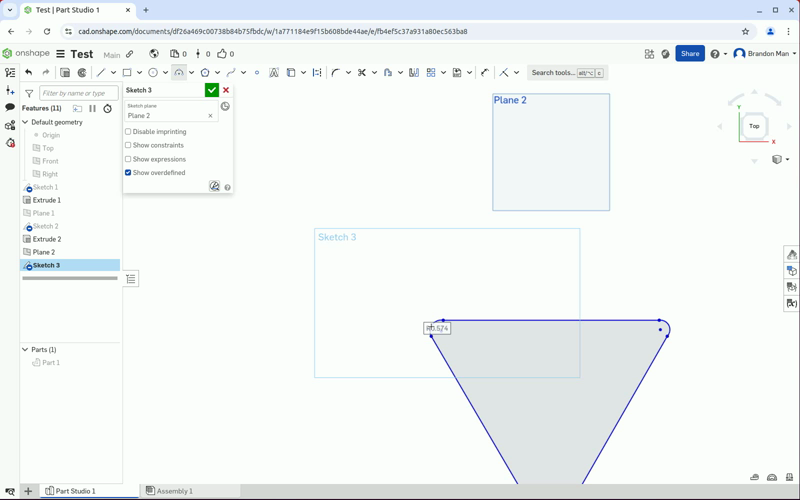
scroll(-6)
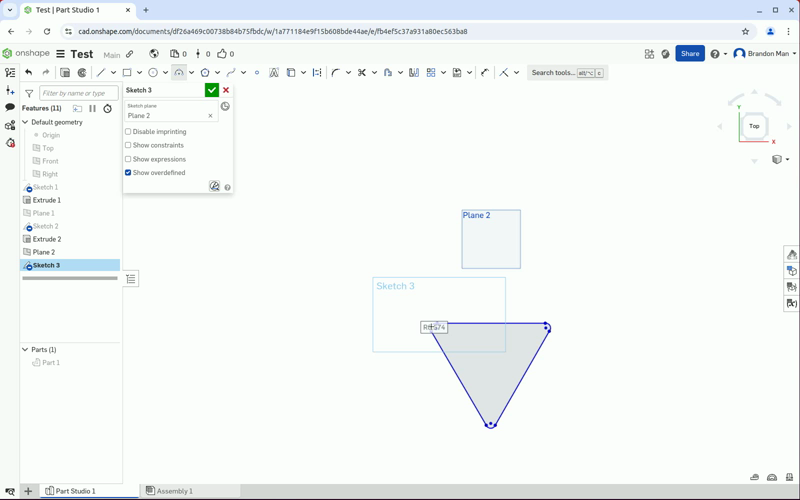
scroll(-6)
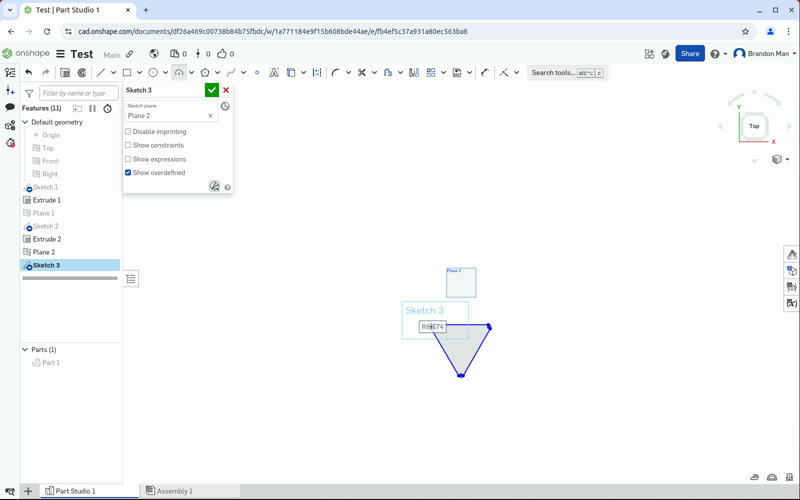
key_up(shift)
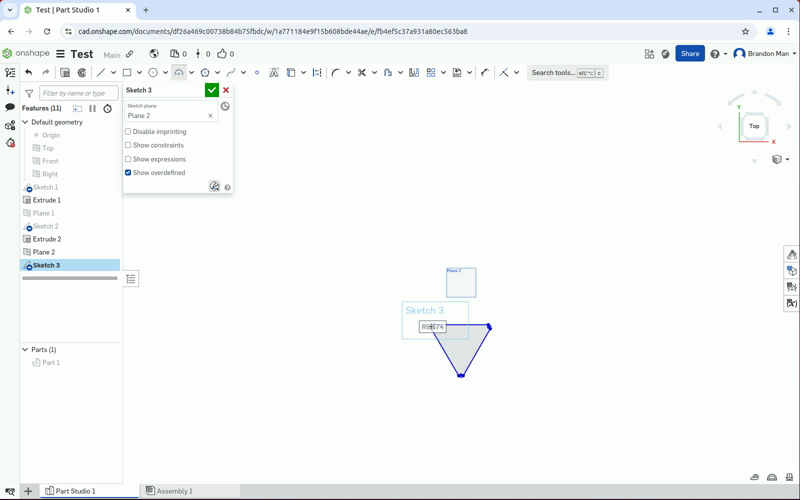
key(esc)
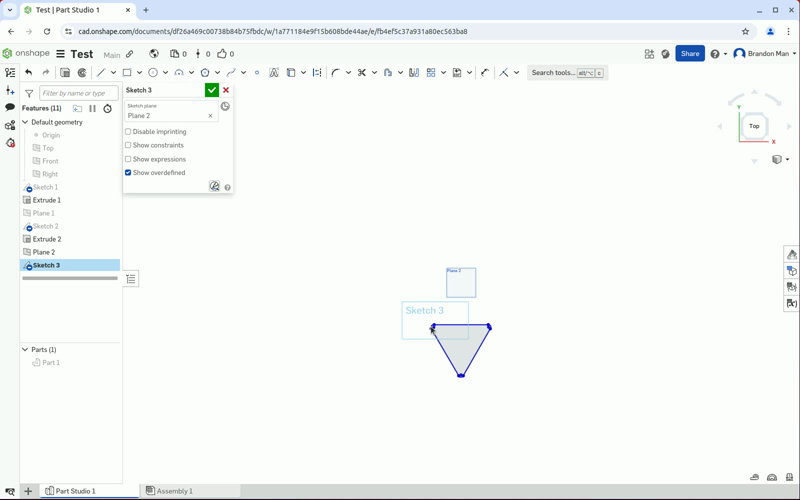
mouse_move(461, 332)
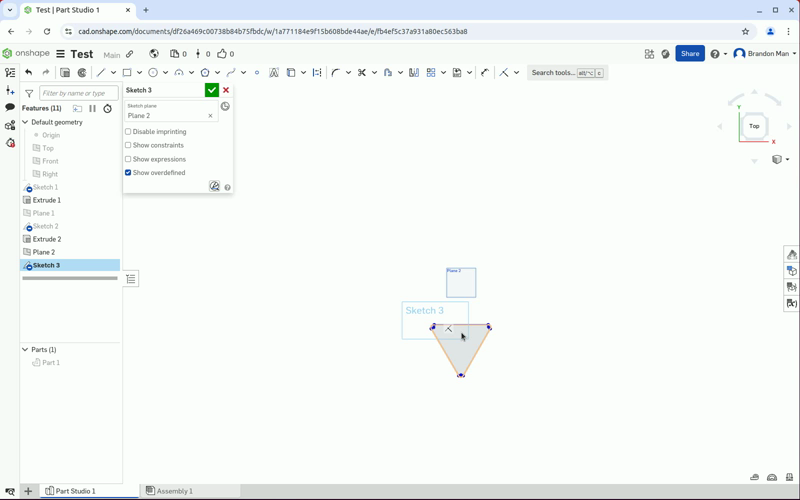
scroll(6)
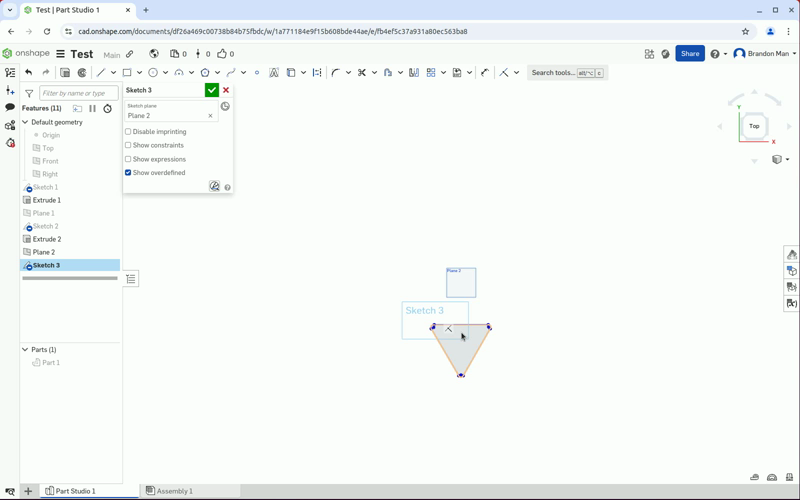
scroll(6)
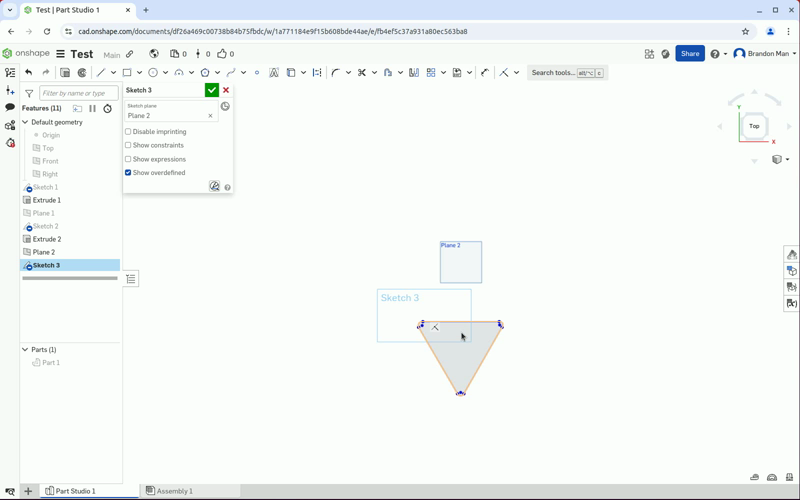
scroll(6)
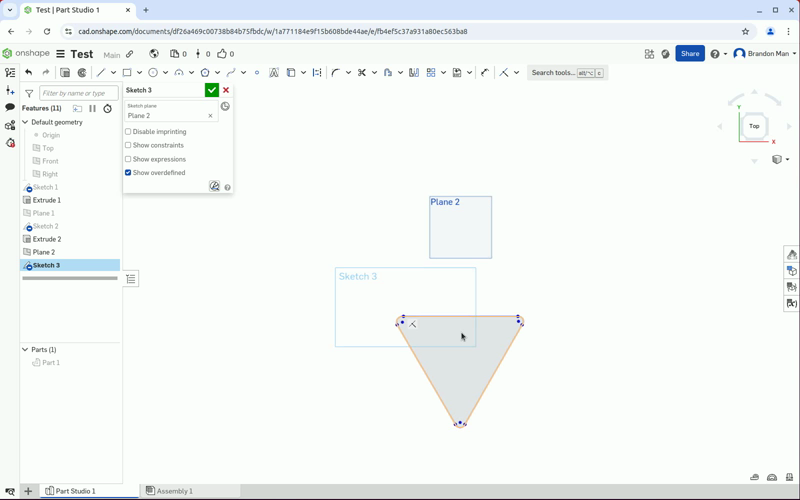
scroll(6)
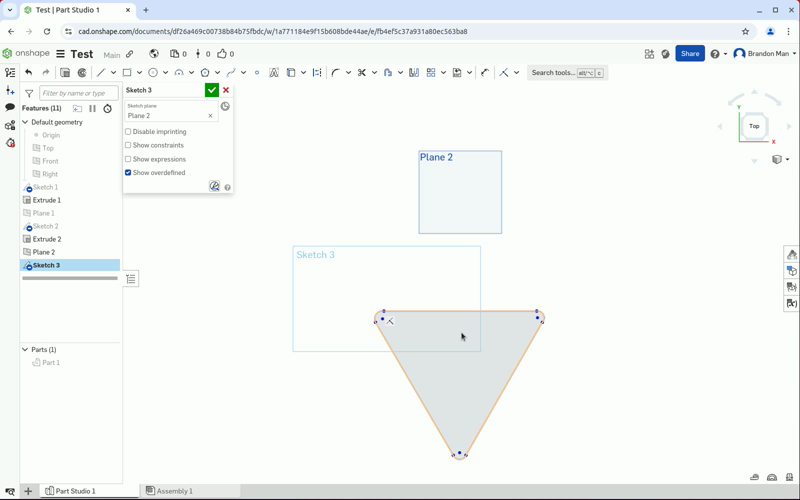
scroll(6)
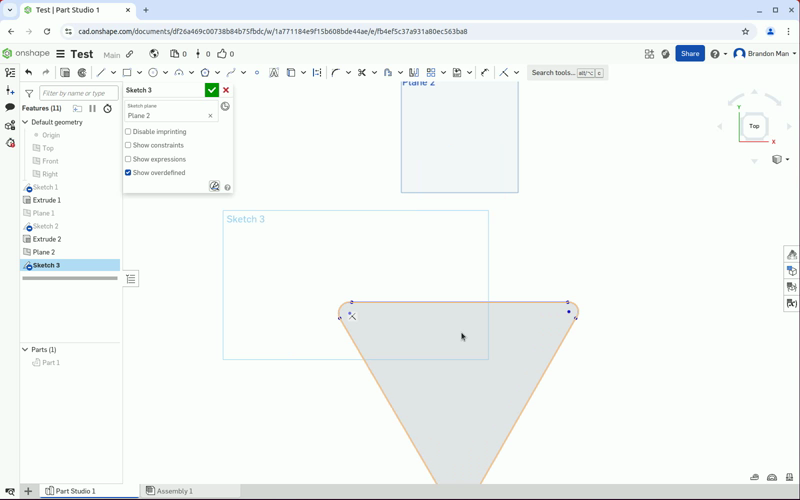
scroll(6)
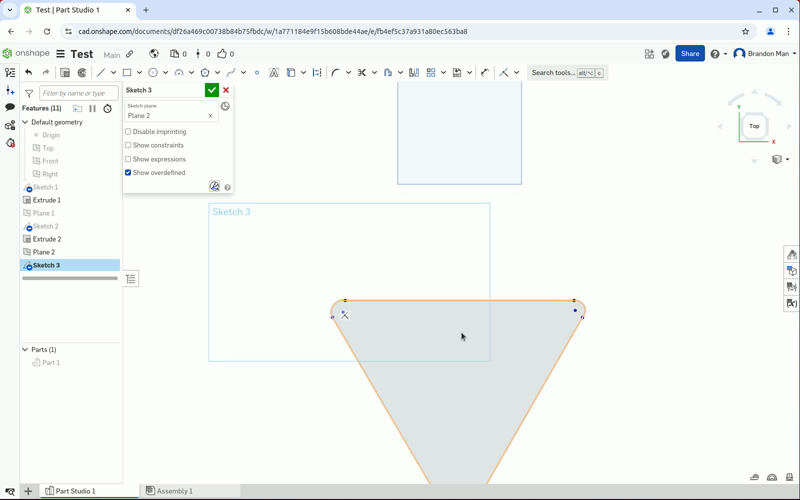
scroll(6)
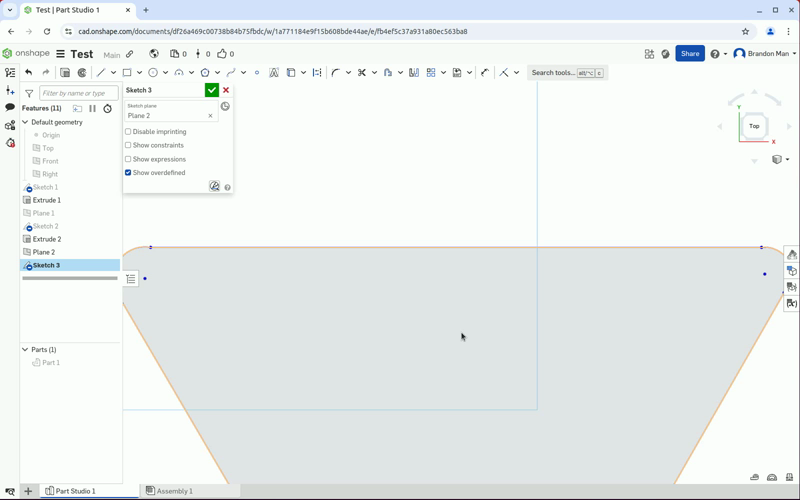
click(461, 332)
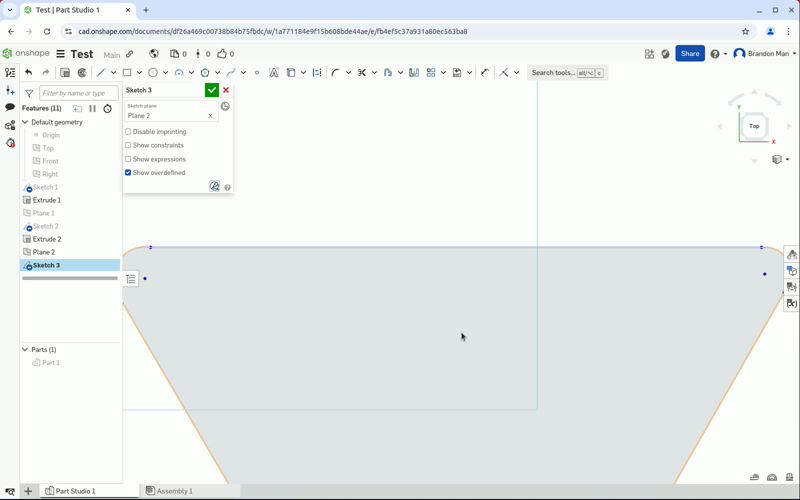
scroll(-6)
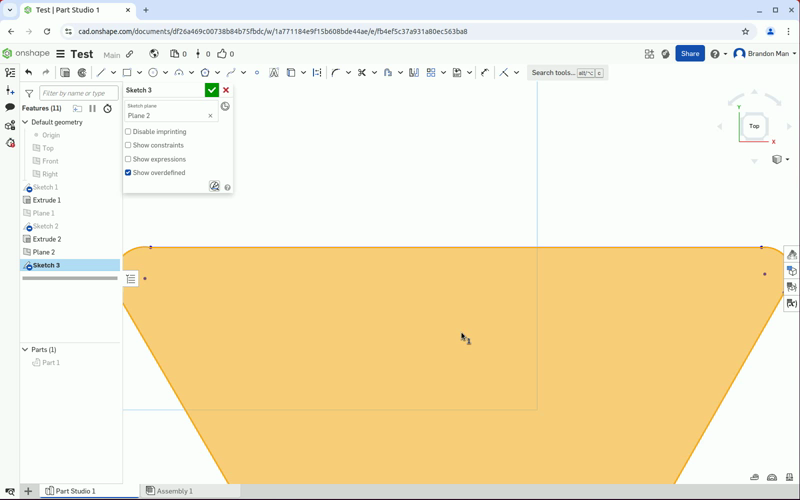
scroll(-6)
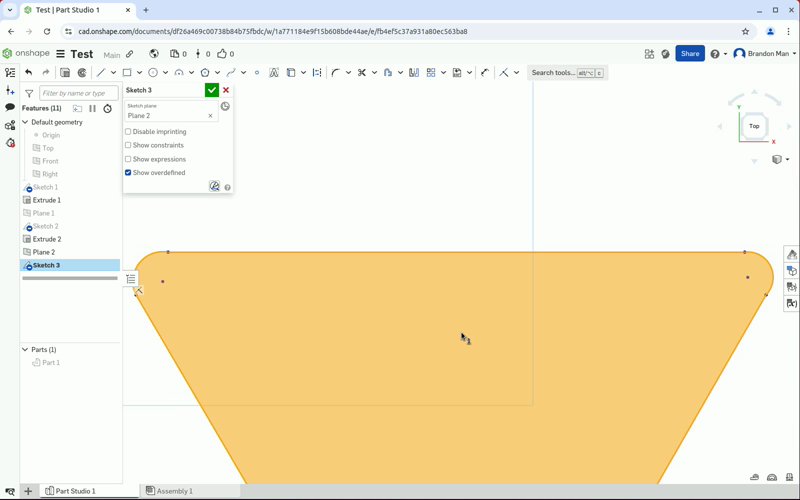
scroll(-6)
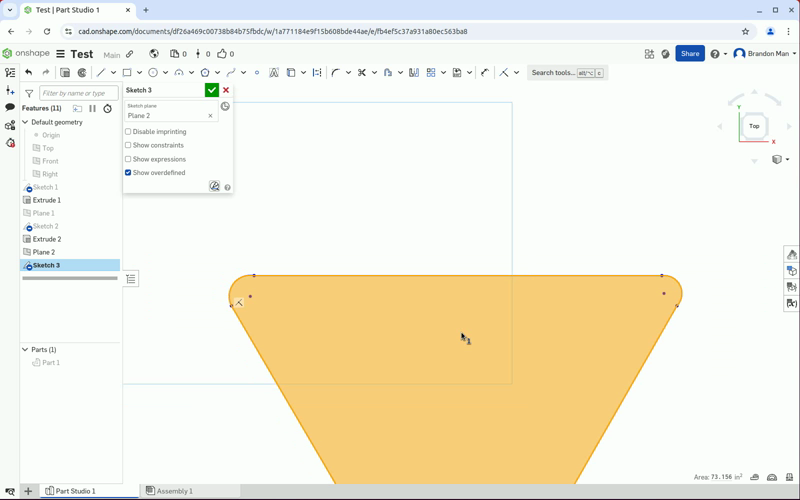
scroll(-6)
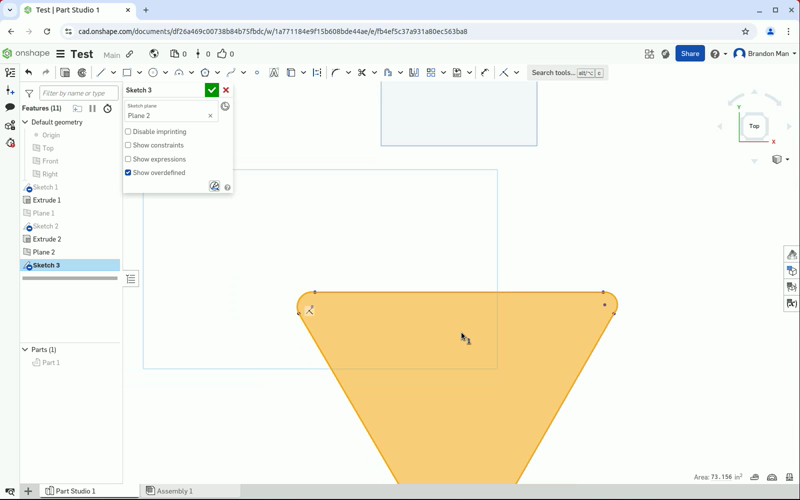
scroll(-6)
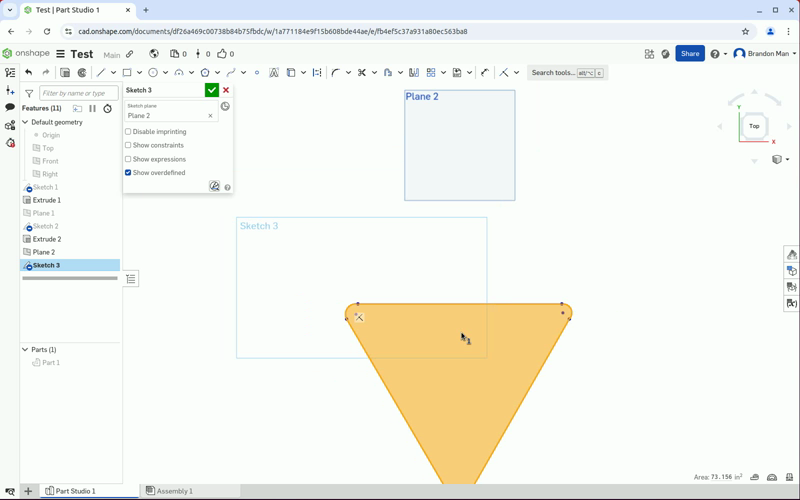
scroll(-6)
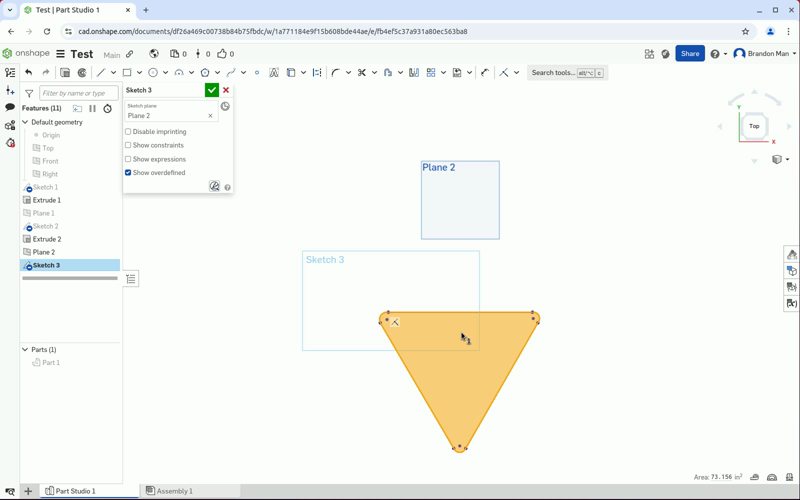
scroll(-6)
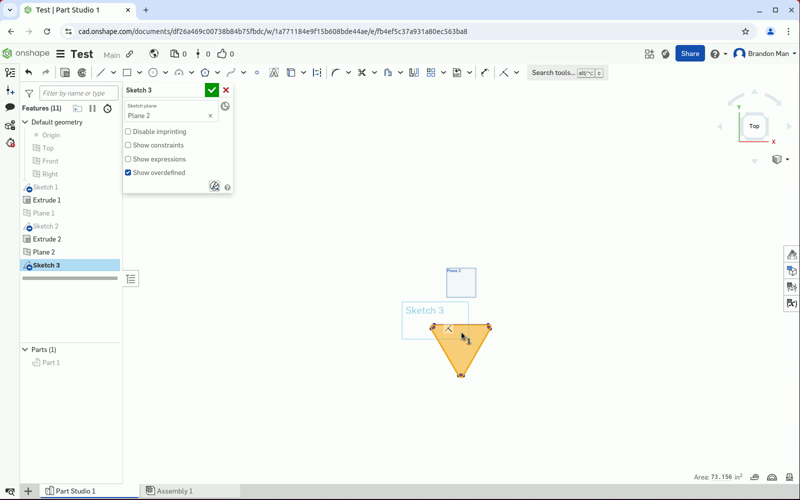
mouse_move(73, 352)
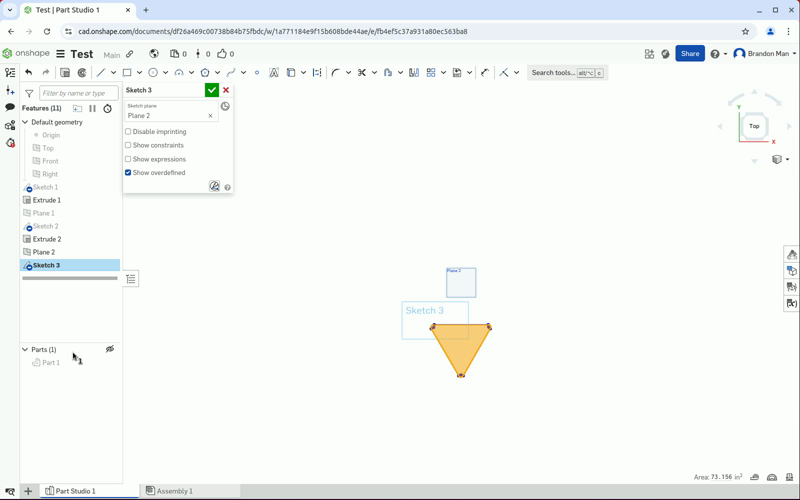
key(shift+y)
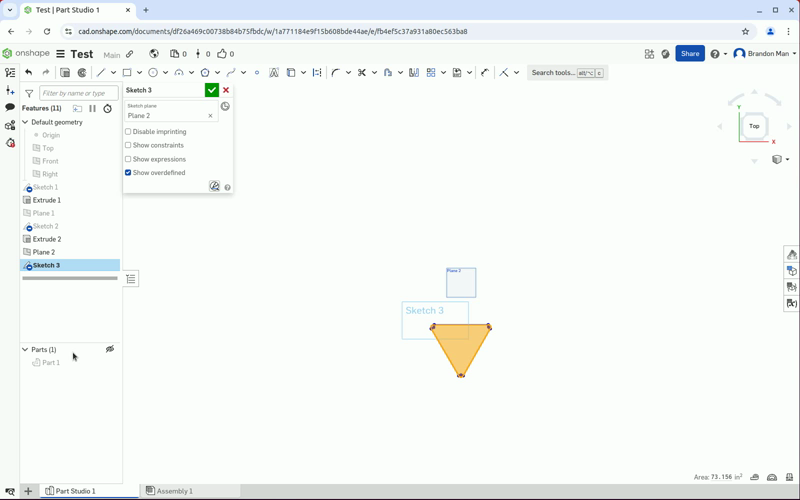
key(shift+e)
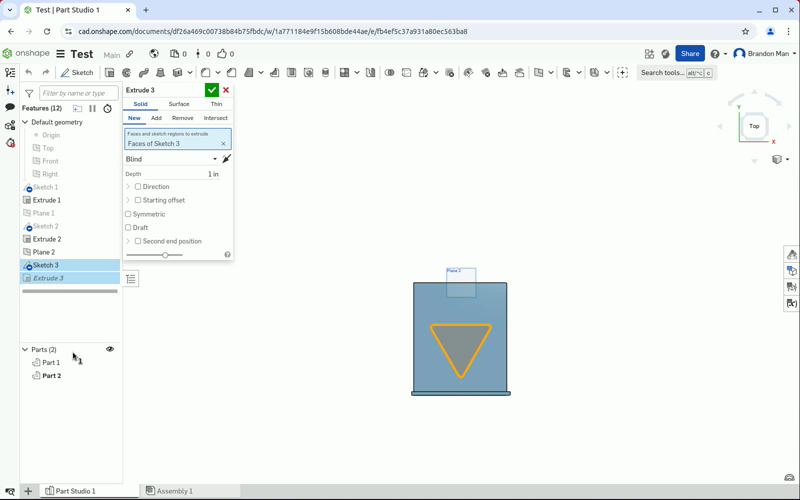
mouse_move(143, 106)
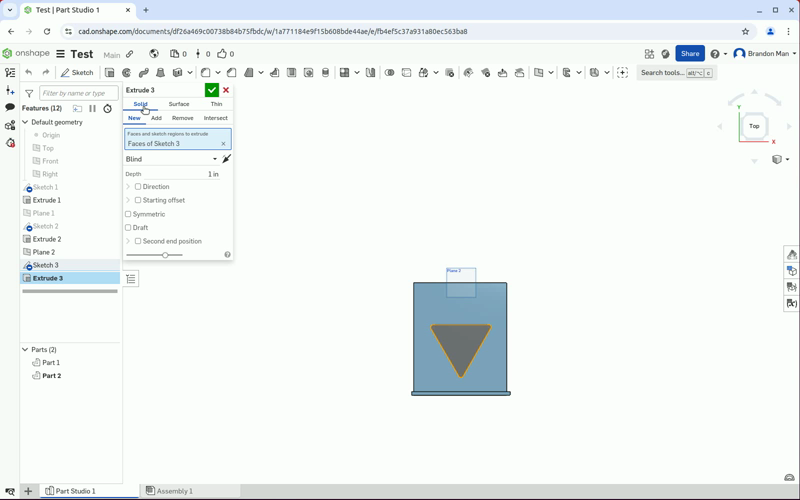
click(143, 106)
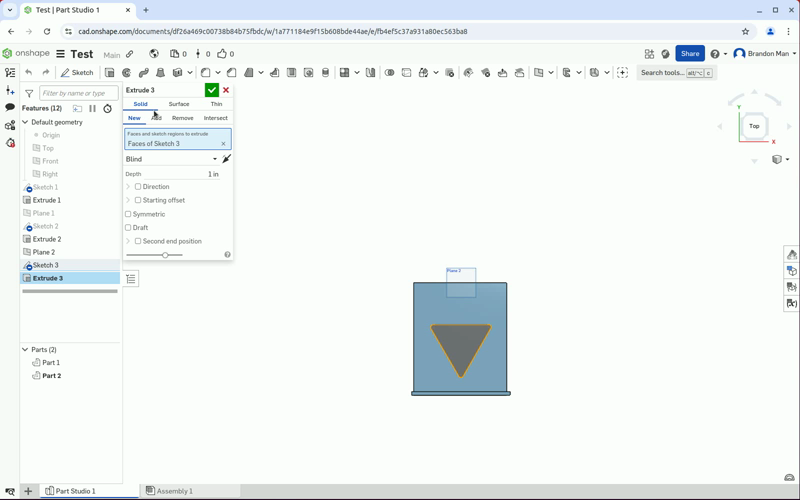
mouse_move(186, 120)
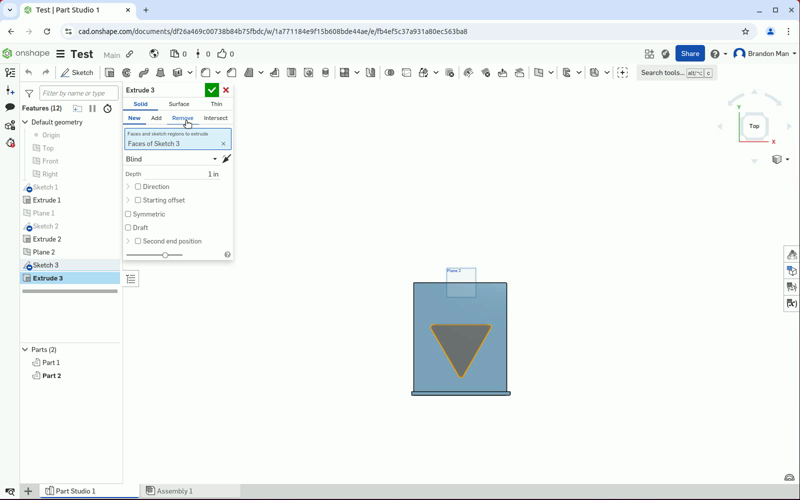
click(186, 120)
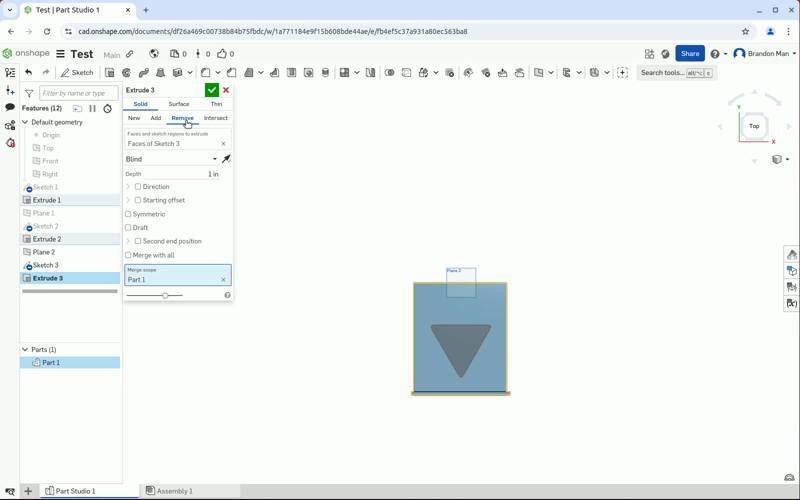
key(tab, 4)
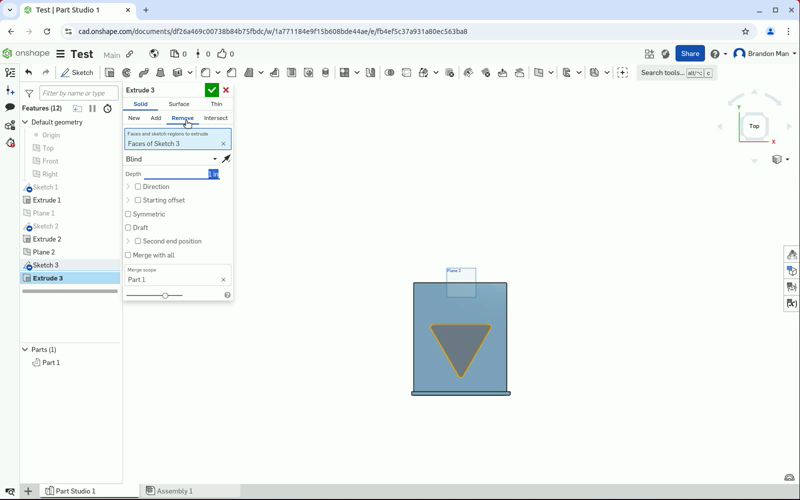
text(5.055)
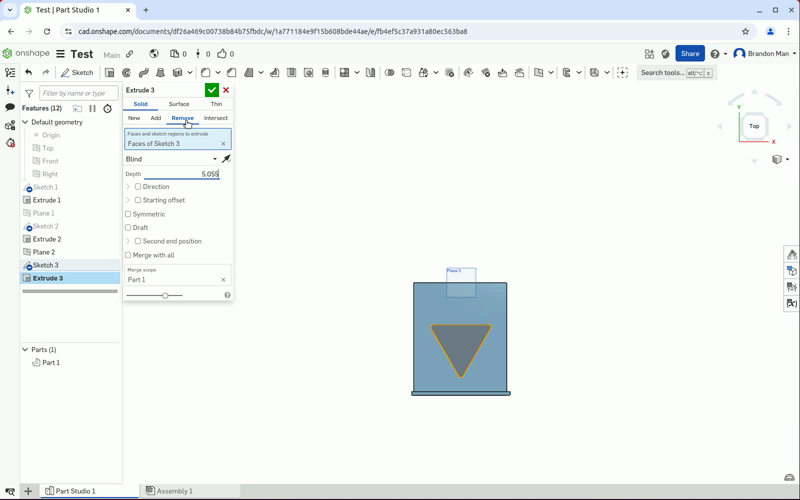
key(tab, 6)
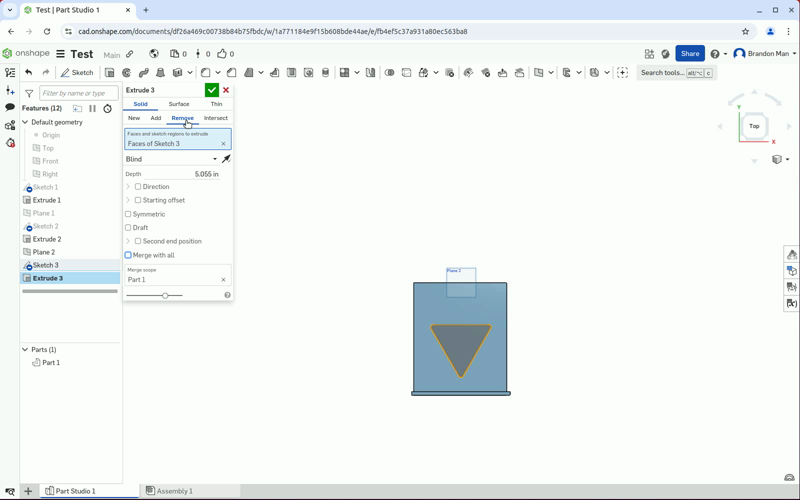
key(space)
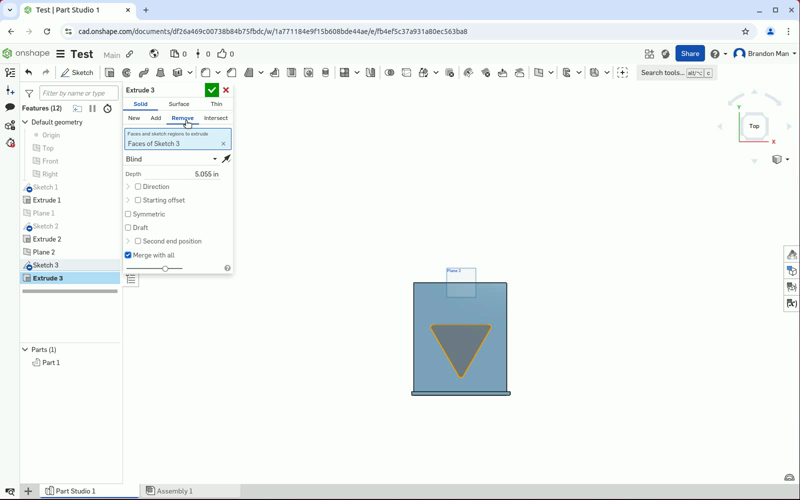
key(enter)
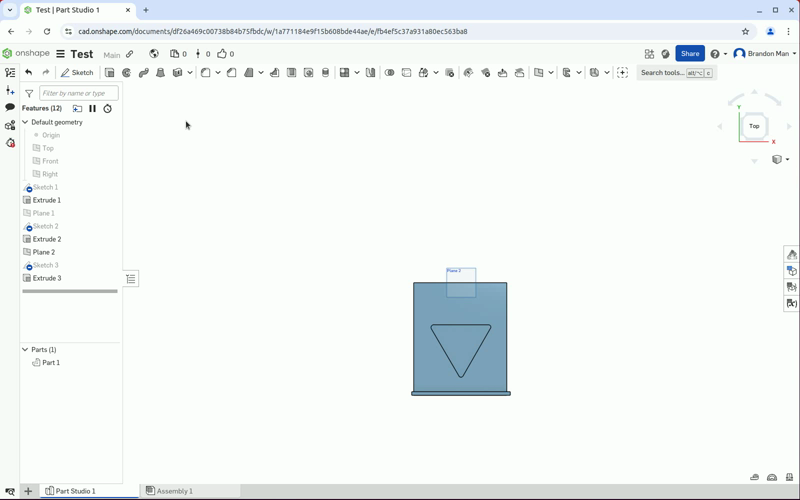
key(shift+h)
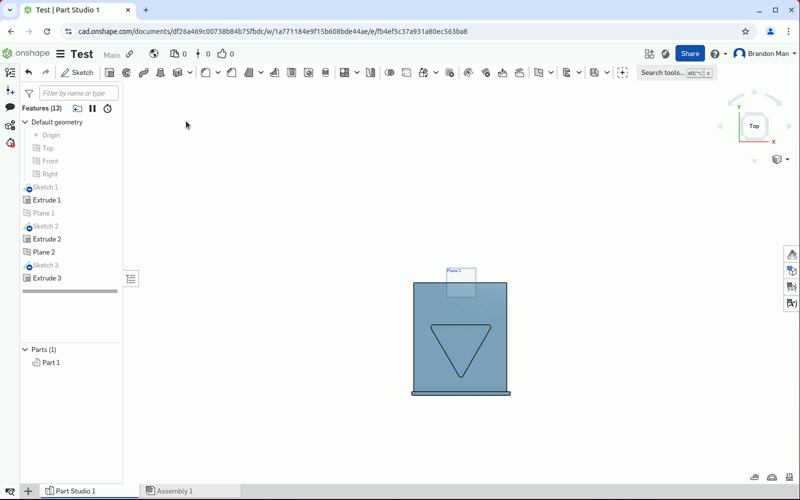
key(shift+h)
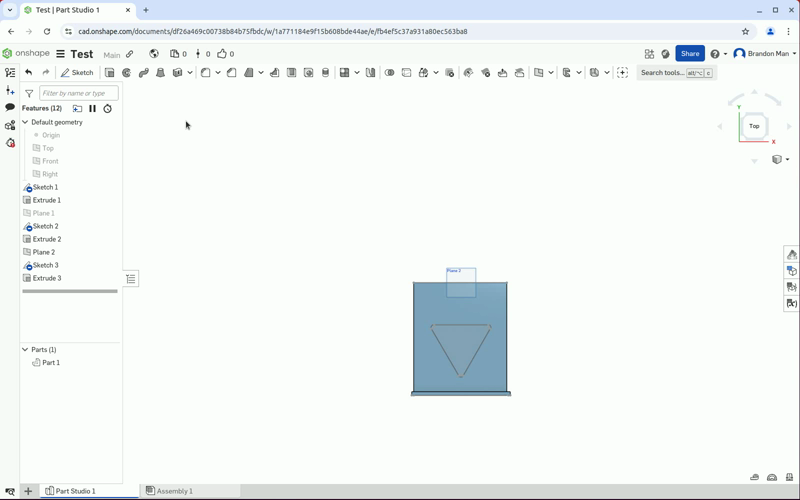
key(shift+7)
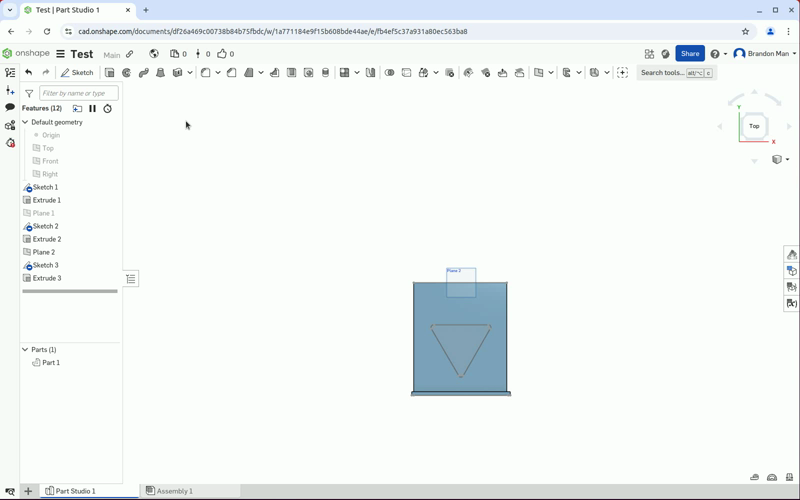
key(up, 3)
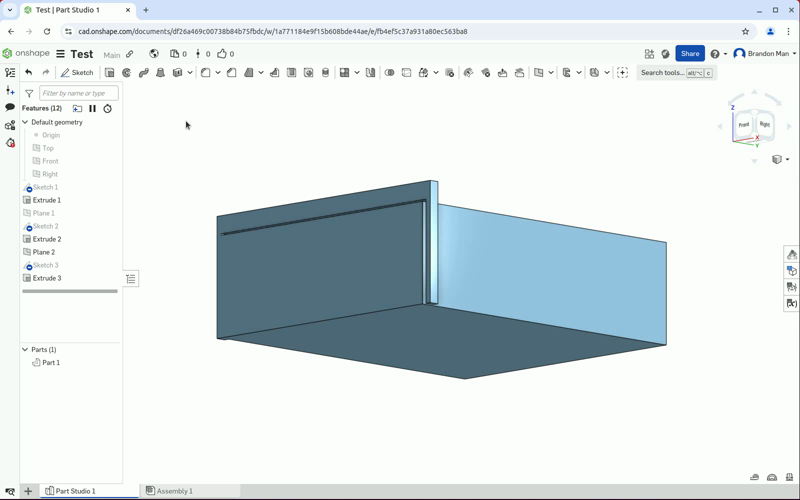
key(left, 3)
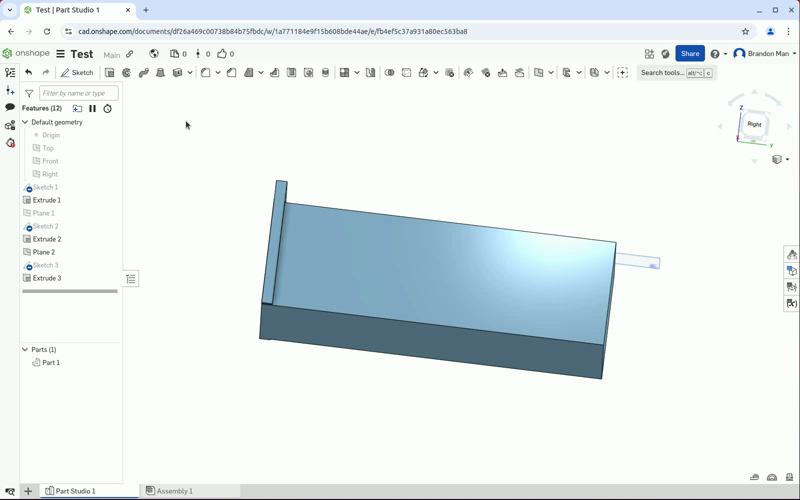
key(right, 3)
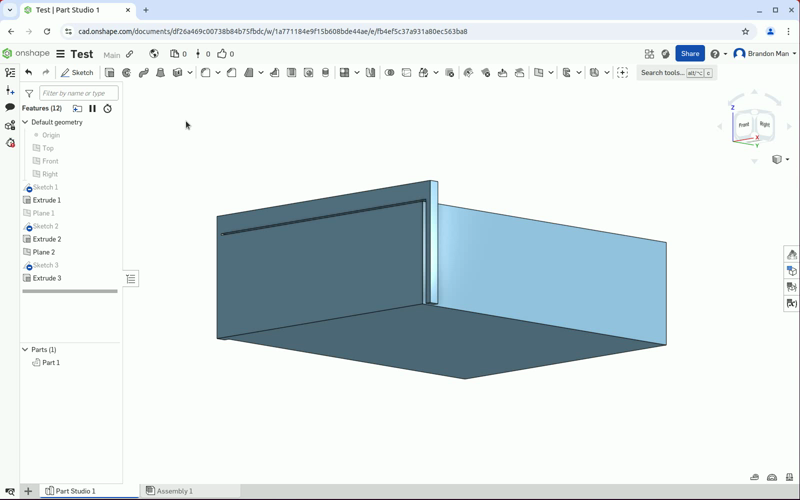
key(down, 3)
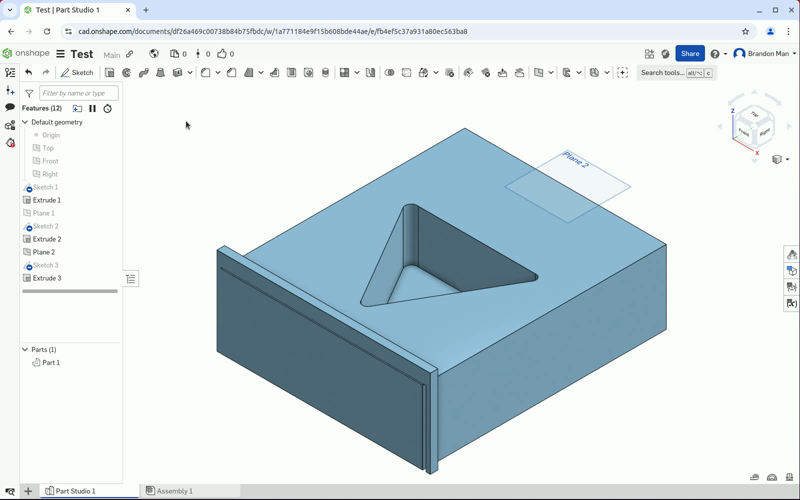
mouse_move(73, 189)
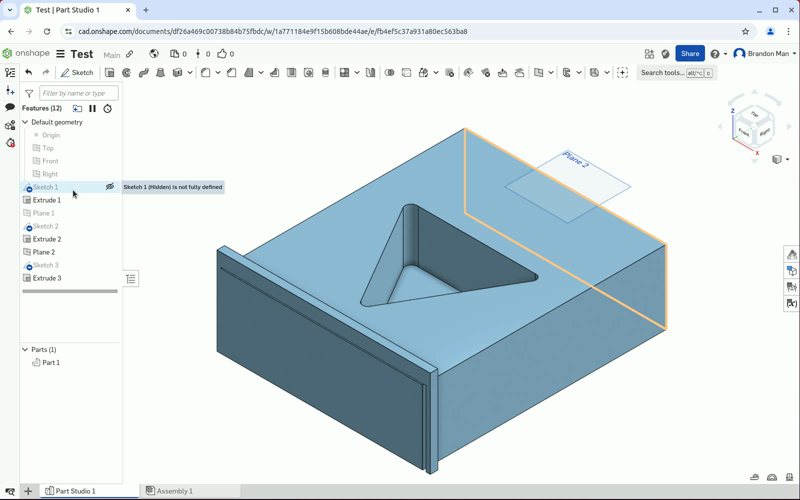
click(73, 189)